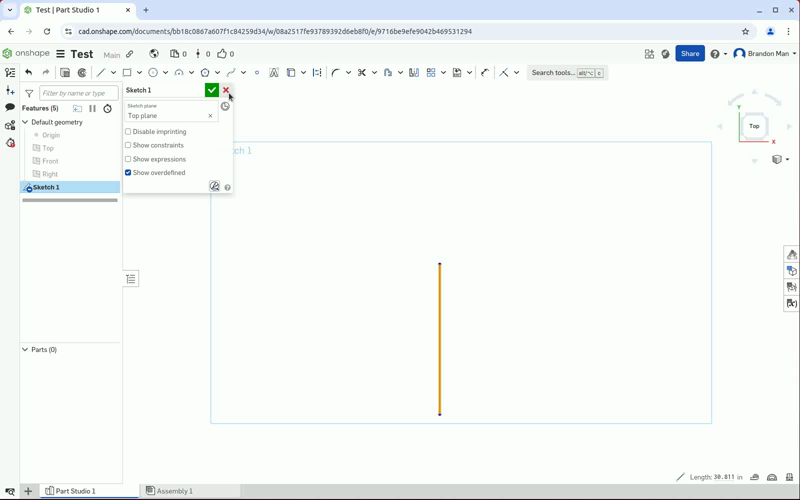
key(shift+h)
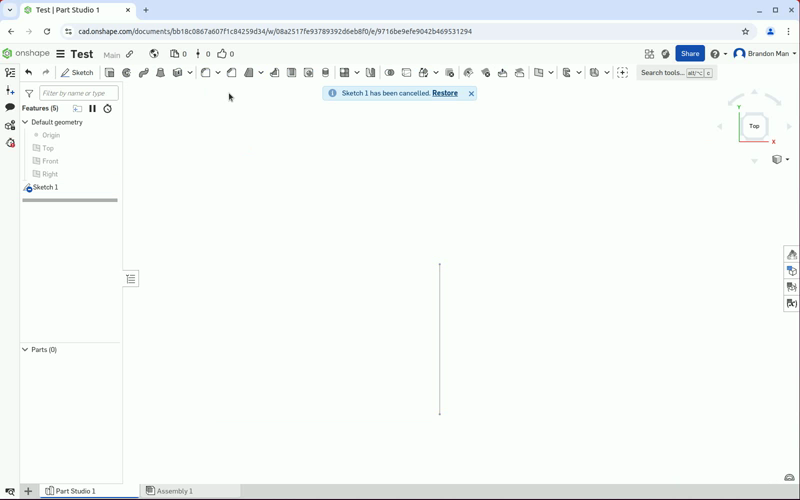
key(shift+s)
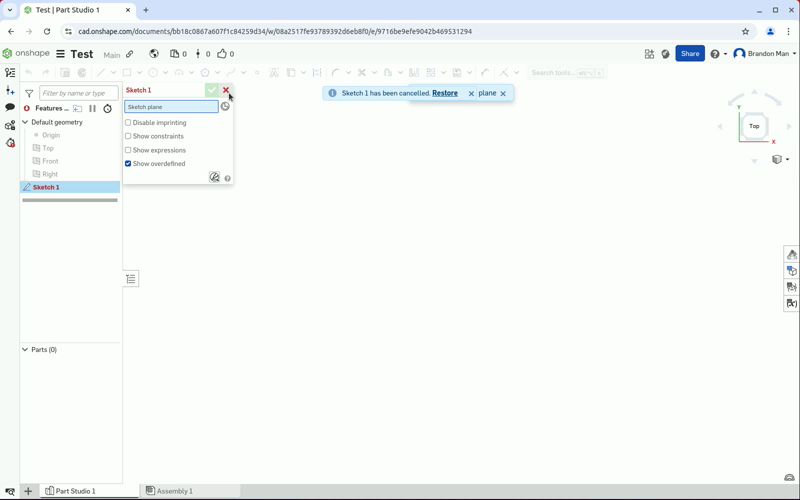
mouse_move(73, 150)
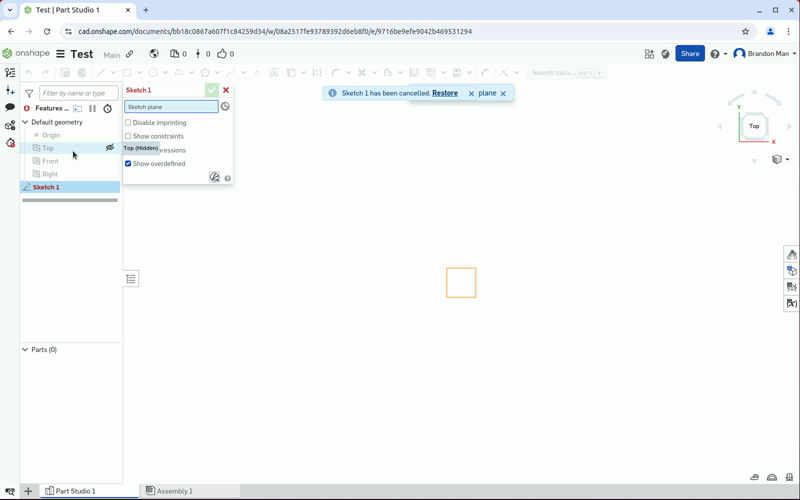
click(73, 150)
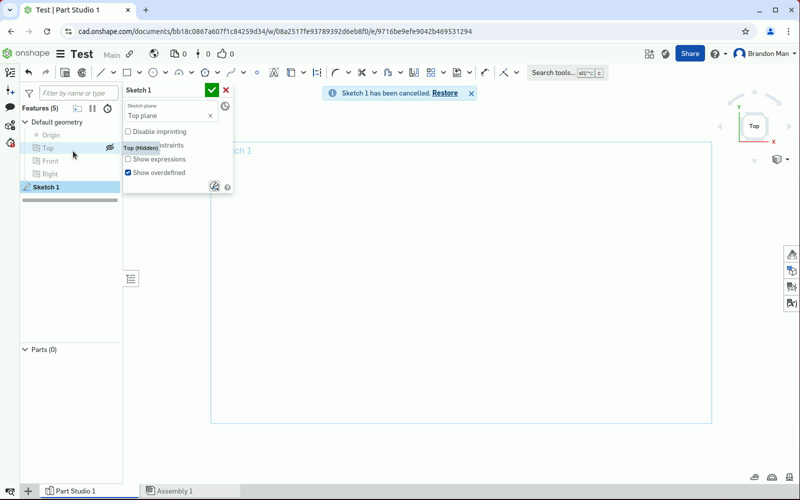
mouse_move(73, 352)
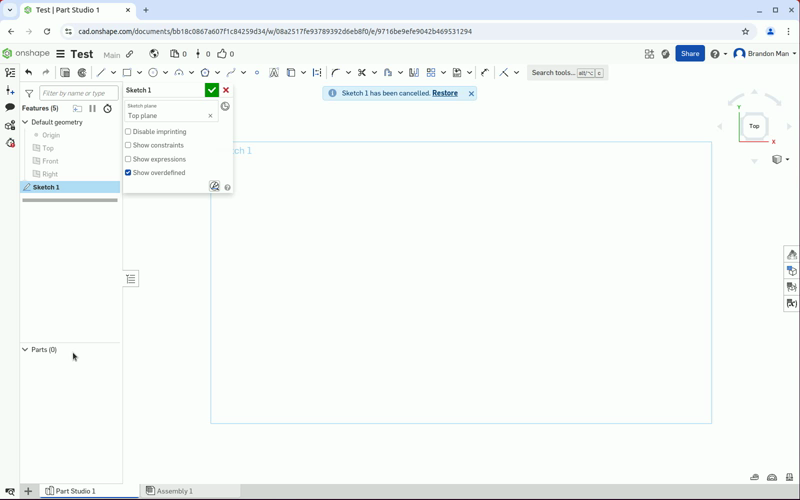
key(y)
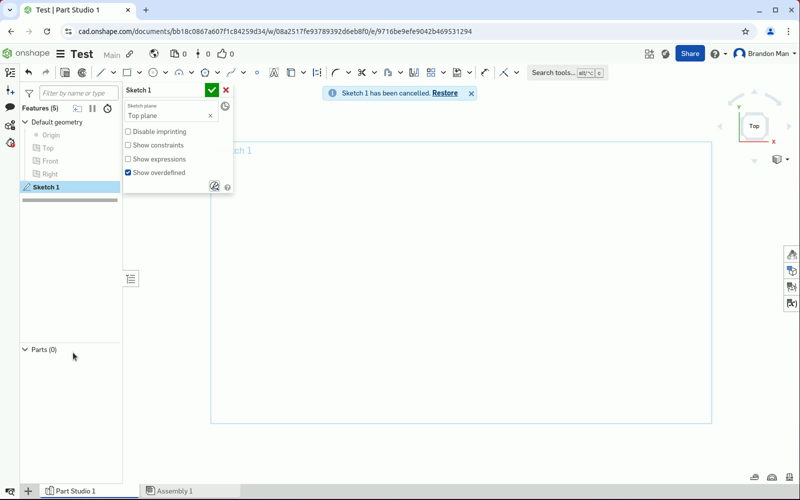
key(a)
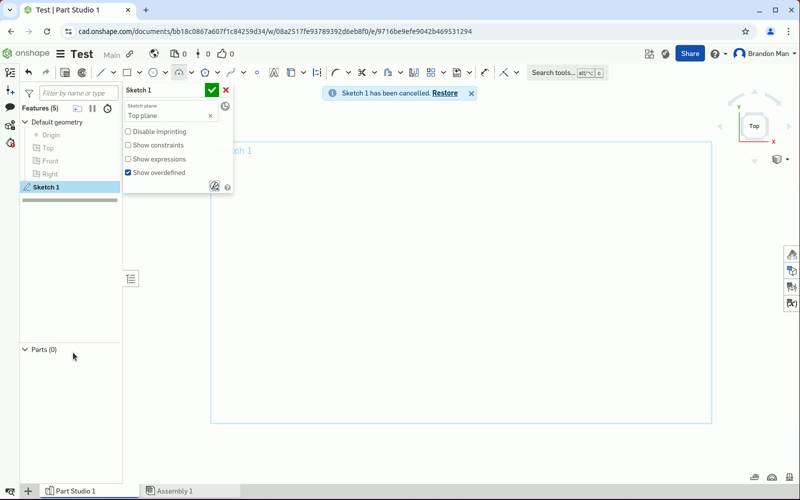
key_down(shift)
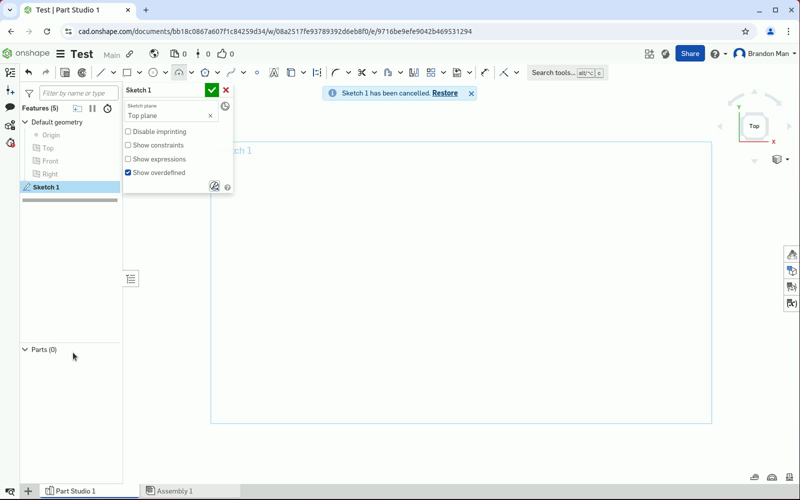
mouse_move(348, 362)
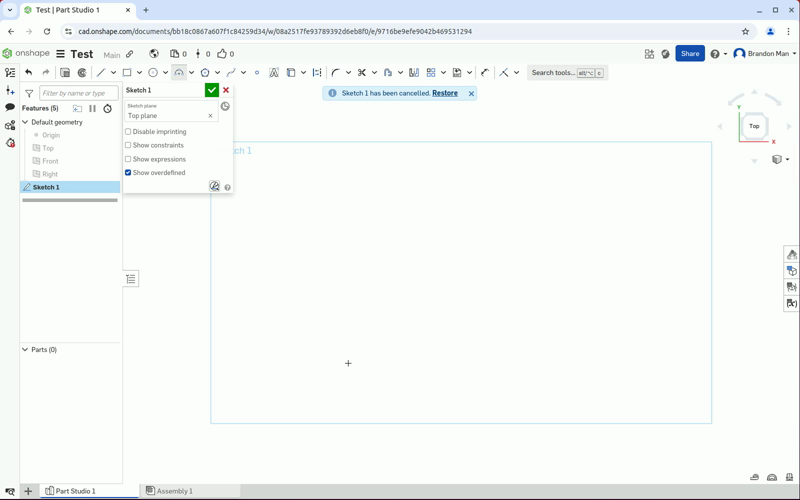
click(348, 362)
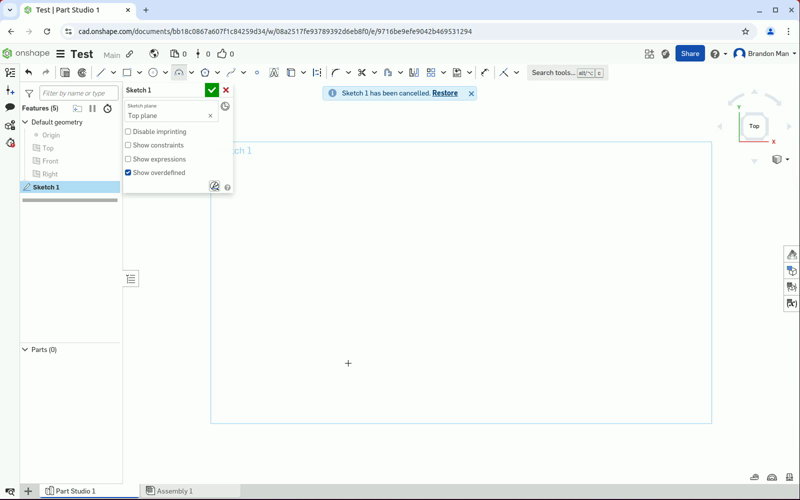
key_up(shift)
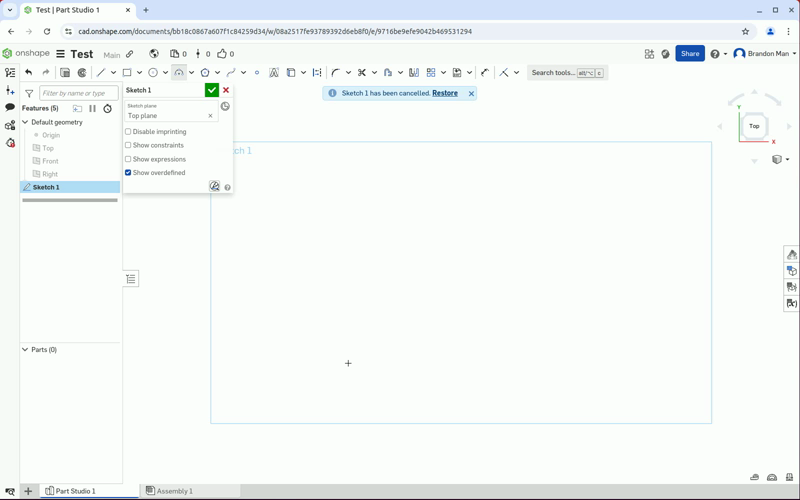
key_down(shift)
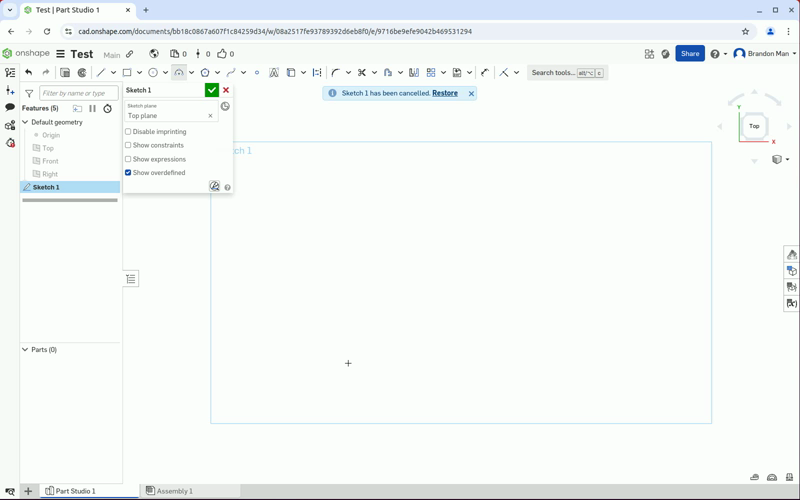
mouse_move(365, 379)
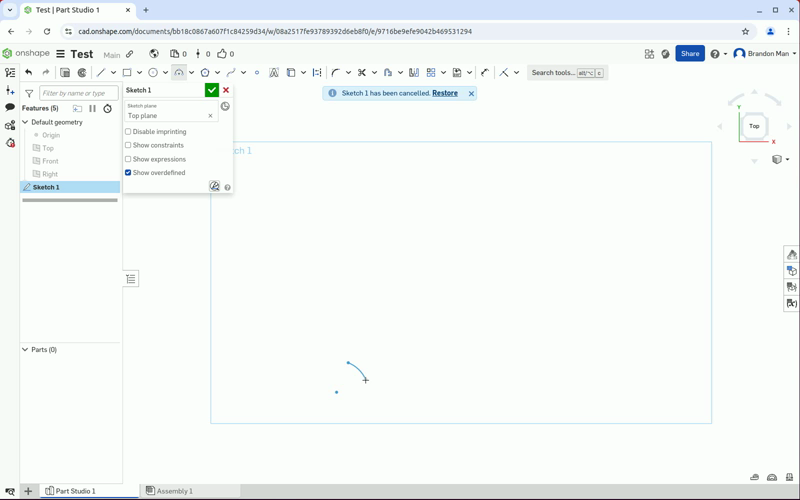
click(365, 379)
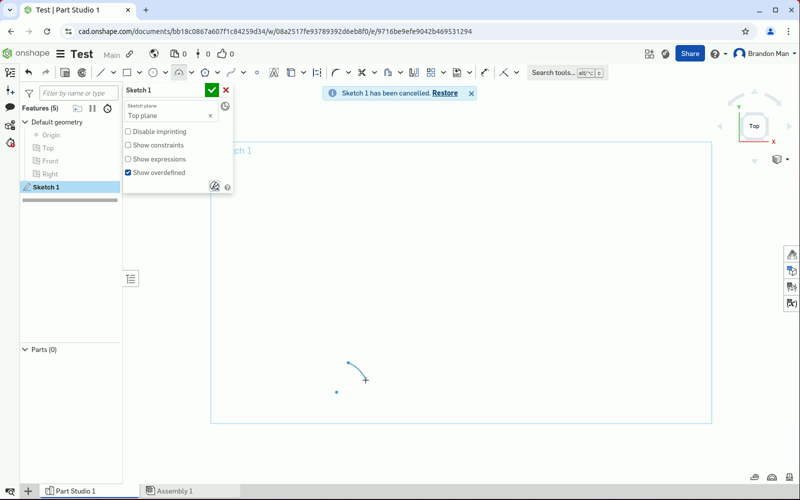
mouse_move(353, 374)
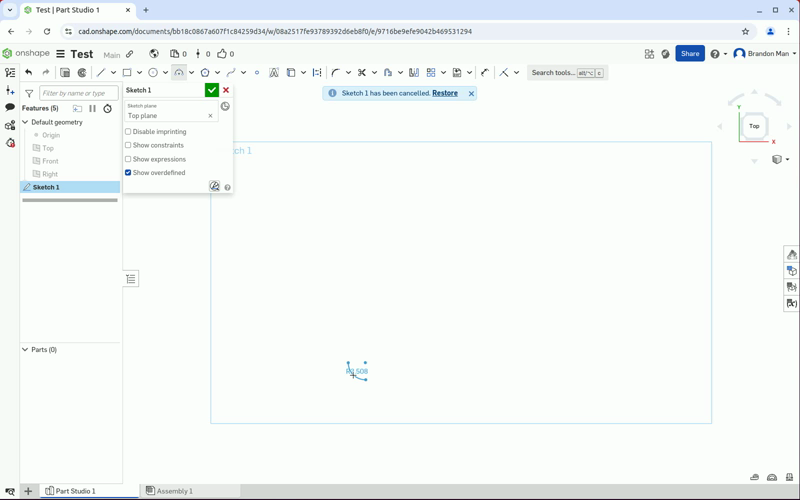
click(353, 374)
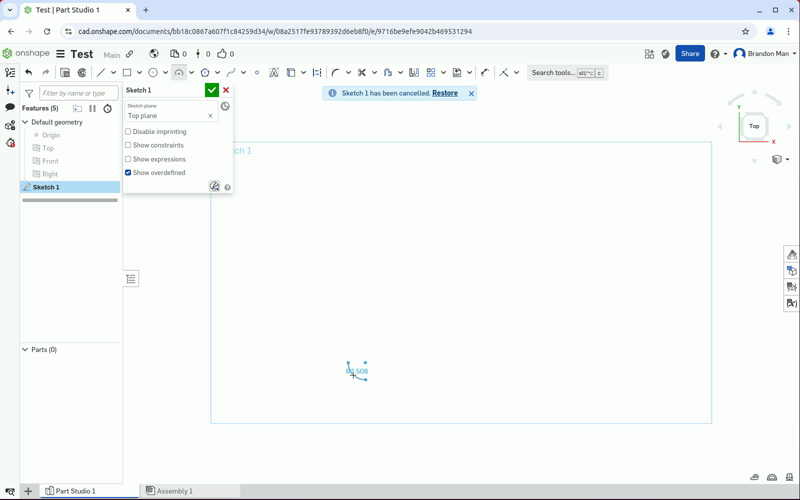
key_up(shift)
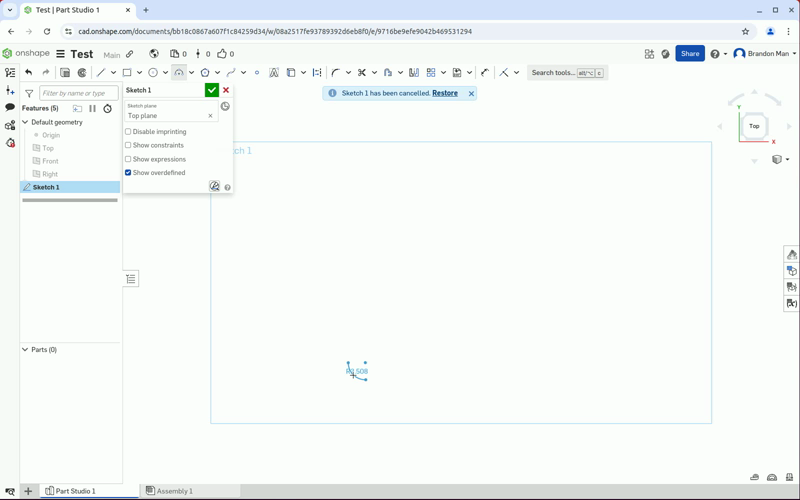
key(esc)
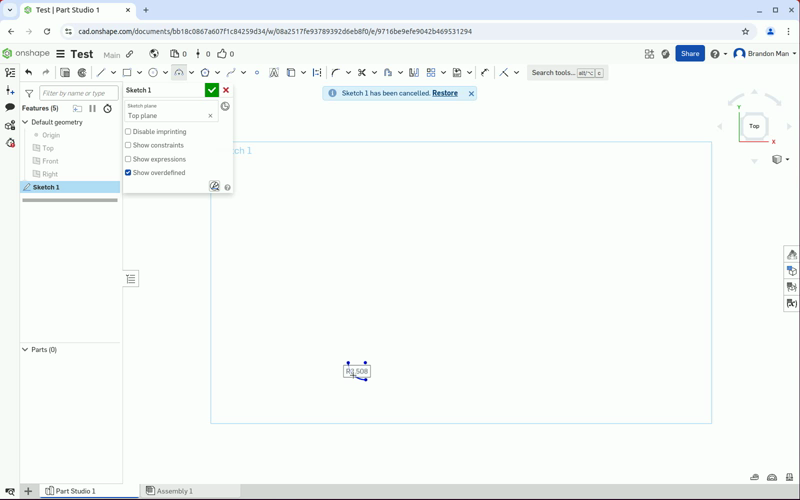
key(l)
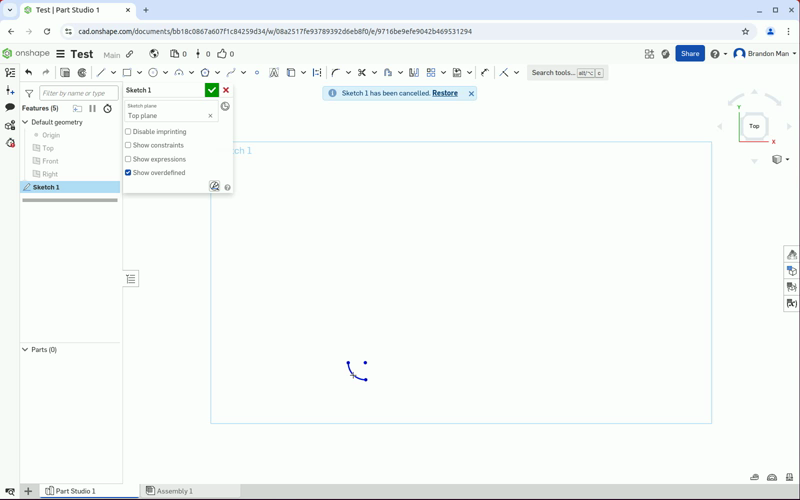
mouse_move(365, 379)
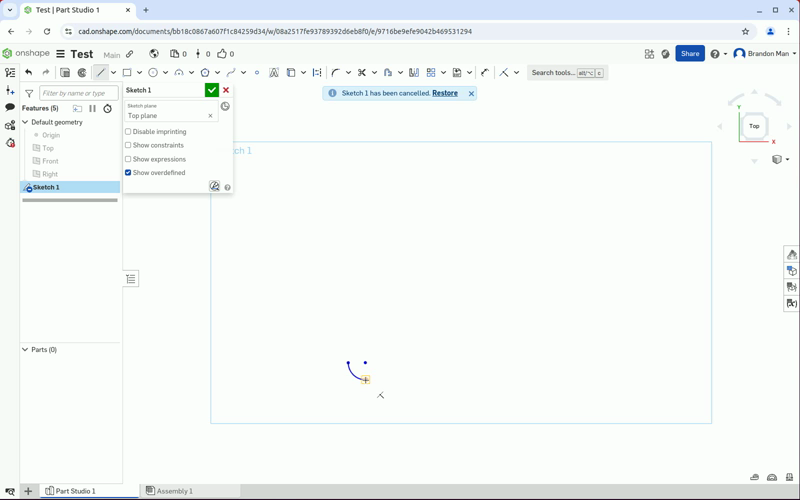
click(365, 379)
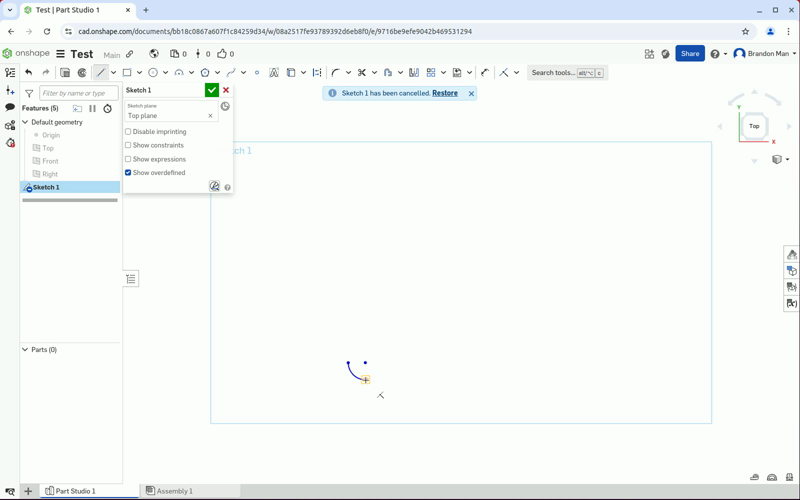
key_down(shift)
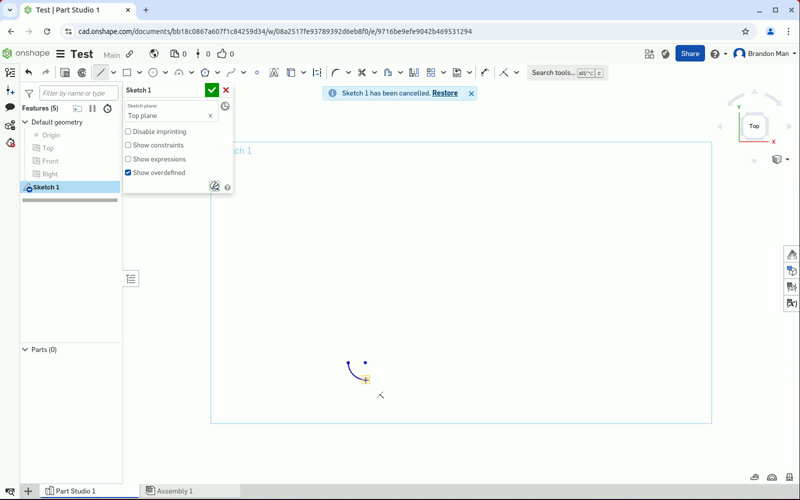
mouse_move(536, 379)
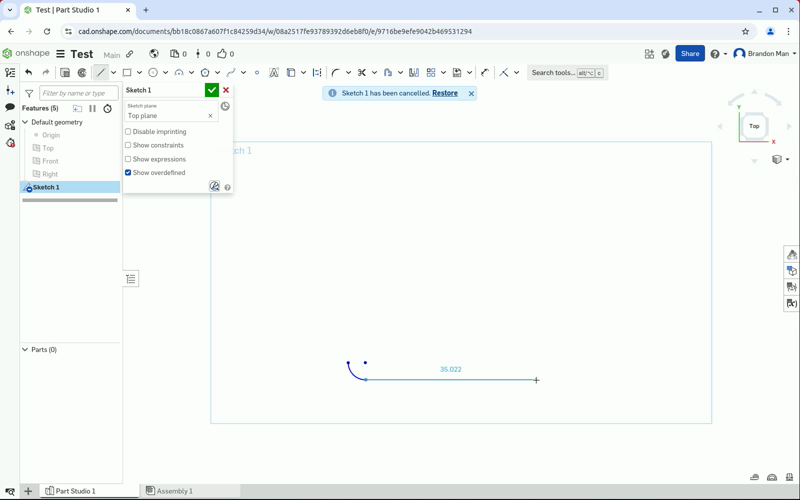
click(536, 379)
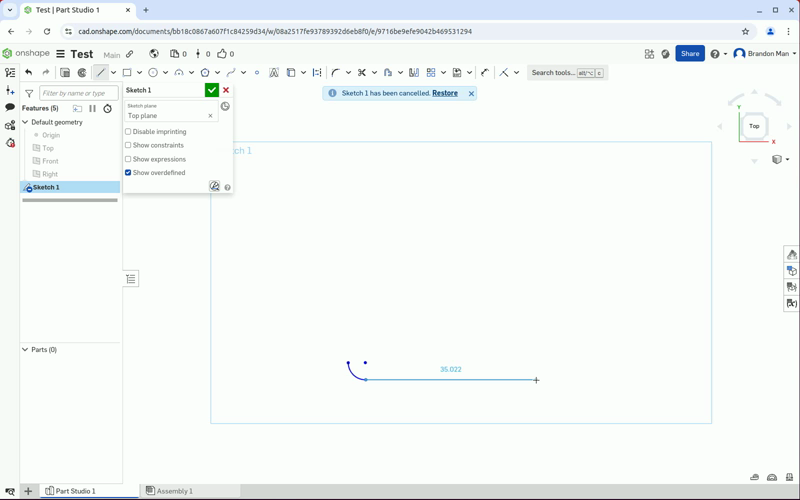
key_up(shift)
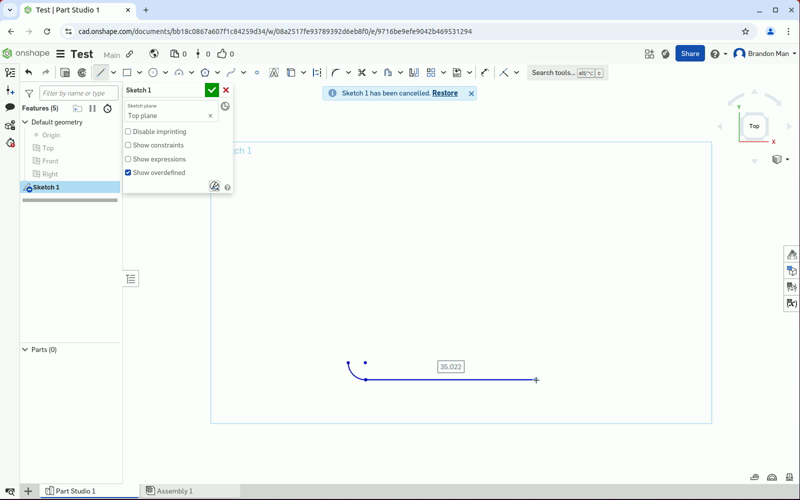
key(esc)
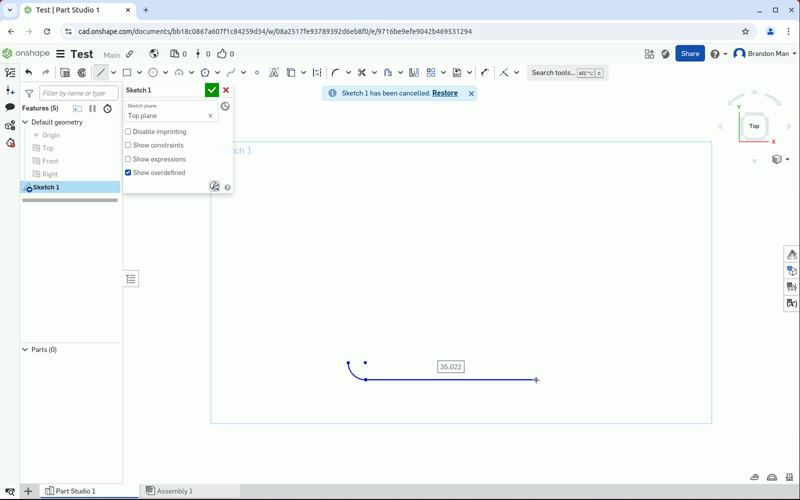
key(a)
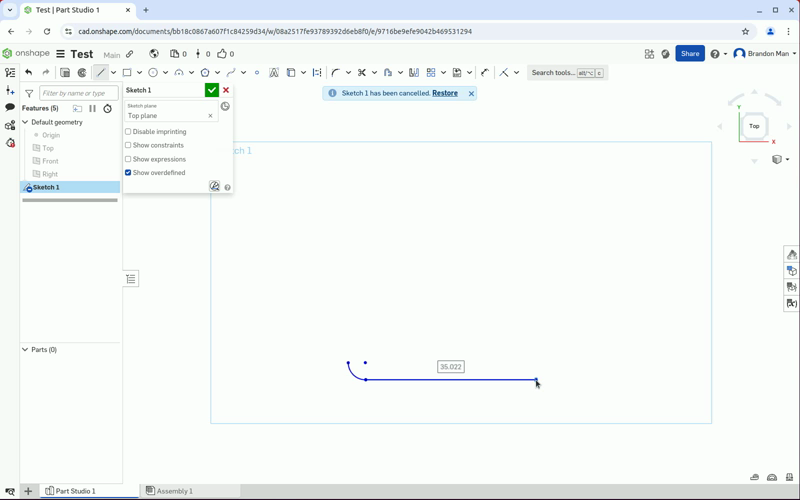
mouse_move(536, 379)
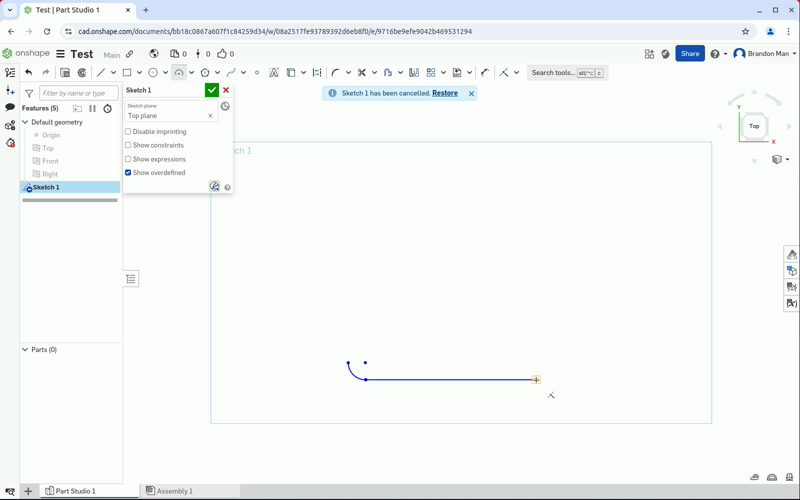
click(536, 379)
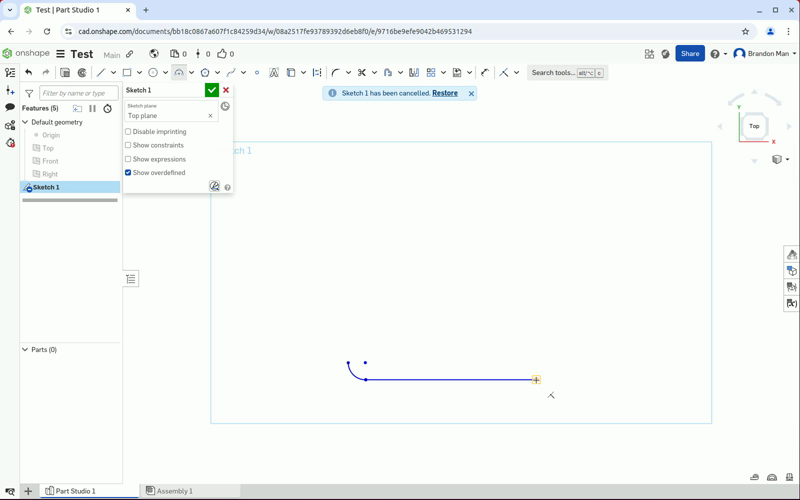
key_down(shift)
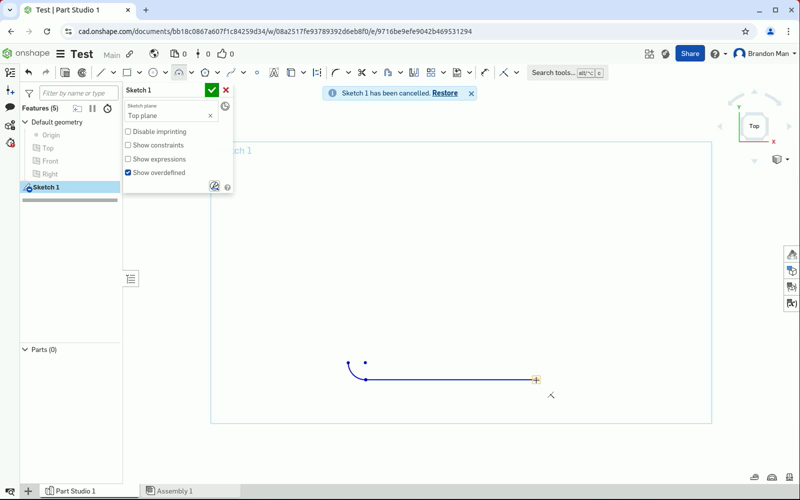
mouse_move(553, 362)
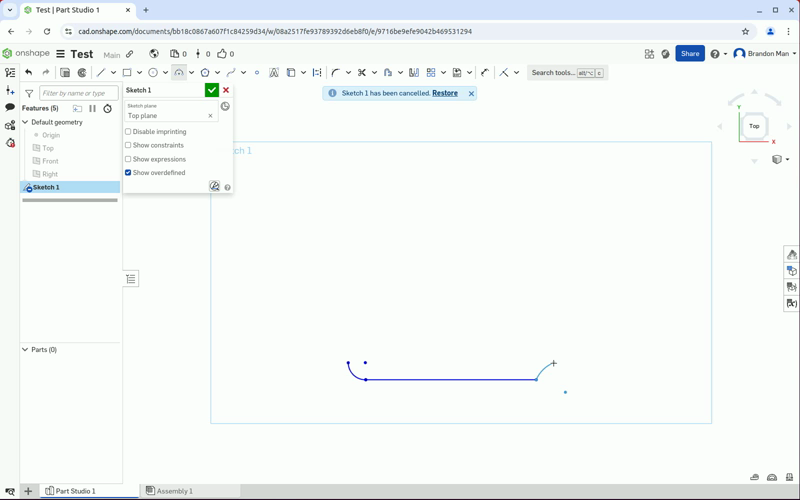
click(553, 362)
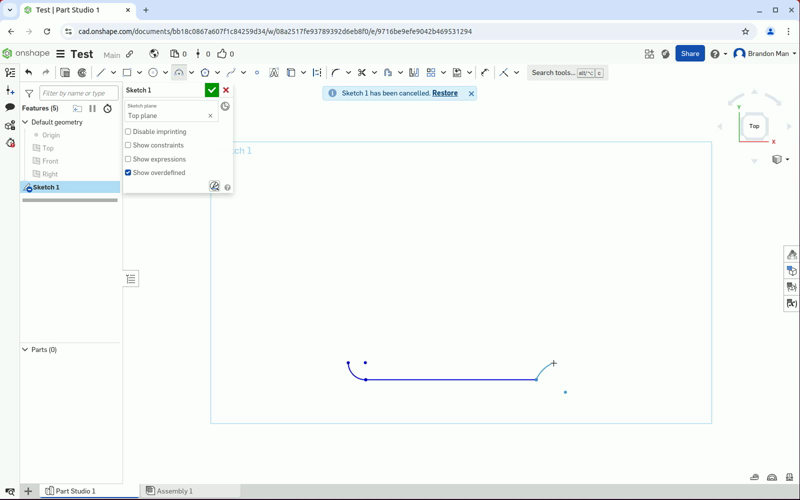
mouse_move(548, 374)
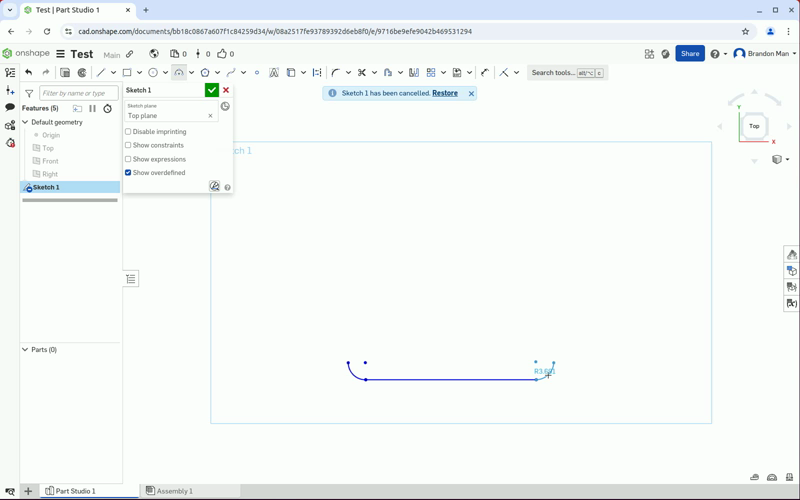
click(548, 374)
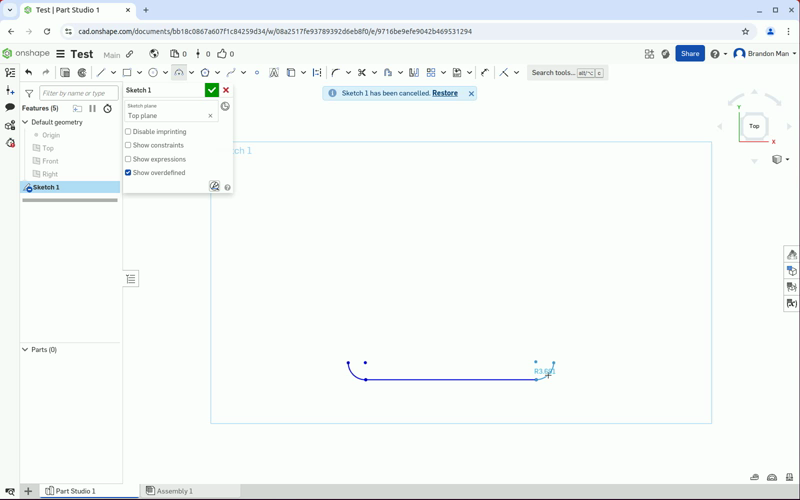
key_up(shift)
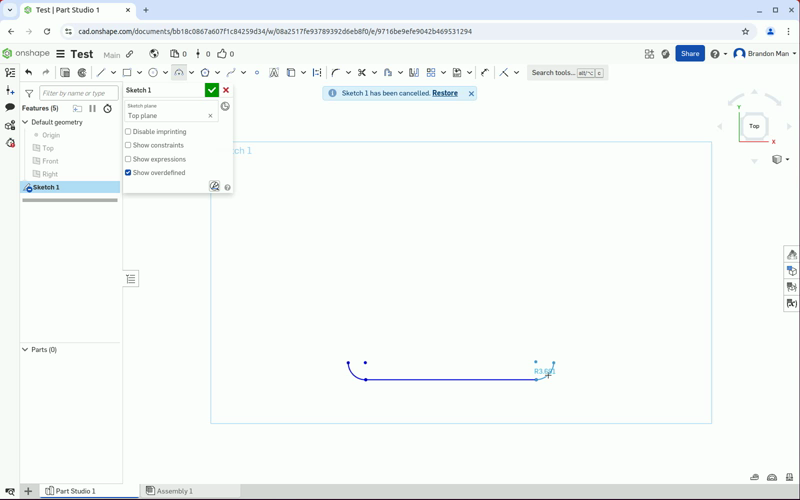
key(esc)
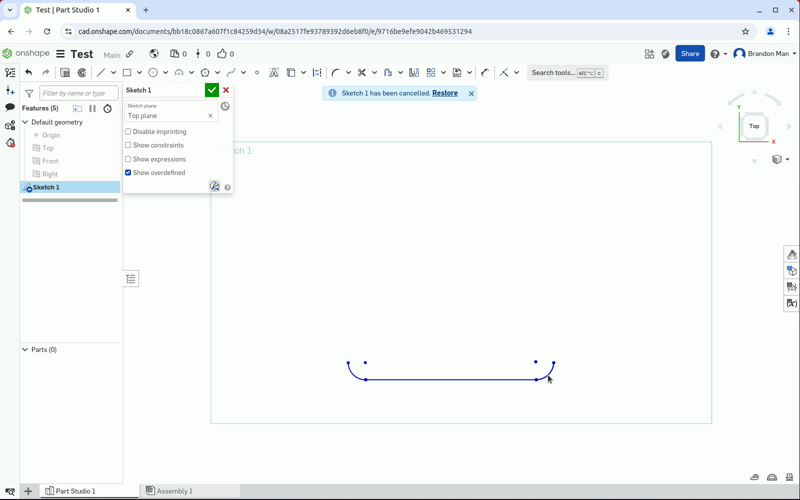
key(l)
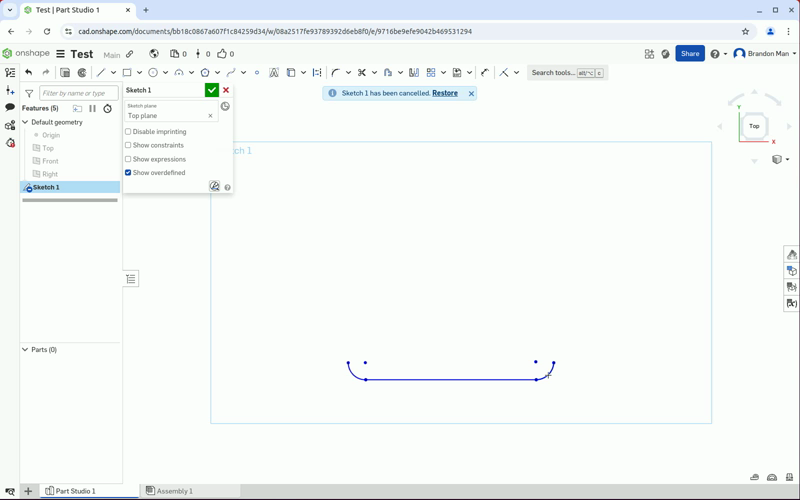
mouse_move(553, 362)
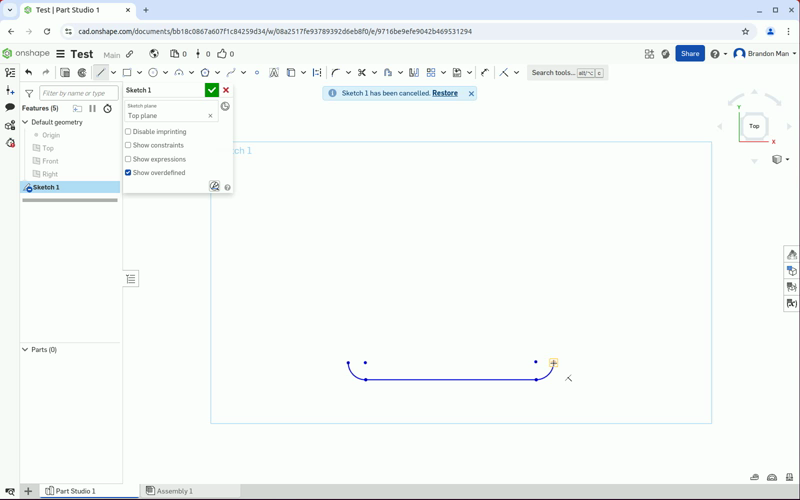
click(553, 362)
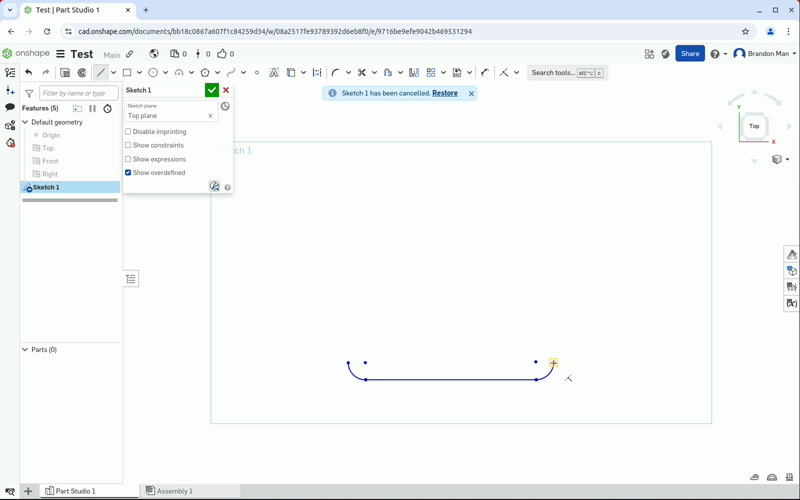
key_down(shift)
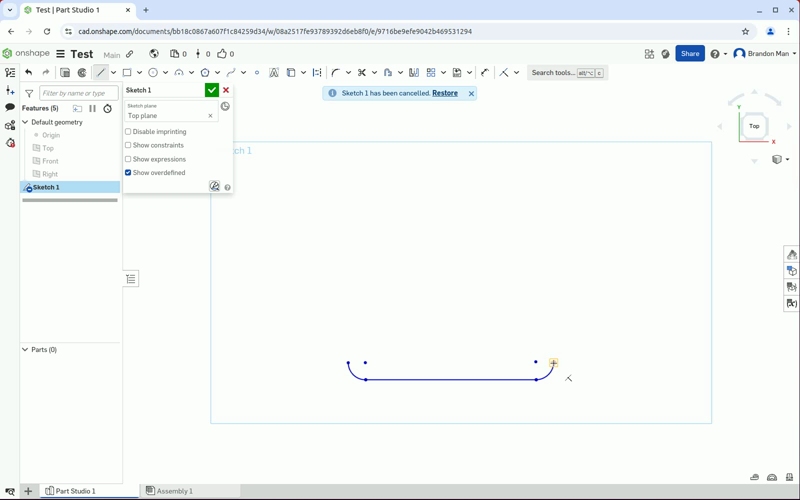
mouse_move(553, 215)
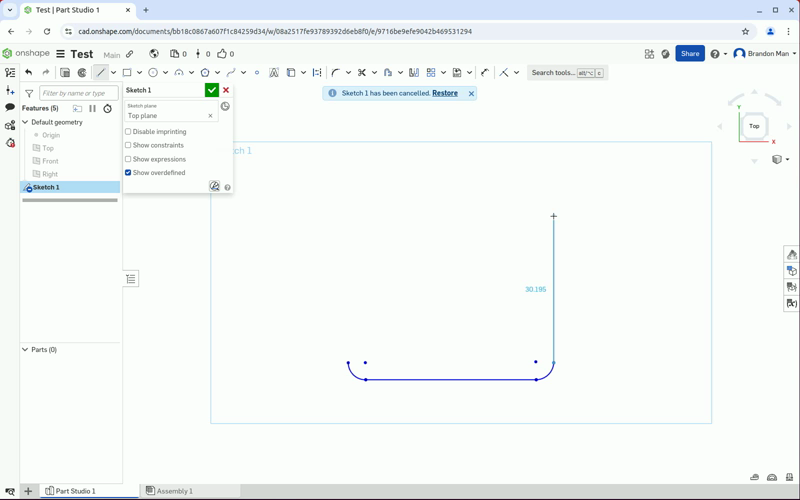
click(553, 215)
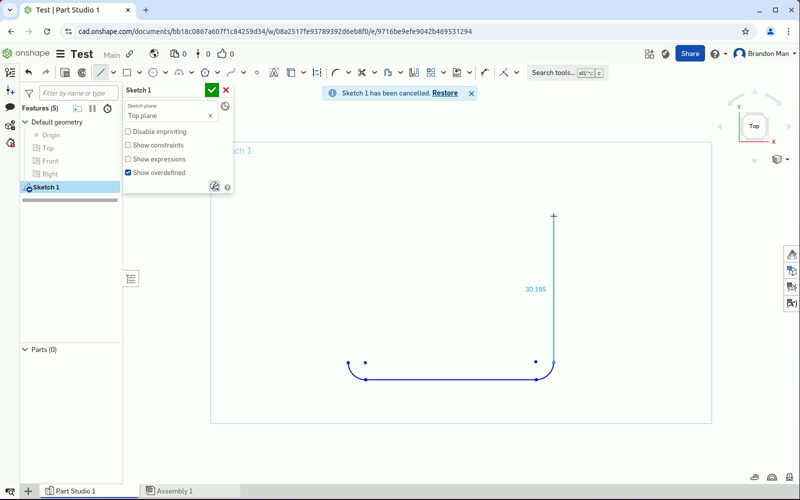
key_up(shift)
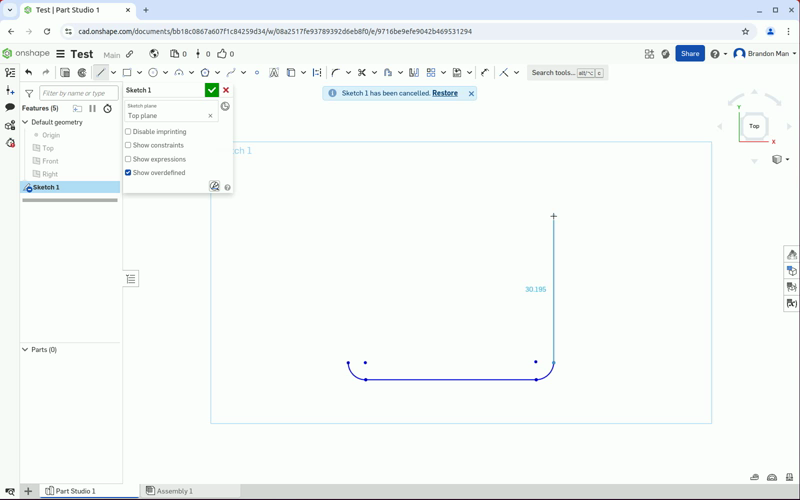
key(esc)
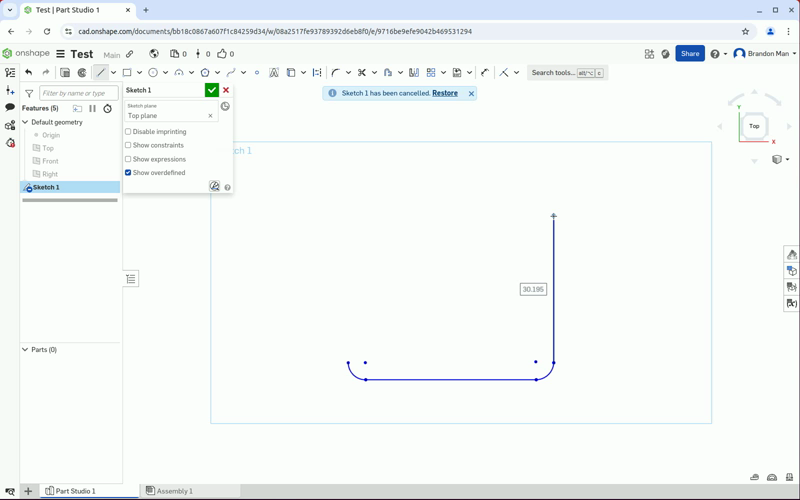
key(a)
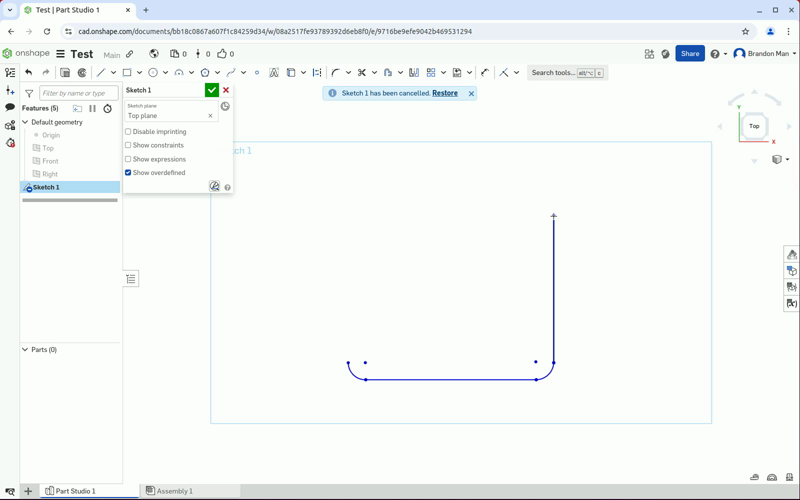
mouse_move(553, 215)
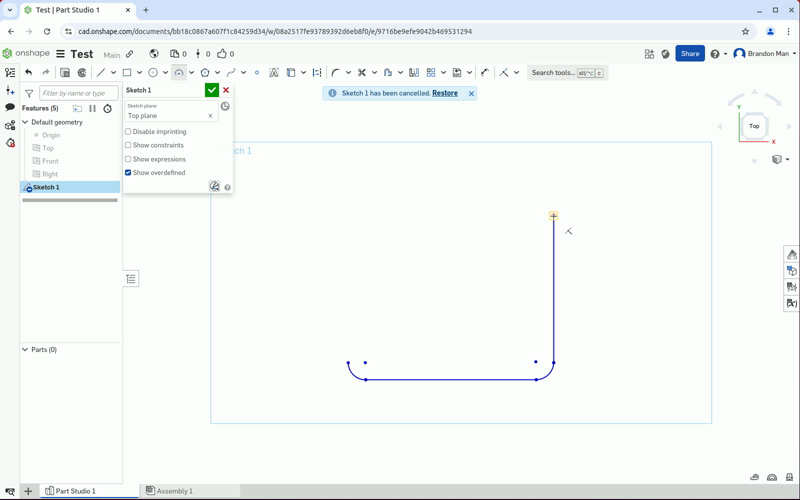
click(553, 215)
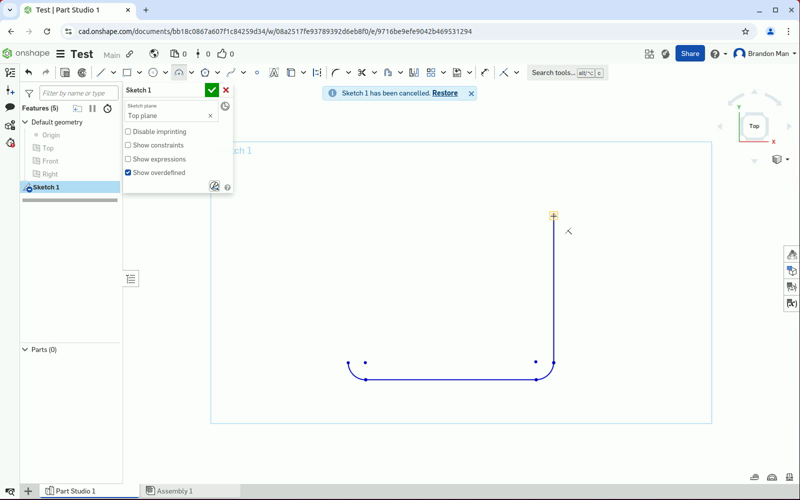
key_down(shift)
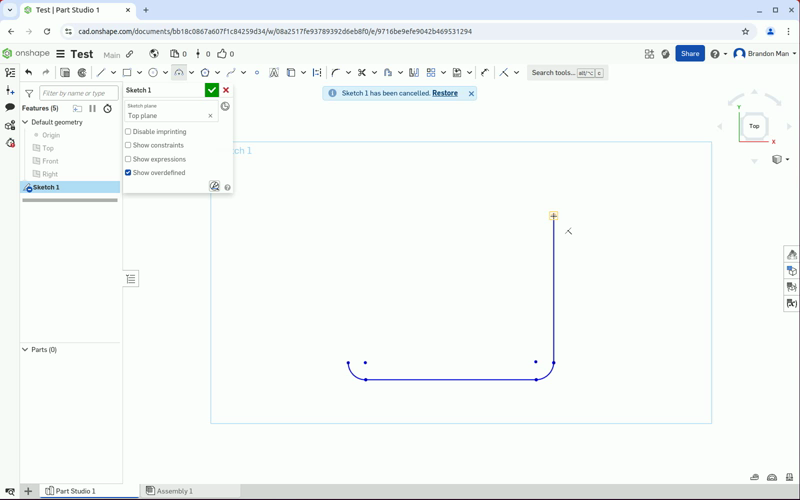
mouse_move(536, 198)
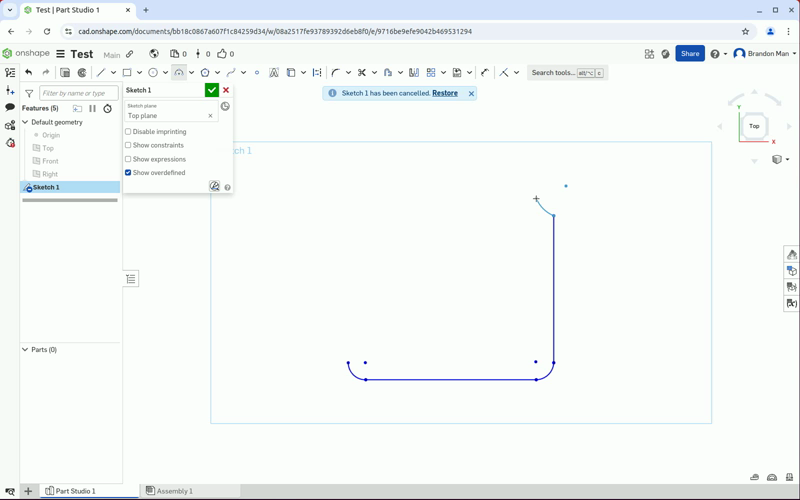
click(536, 198)
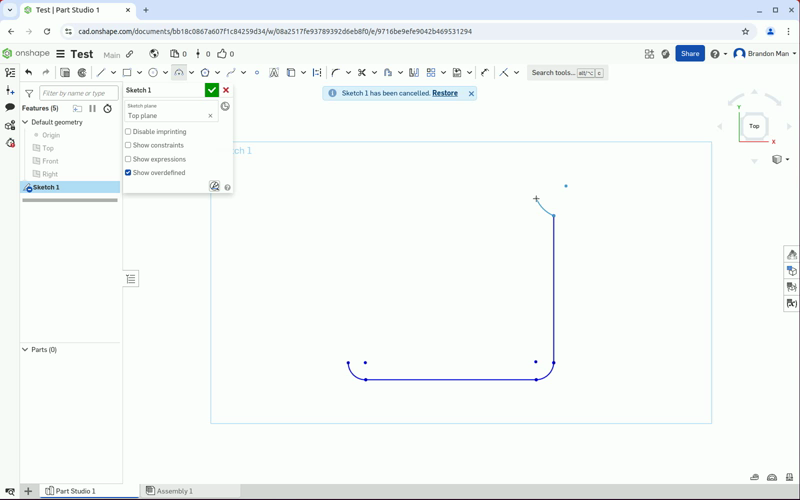
mouse_move(548, 203)
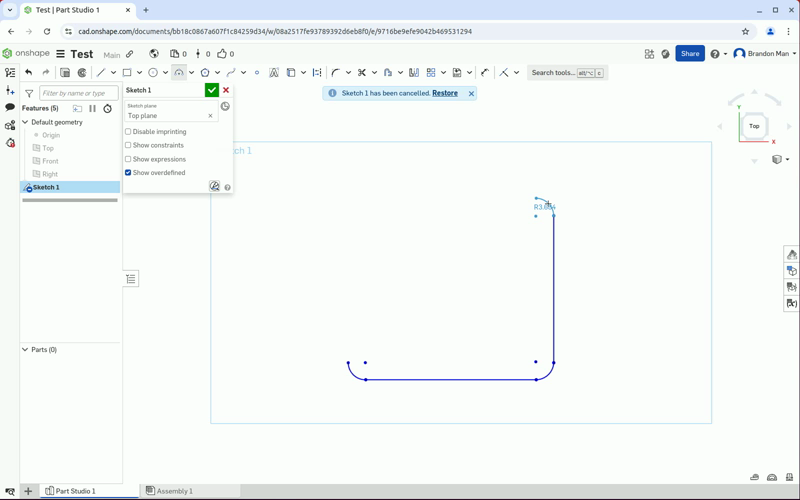
click(548, 203)
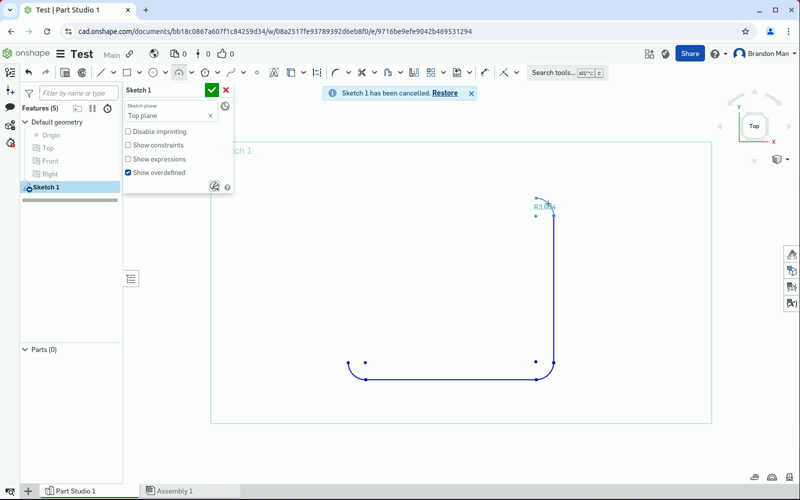
key_up(shift)
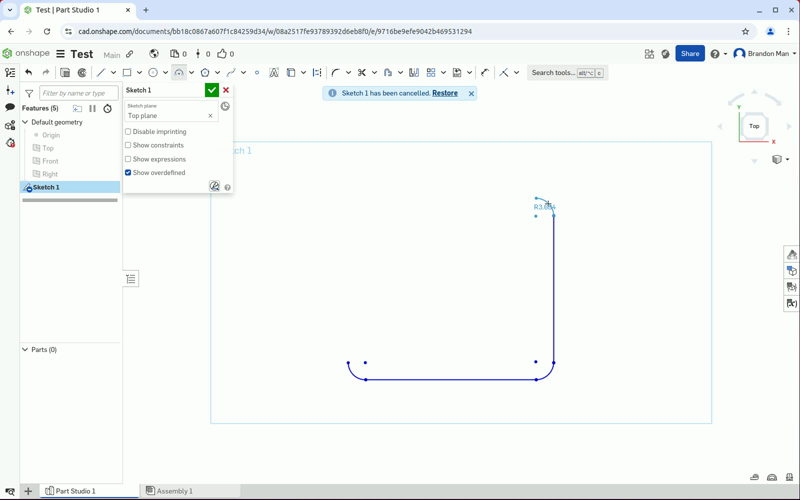
key(esc)
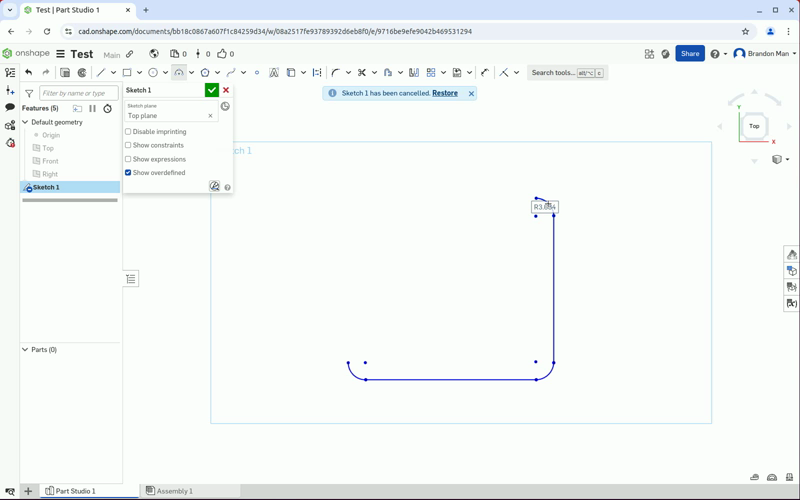
key(l)
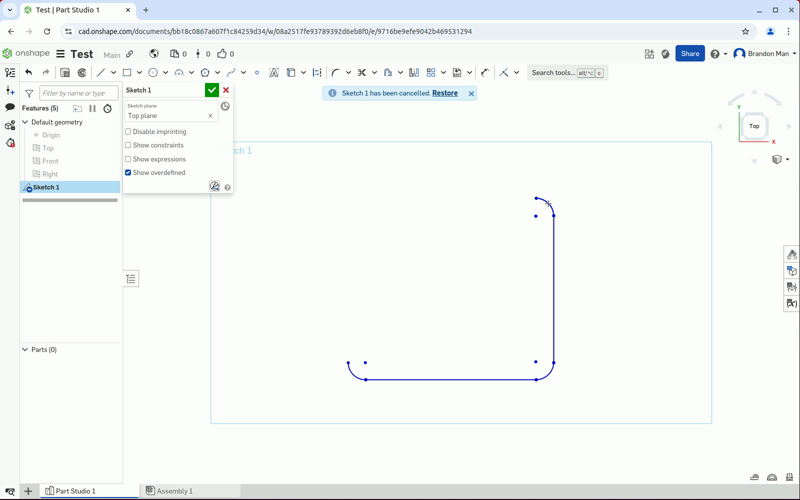
mouse_move(536, 198)
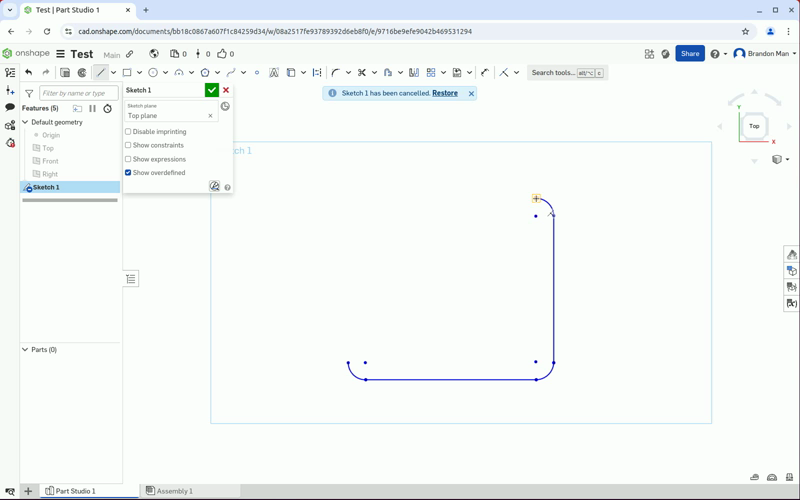
click(536, 198)
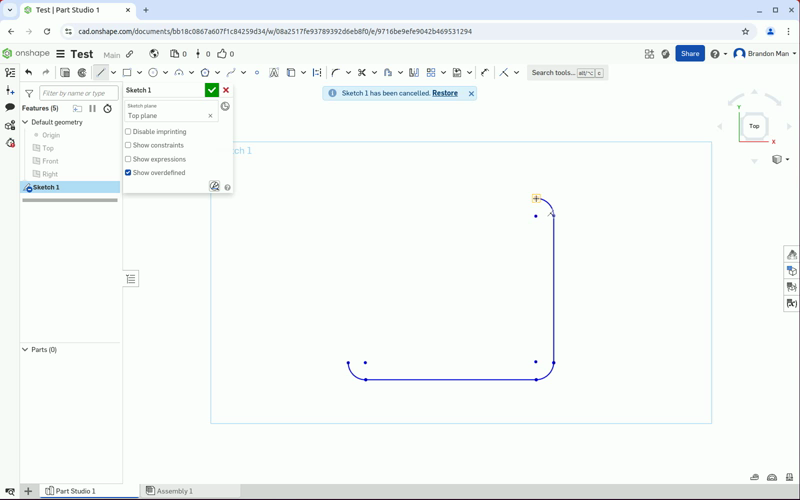
key_down(shift)
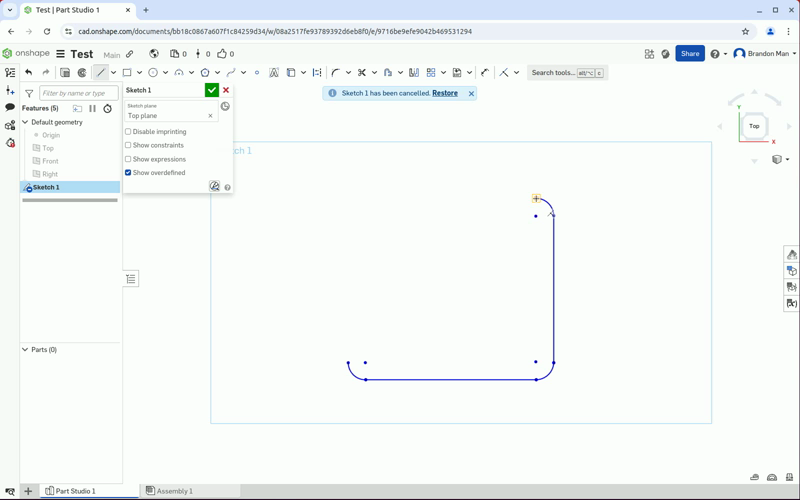
mouse_move(365, 198)
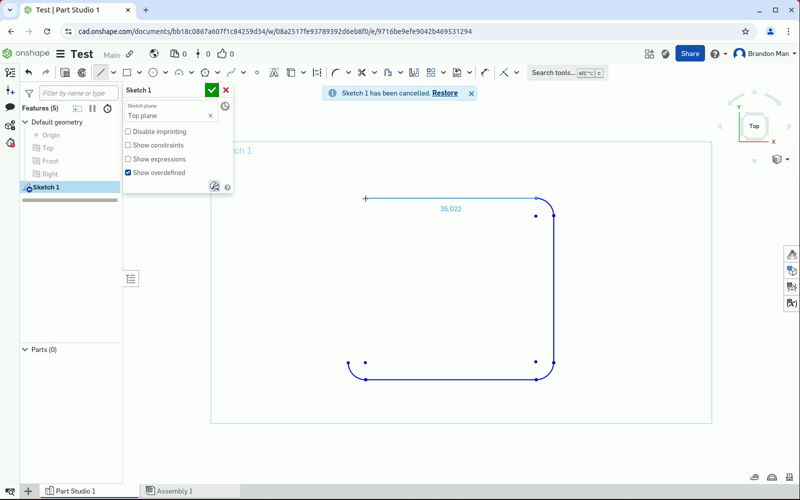
click(365, 198)
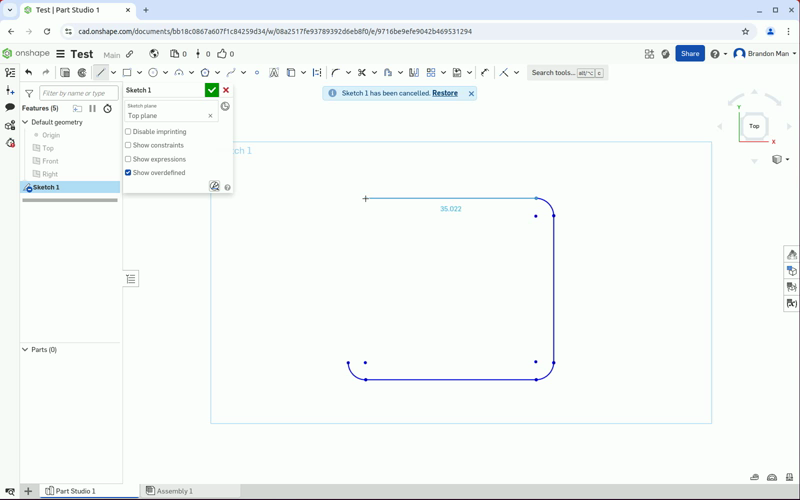
key_up(shift)
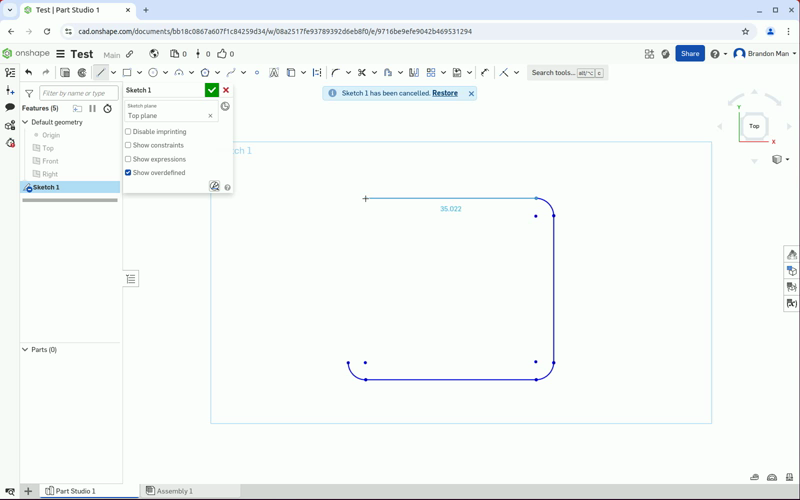
key(esc)
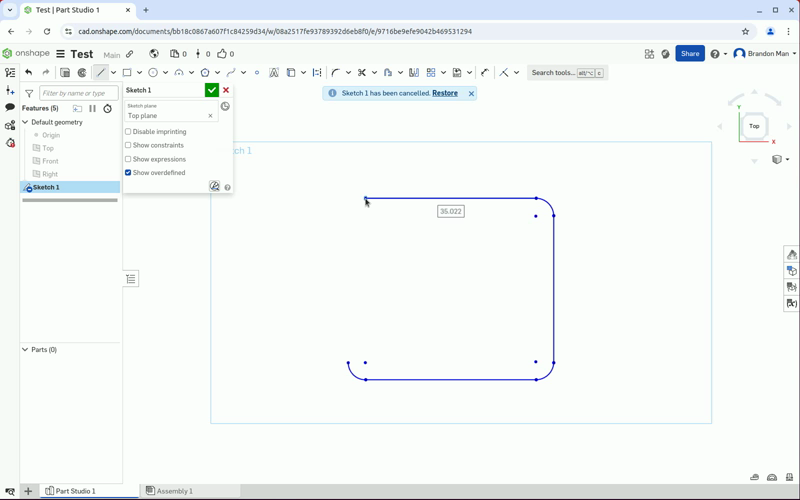
key(a)
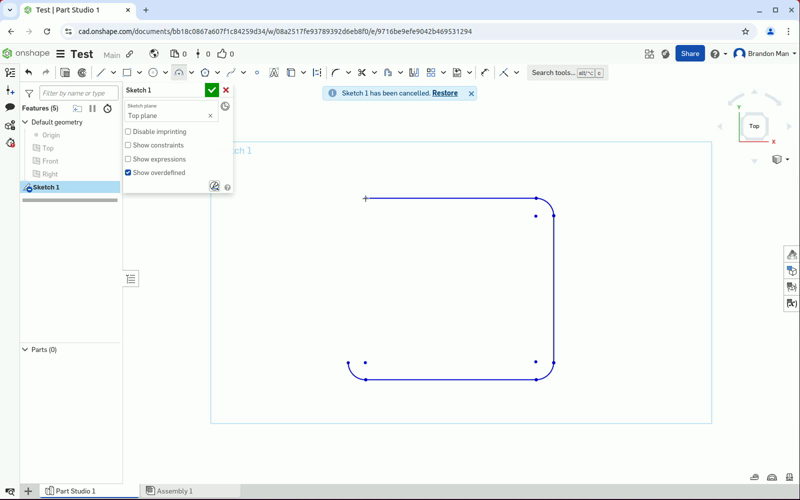
mouse_move(365, 198)
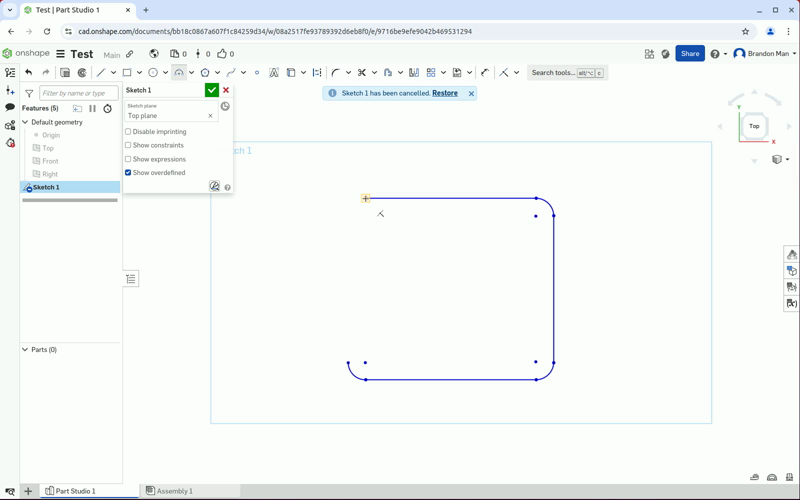
click(365, 198)
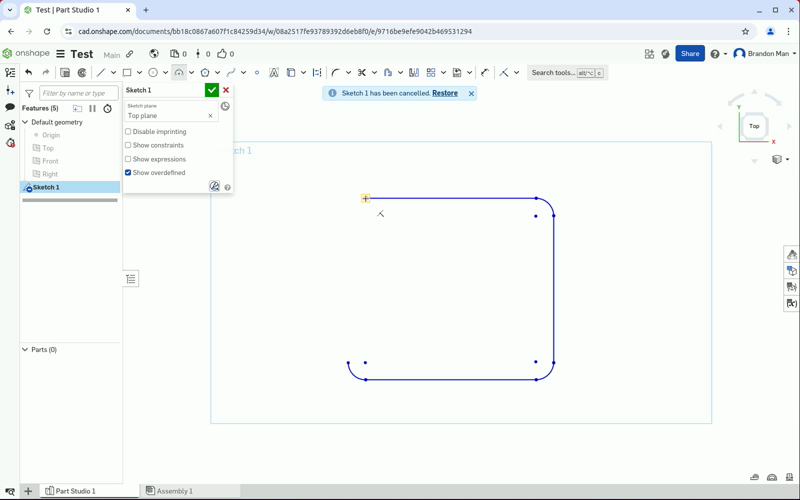
key_down(shift)
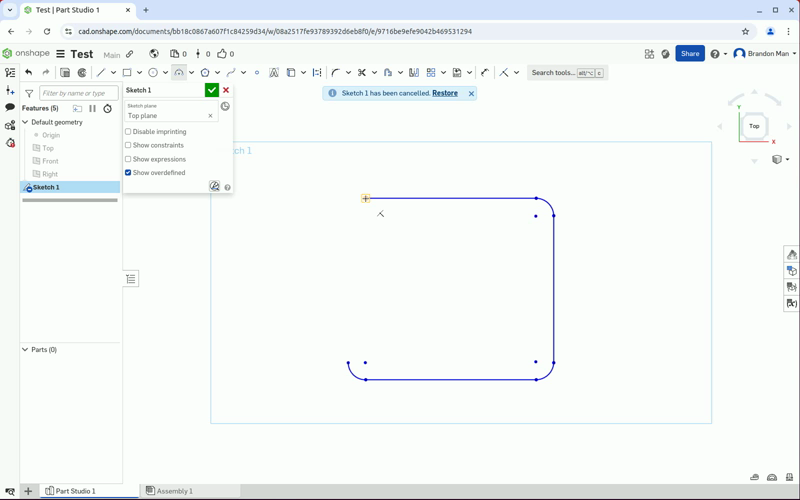
mouse_move(348, 215)
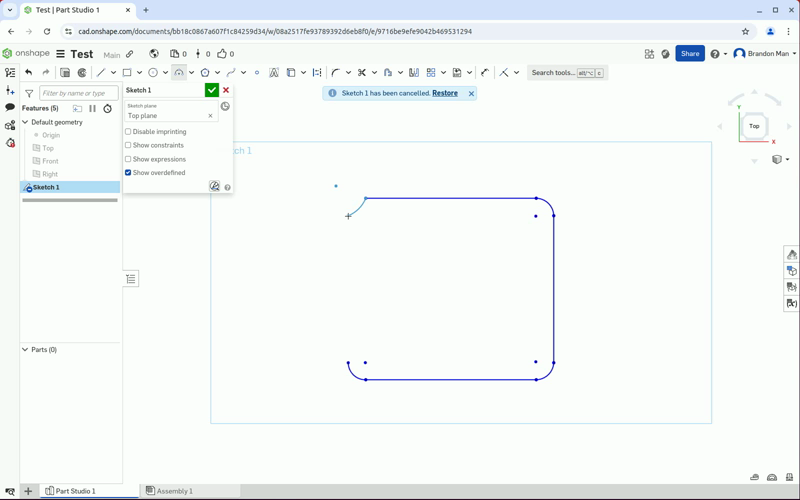
click(348, 215)
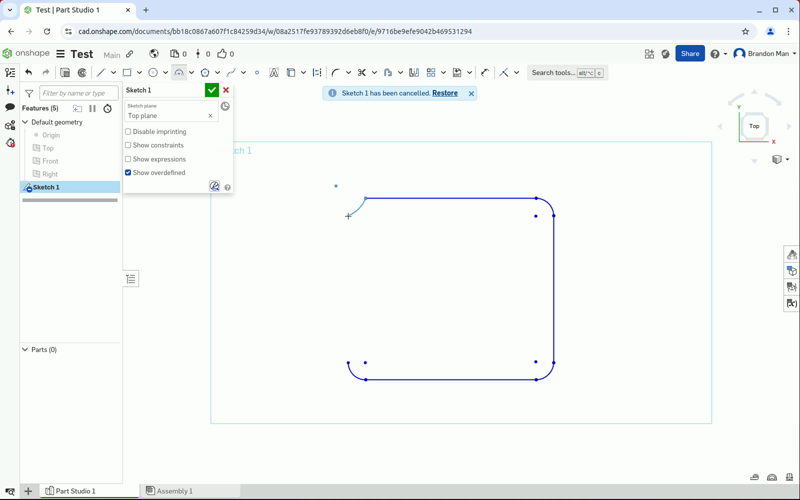
mouse_move(353, 203)
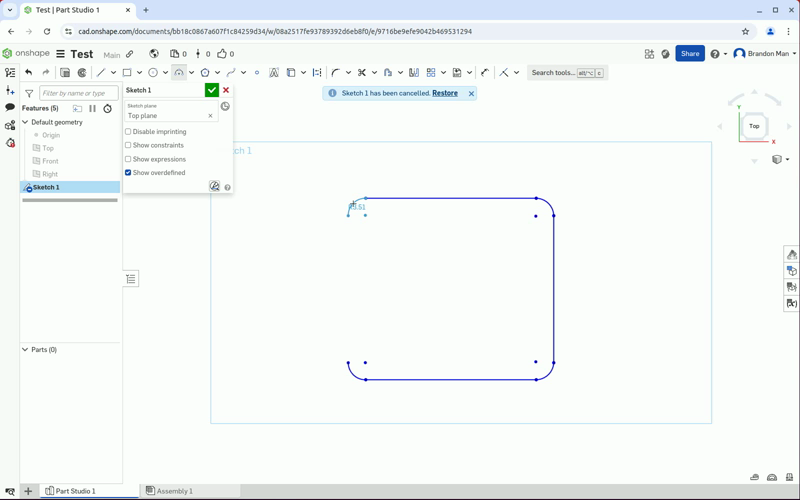
click(353, 203)
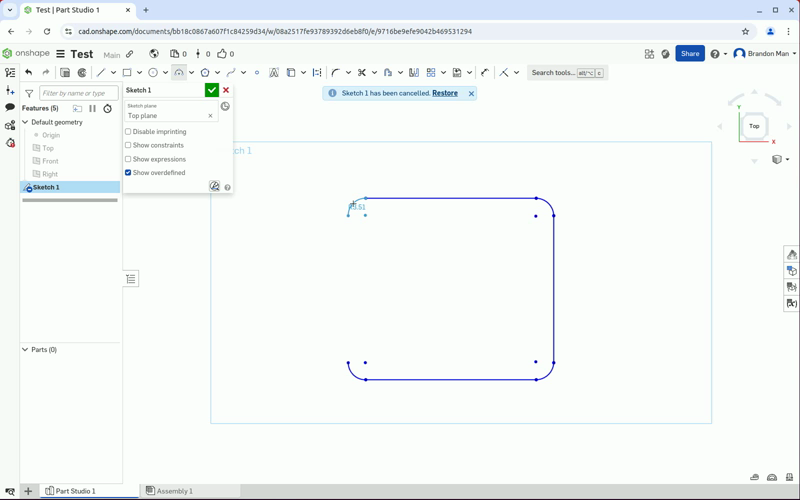
key_up(shift)
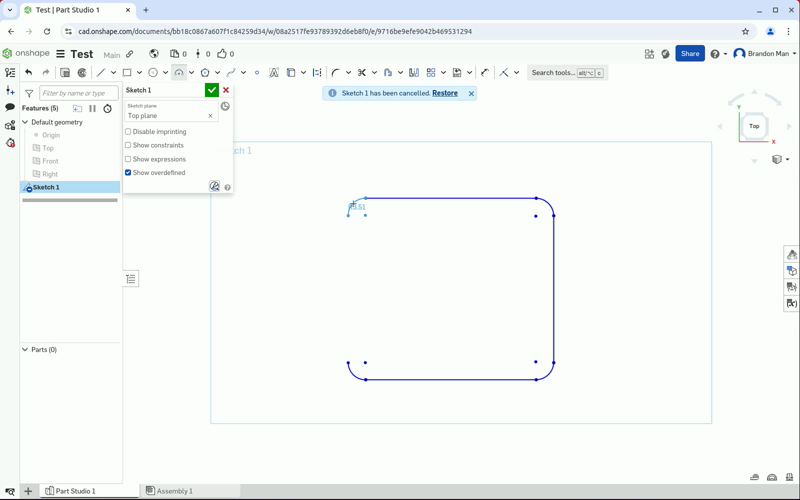
key(esc)
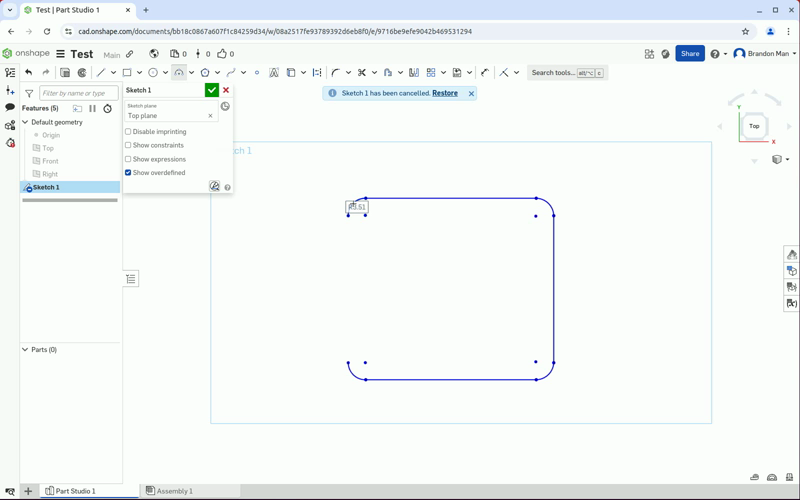
key(l)
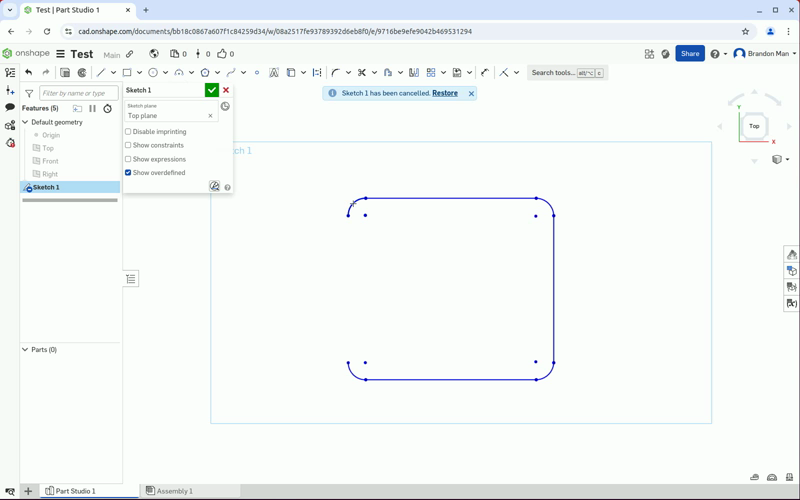
mouse_move(348, 215)
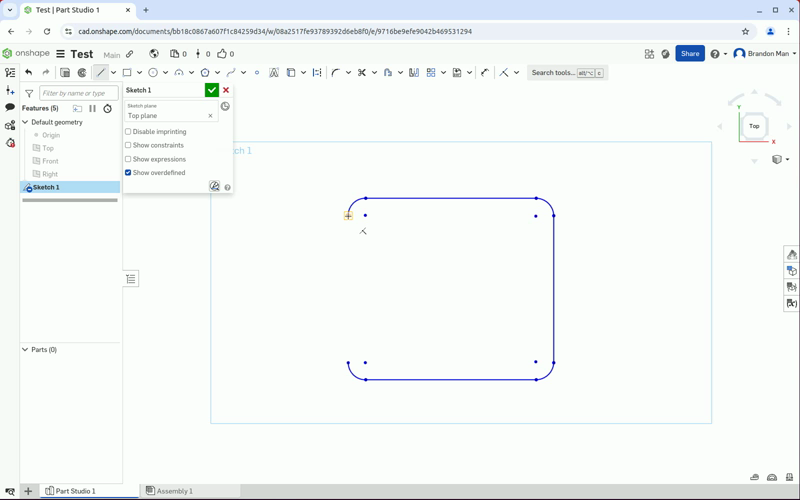
click(348, 215)
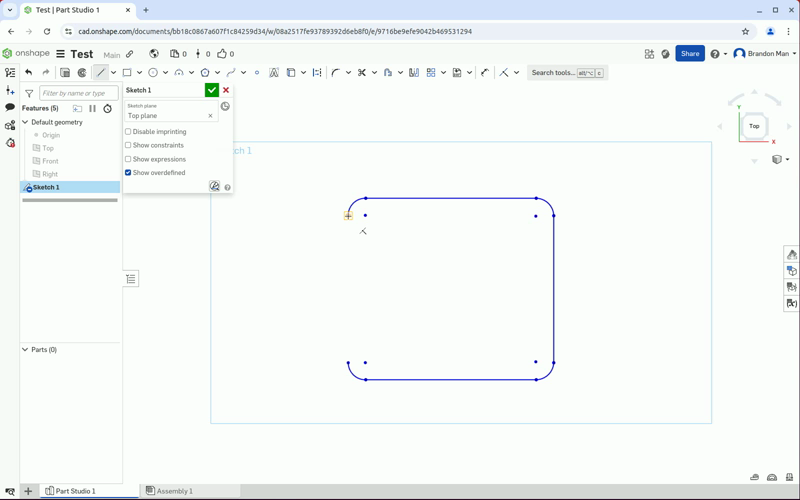
key_down(shift)
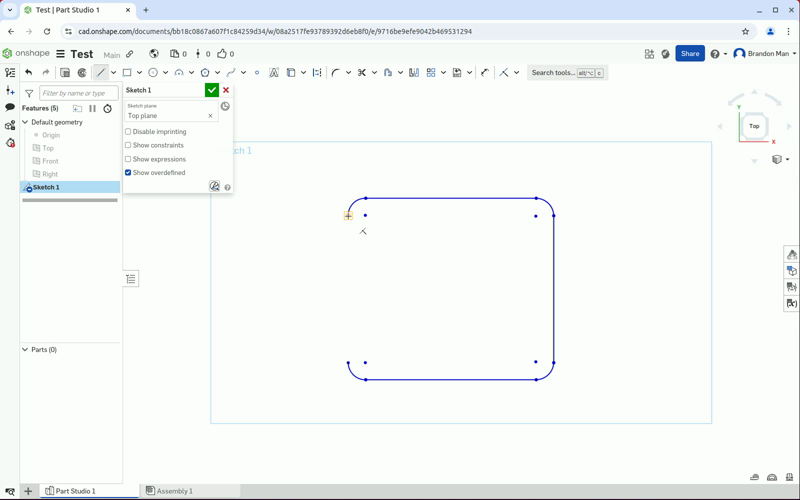
mouse_move(348, 362)
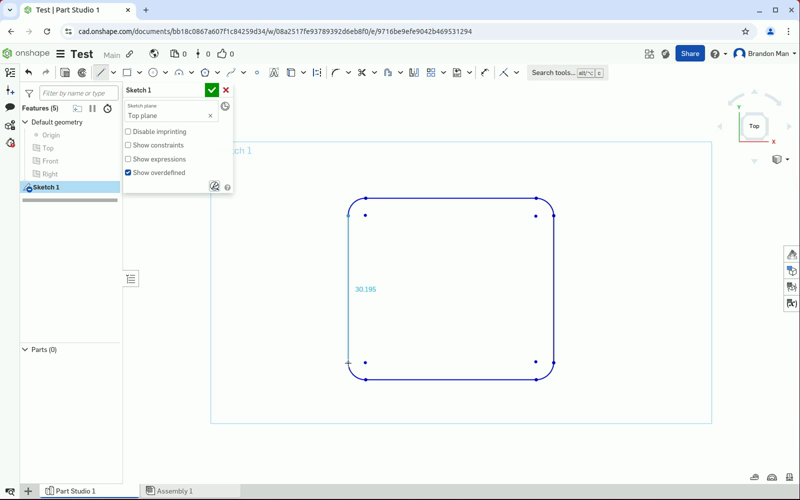
key_up(shift)
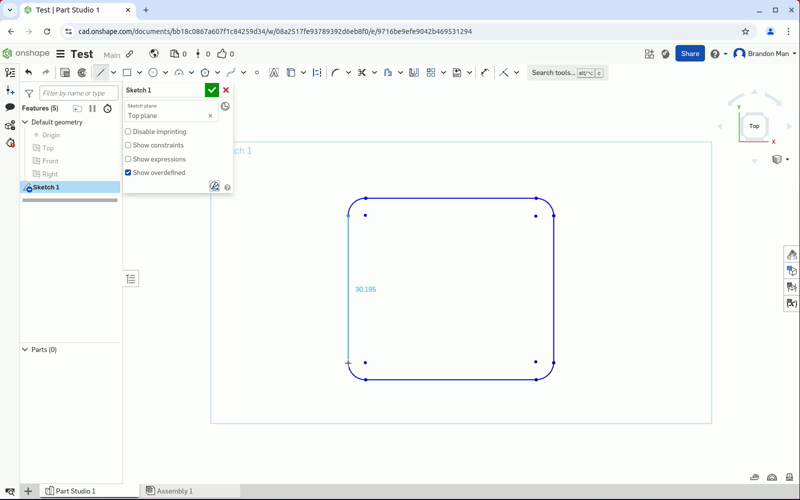
click(348, 362)
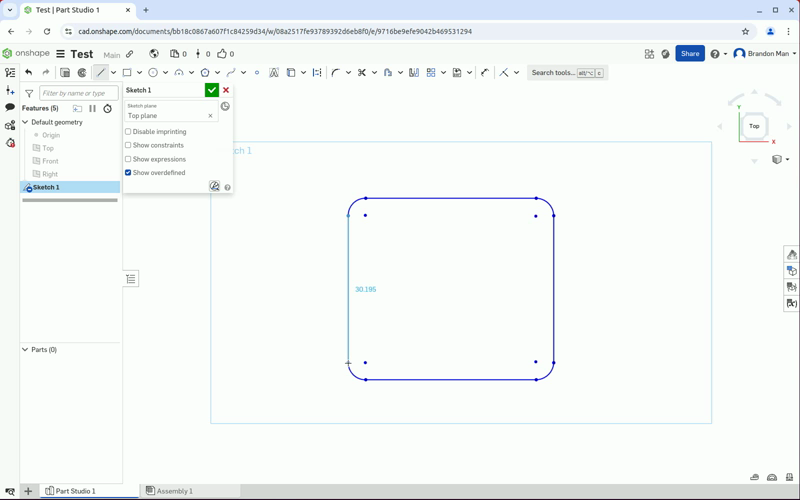
key(esc)
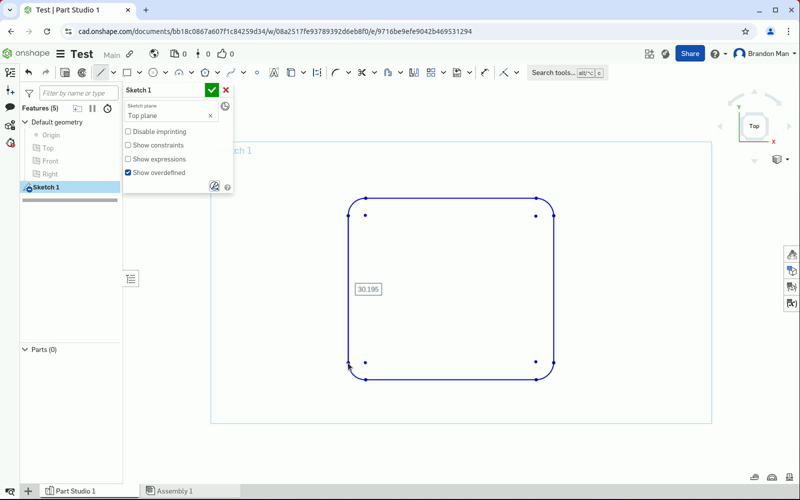
key(c)
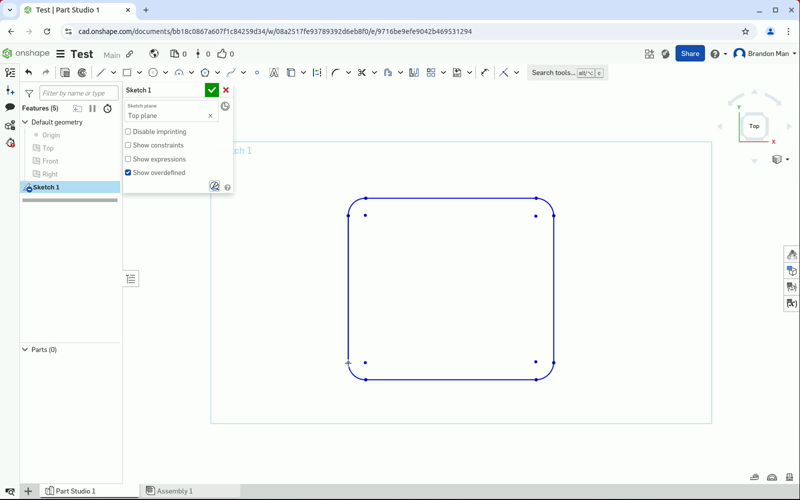
key_down(shift)
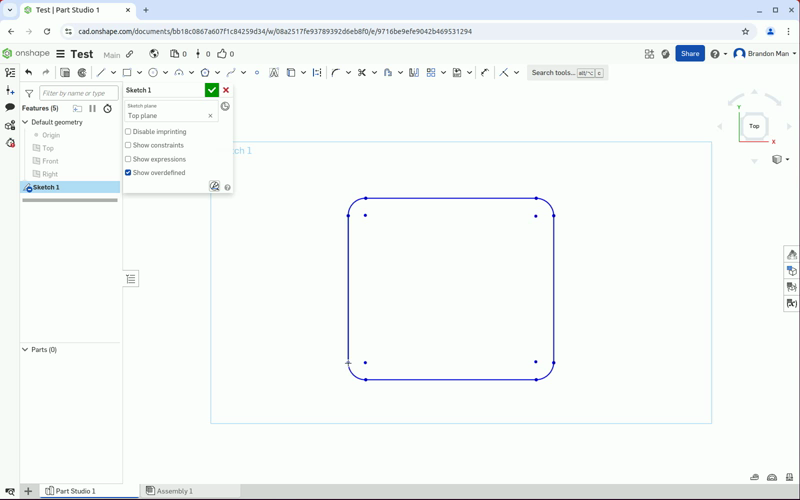
mouse_move(365, 362)
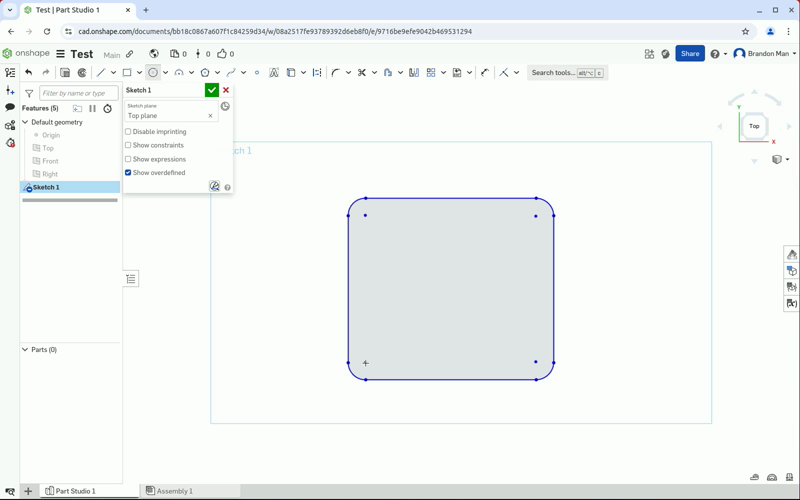
click(365, 362)
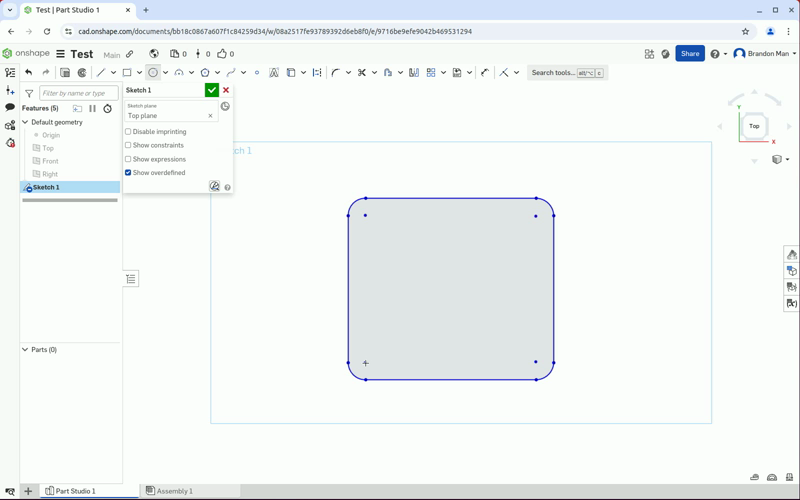
key_up(shift)
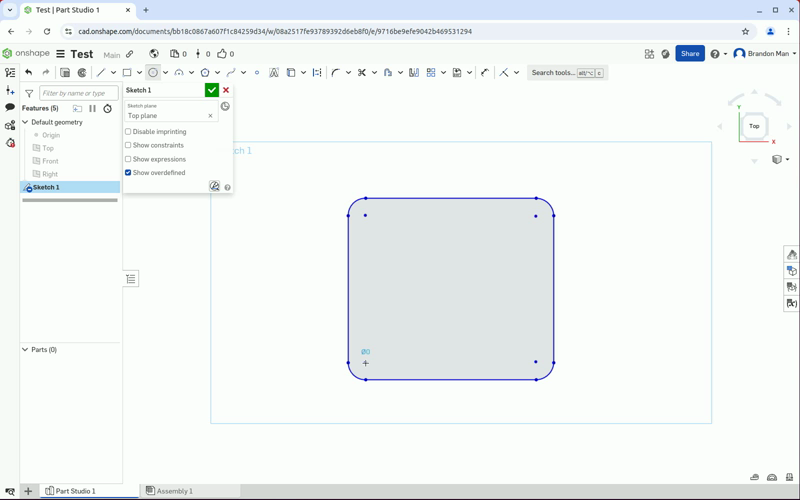
mouse_move(378, 362)
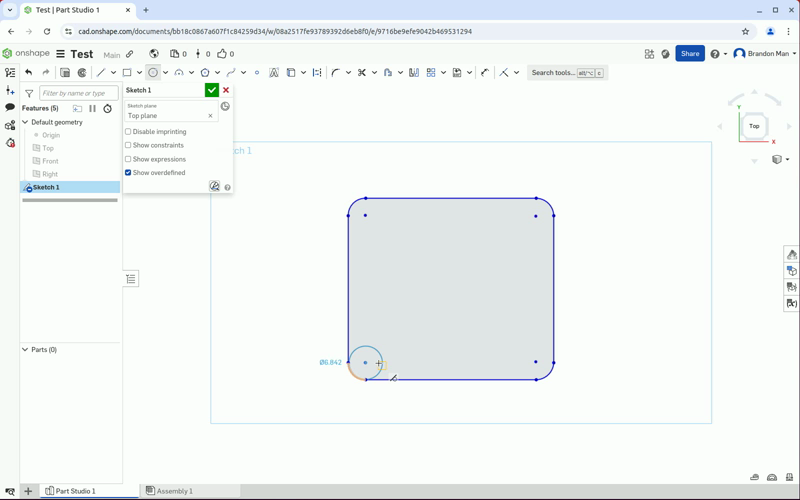
click(378, 362)
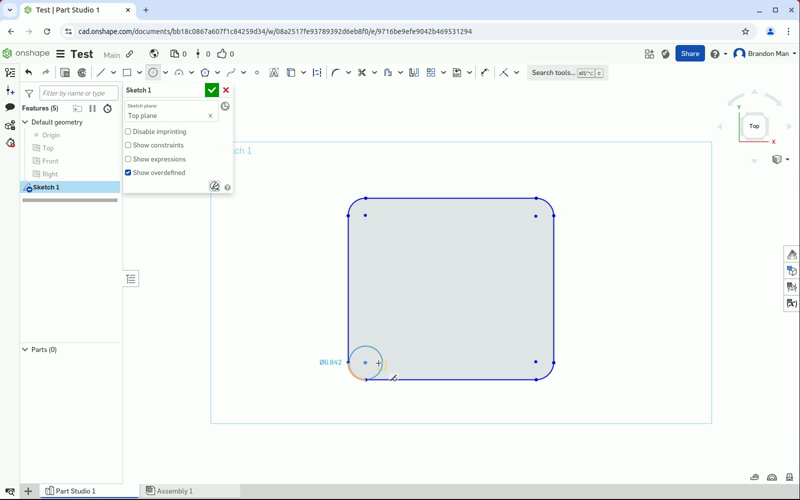
key(esc)
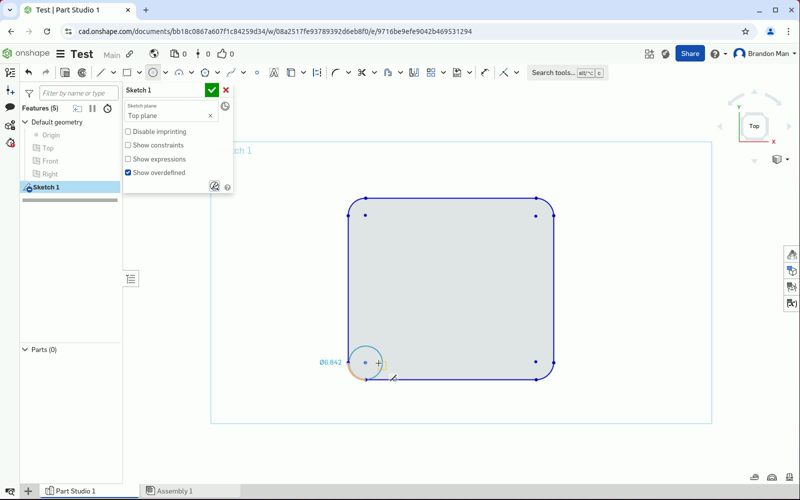
key(c)
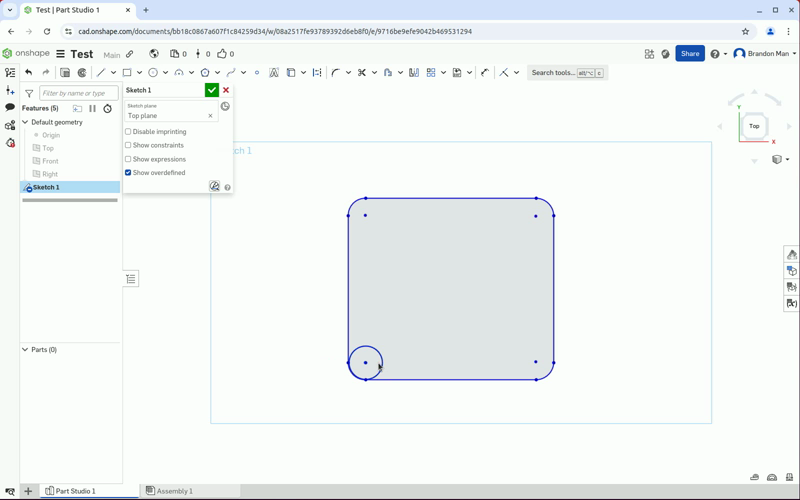
key_down(shift)
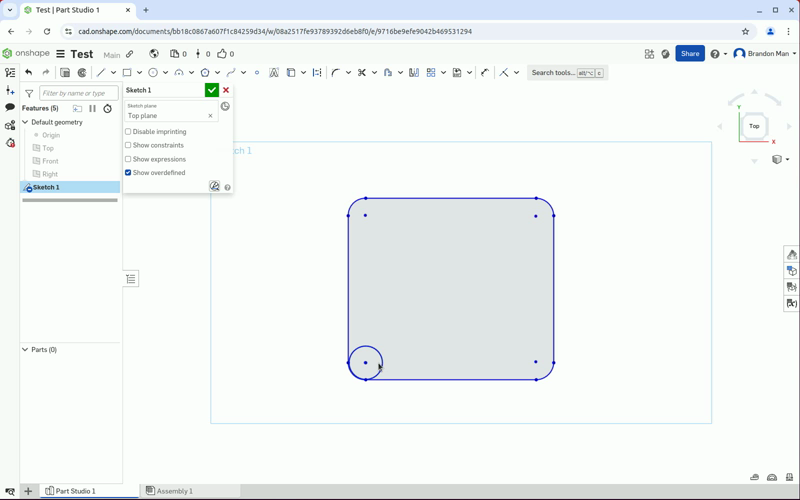
mouse_move(365, 215)
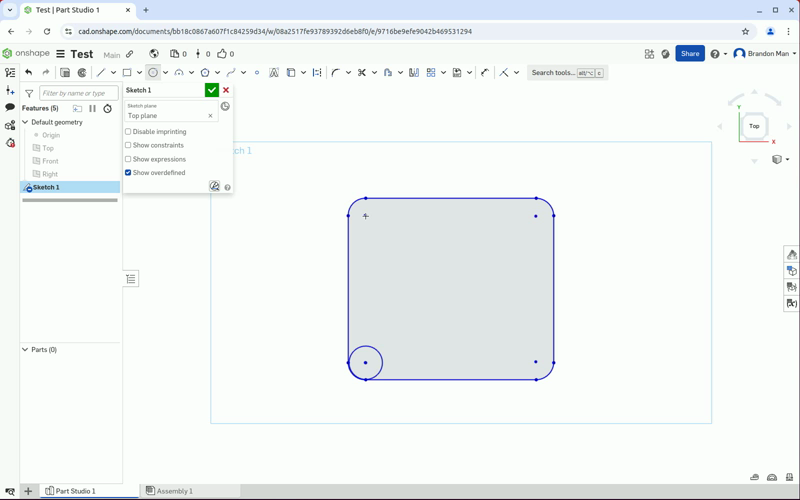
click(365, 215)
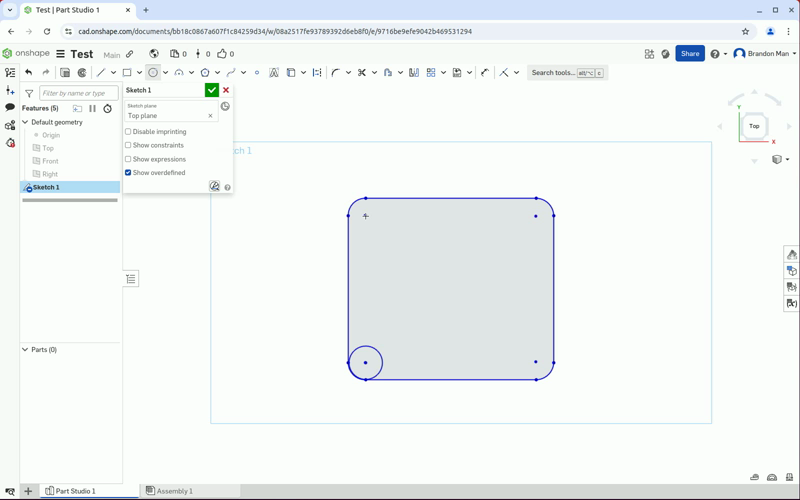
key_up(shift)
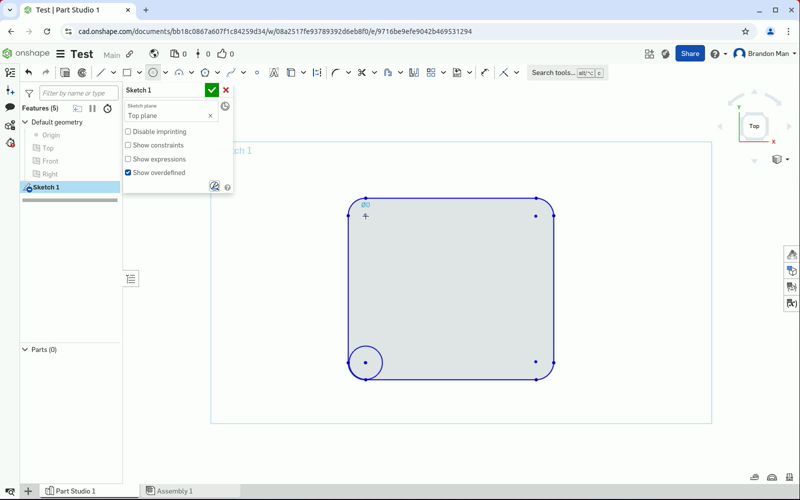
mouse_move(378, 215)
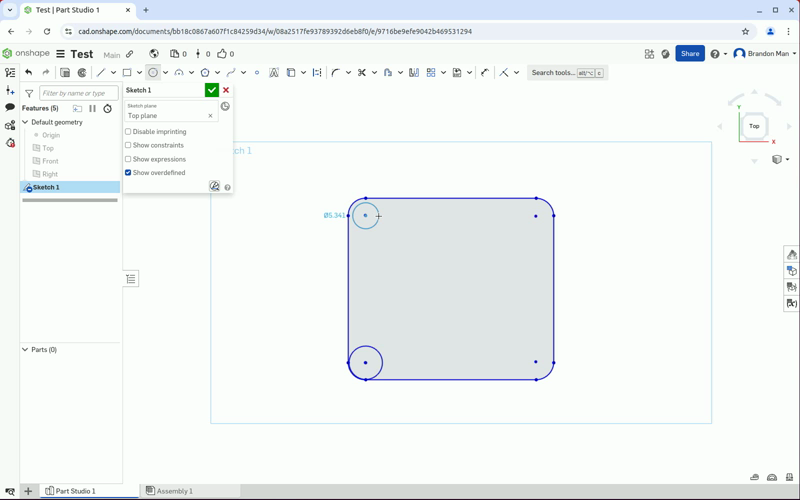
click(378, 215)
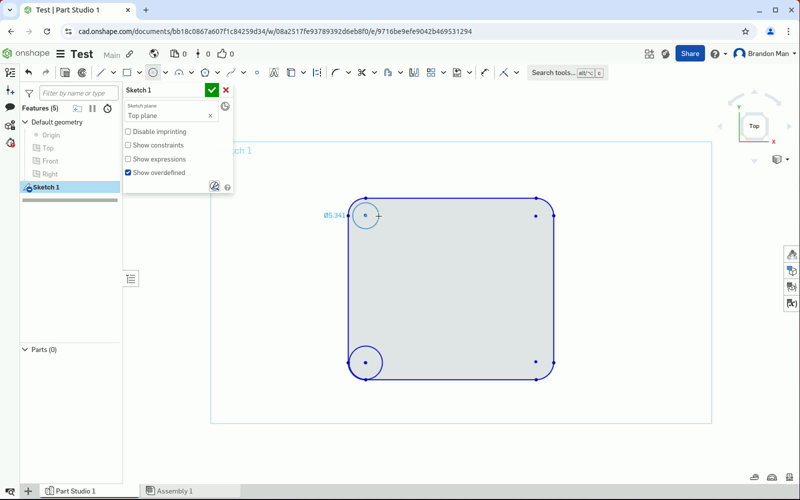
key(esc)
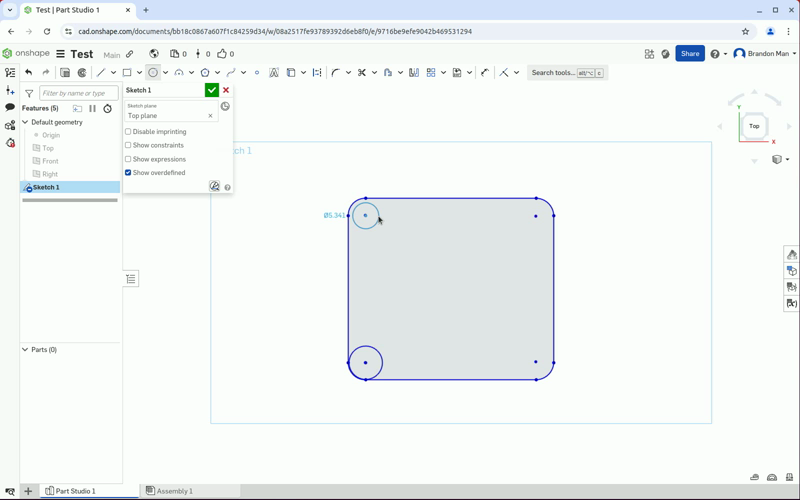
key(l)
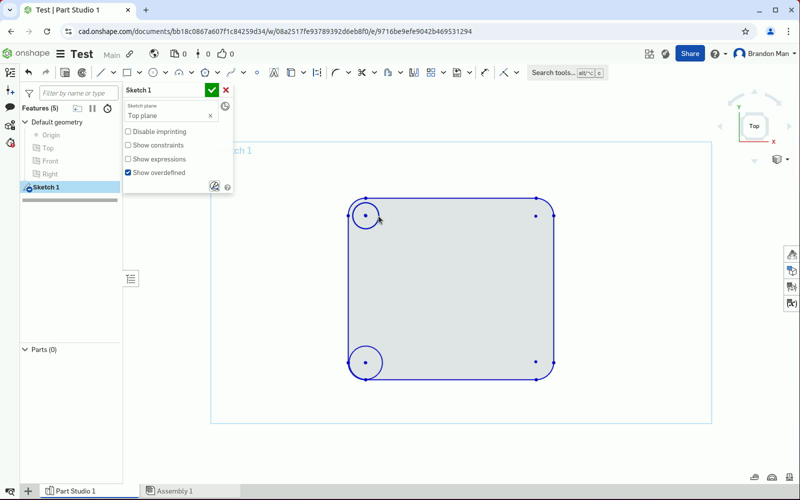
key_down(shift)
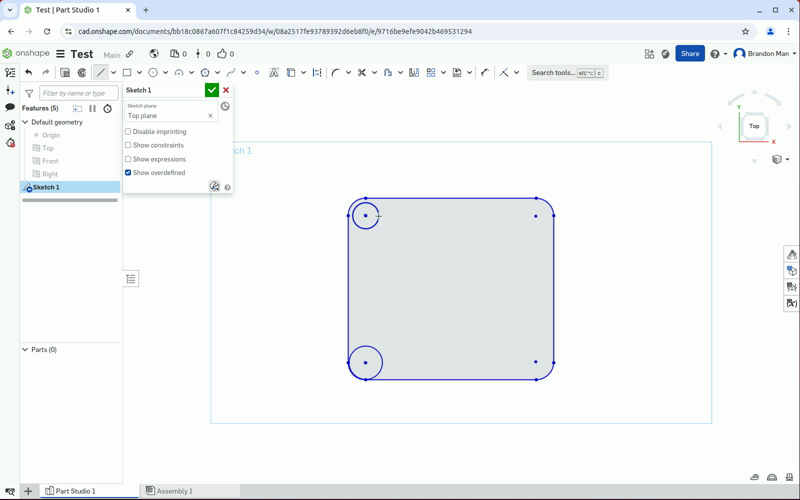
mouse_move(395, 345)
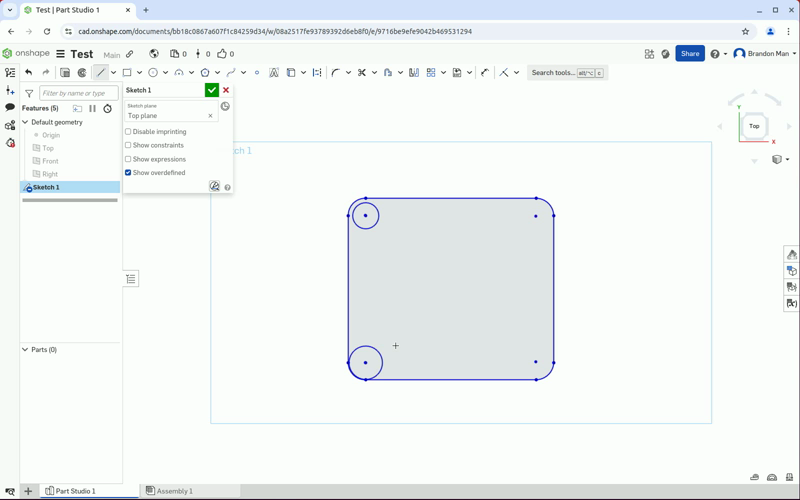
click(395, 345)
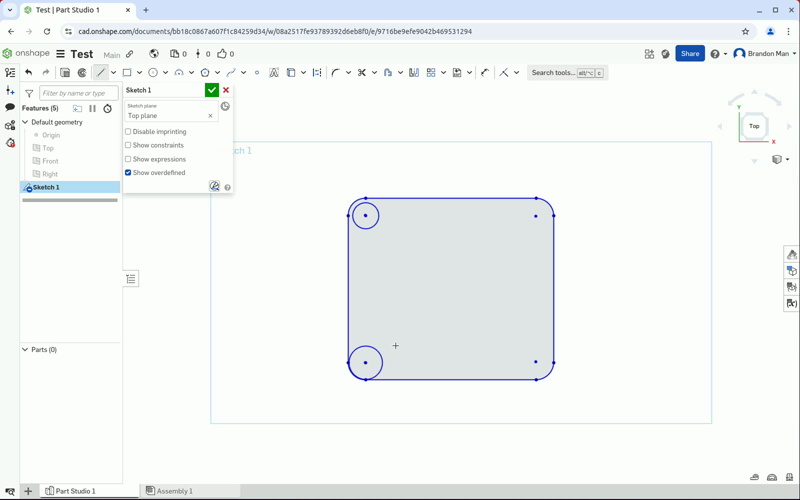
key_up(shift)
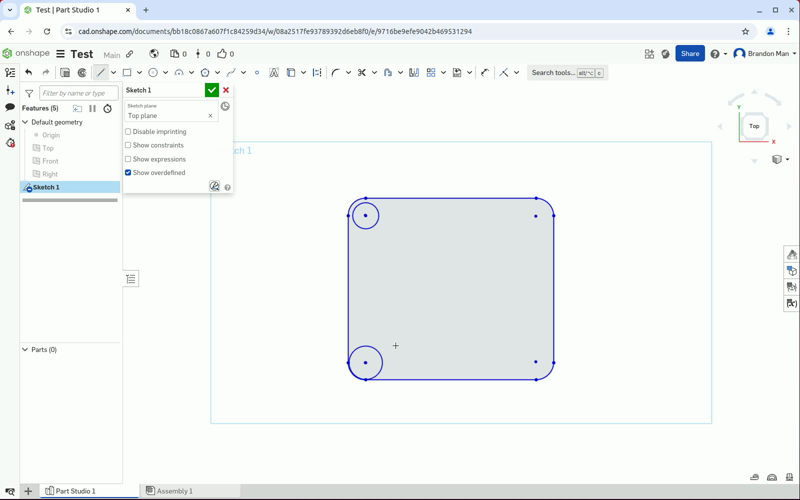
key_down(shift)
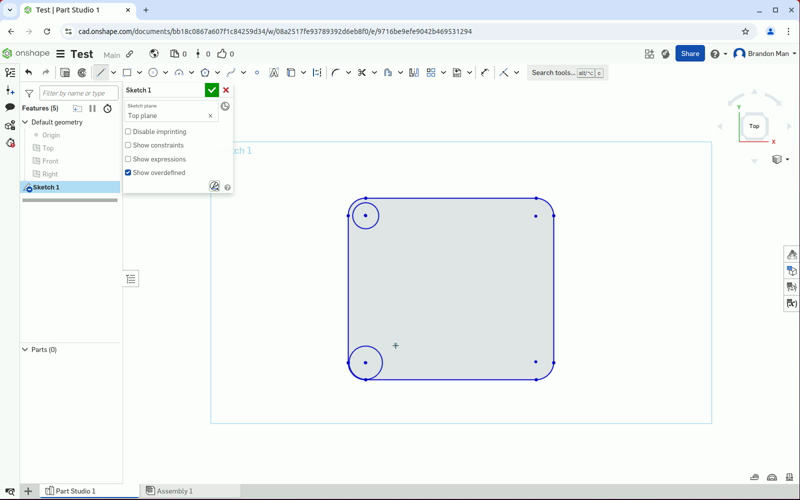
mouse_move(506, 345)
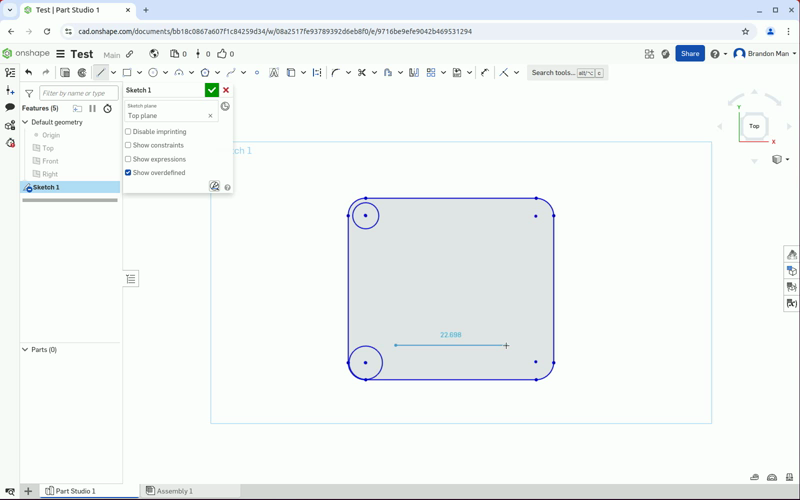
click(506, 345)
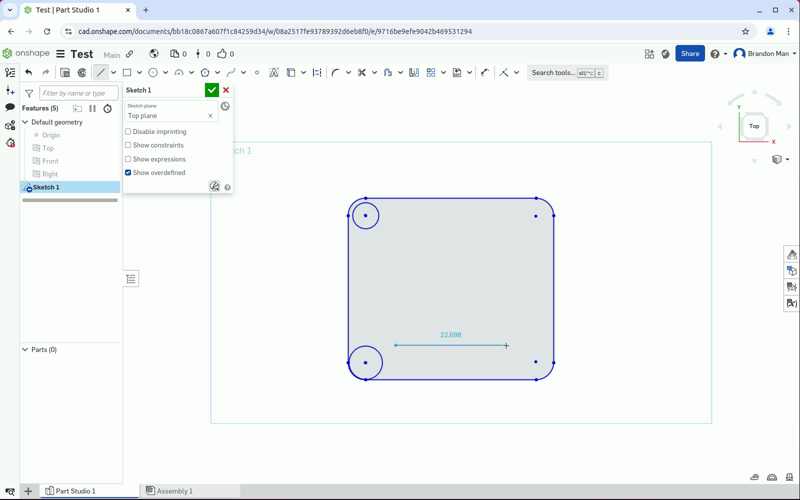
key_up(shift)
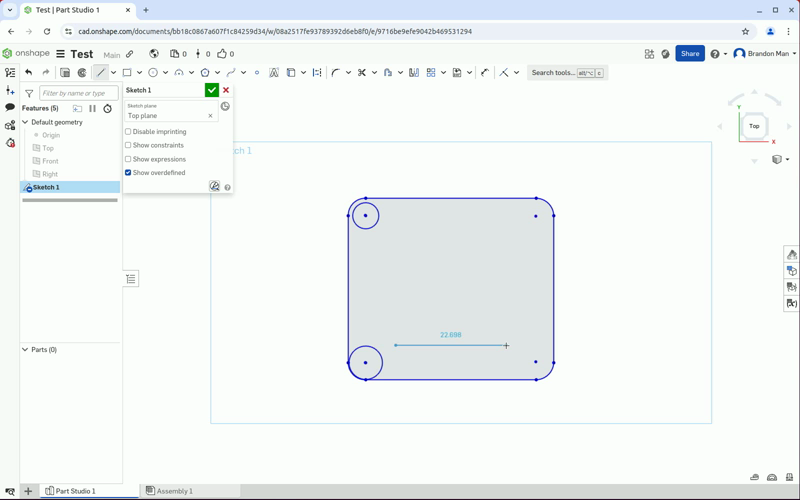
key_down(shift)
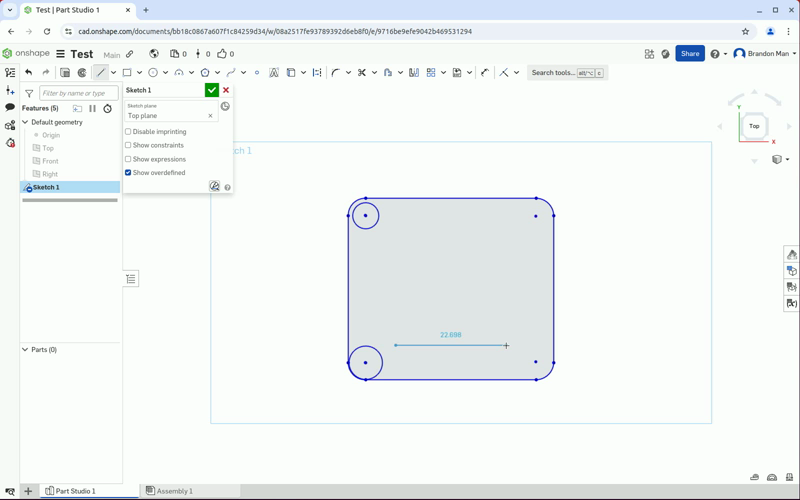
mouse_move(506, 232)
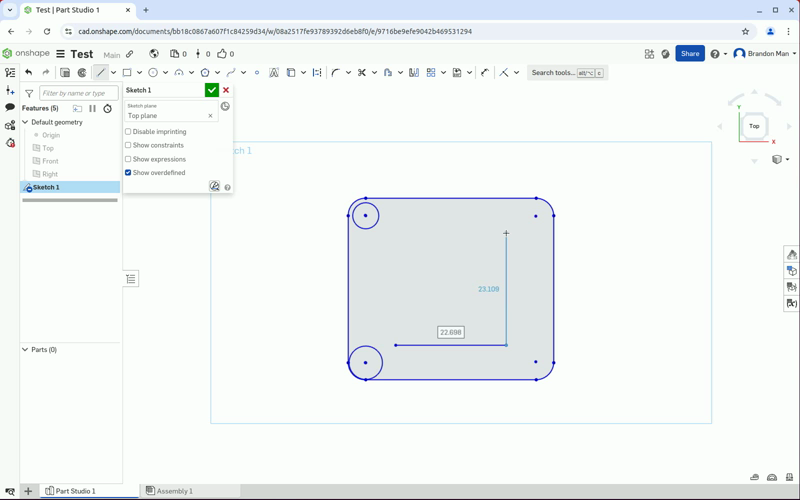
click(506, 232)
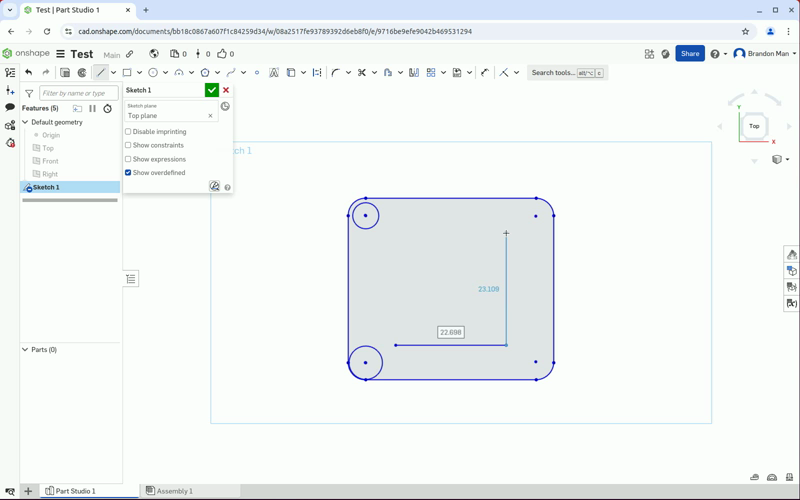
key_up(shift)
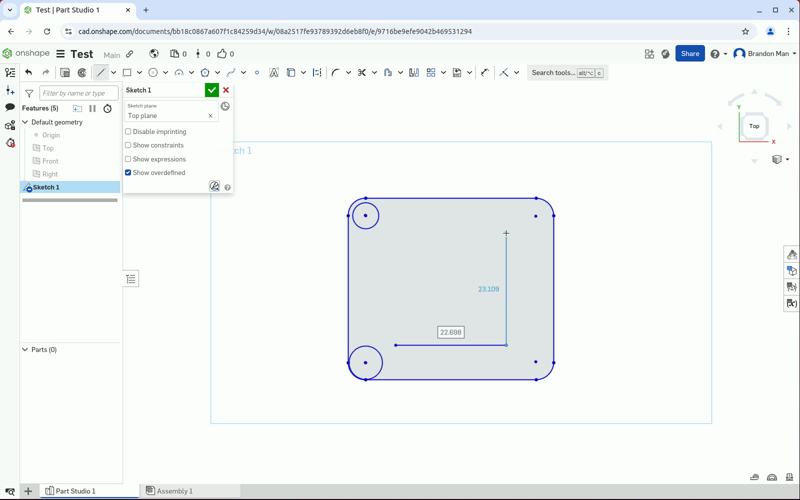
key_down(shift)
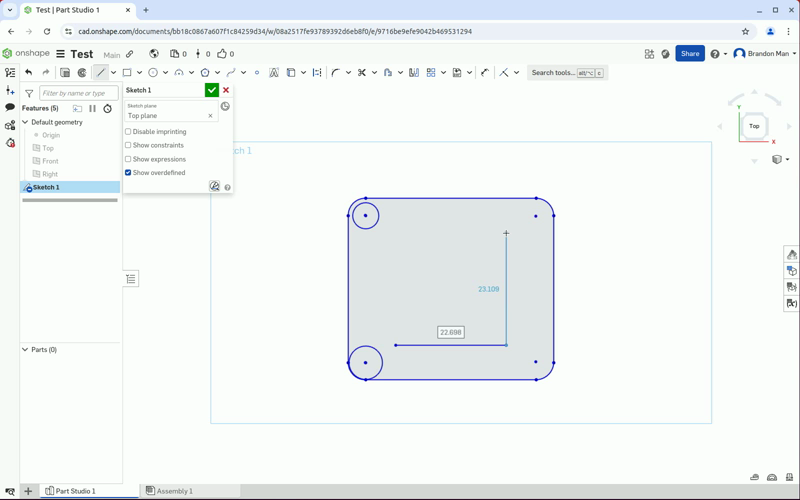
mouse_move(536, 232)
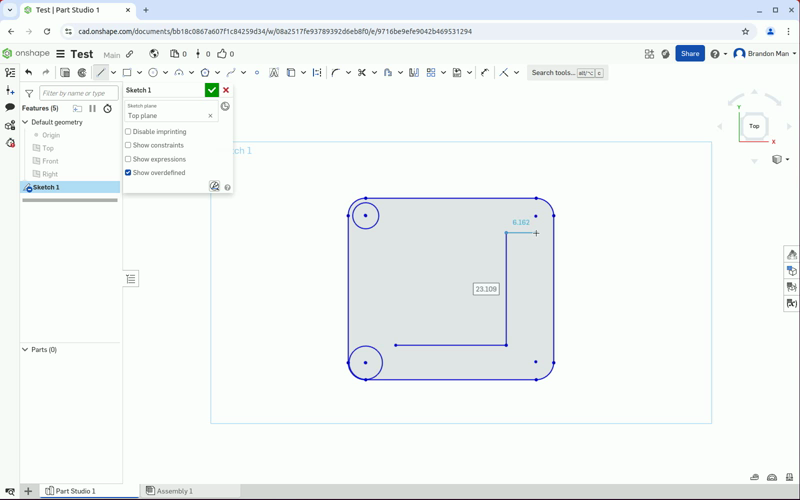
mouse_move(469, 232)
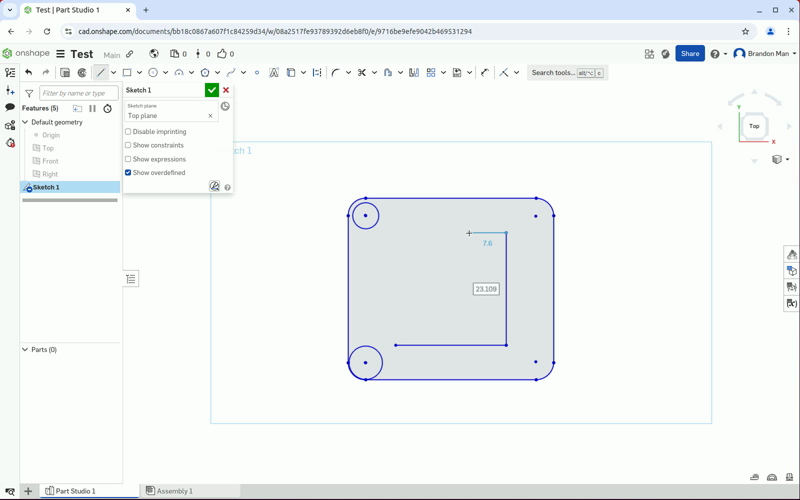
click(469, 232)
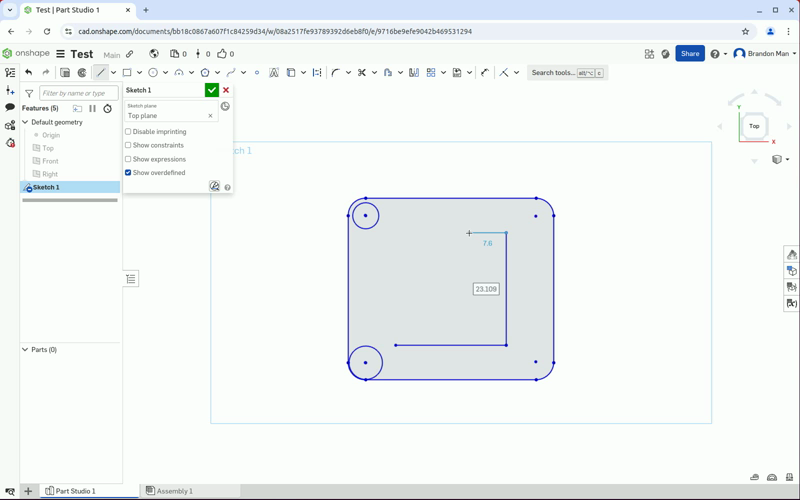
key_up(shift)
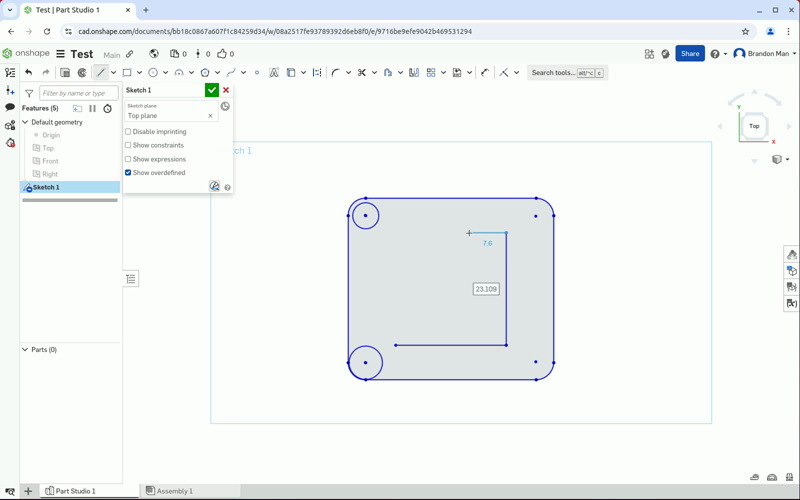
key_down(shift)
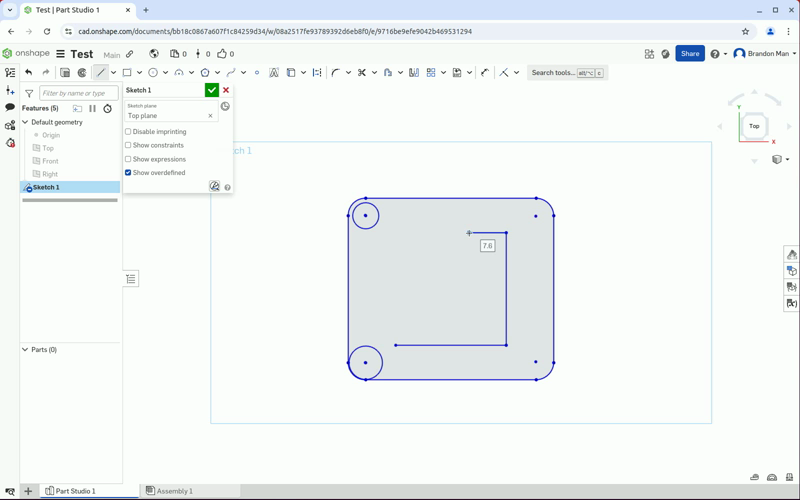
mouse_move(499, 232)
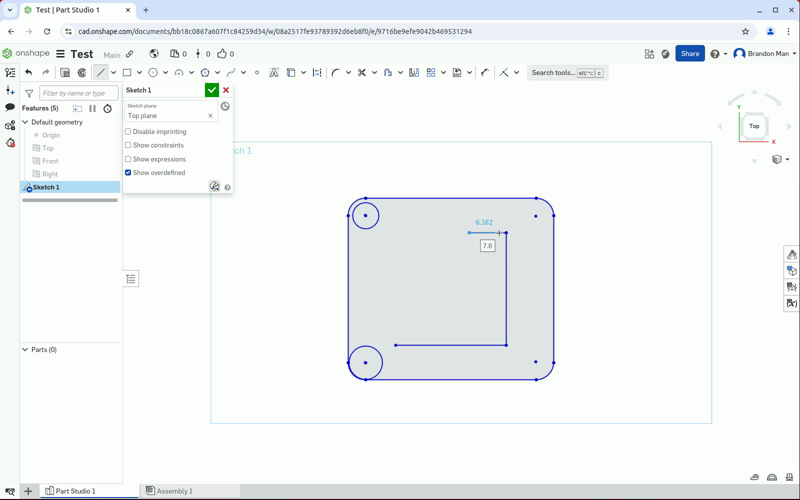
mouse_move(432, 232)
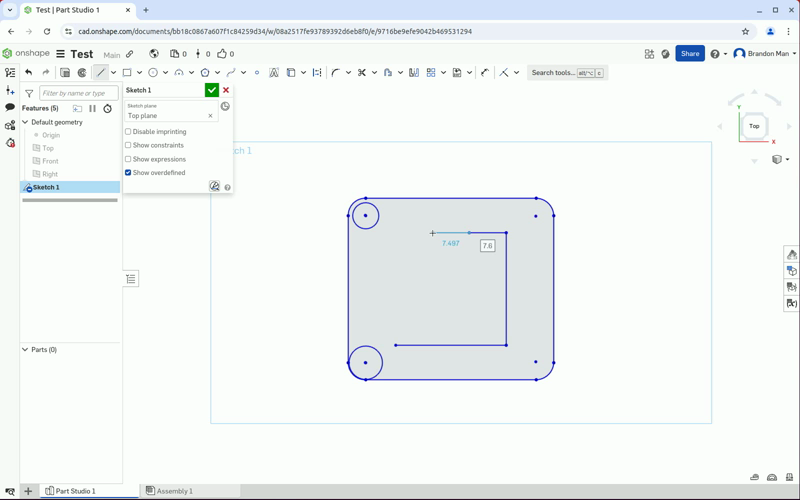
click(432, 232)
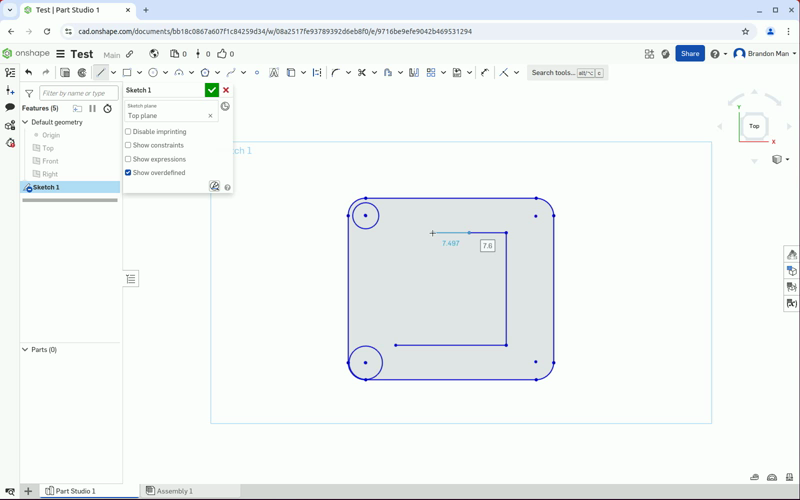
key_up(shift)
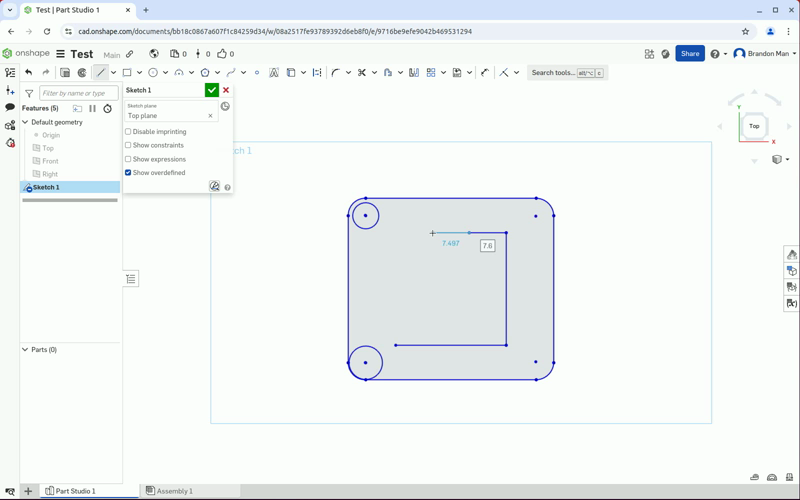
key_down(shift)
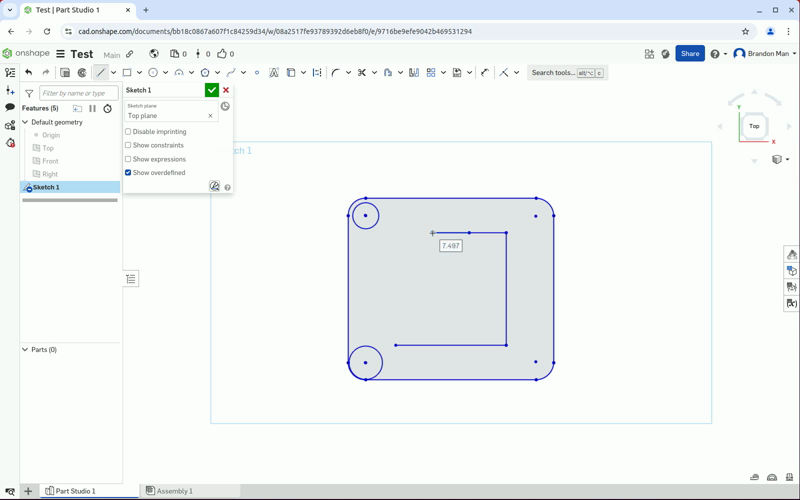
mouse_move(462, 232)
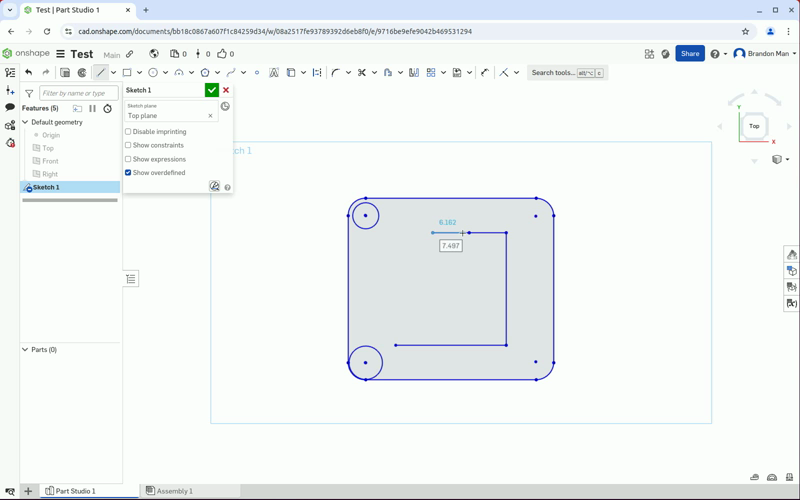
mouse_move(395, 232)
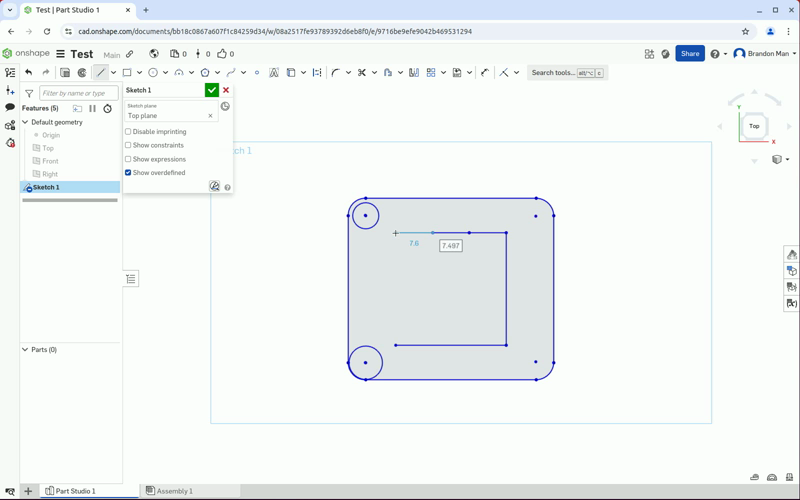
click(395, 232)
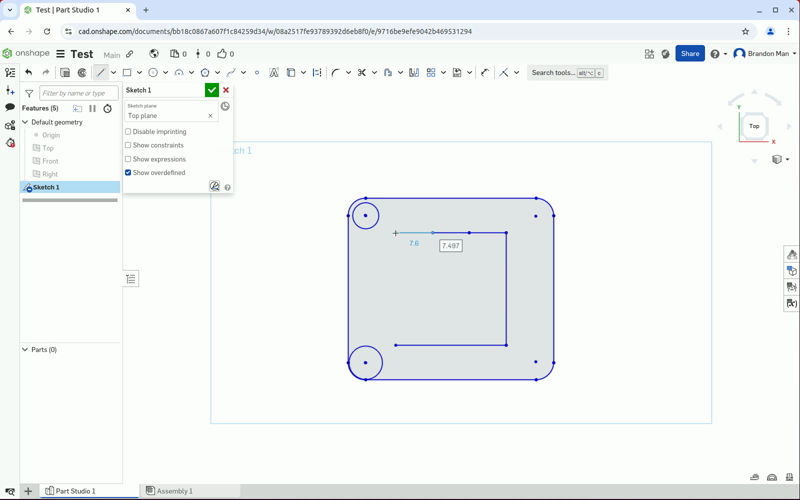
key_up(shift)
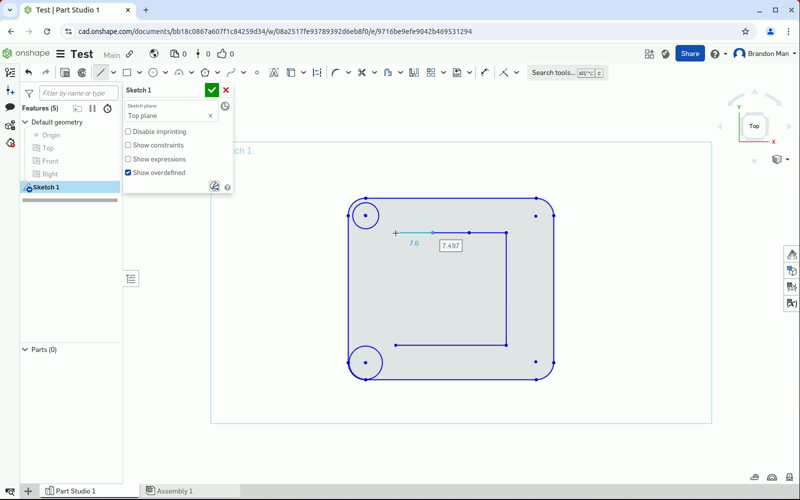
key_down(shift)
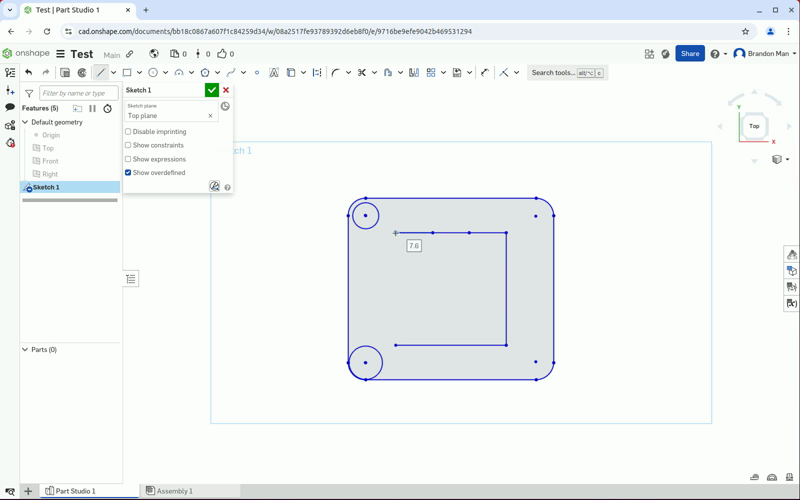
mouse_move(395, 345)
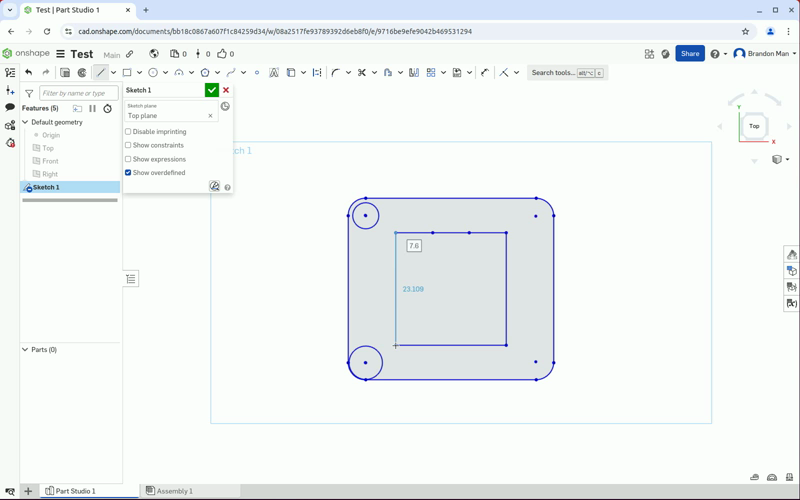
key_up(shift)
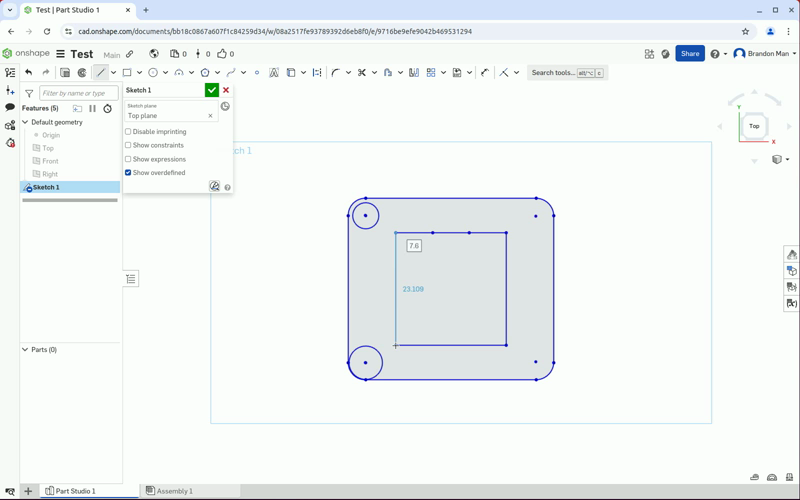
click(395, 345)
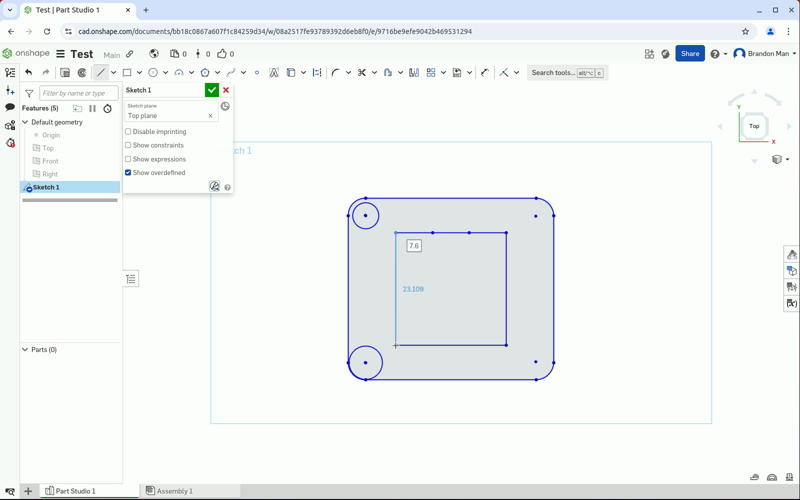
key(esc)
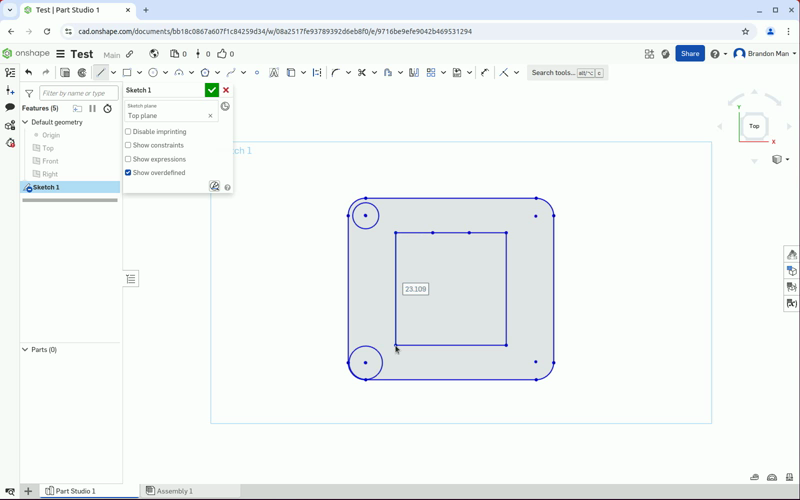
key(c)
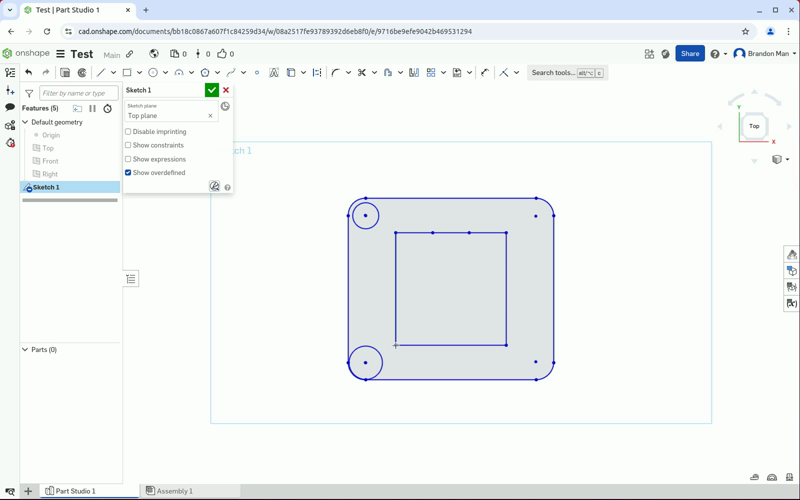
key_down(shift)
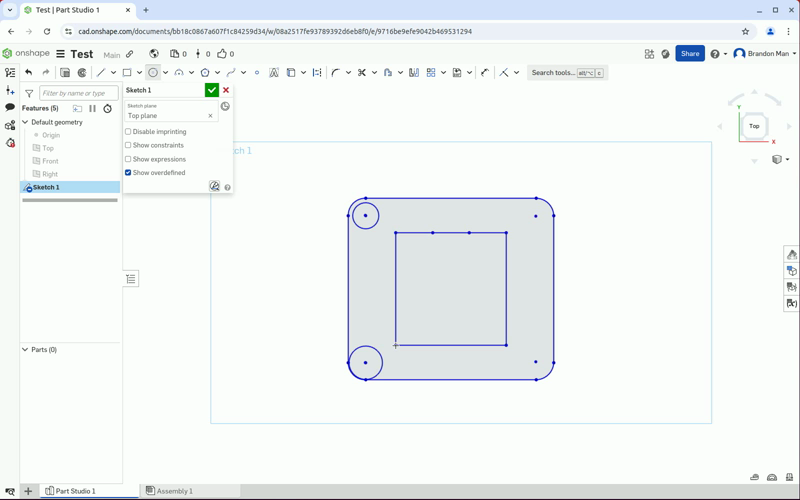
mouse_move(536, 362)
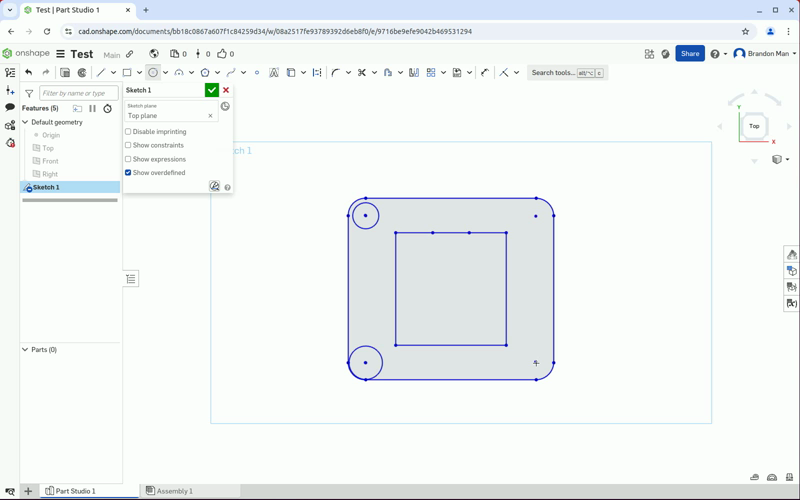
click(536, 362)
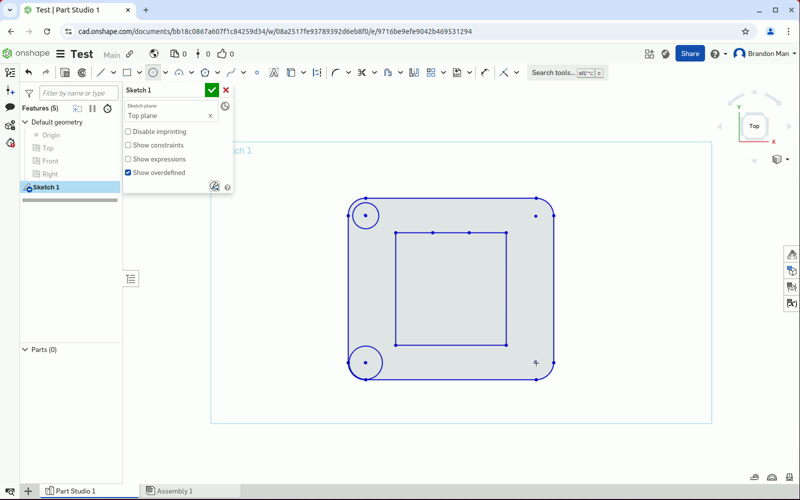
key_up(shift)
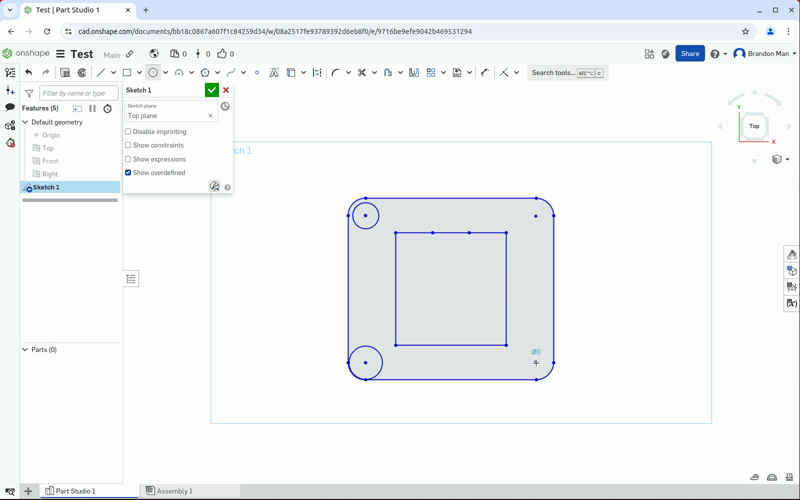
mouse_move(549, 362)
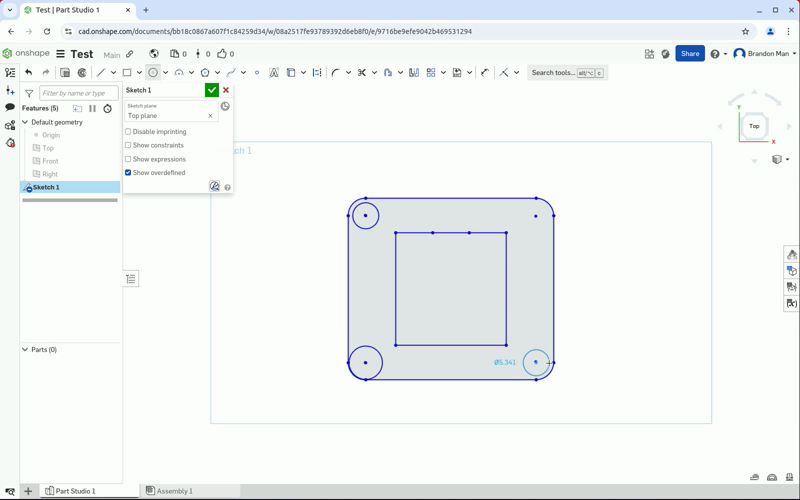
scroll(6)
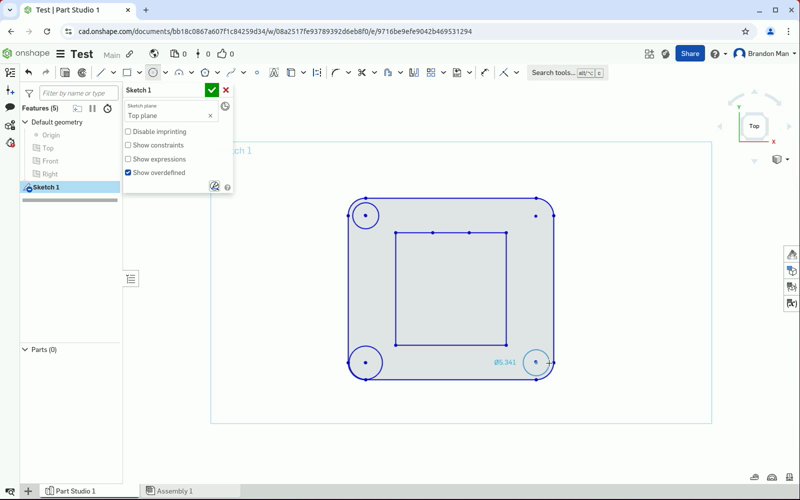
scroll(6)
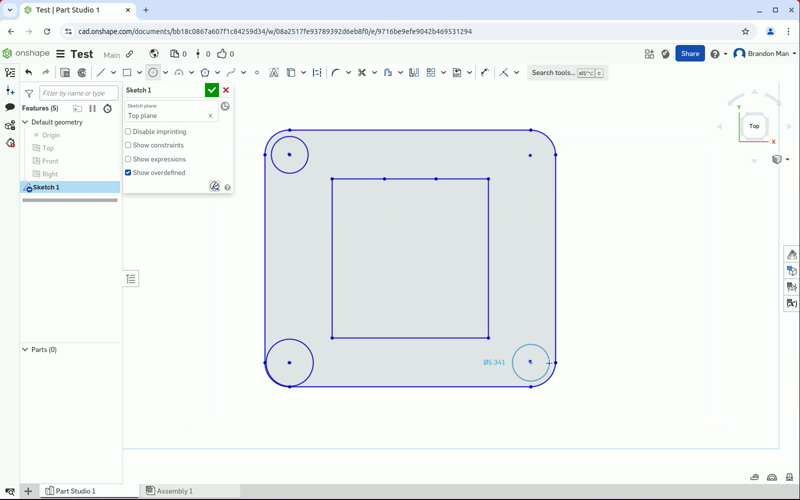
scroll(6)
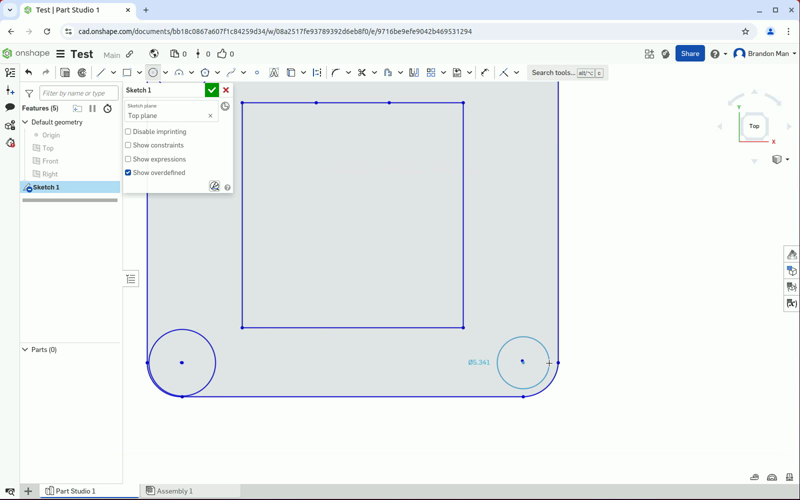
scroll(6)
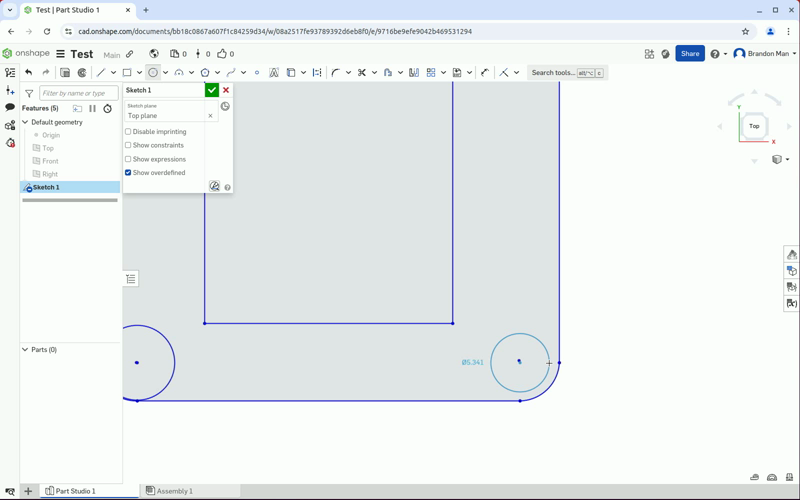
scroll(6)
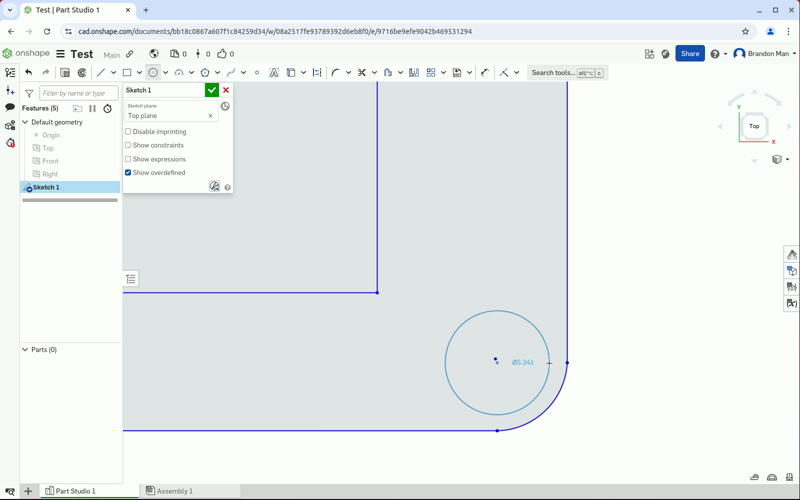
scroll(6)
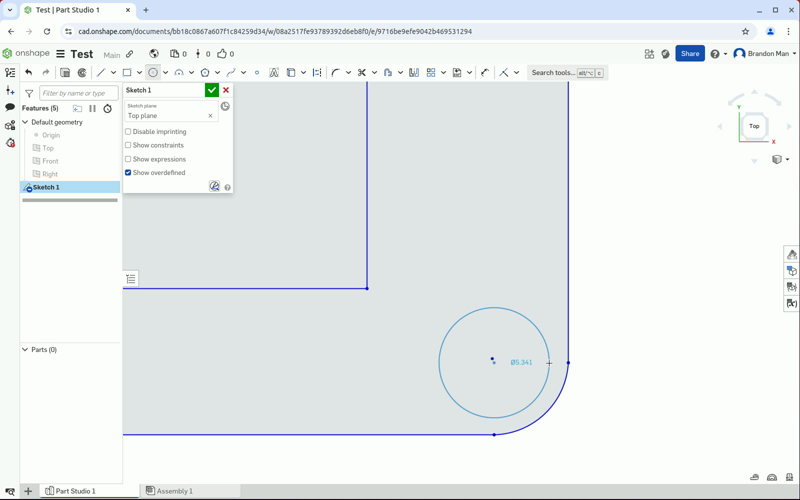
scroll(6)
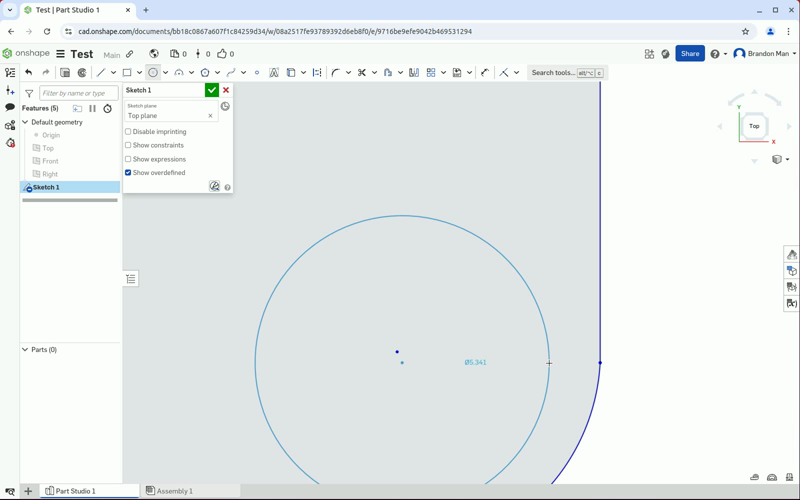
click(549, 362)
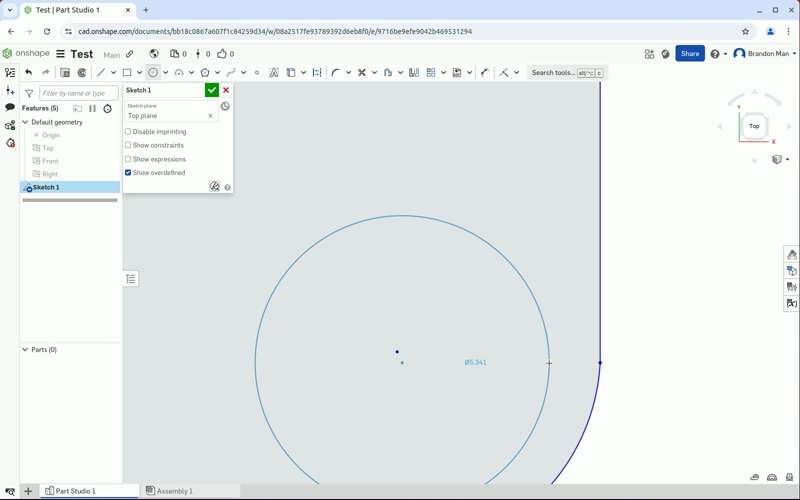
scroll(-6)
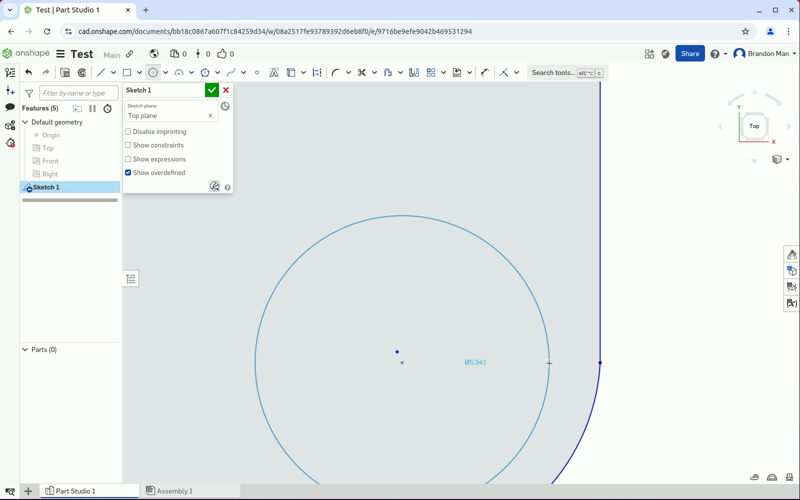
scroll(-6)
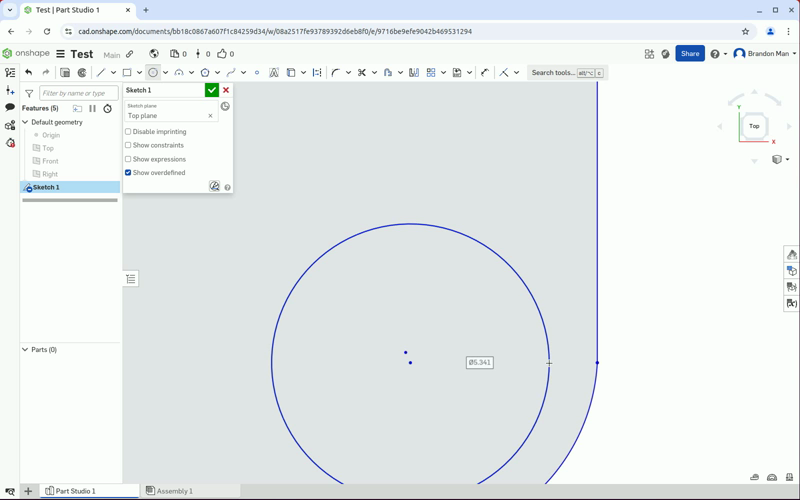
scroll(-6)
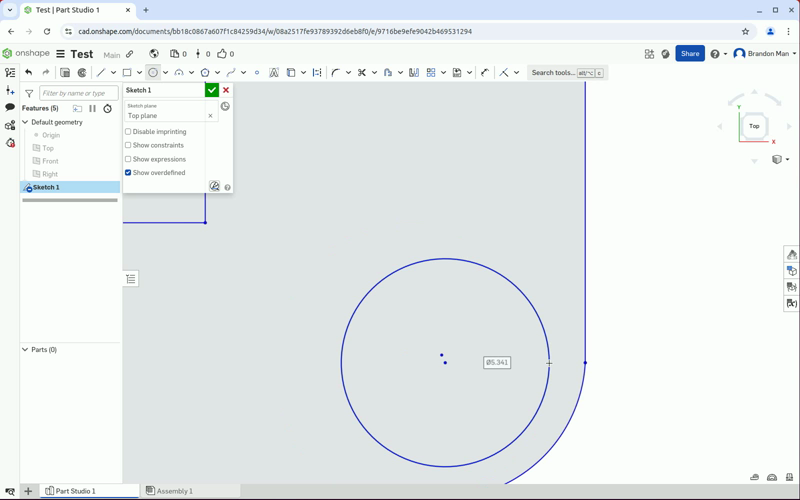
scroll(-6)
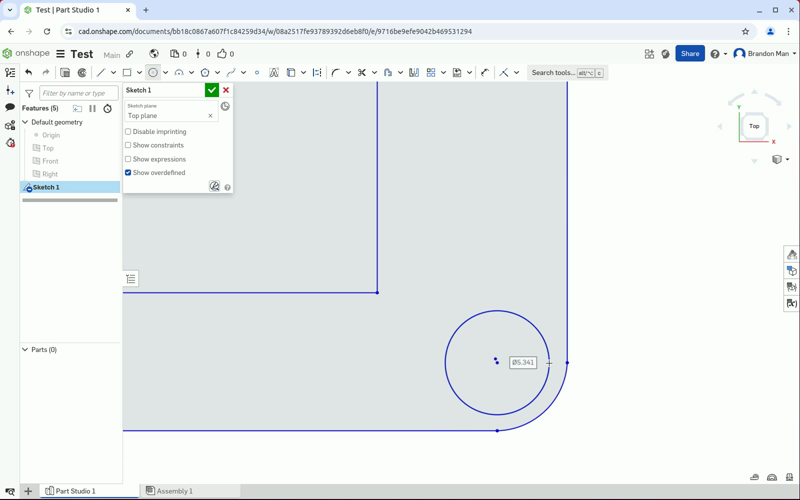
scroll(-6)
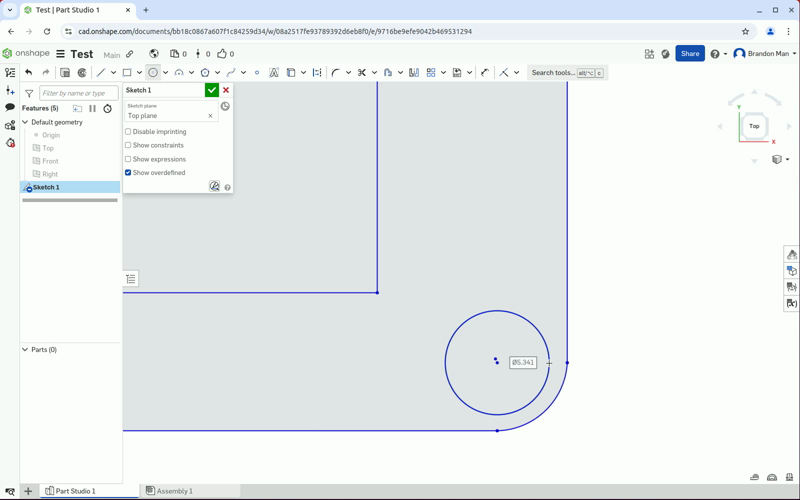
scroll(-6)
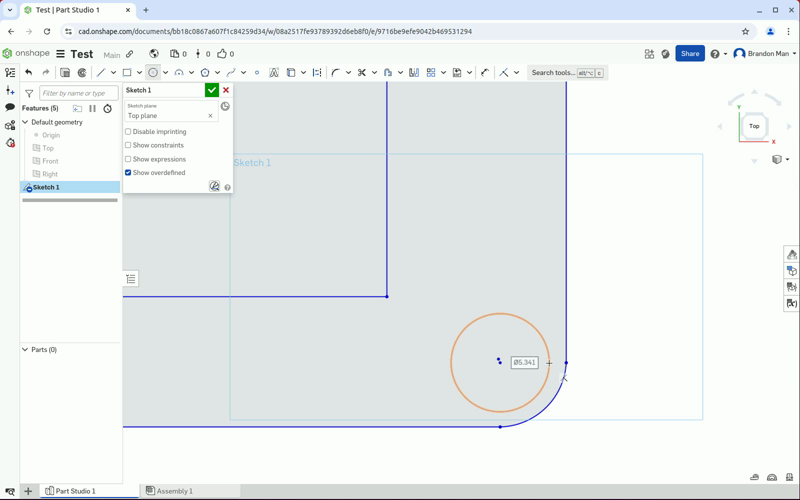
scroll(-6)
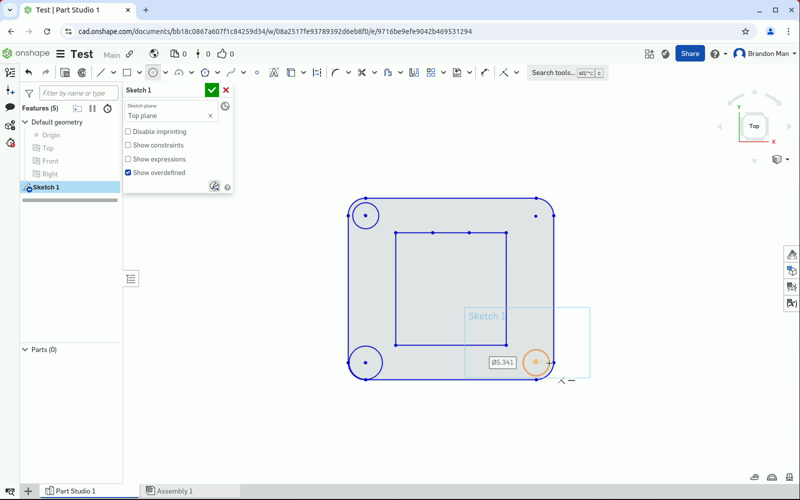
key(esc)
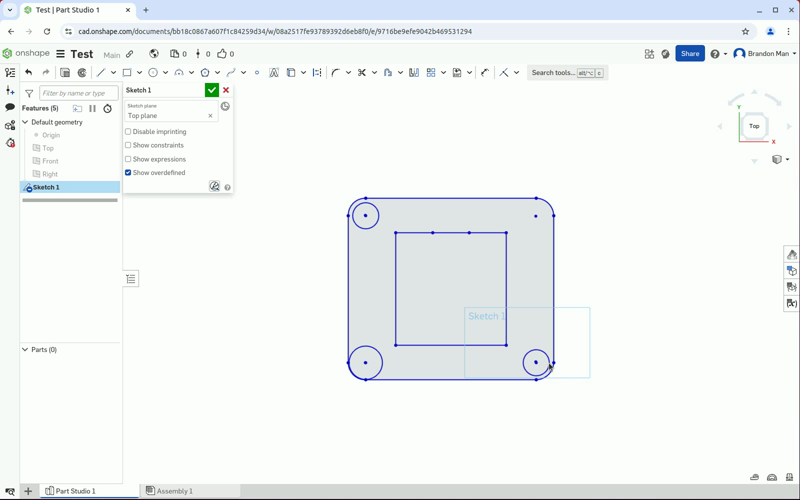
key(c)
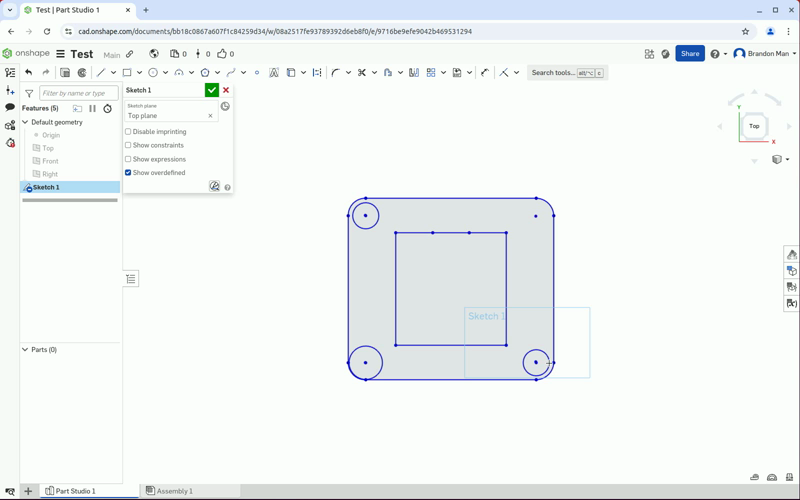
key_down(shift)
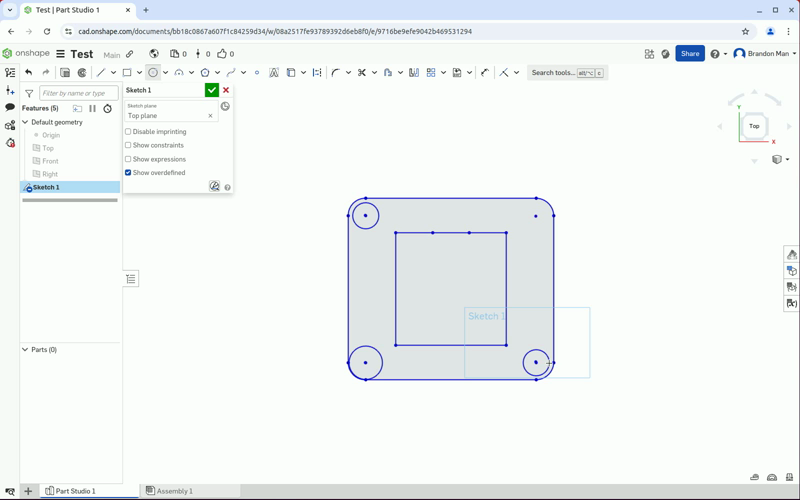
mouse_move(536, 215)
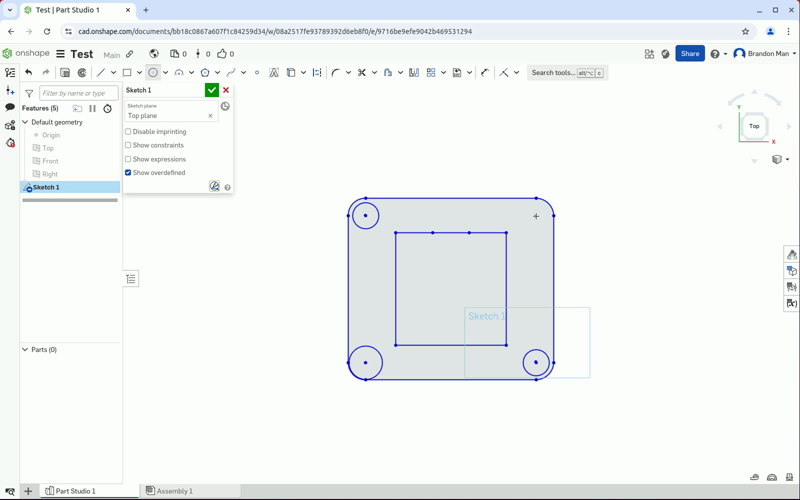
click(536, 215)
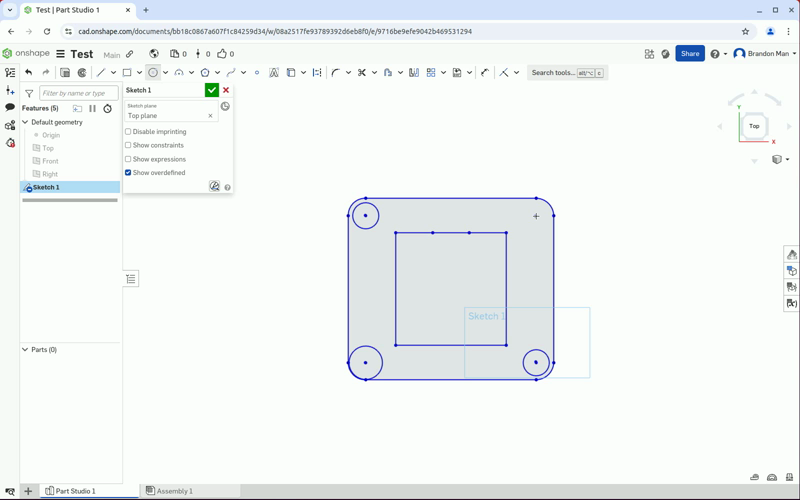
key_up(shift)
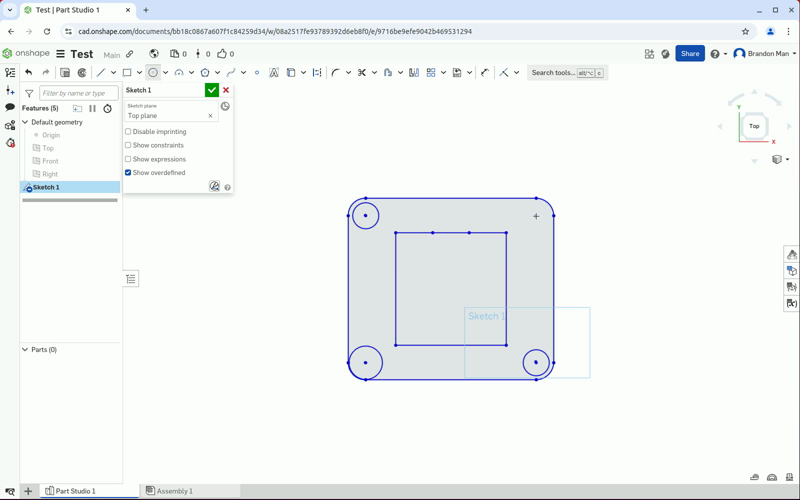
mouse_move(549, 215)
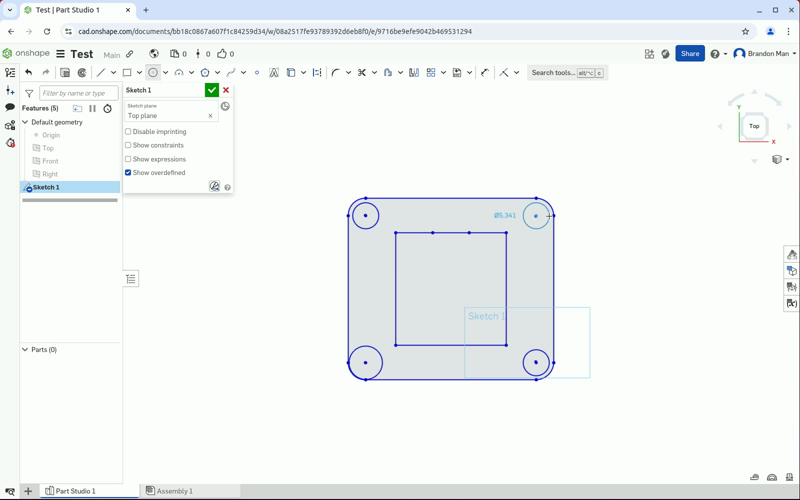
scroll(6)
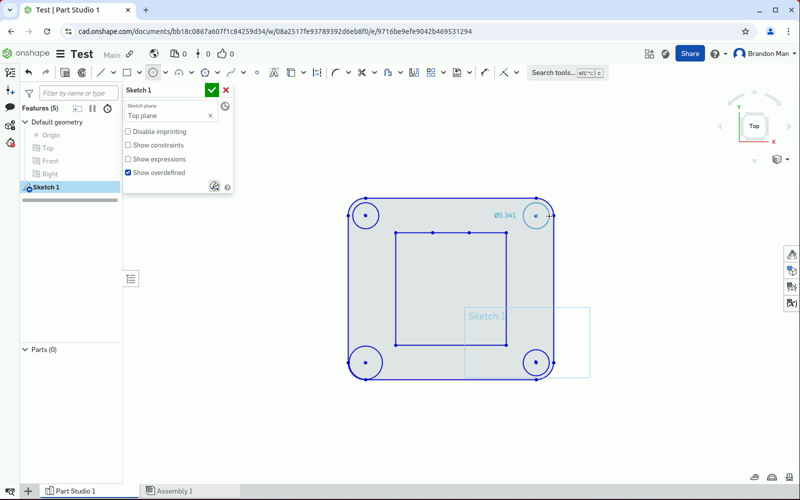
scroll(6)
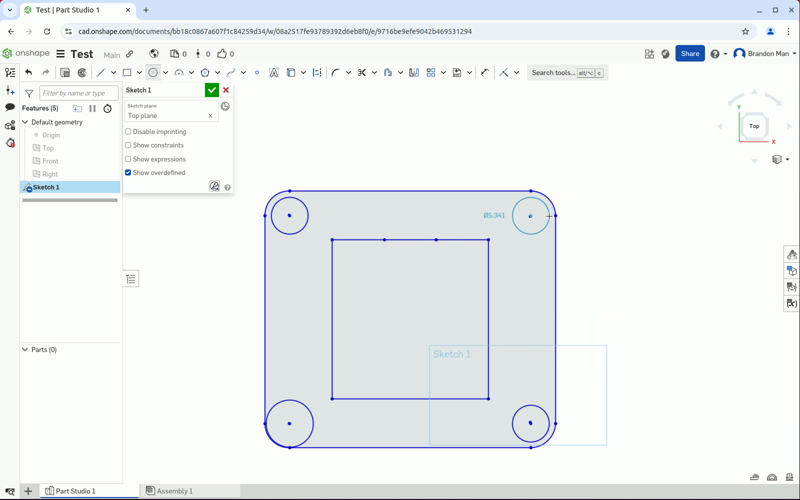
scroll(6)
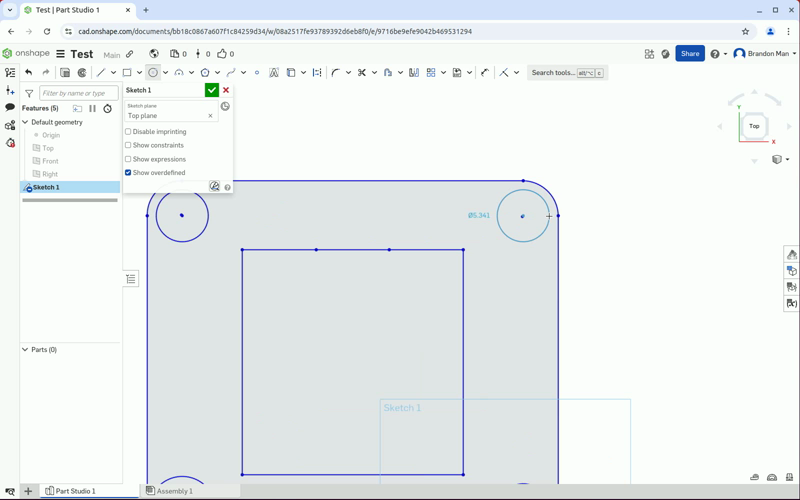
scroll(6)
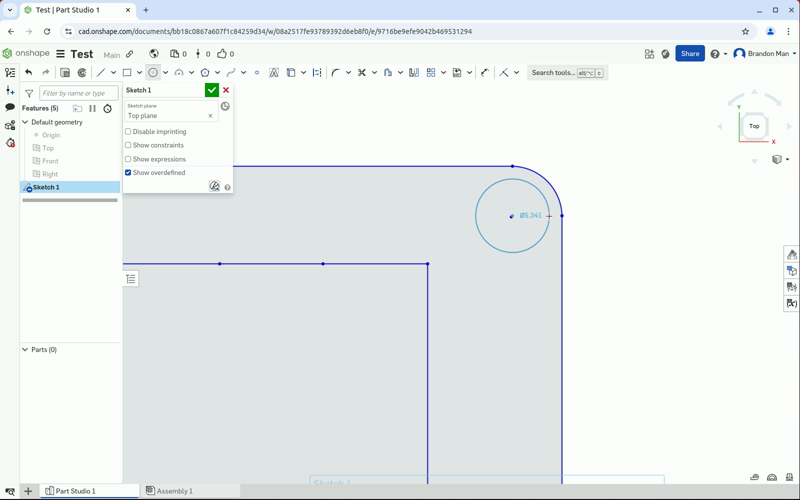
scroll(6)
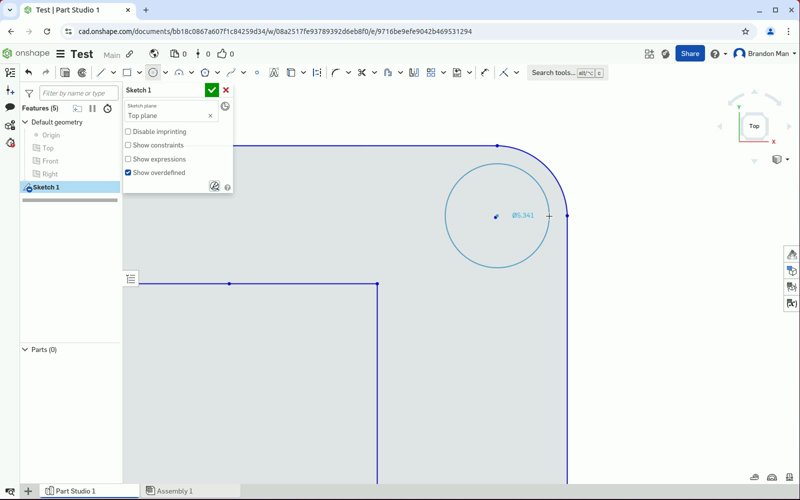
scroll(6)
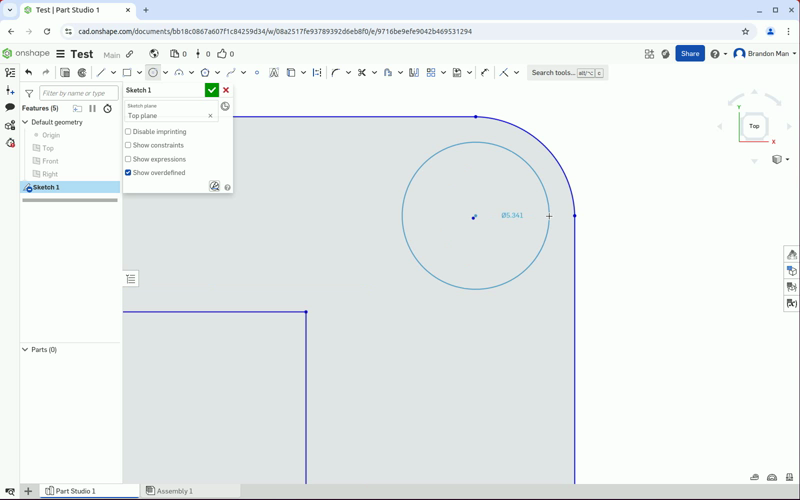
scroll(6)
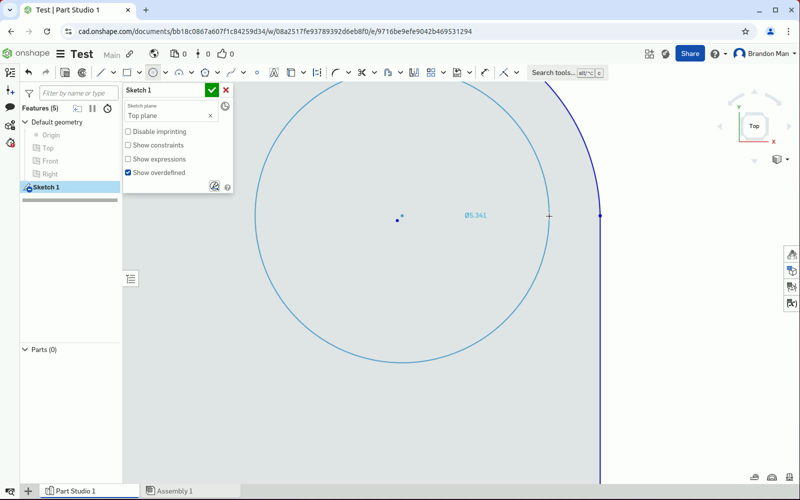
click(549, 215)
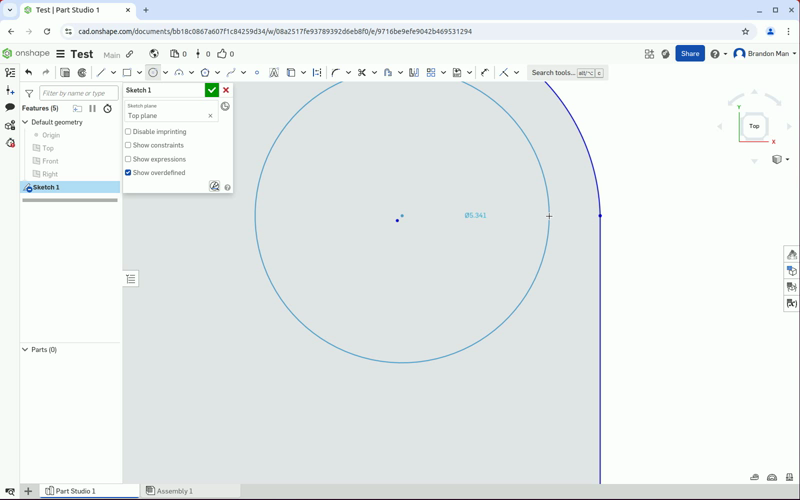
scroll(-6)
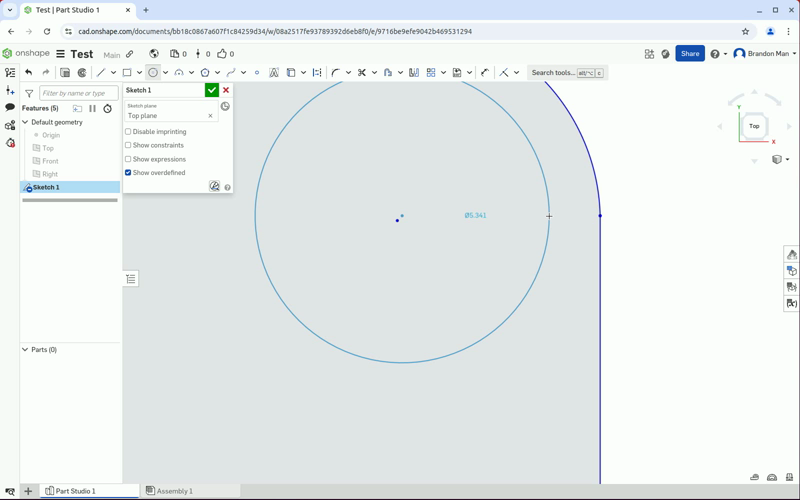
scroll(-6)
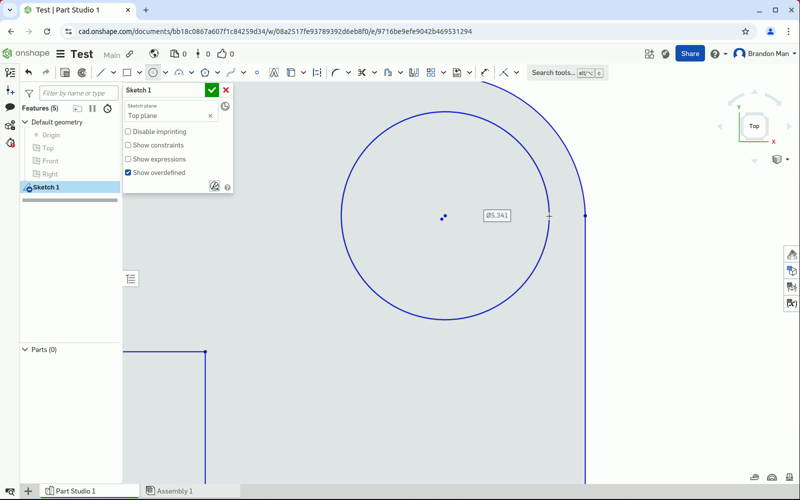
scroll(-6)
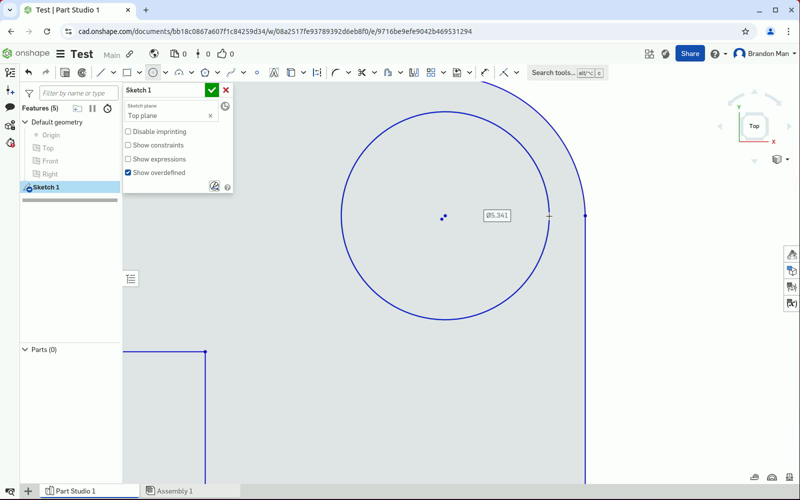
scroll(-6)
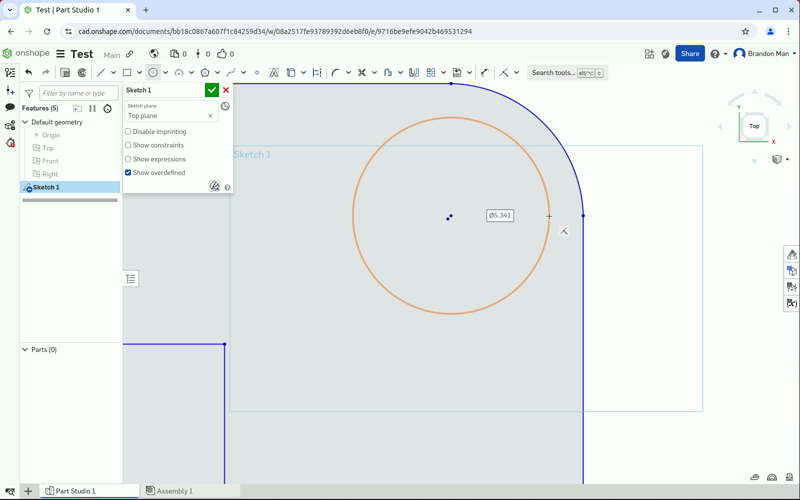
scroll(-6)
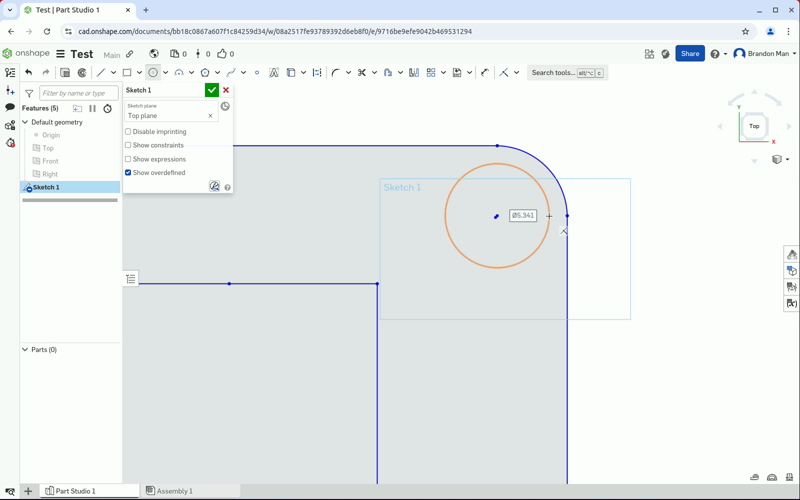
scroll(-6)
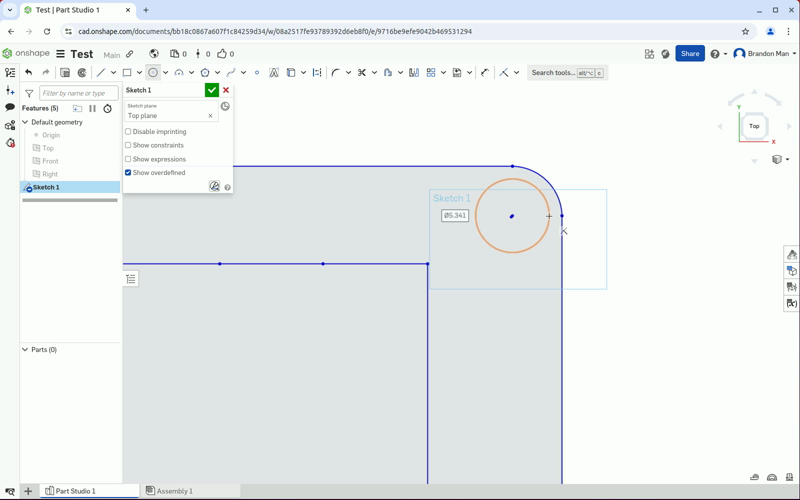
scroll(-6)
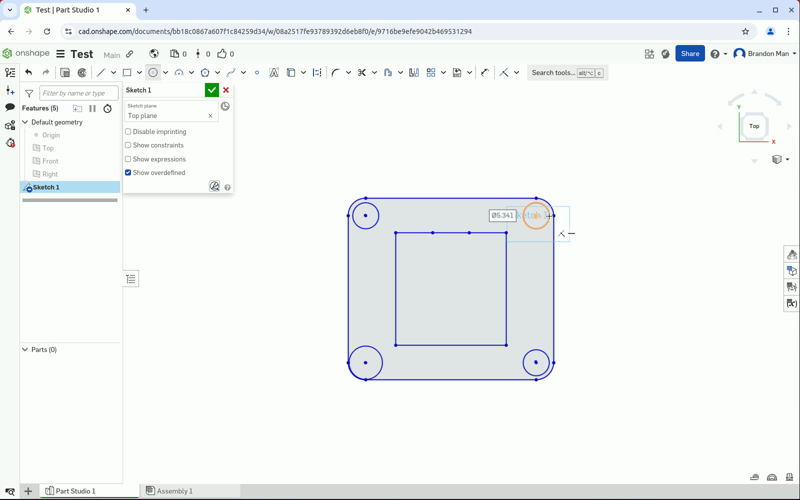
key(esc)
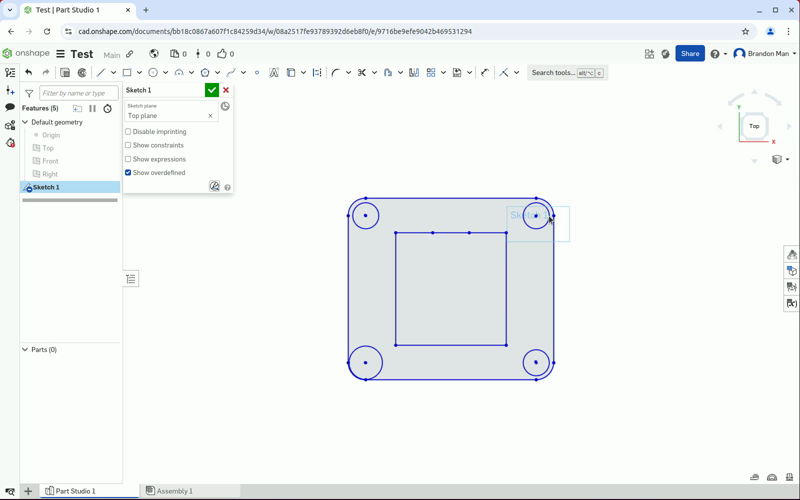
mouse_move(368, 319)
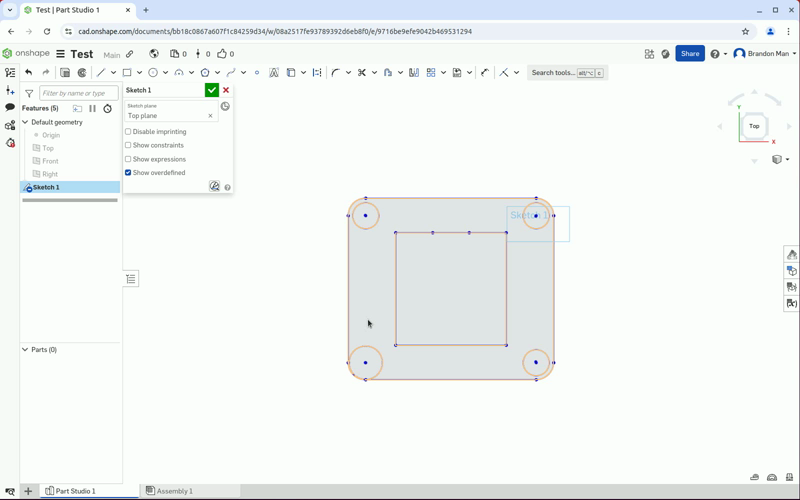
click(368, 319)
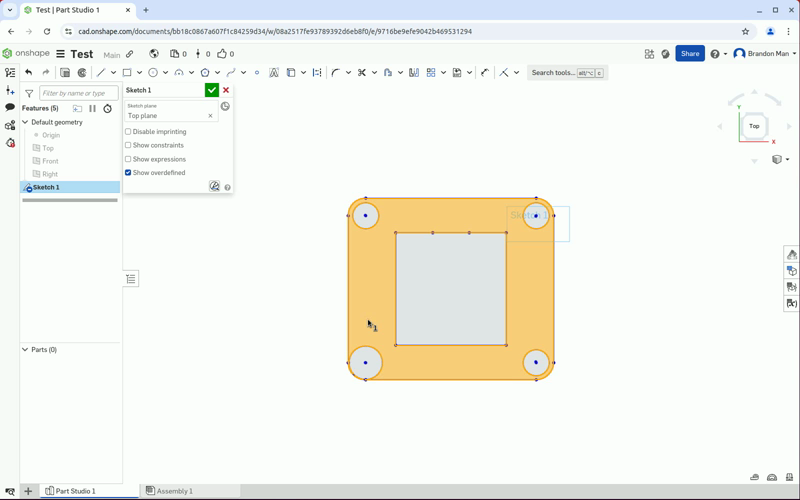
mouse_move(73, 352)
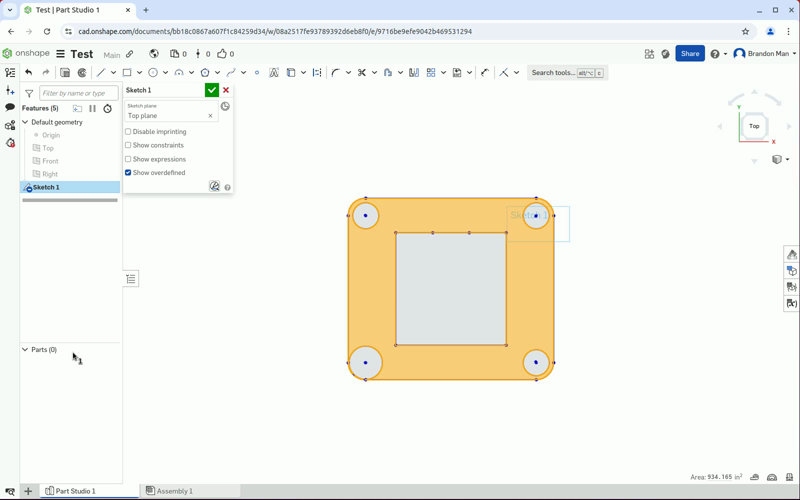
key(shift+y)
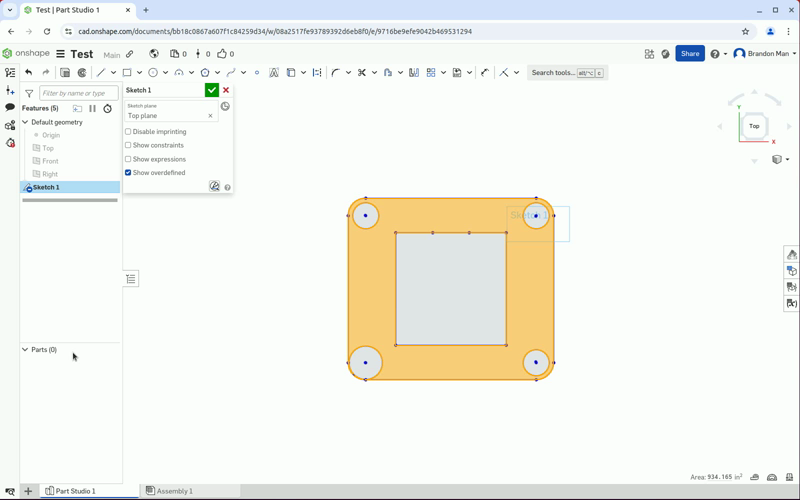
key(shift+e)
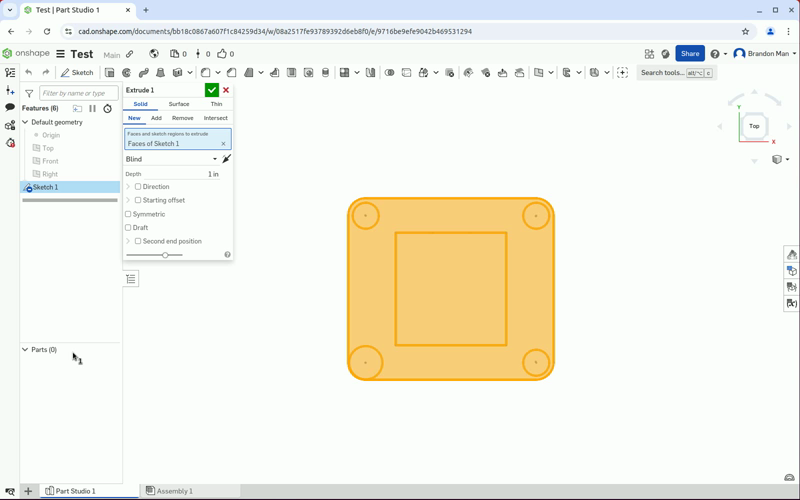
mouse_move(143, 106)
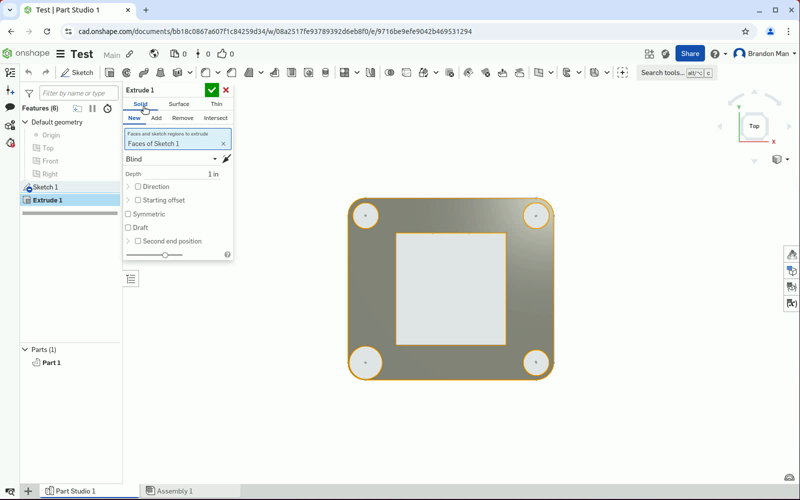
click(143, 106)
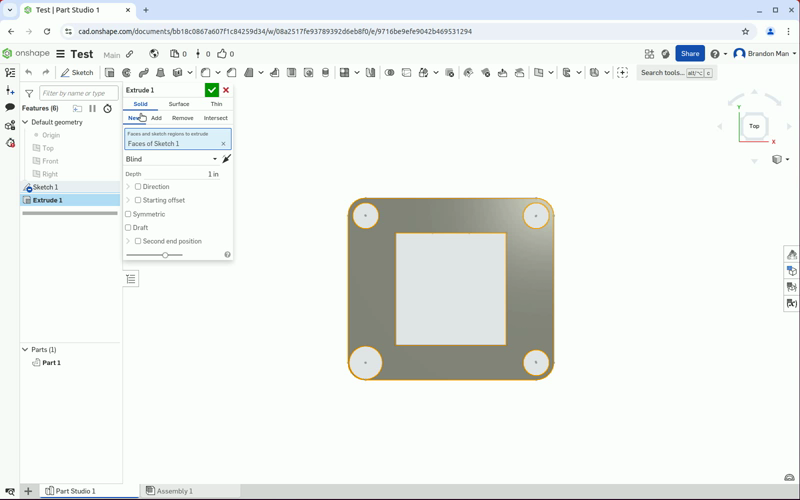
mouse_move(137, 120)
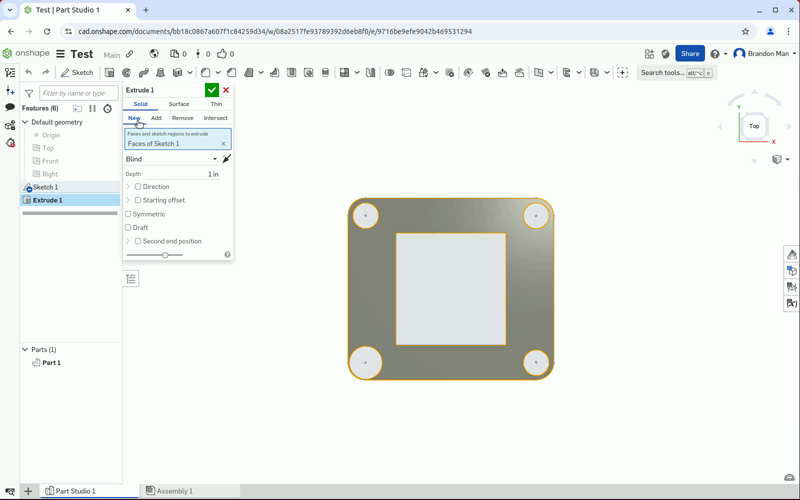
click(137, 120)
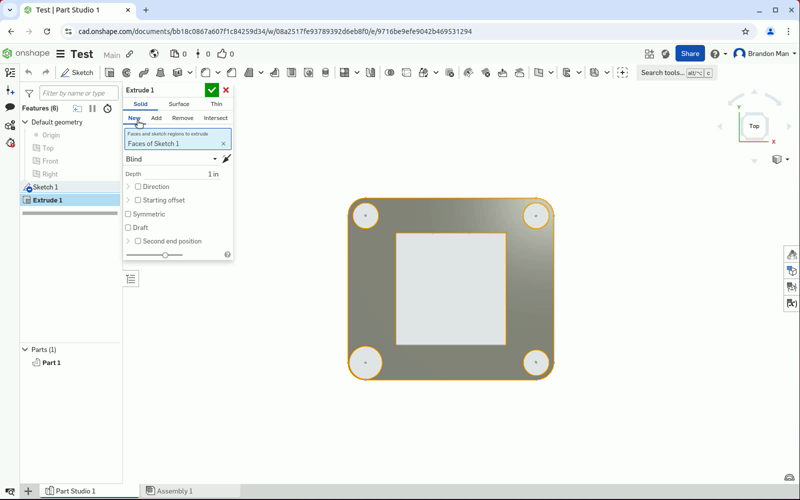
key(tab, 4)
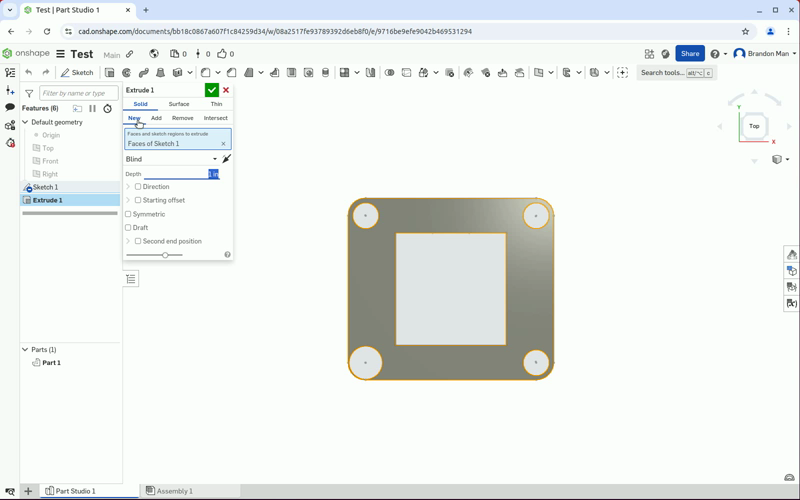
text(5.536)
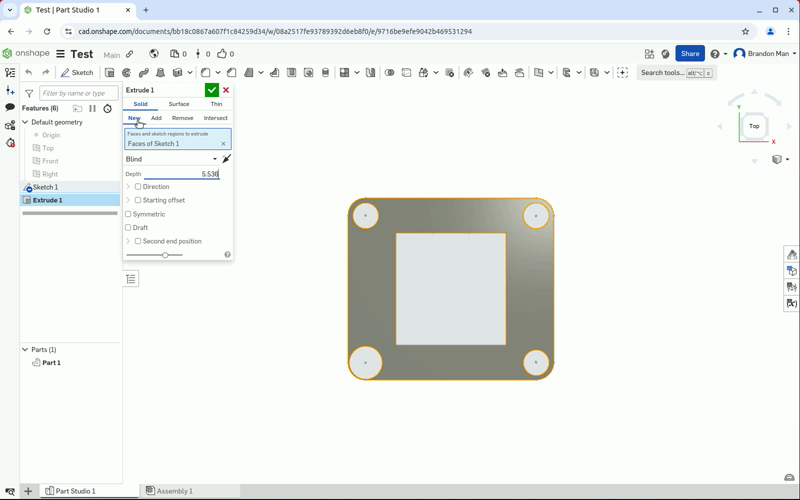
key(enter)
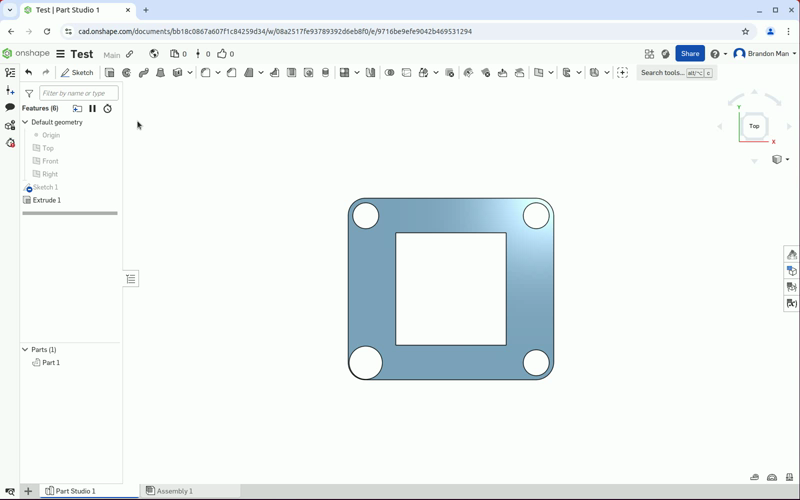
key(shift+h)
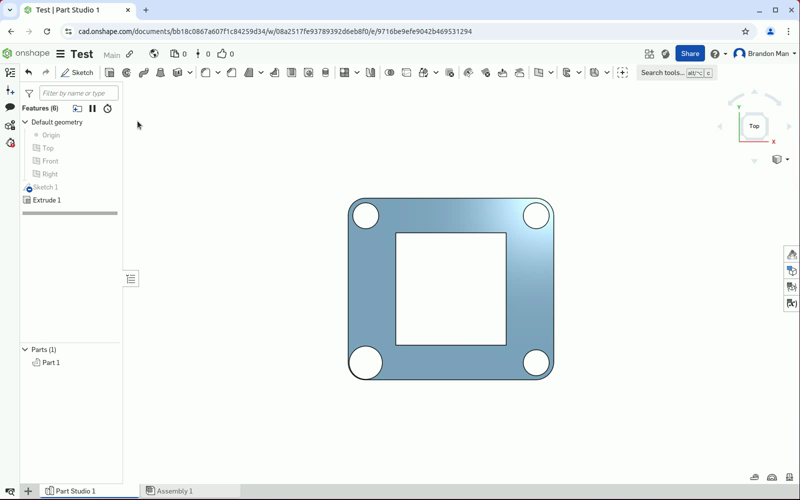
key(shift+h)
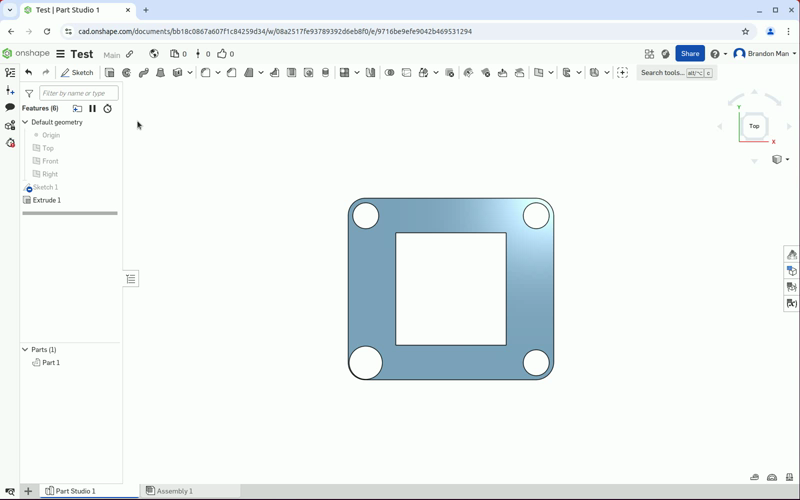
mouse_move(73, 189)
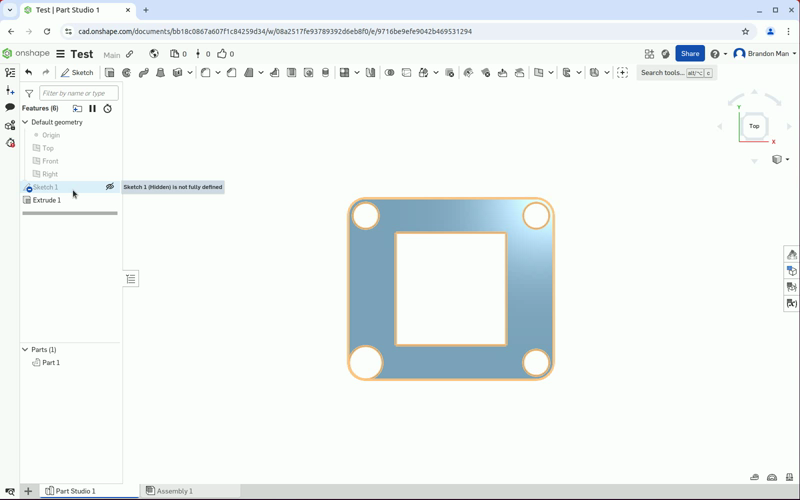
click(73, 189)
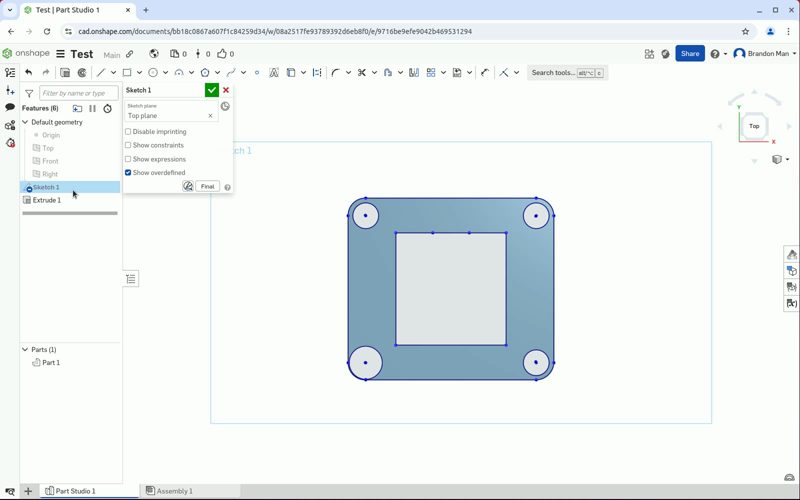
mouse_move(229, 92)
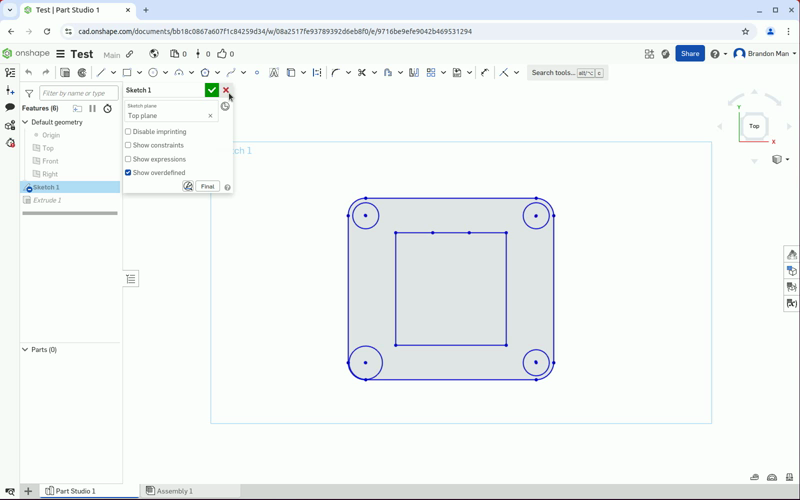
click(229, 92)
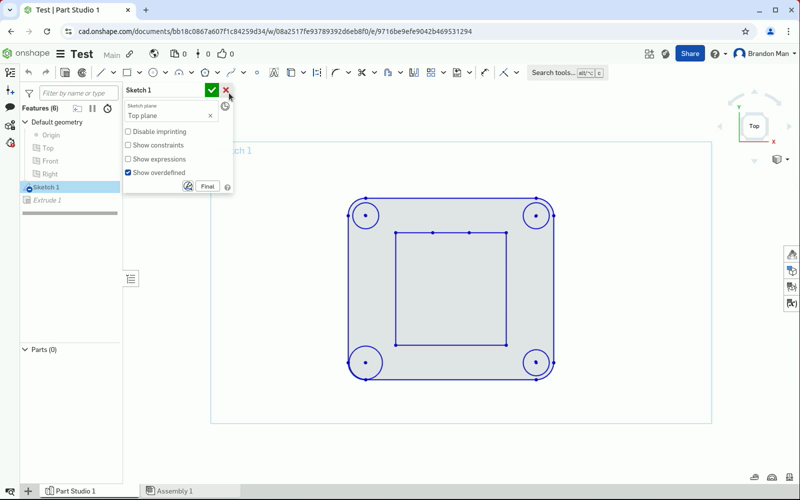
key(shift+s)
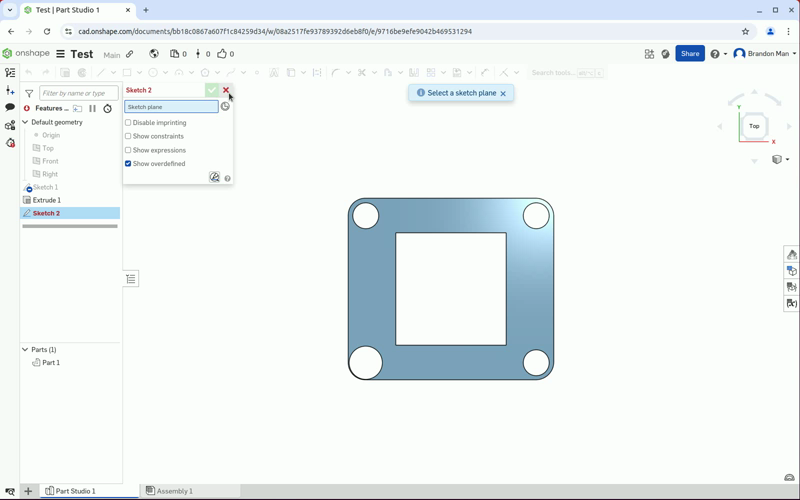
mouse_move(73, 150)
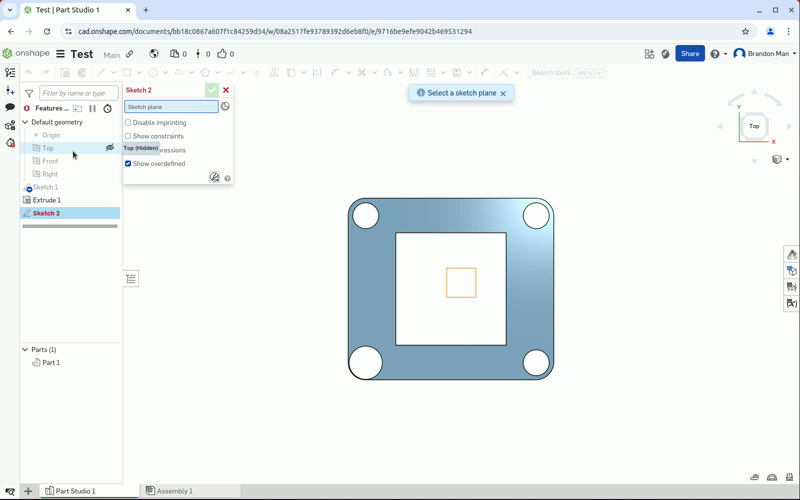
click(73, 150)
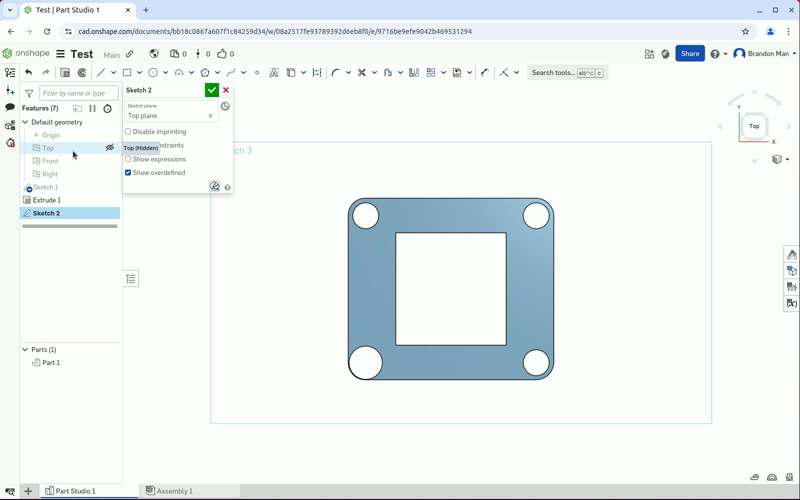
mouse_move(73, 352)
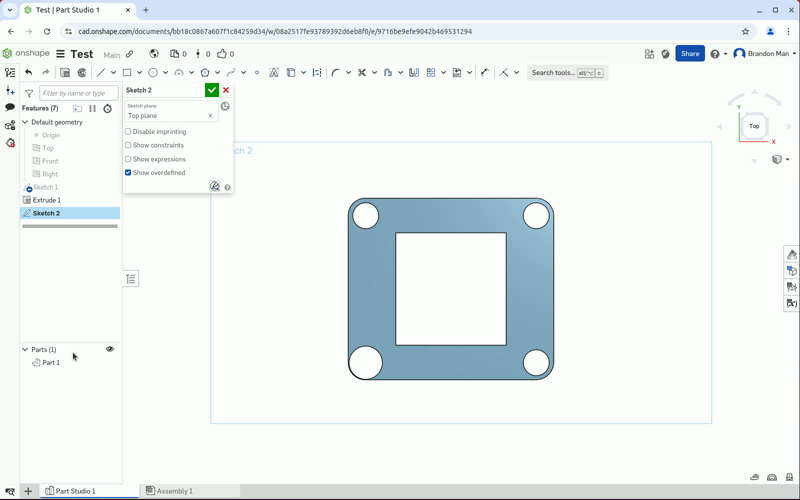
key(y)
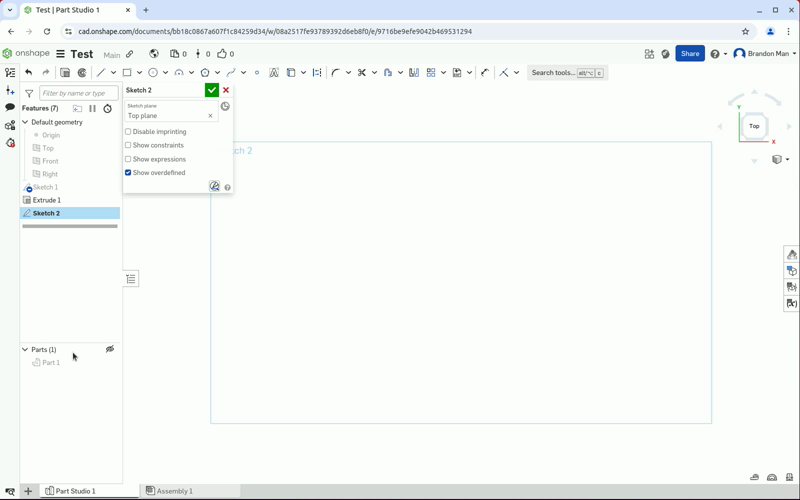
key(l)
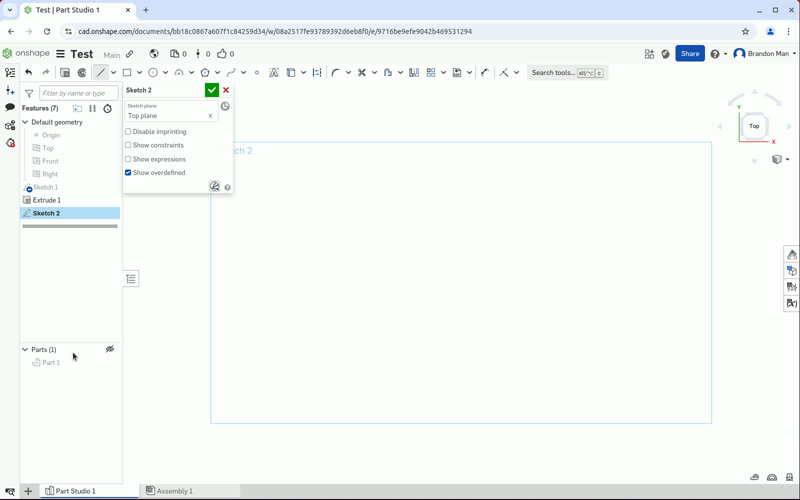
key_down(shift)
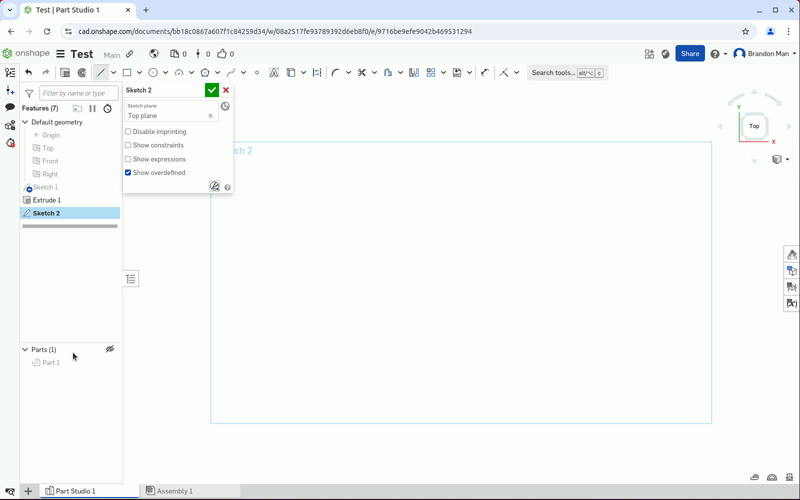
mouse_move(395, 346)
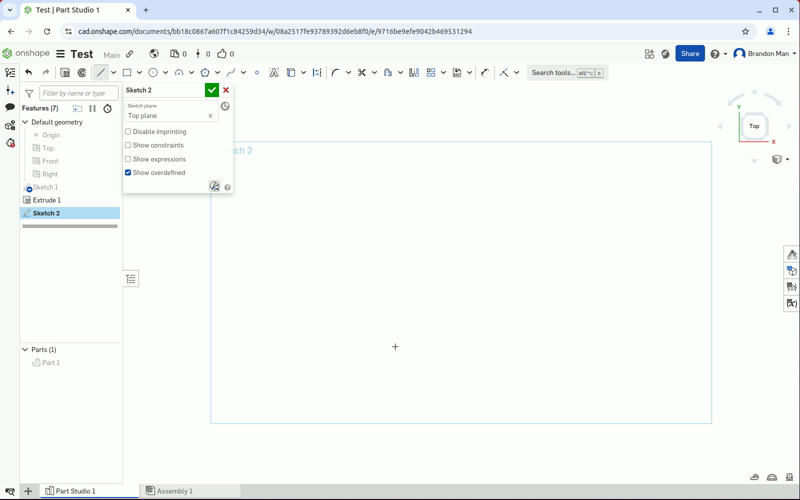
click(395, 346)
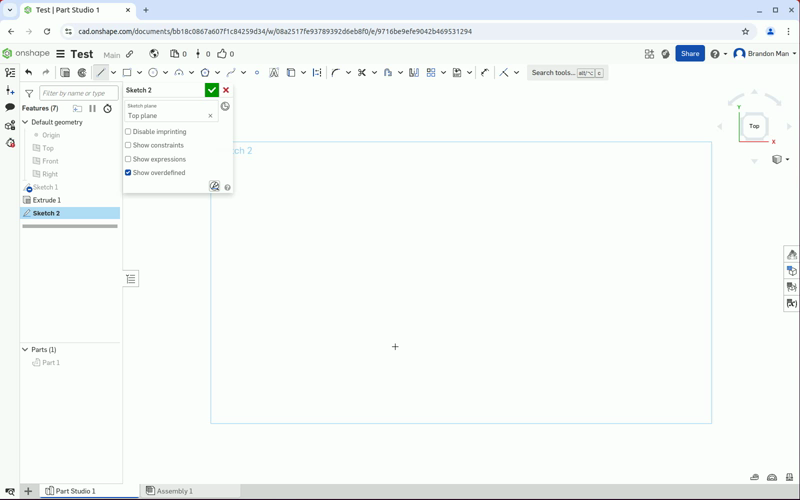
key_up(shift)
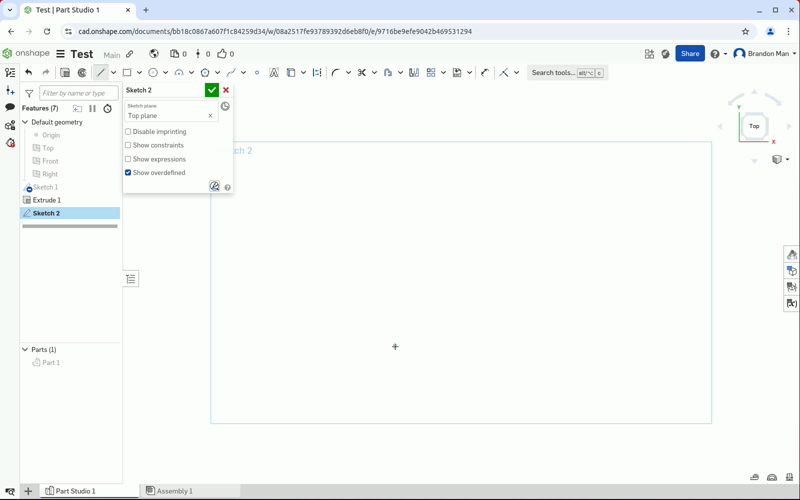
key_down(shift)
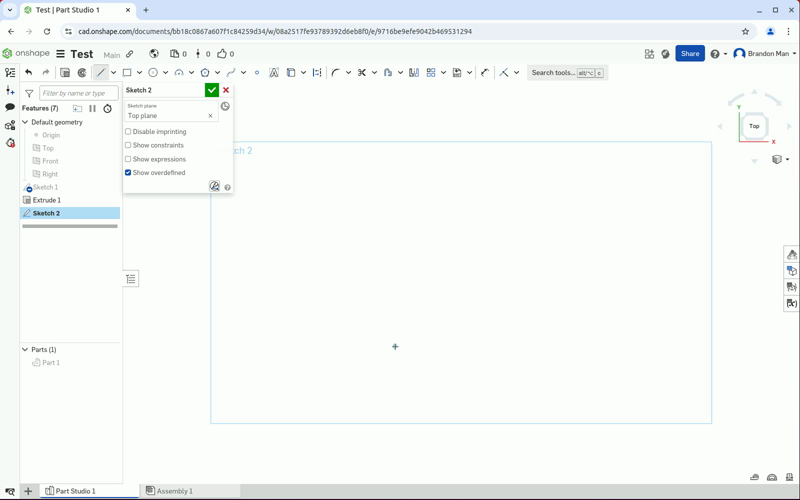
mouse_move(507, 346)
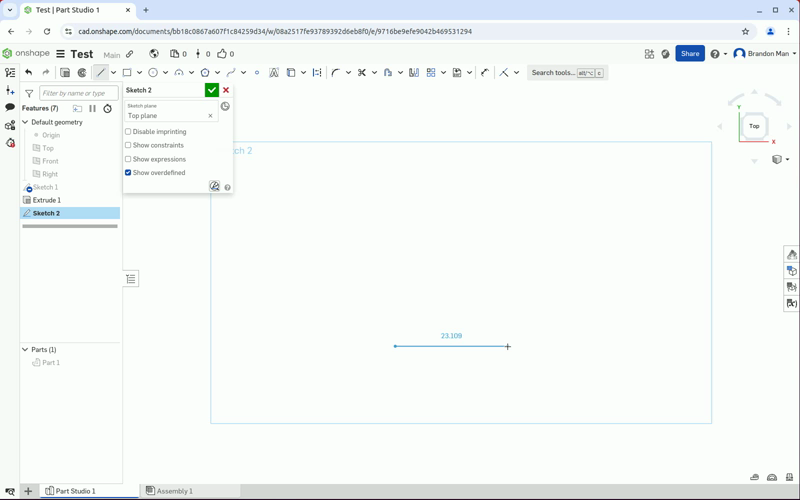
click(507, 346)
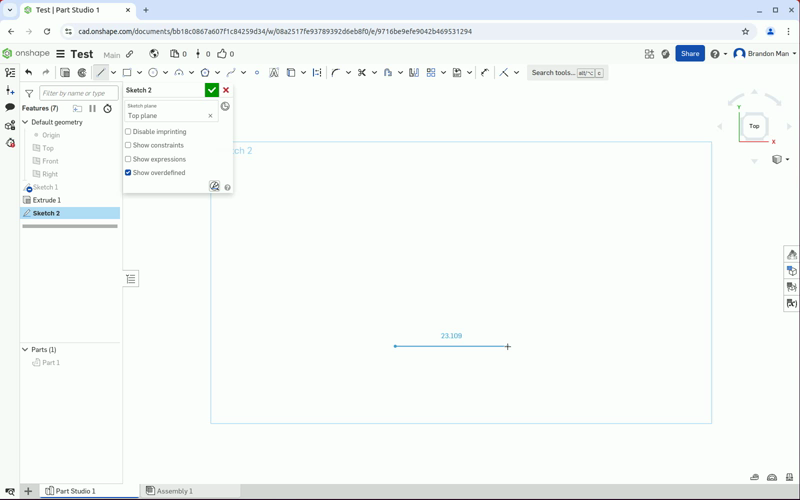
key_up(shift)
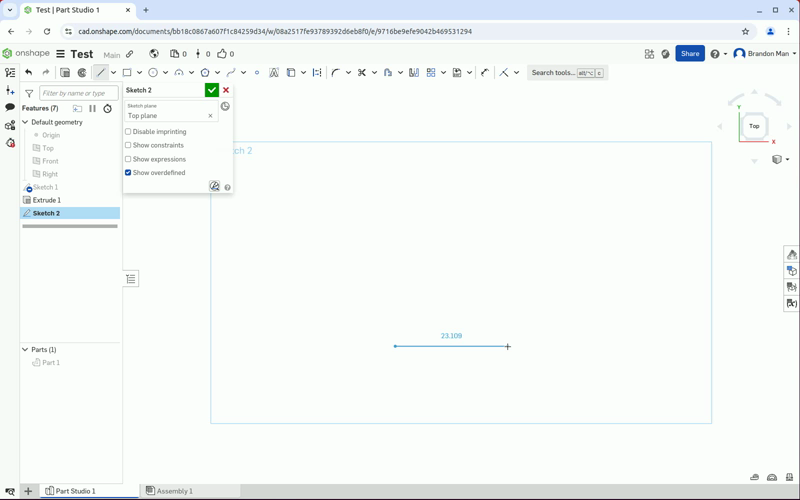
key_down(shift)
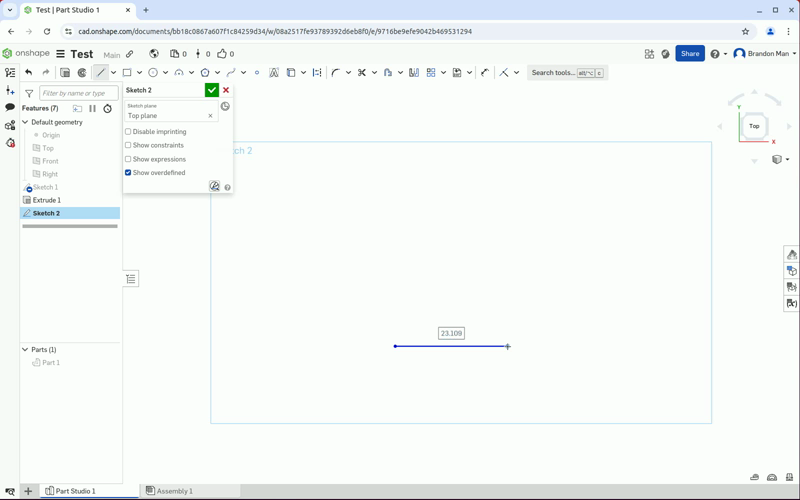
mouse_move(507, 233)
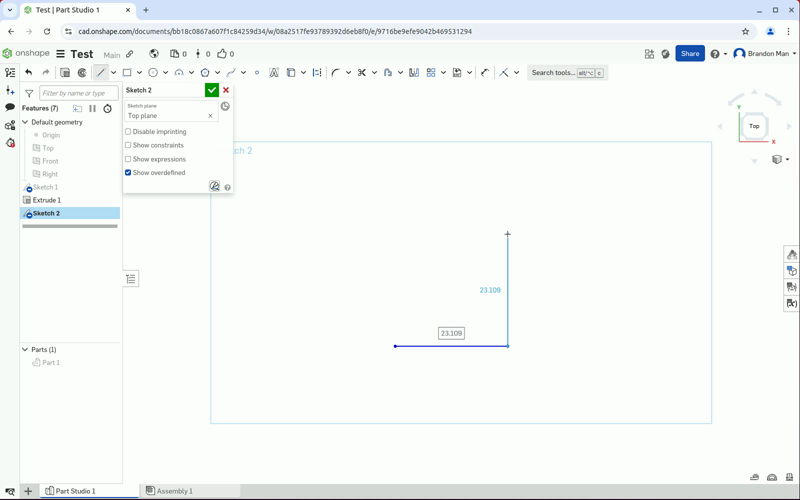
click(507, 233)
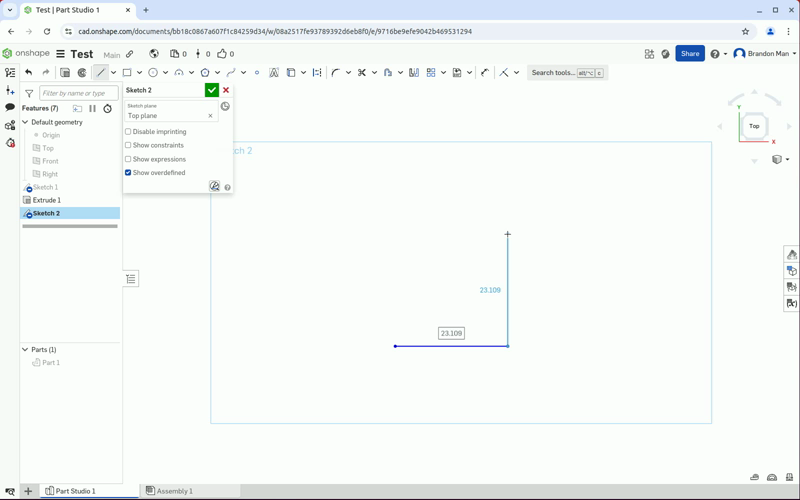
key_up(shift)
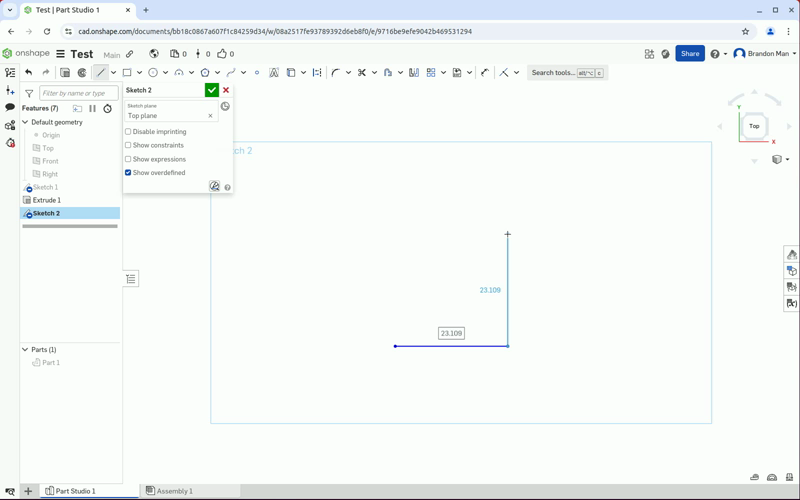
key_down(shift)
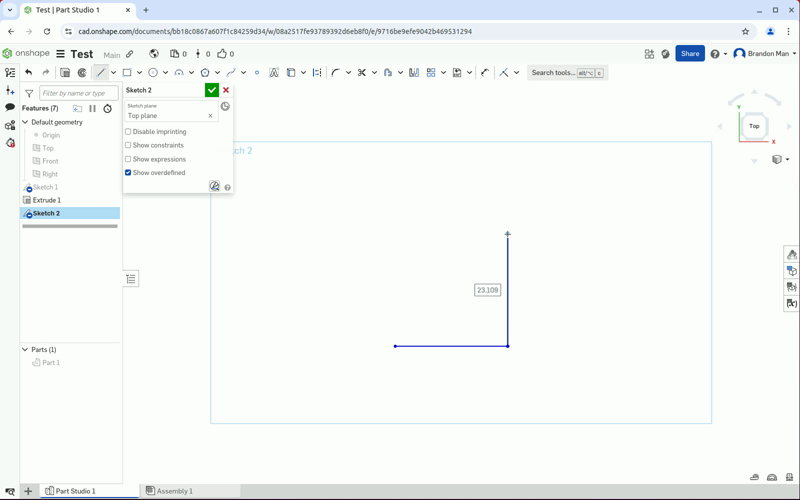
mouse_move(537, 233)
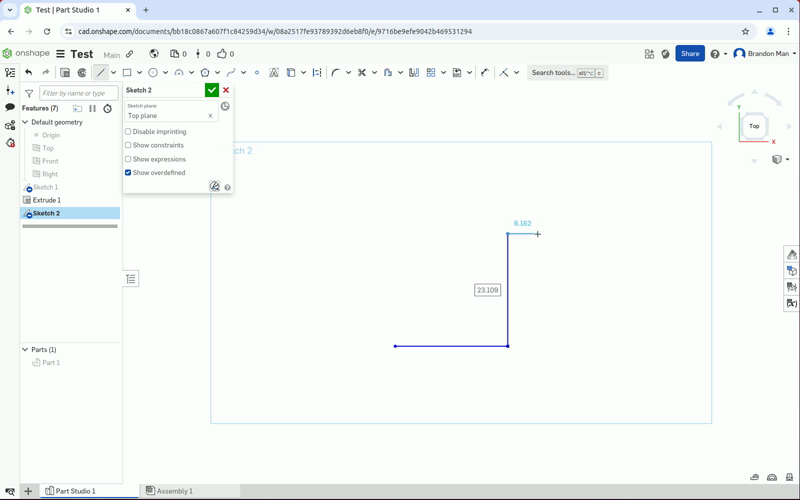
mouse_move(470, 233)
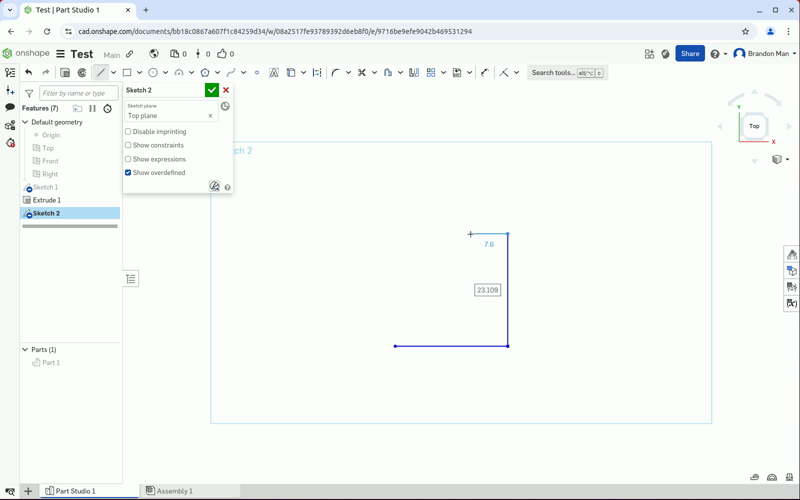
click(470, 233)
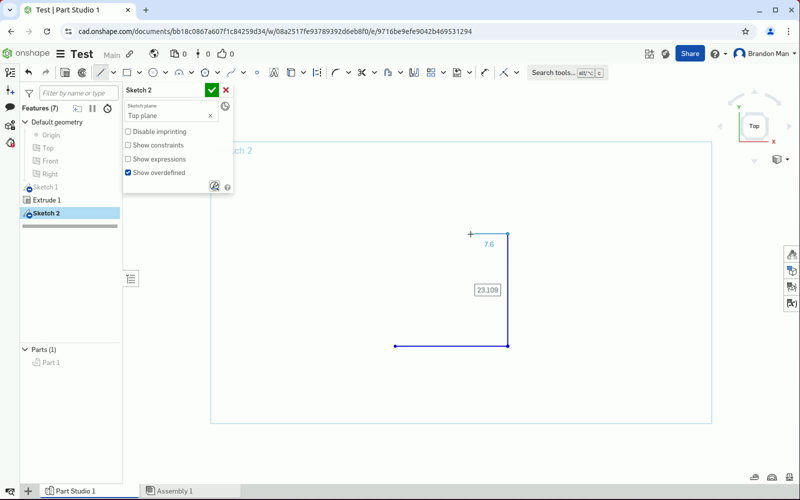
key_up(shift)
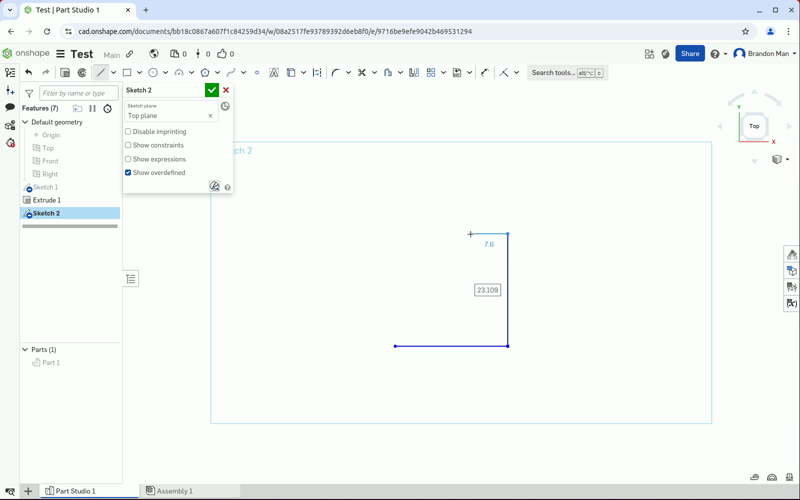
key_down(shift)
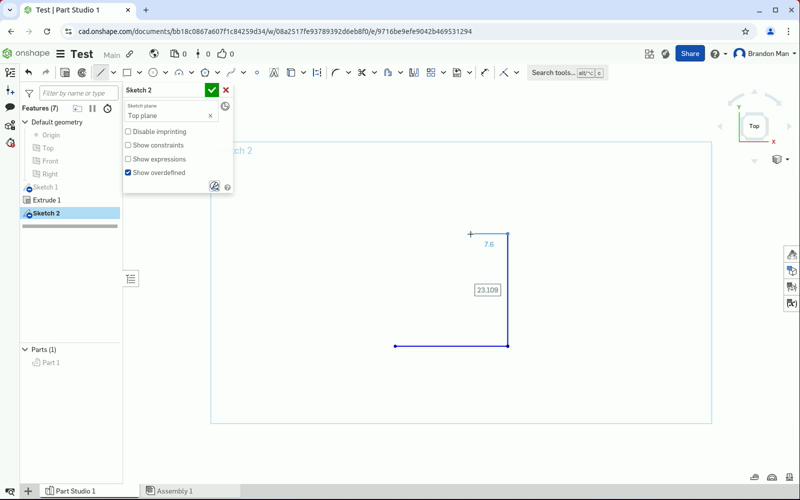
mouse_move(501, 233)
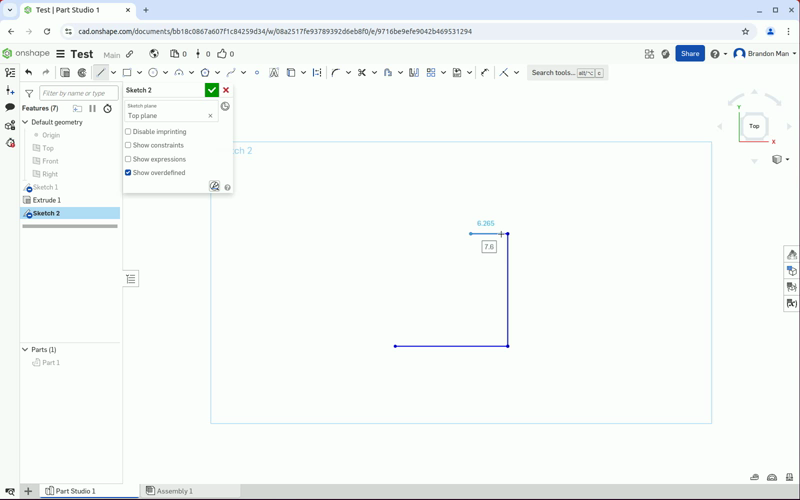
mouse_move(470, 250)
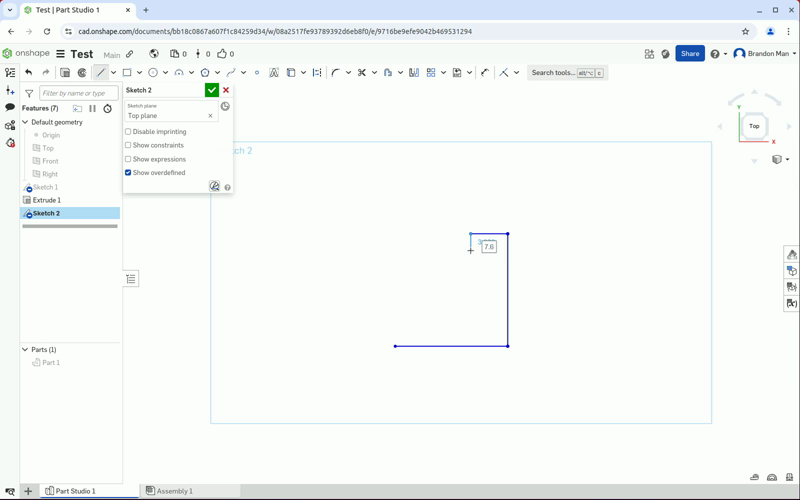
click(470, 250)
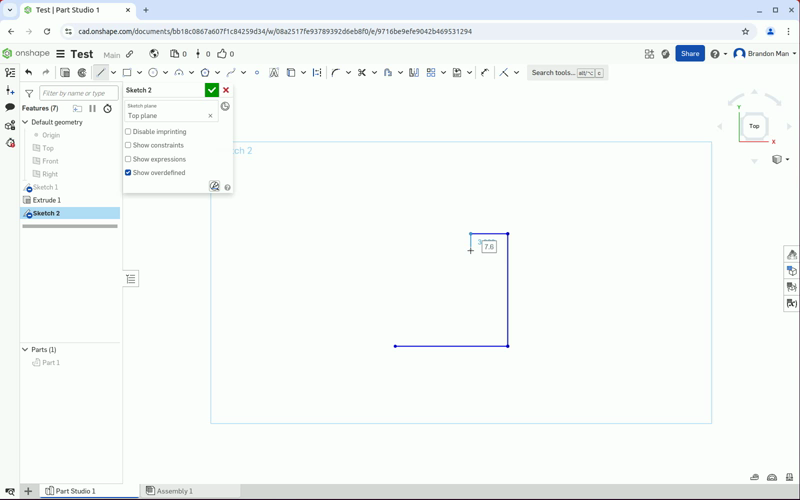
key_up(shift)
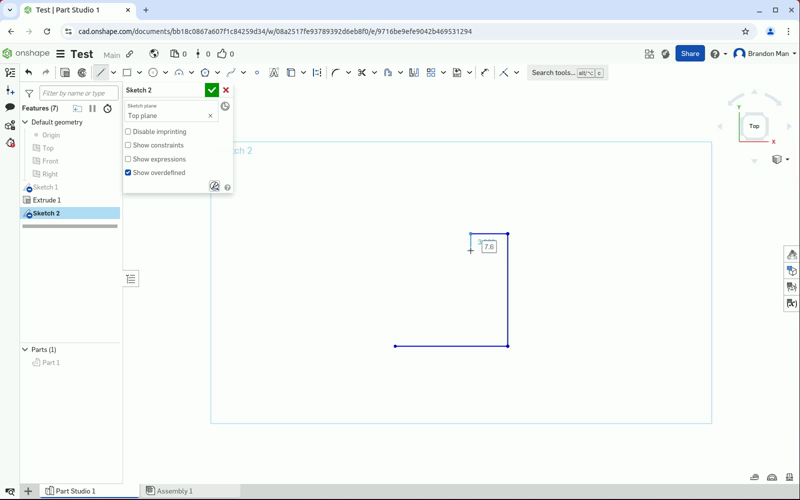
key_down(shift)
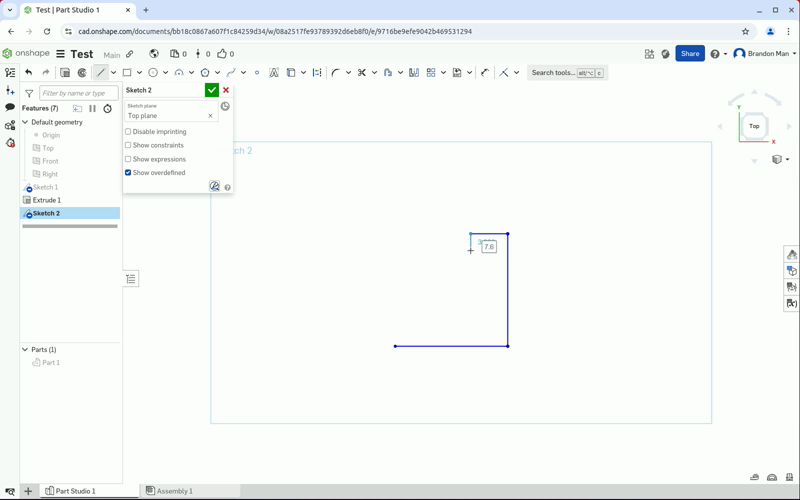
mouse_move(501, 250)
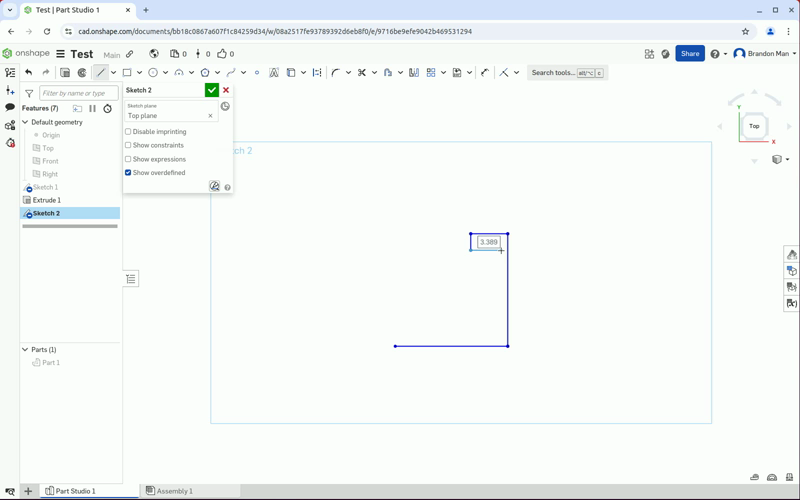
mouse_move(431, 250)
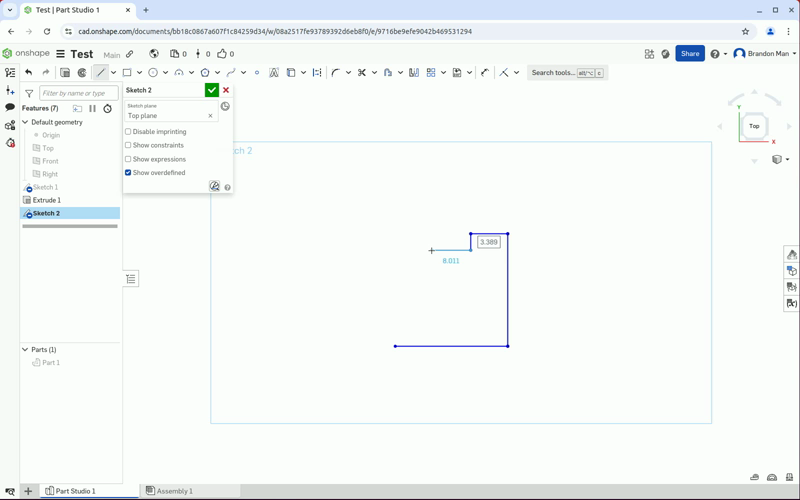
click(431, 250)
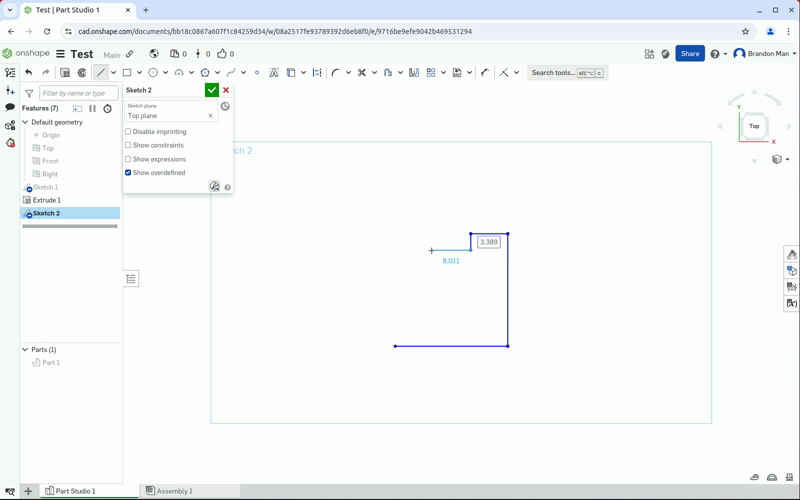
key_up(shift)
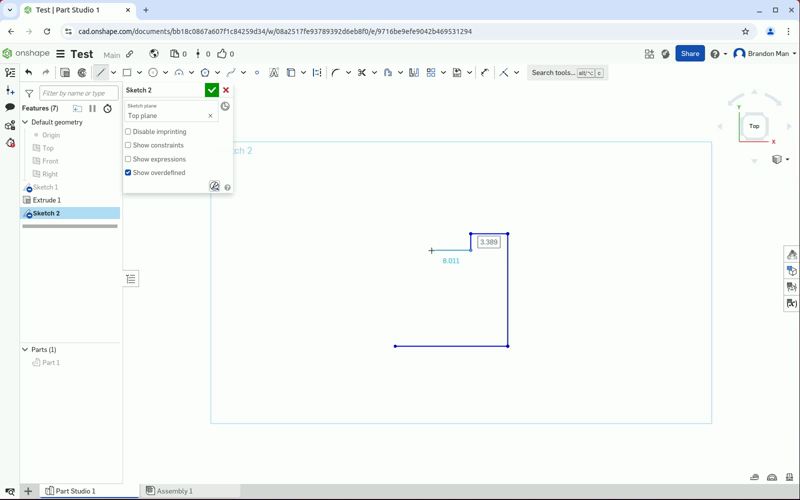
key_down(shift)
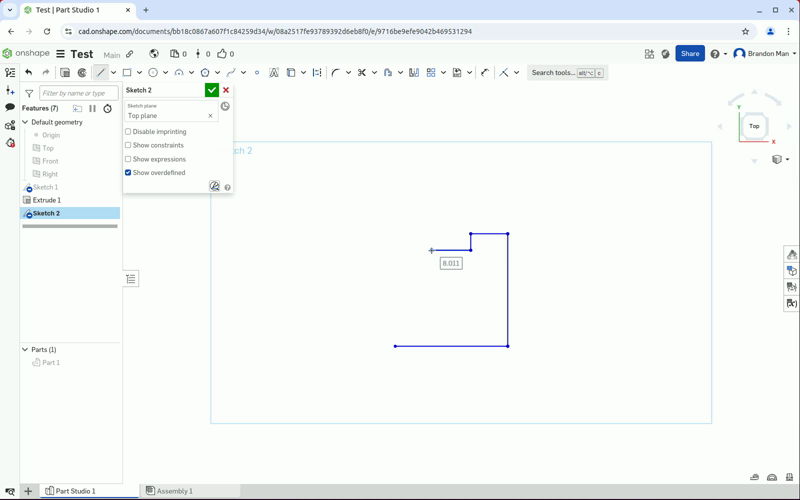
mouse_move(461, 250)
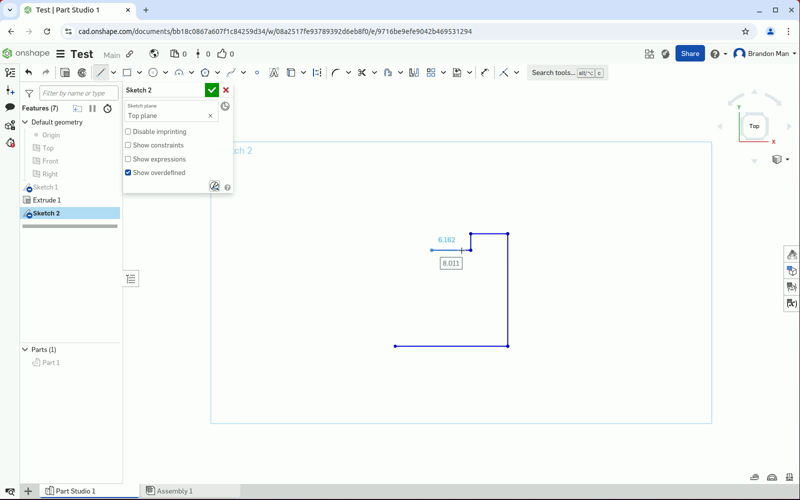
mouse_move(431, 233)
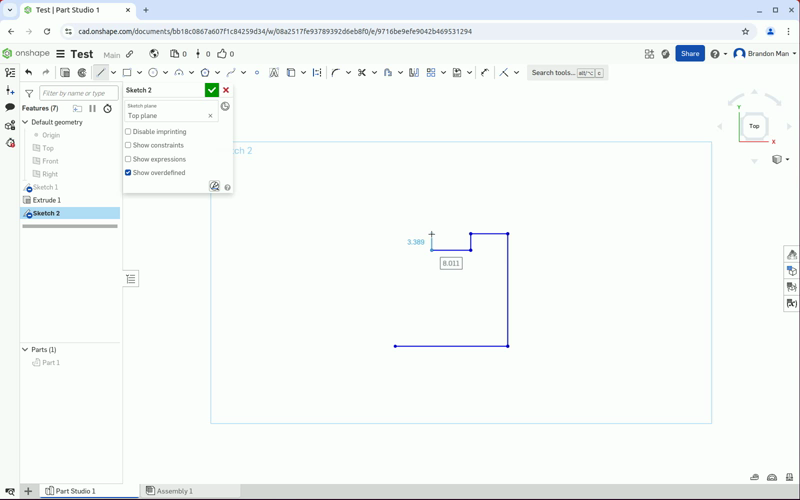
click(431, 233)
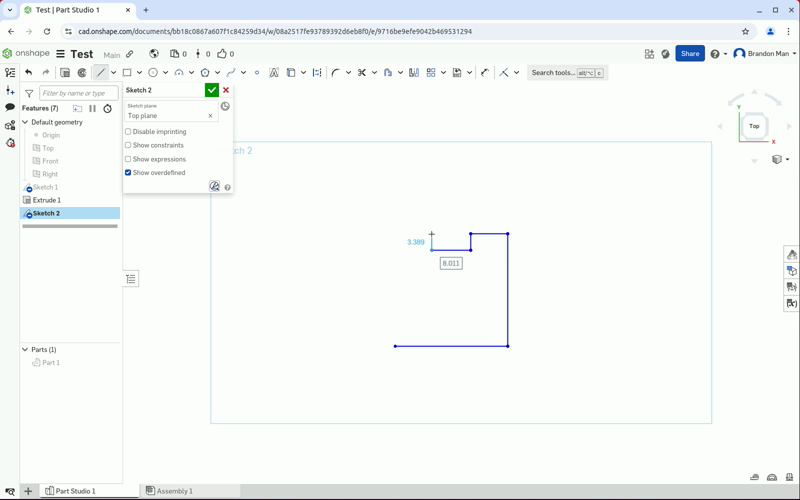
key_up(shift)
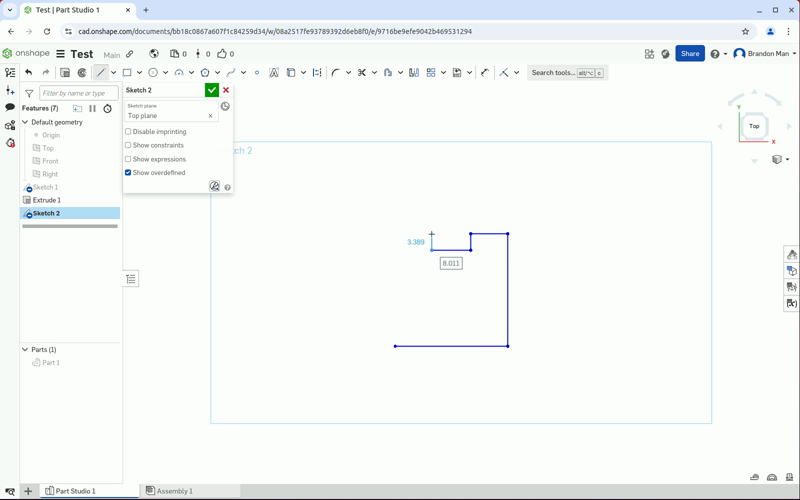
key_down(shift)
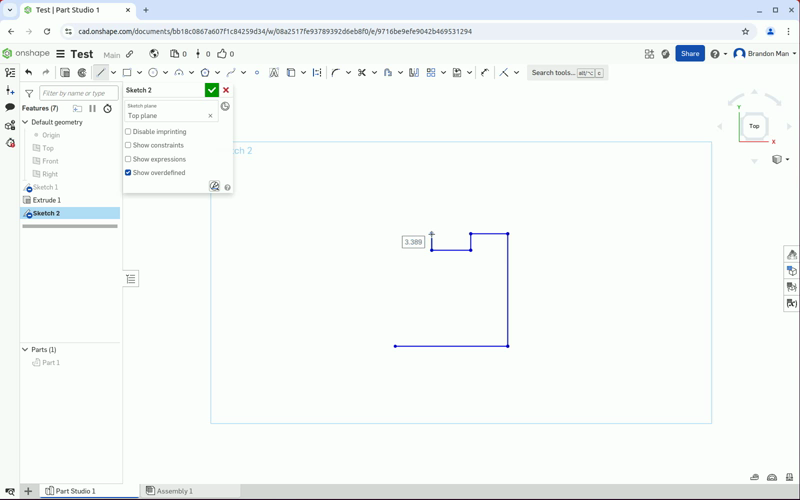
mouse_move(461, 233)
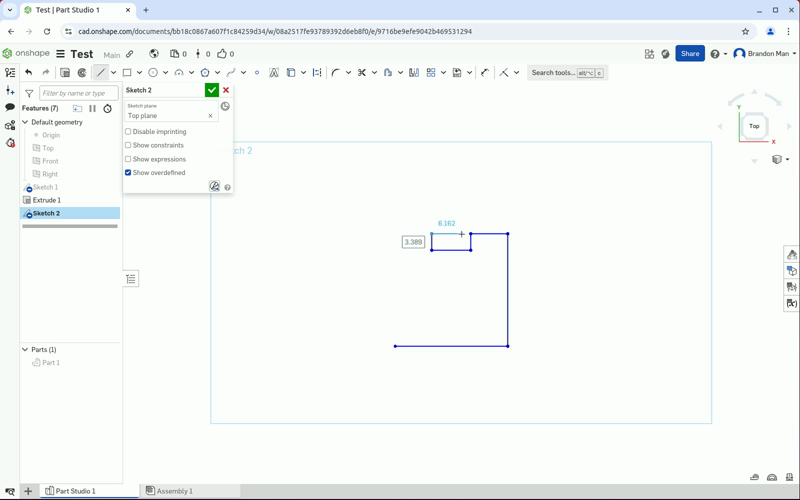
mouse_move(395, 233)
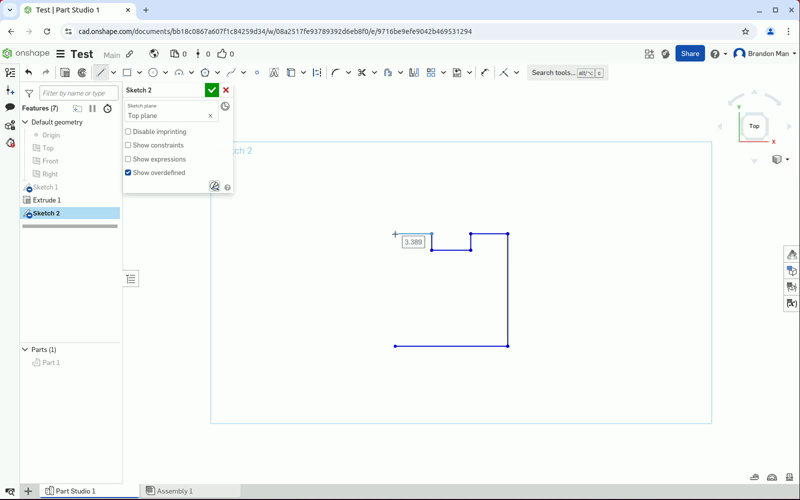
click(395, 233)
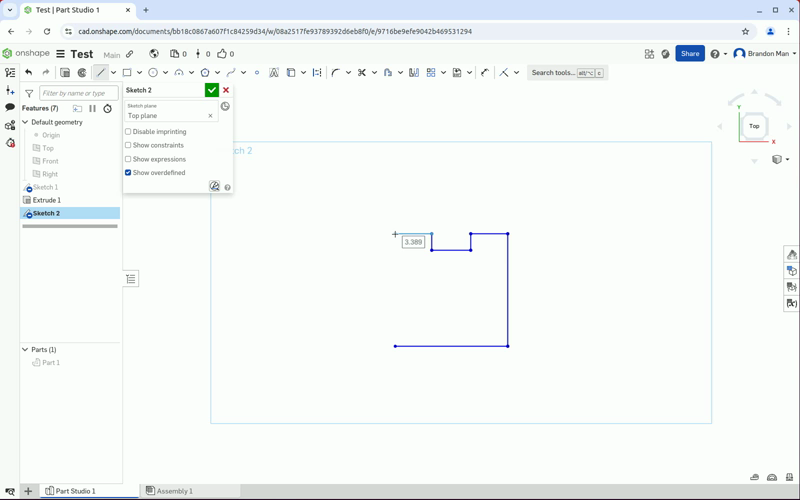
key_up(shift)
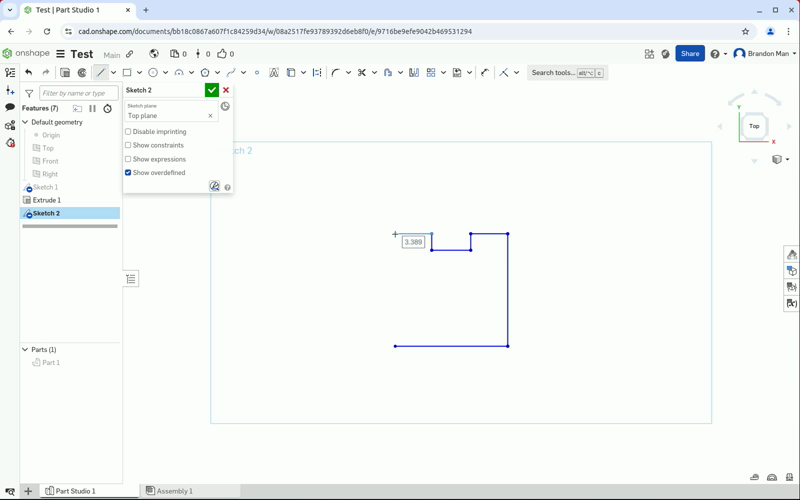
key_down(shift)
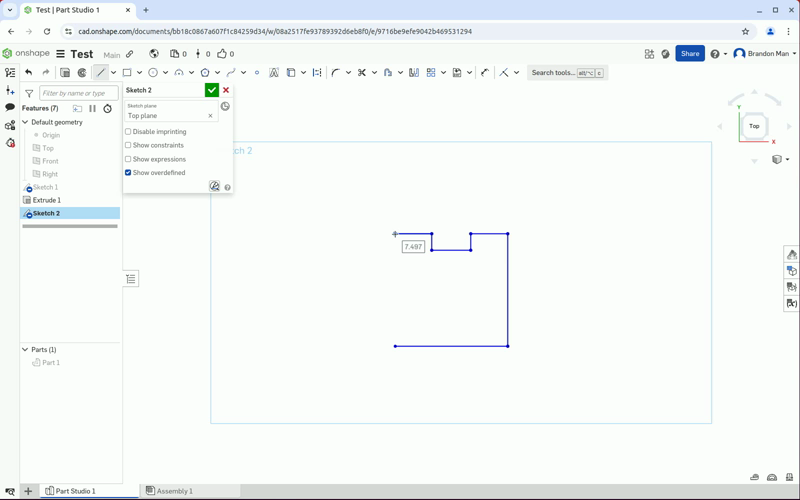
mouse_move(395, 346)
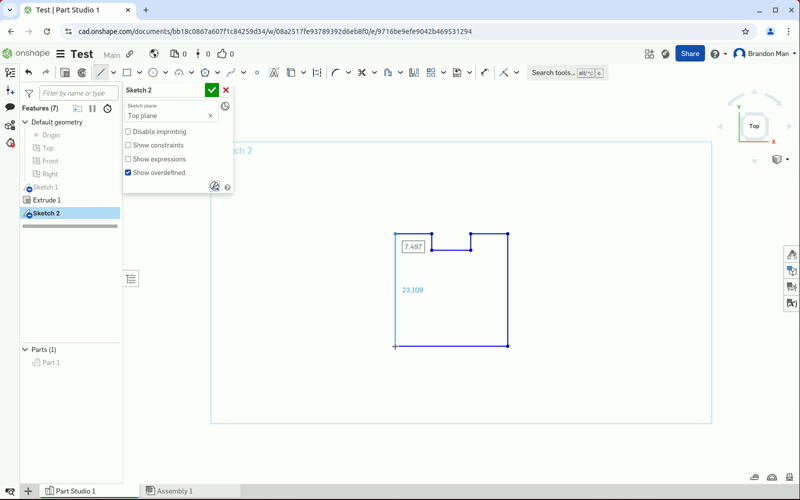
key_up(shift)
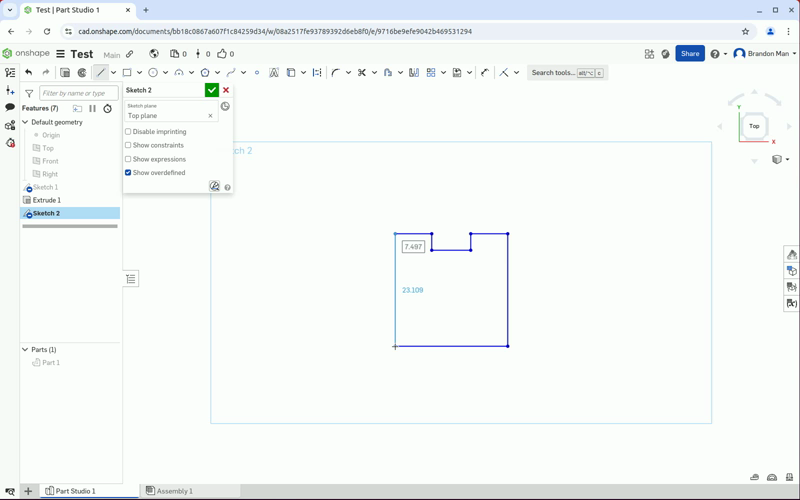
click(395, 346)
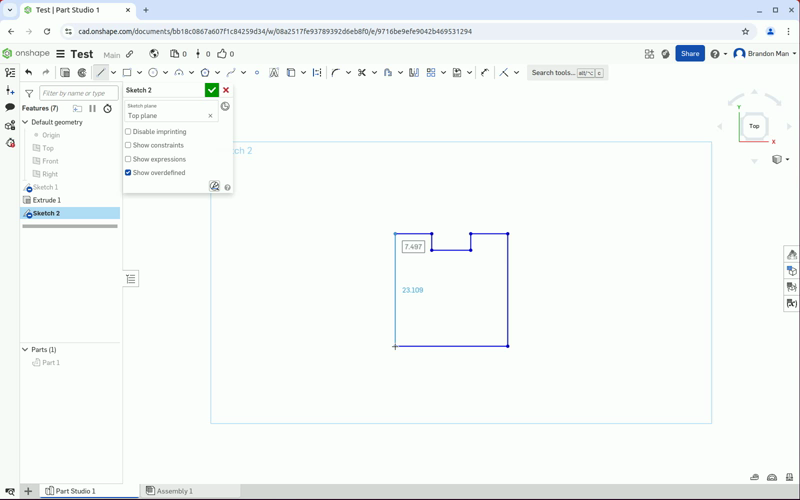
key(esc)
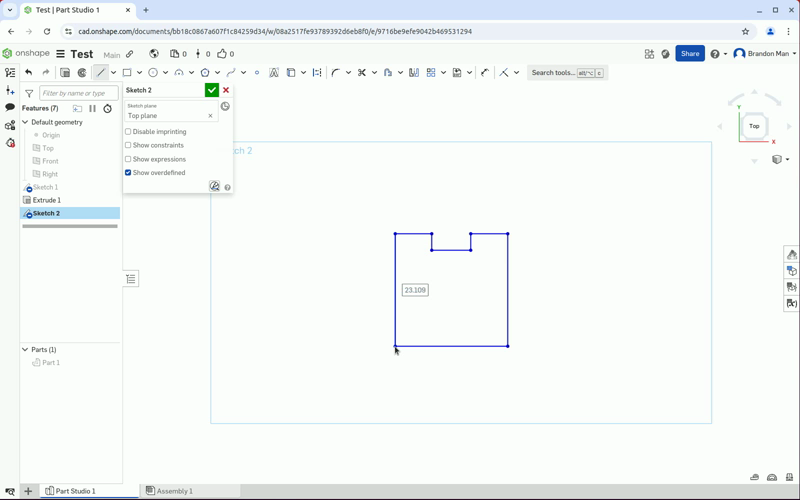
mouse_move(489, 286)
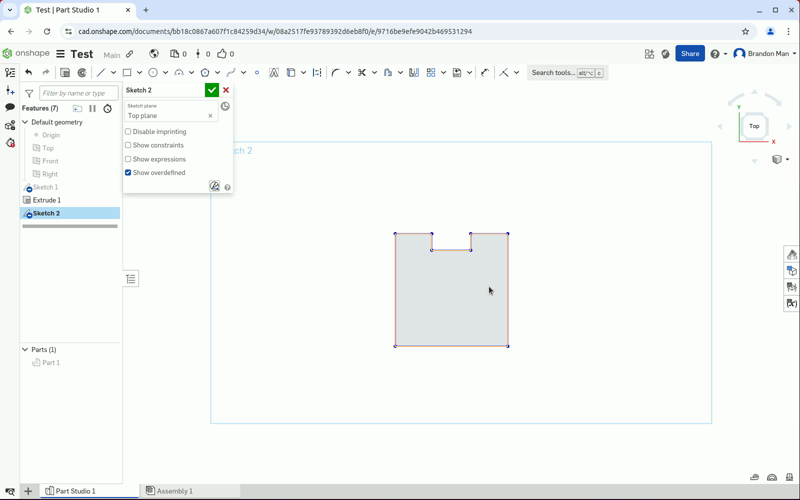
click(489, 286)
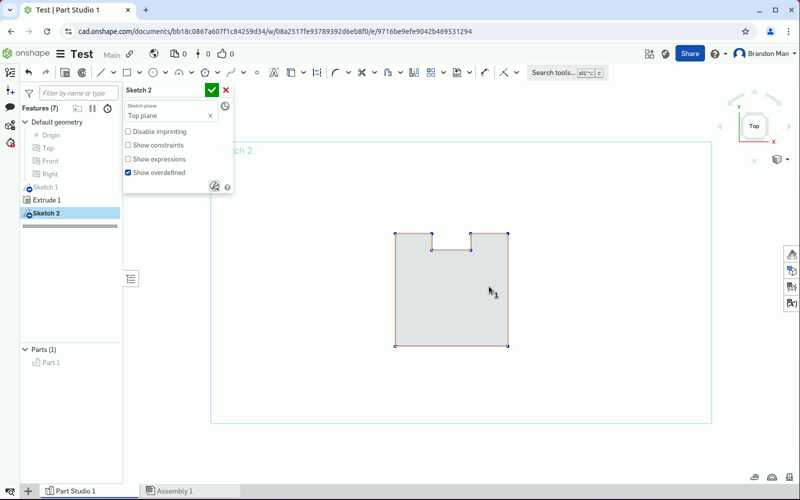
mouse_move(73, 352)
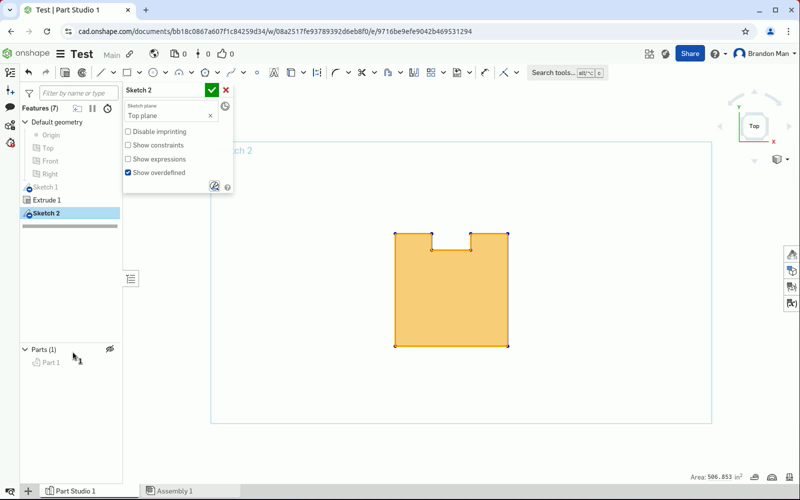
key(shift+y)
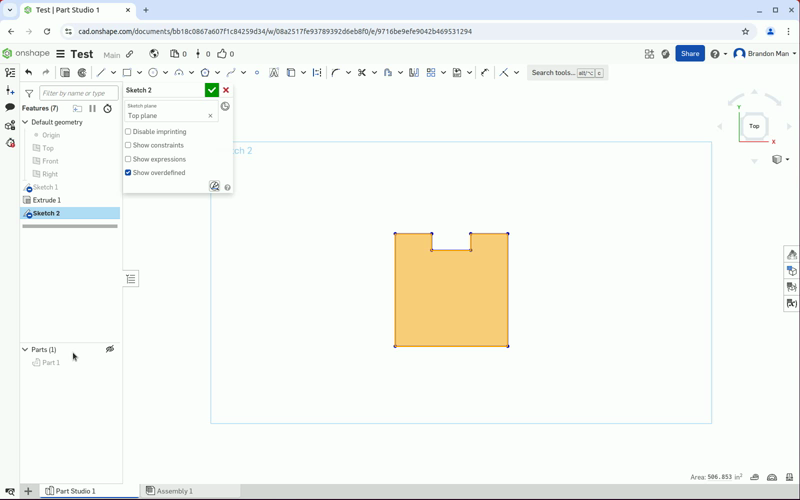
key(shift+e)
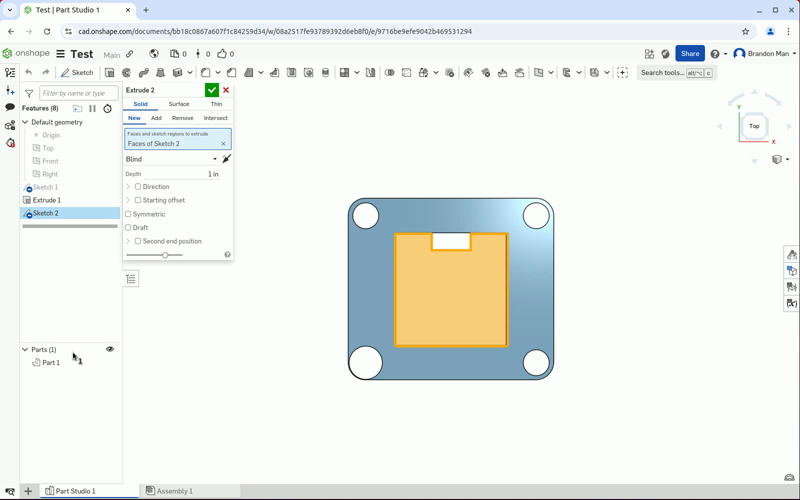
mouse_move(143, 106)
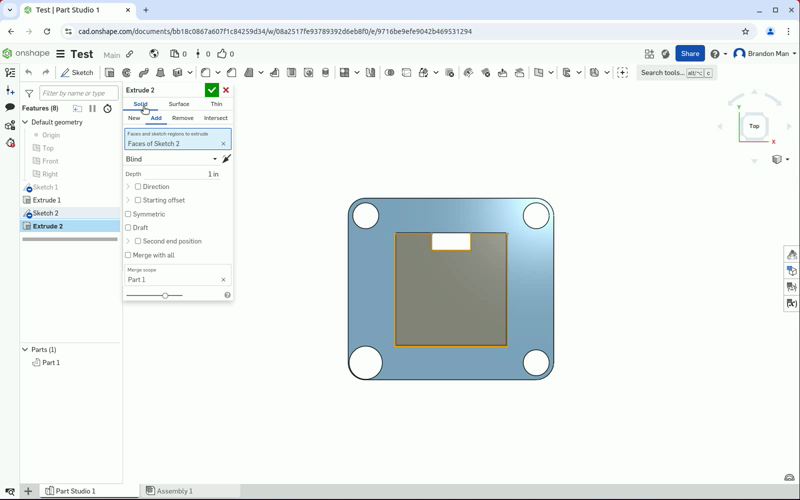
click(143, 106)
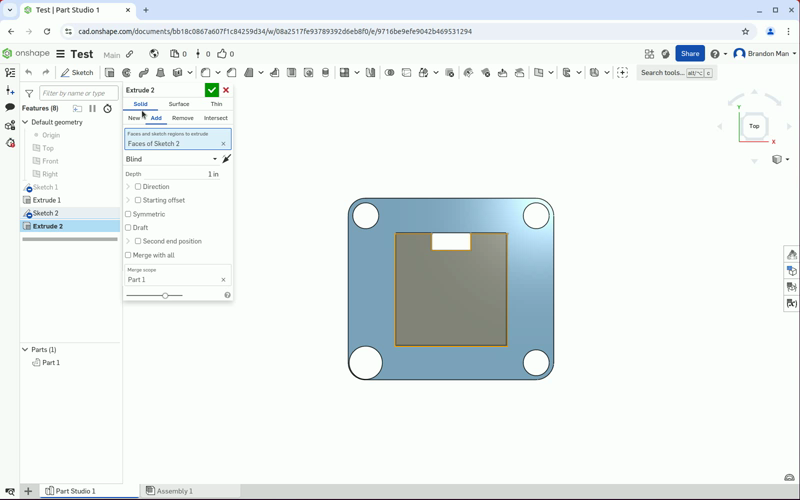
mouse_move(137, 120)
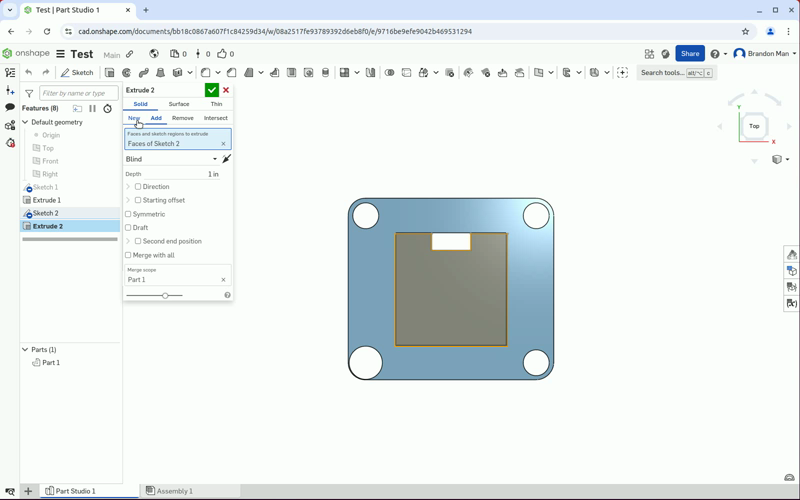
click(137, 120)
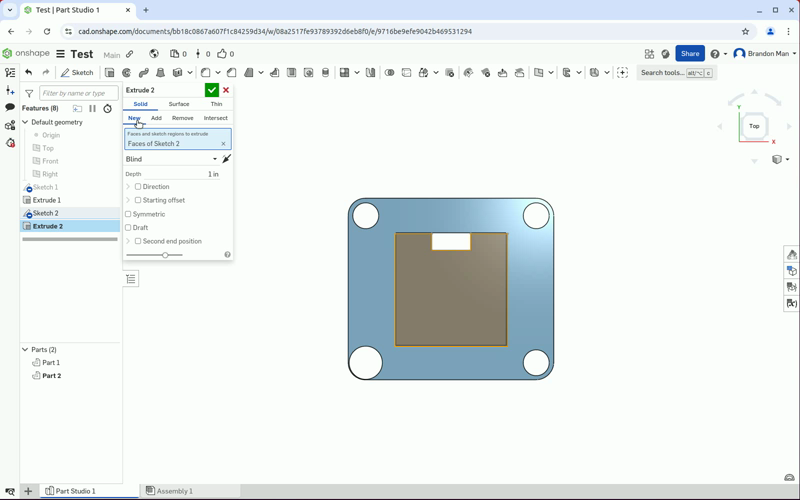
key(tab, 4)
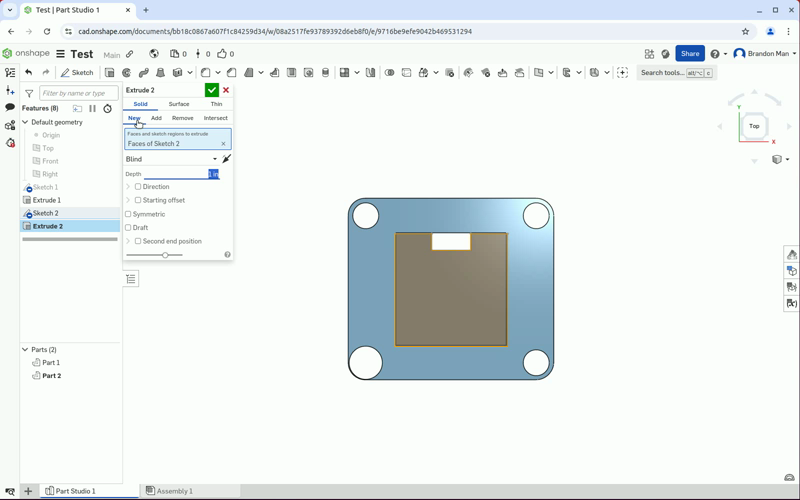
text(5.536)
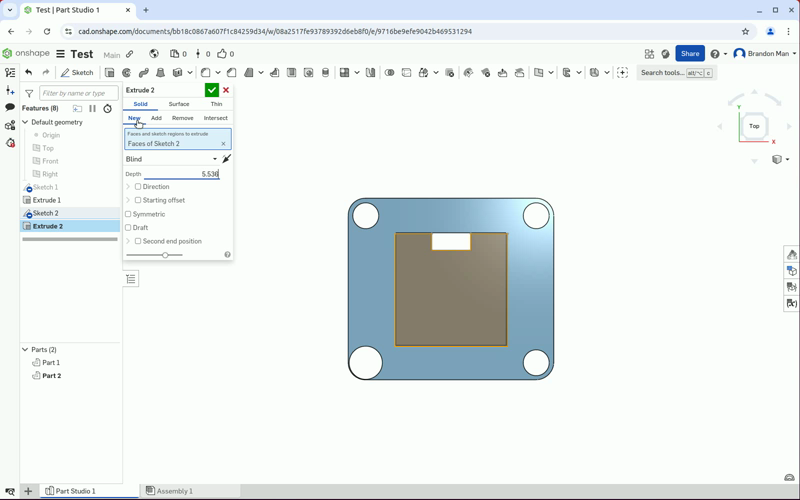
key(enter)
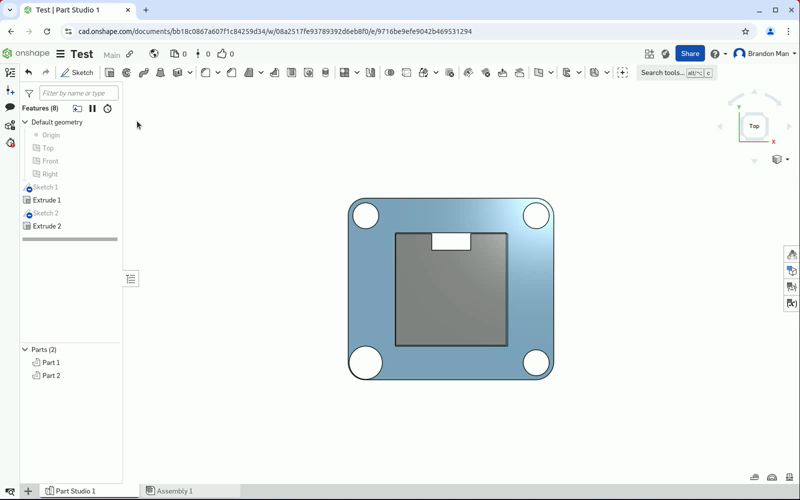
key(shift+h)
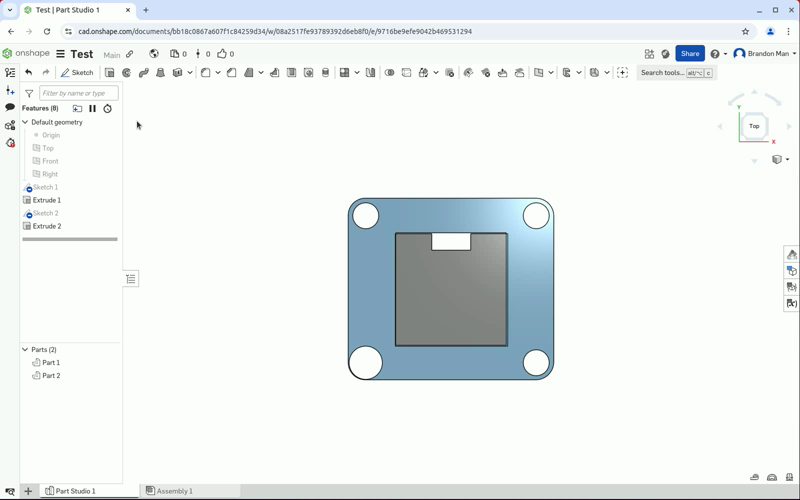
key(shift+h)
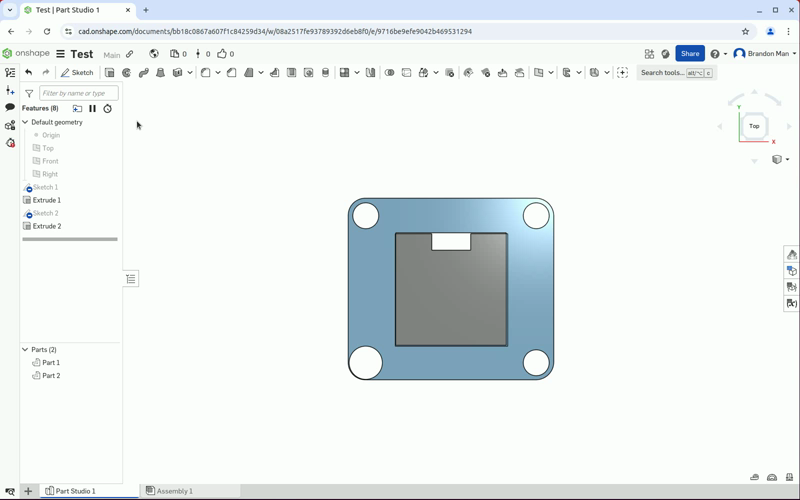
mouse_move(73, 189)
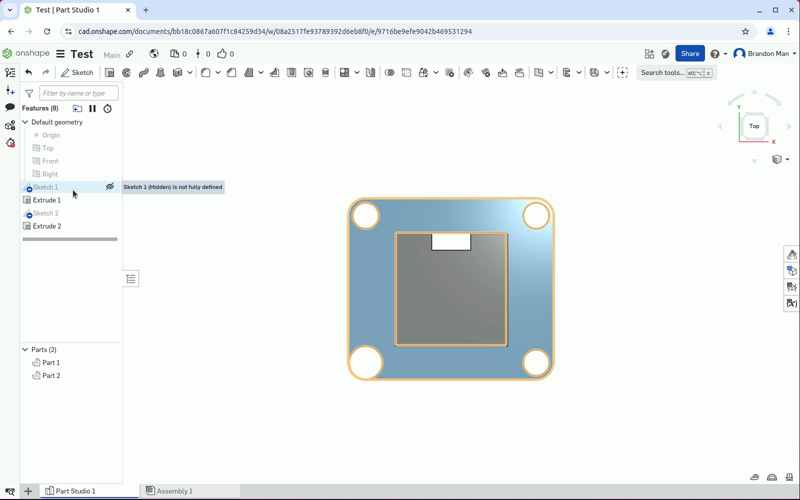
click(73, 189)
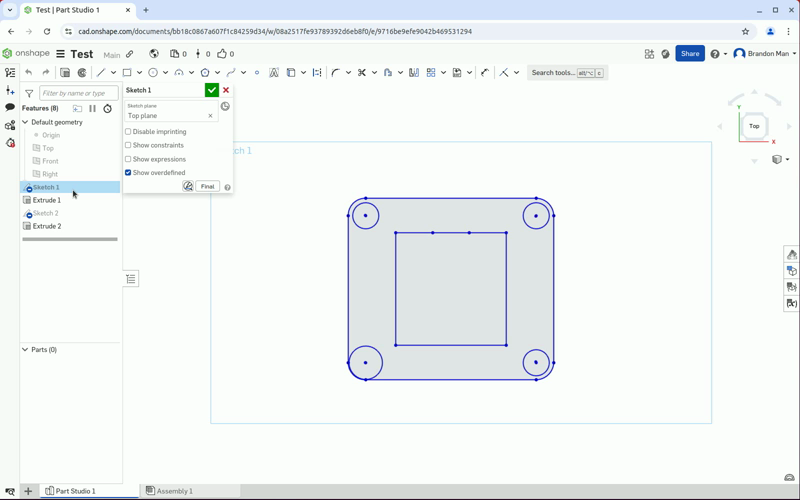
mouse_move(229, 92)
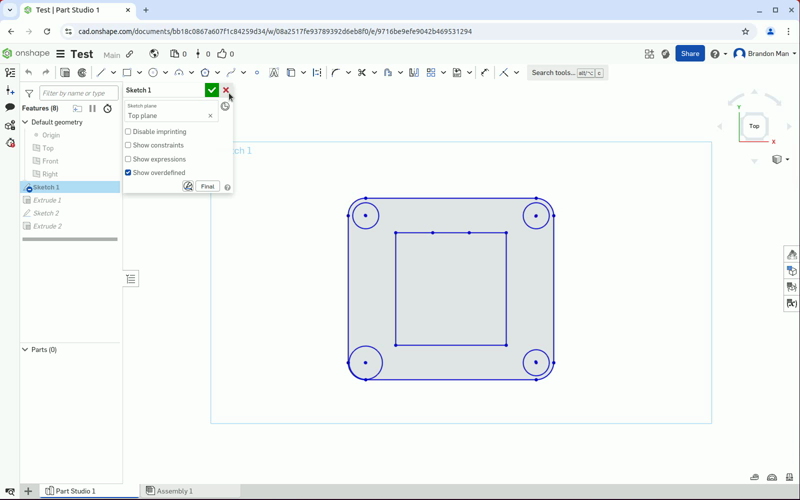
click(229, 92)
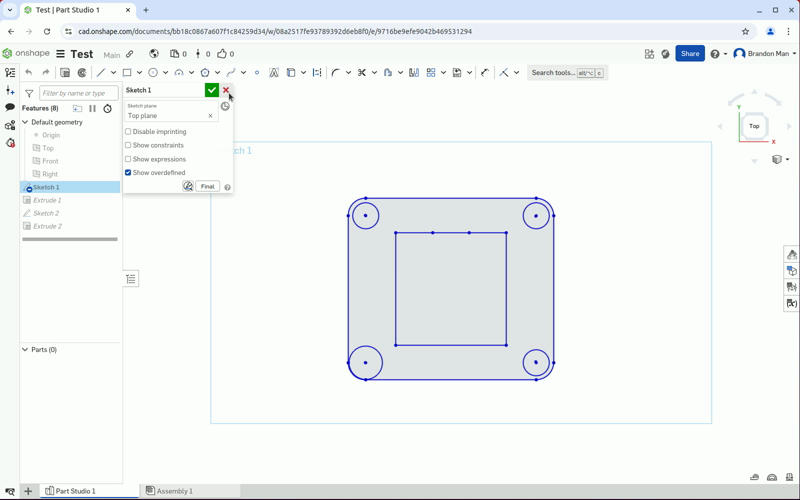
key(shift+s)
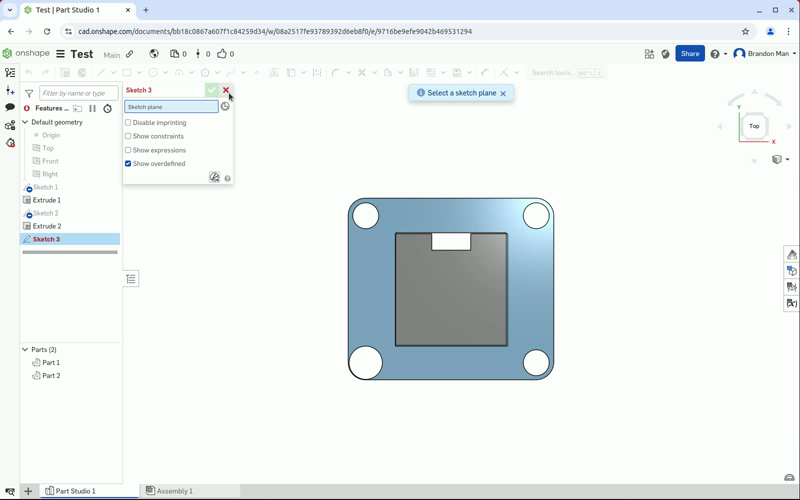
mouse_move(73, 150)
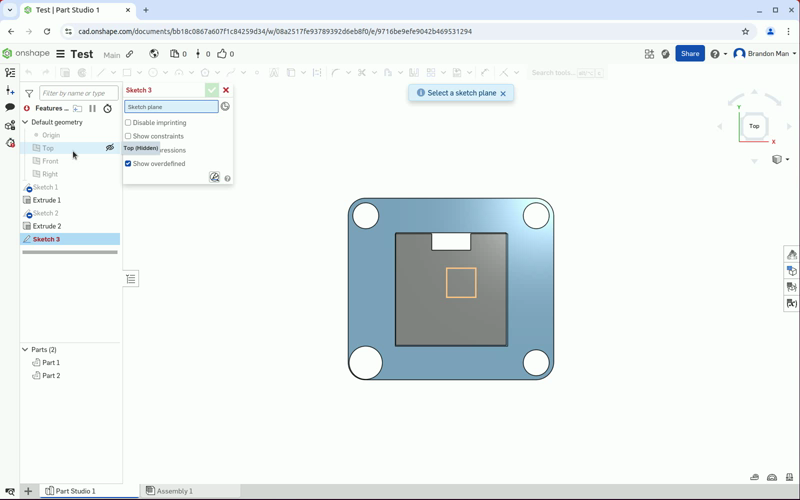
click(73, 150)
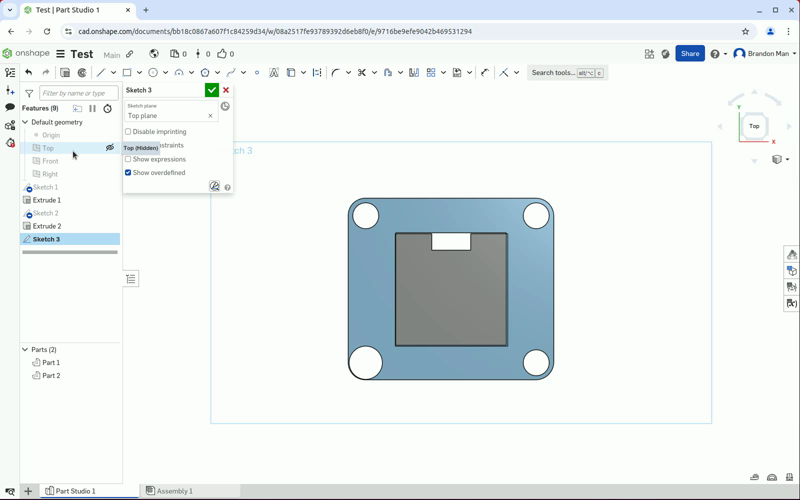
mouse_move(73, 352)
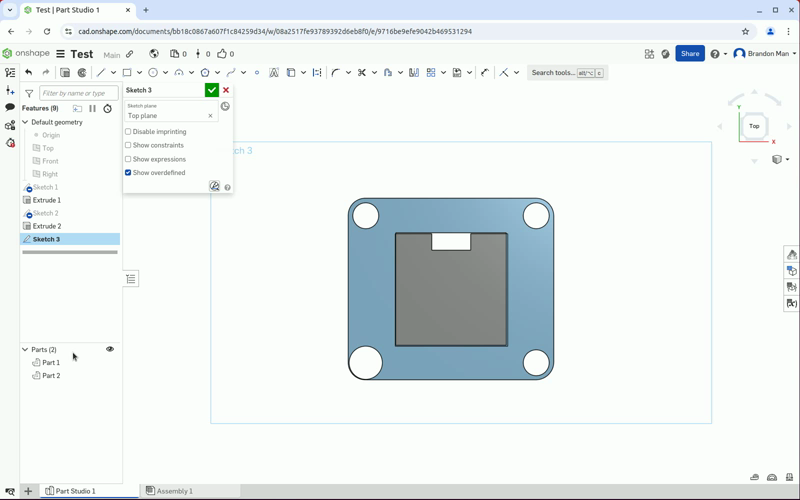
key(y)
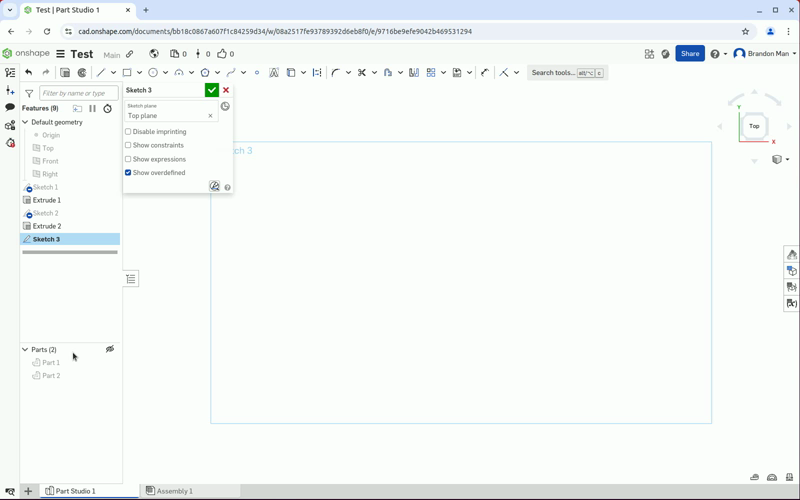
key(c)
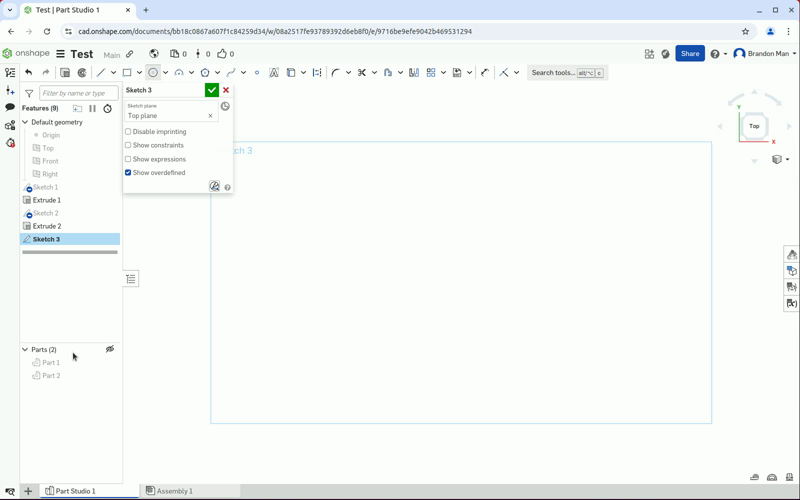
key_down(shift)
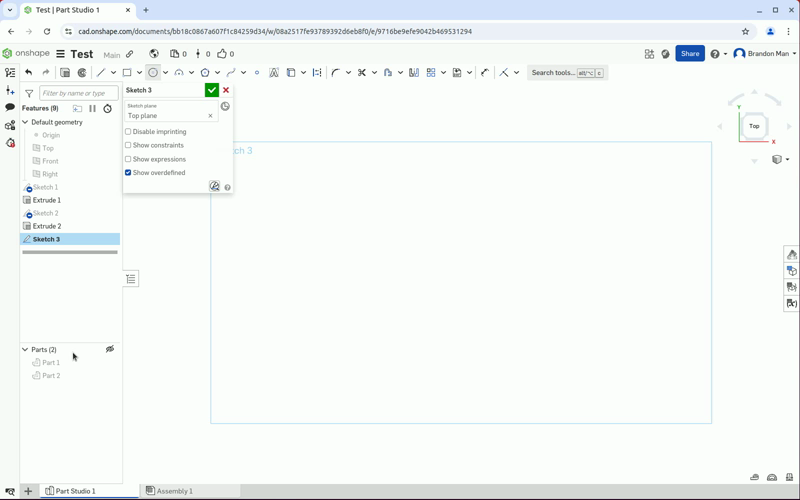
mouse_move(366, 217)
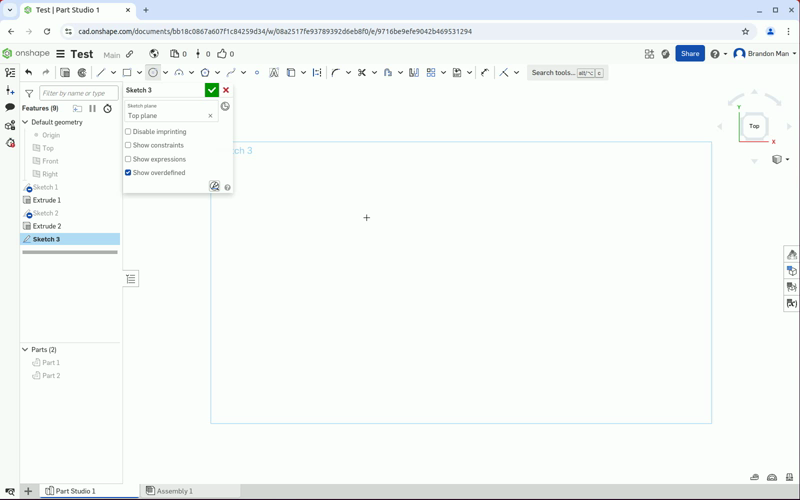
click(366, 217)
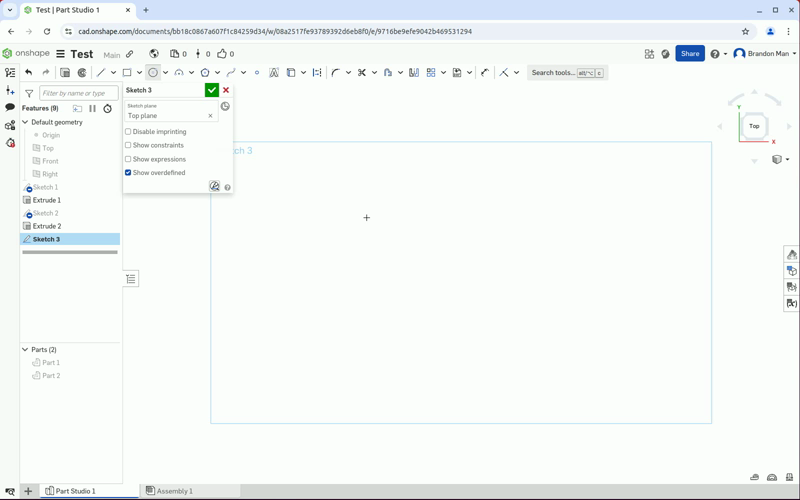
key_up(shift)
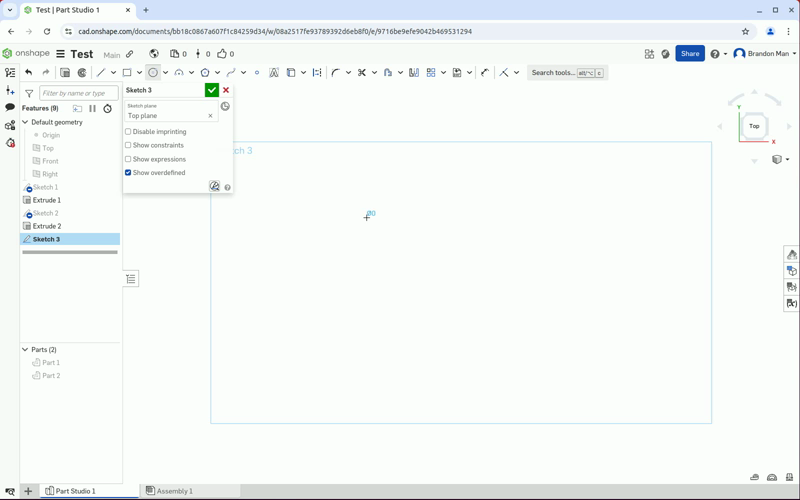
mouse_move(380, 217)
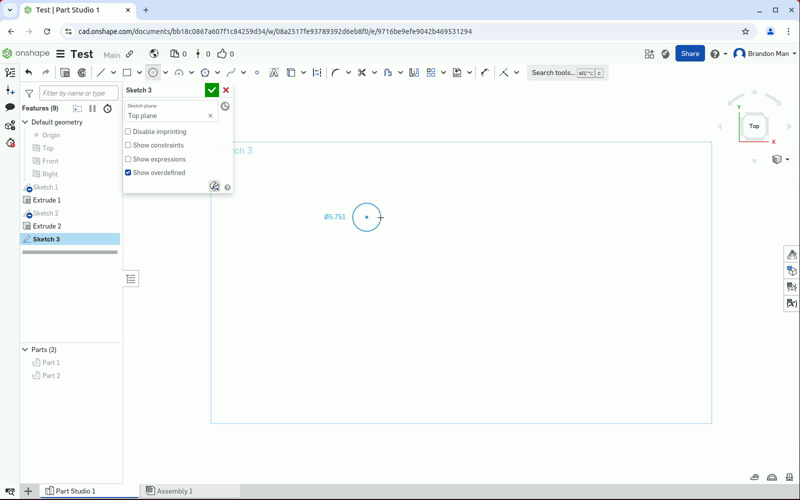
click(380, 217)
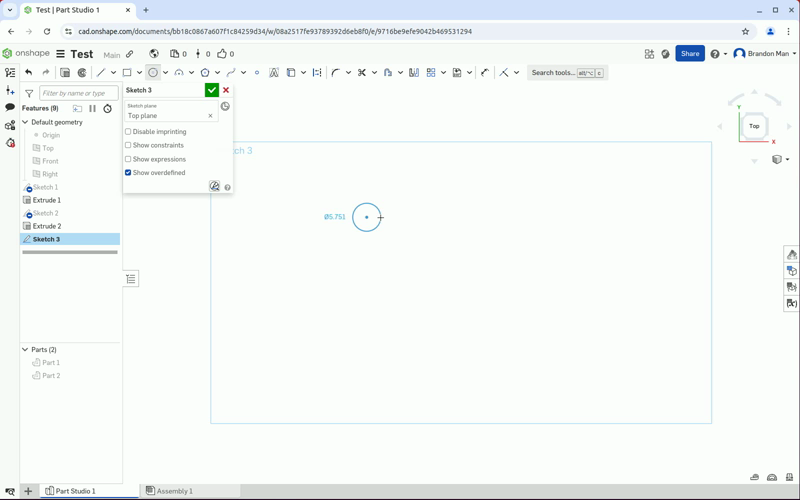
key(esc)
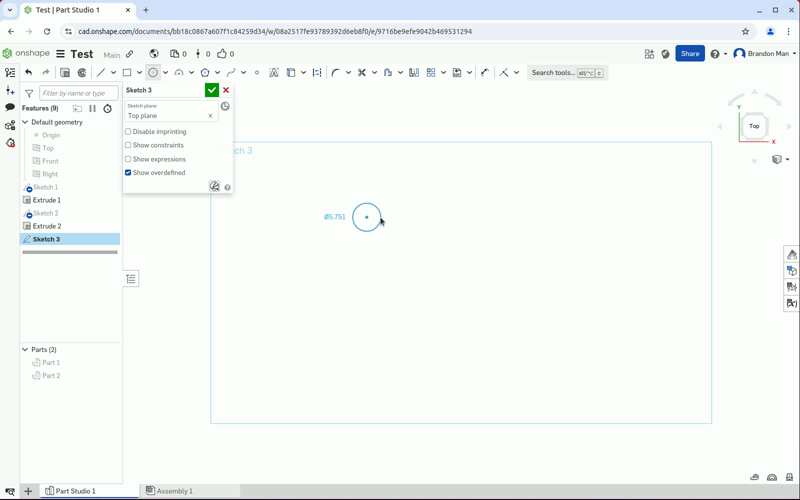
key(c)
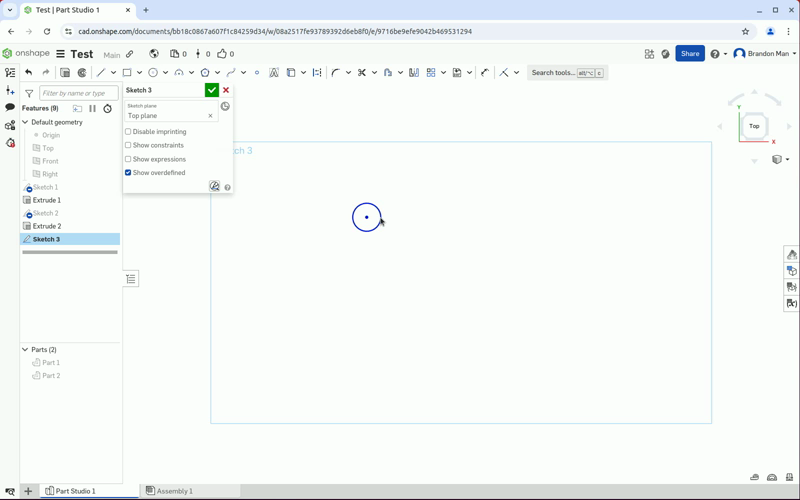
key_down(shift)
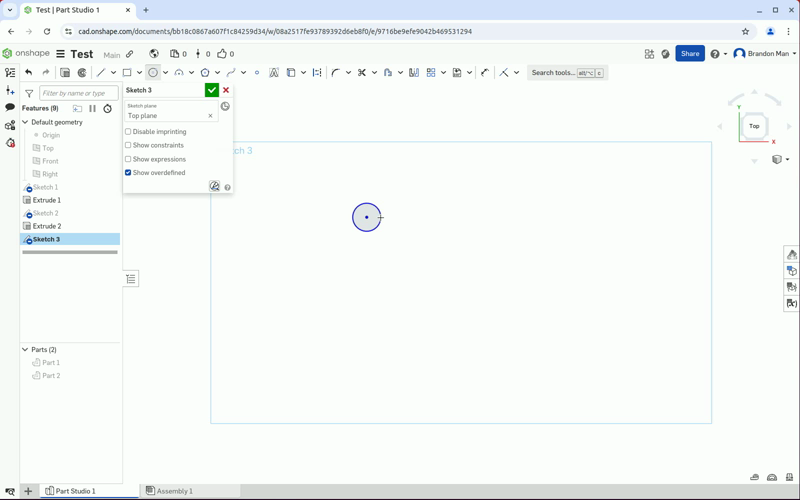
mouse_move(366, 217)
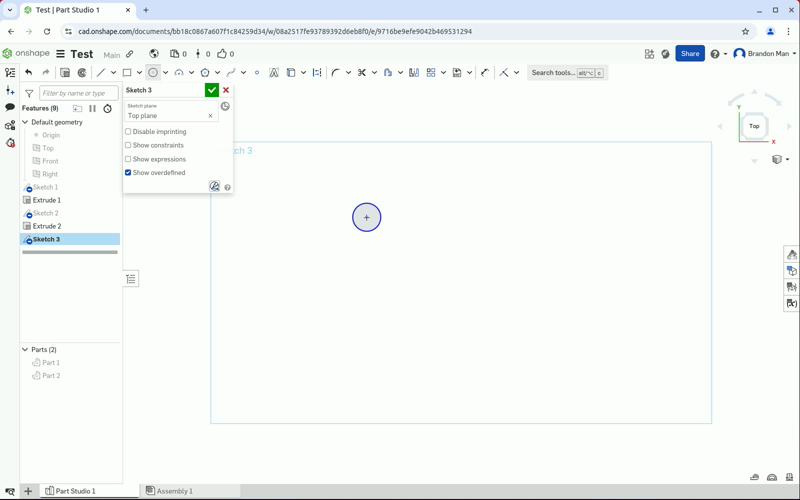
click(366, 217)
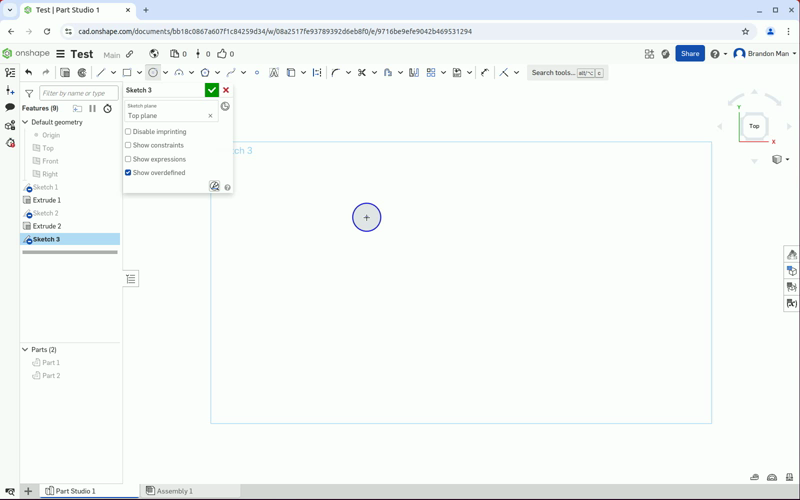
key_up(shift)
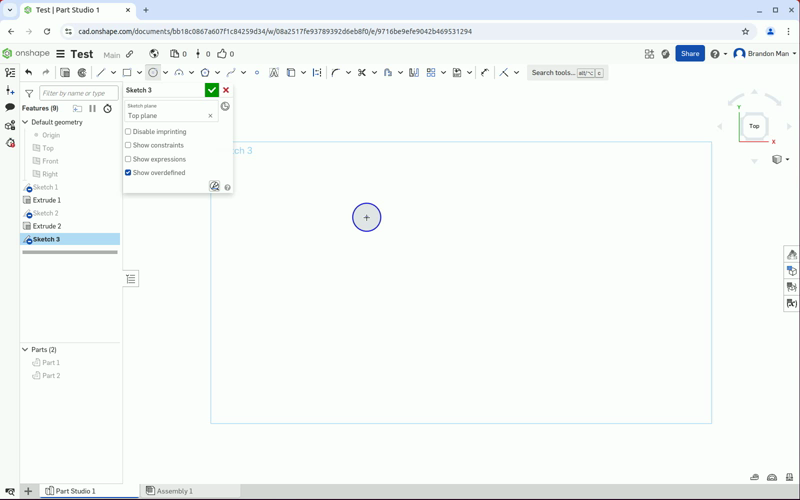
mouse_move(373, 217)
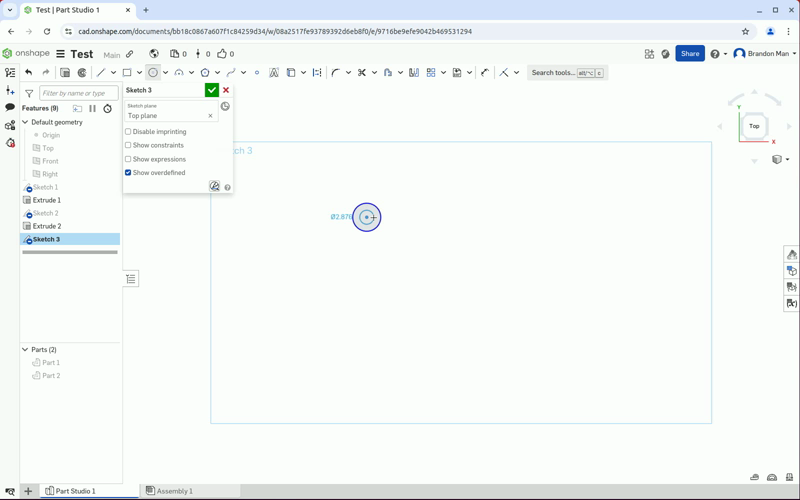
click(373, 217)
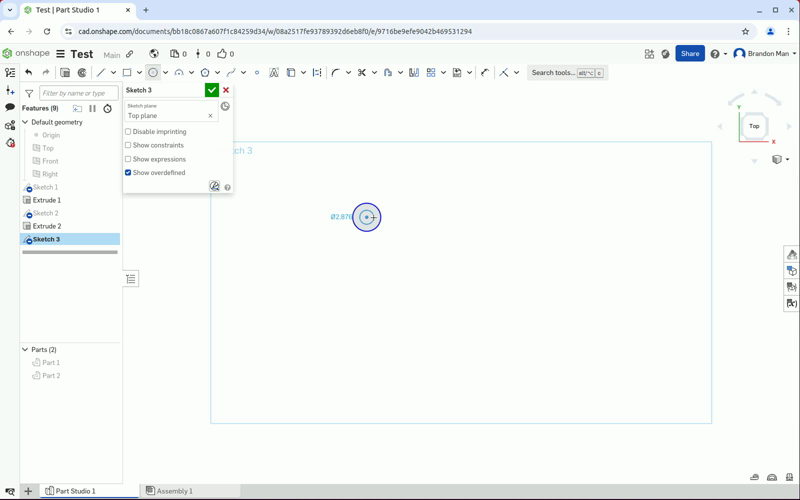
key(esc)
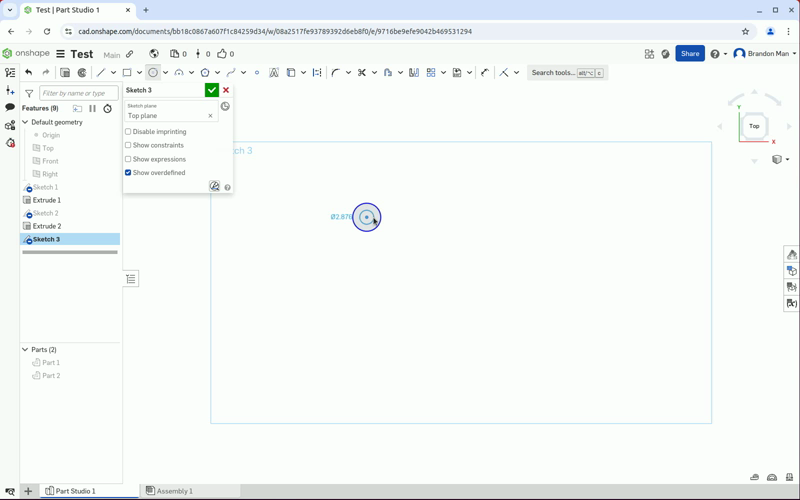
mouse_move(358, 228)
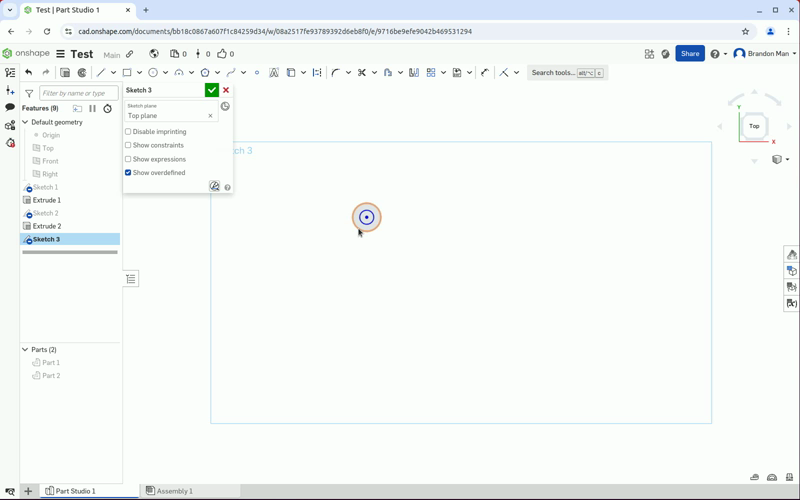
scroll(6)
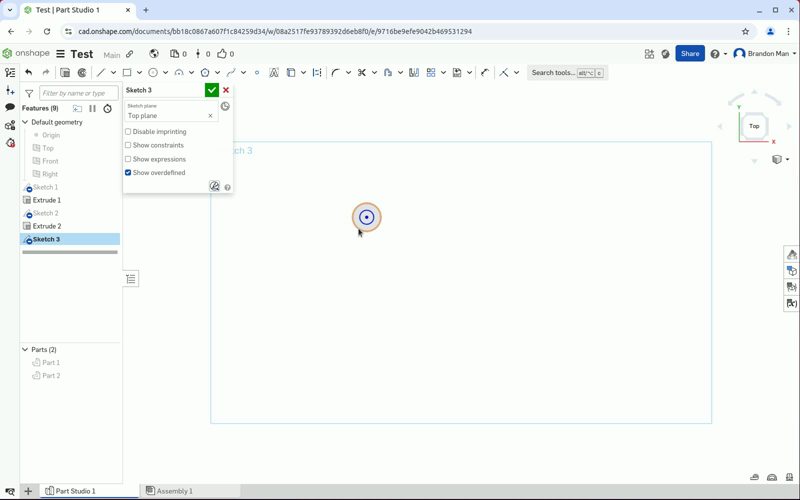
scroll(6)
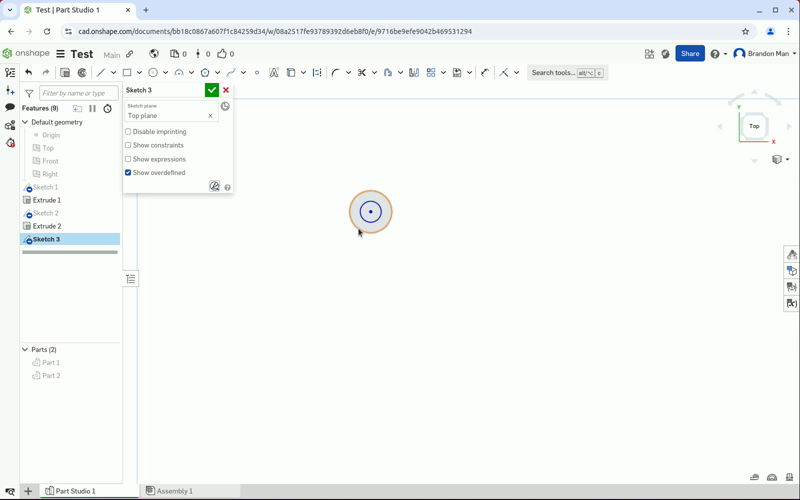
scroll(6)
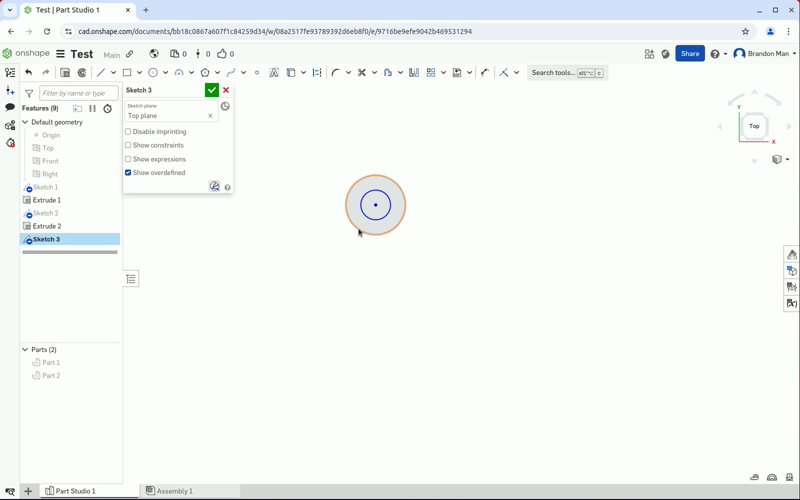
scroll(6)
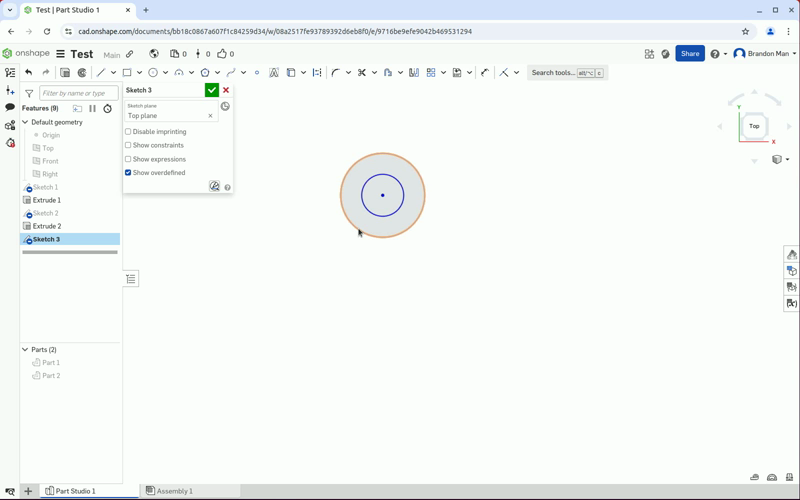
scroll(6)
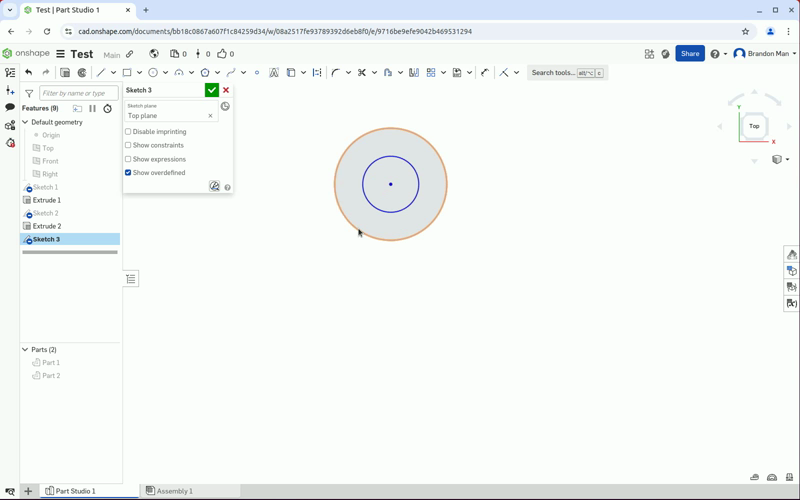
scroll(6)
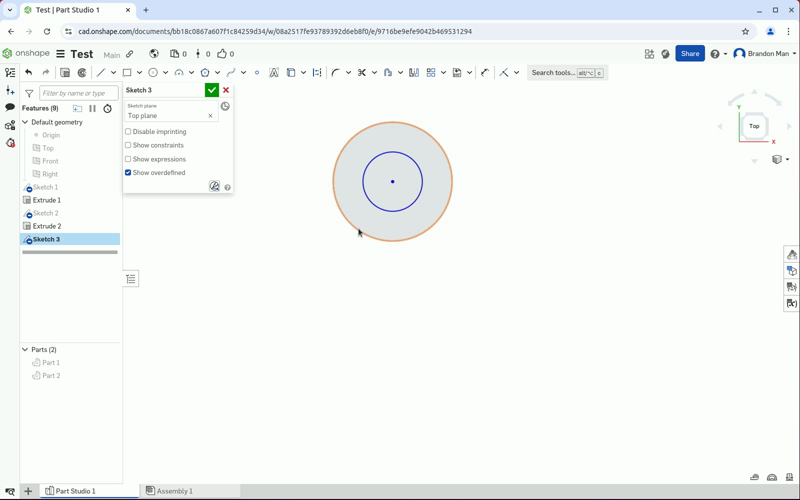
scroll(6)
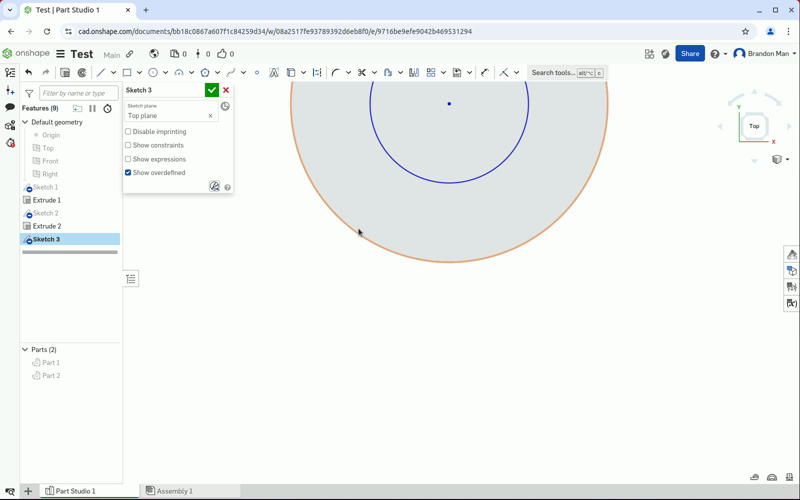
click(358, 228)
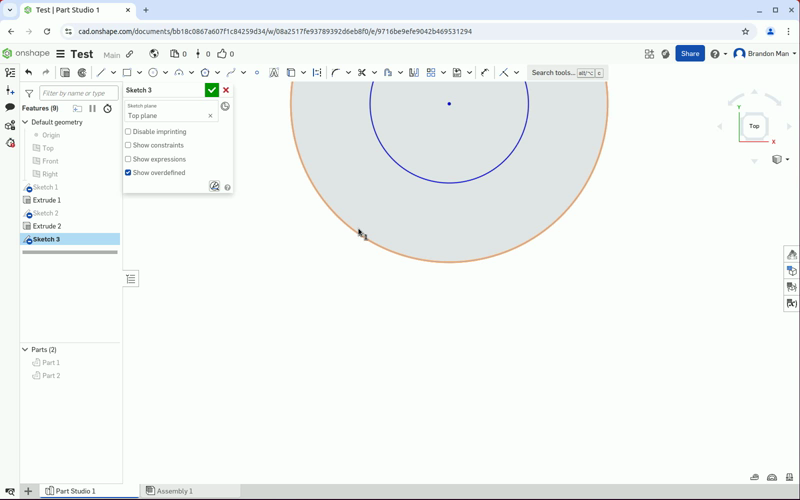
scroll(-6)
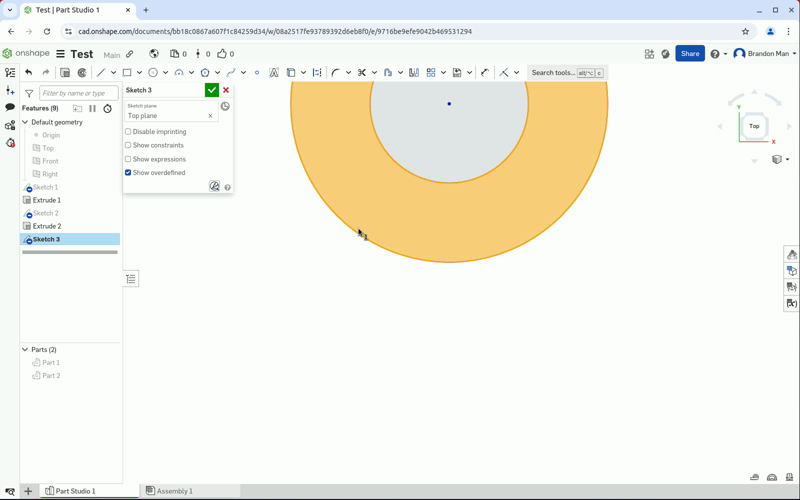
scroll(-6)
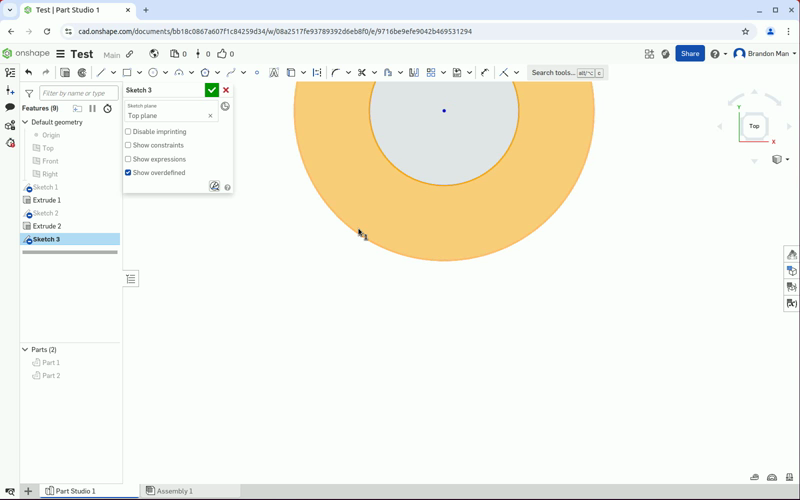
scroll(-6)
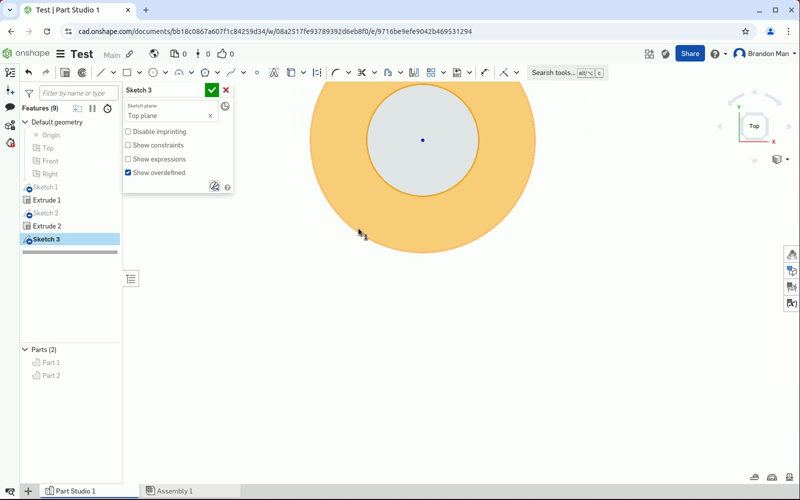
scroll(-6)
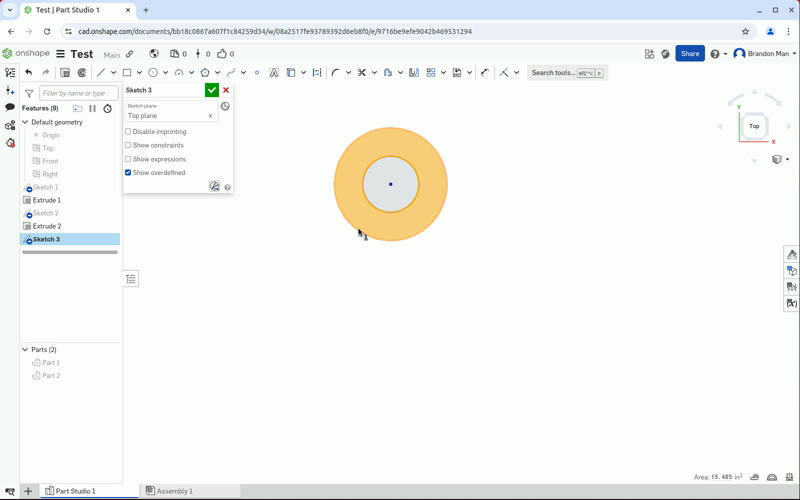
scroll(-6)
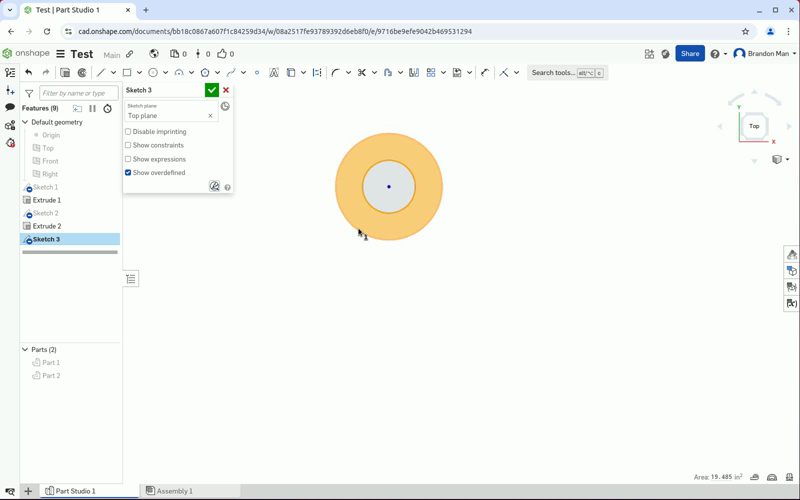
scroll(-6)
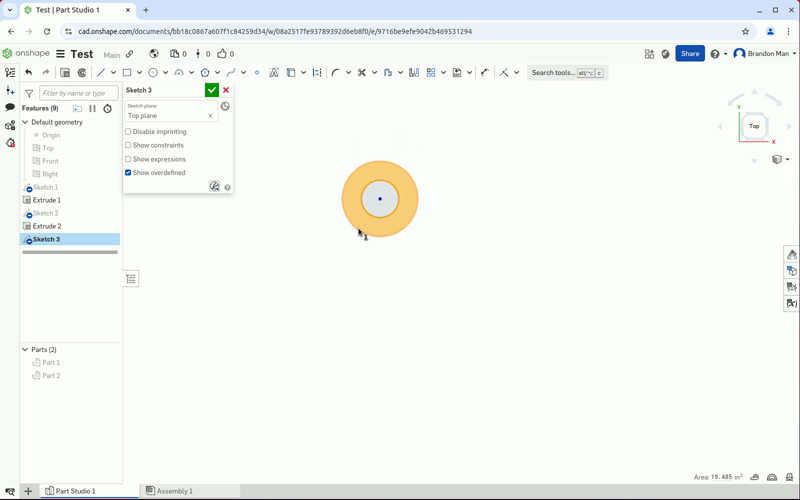
scroll(-6)
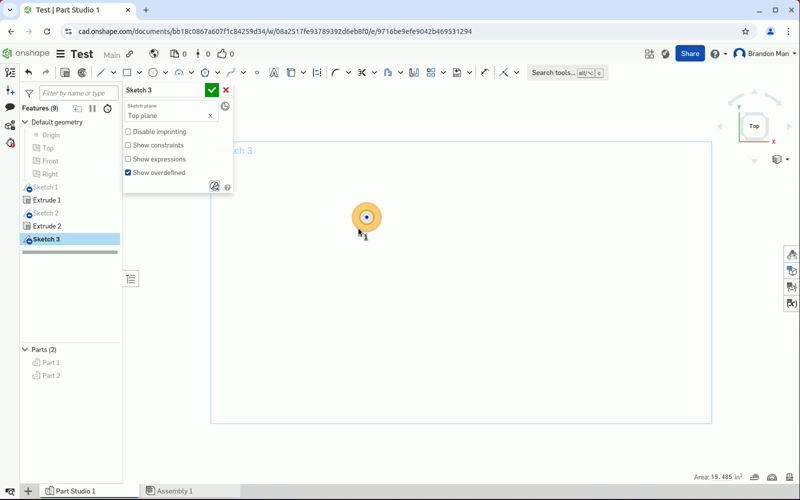
mouse_move(73, 352)
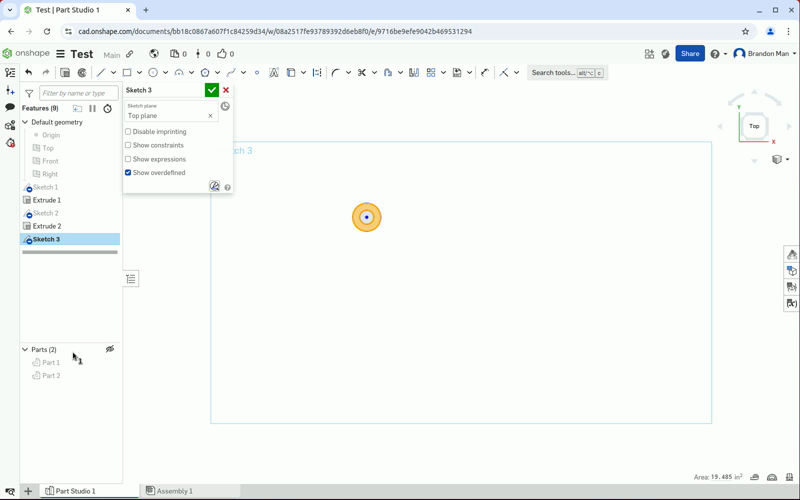
key(shift+y)
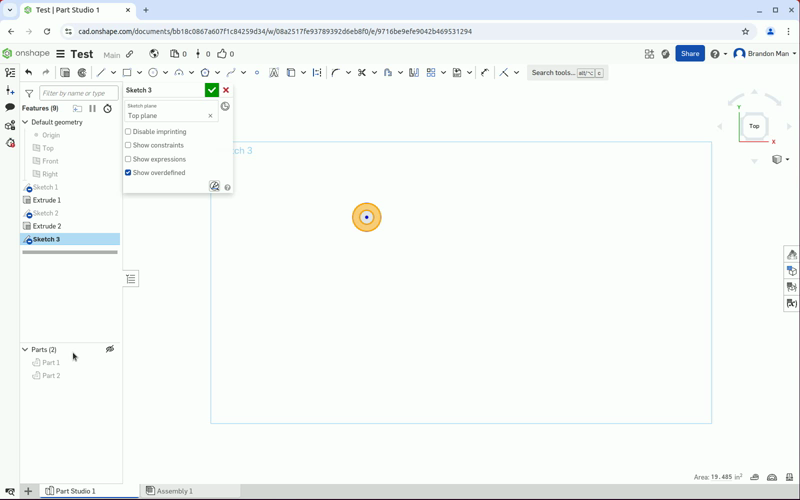
key(shift+e)
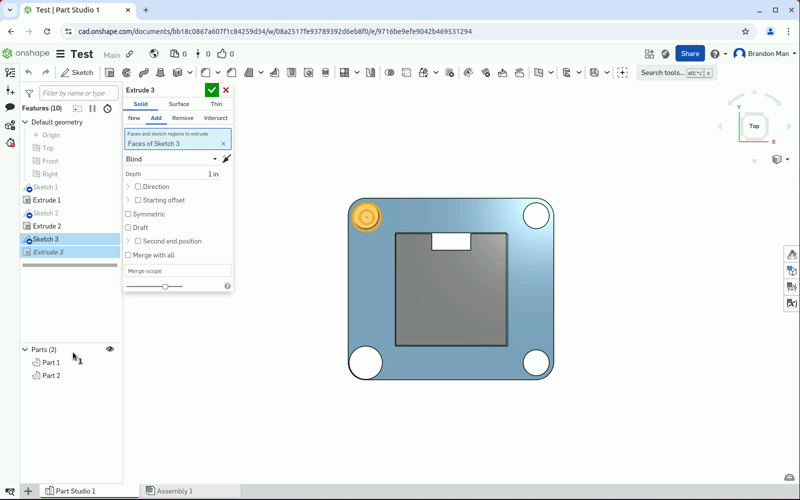
mouse_move(143, 106)
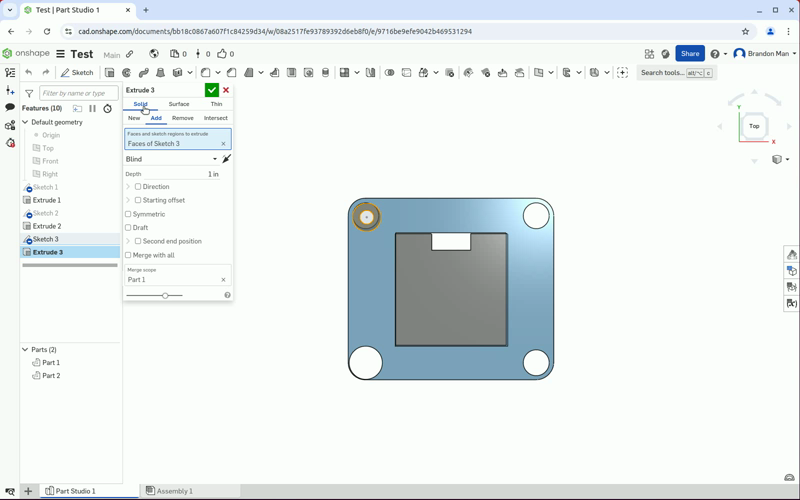
click(143, 106)
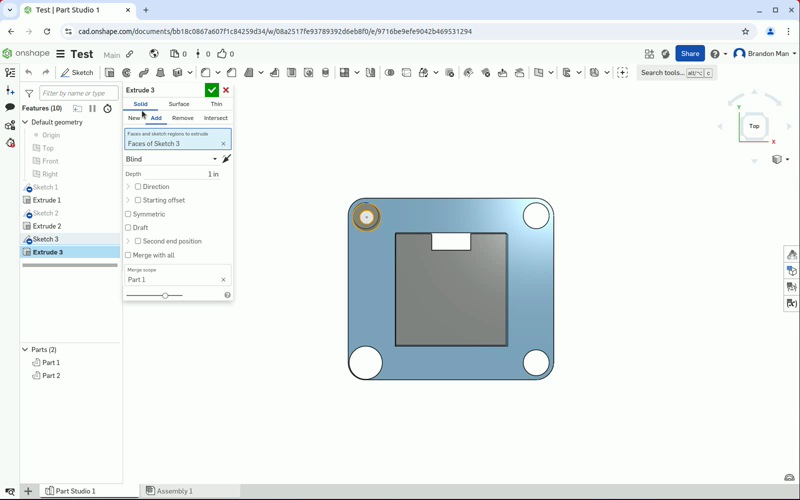
mouse_move(137, 120)
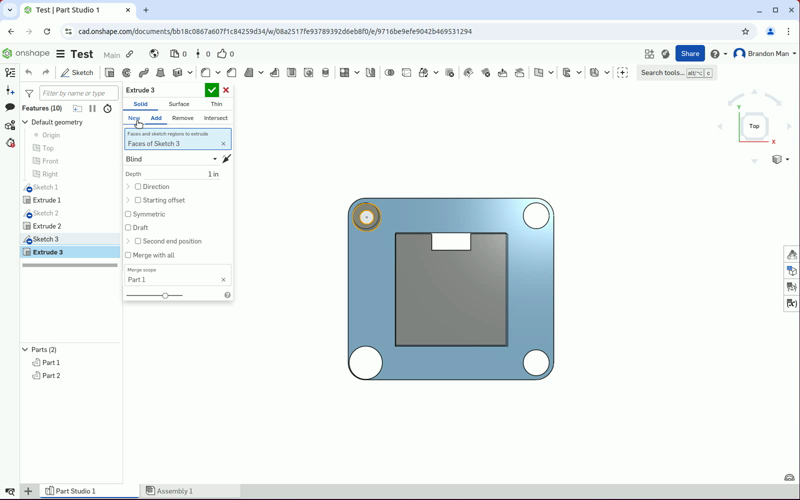
click(137, 120)
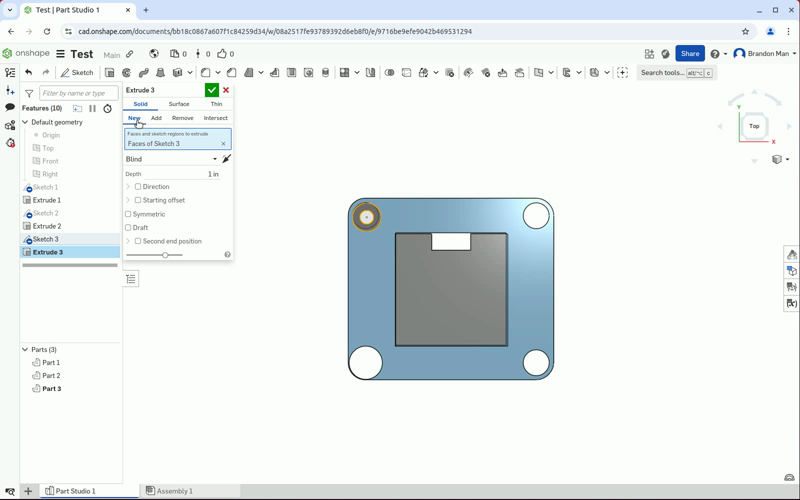
key(tab, 4)
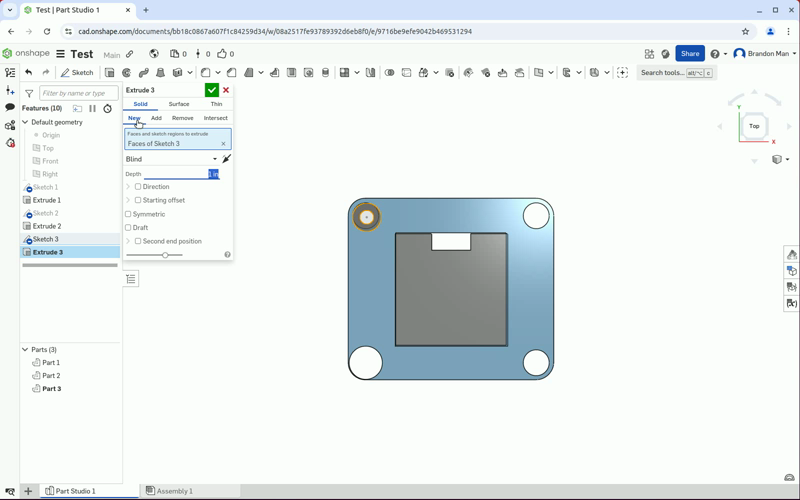
text(2.889)
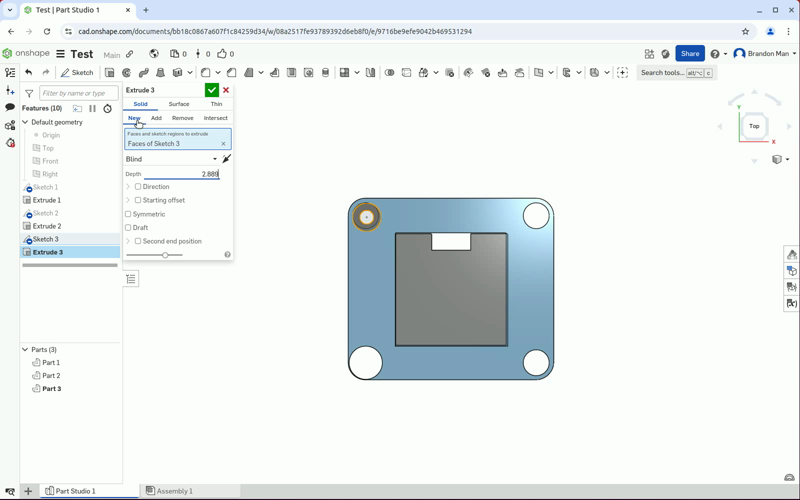
key(enter)
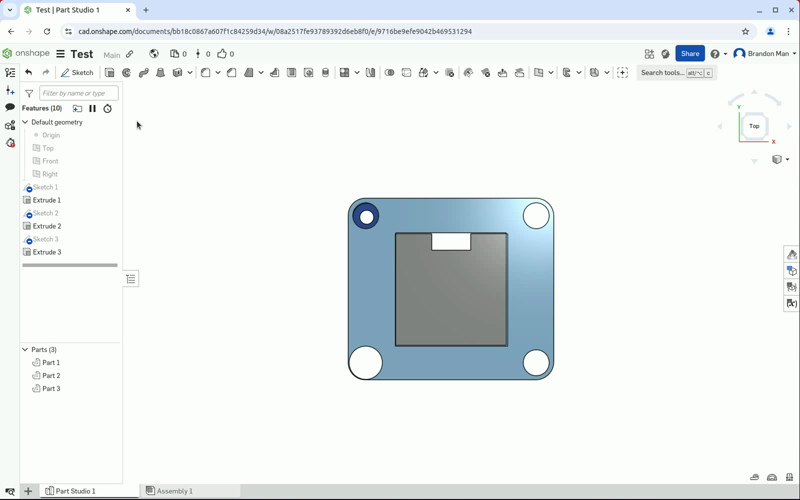
key(shift+h)
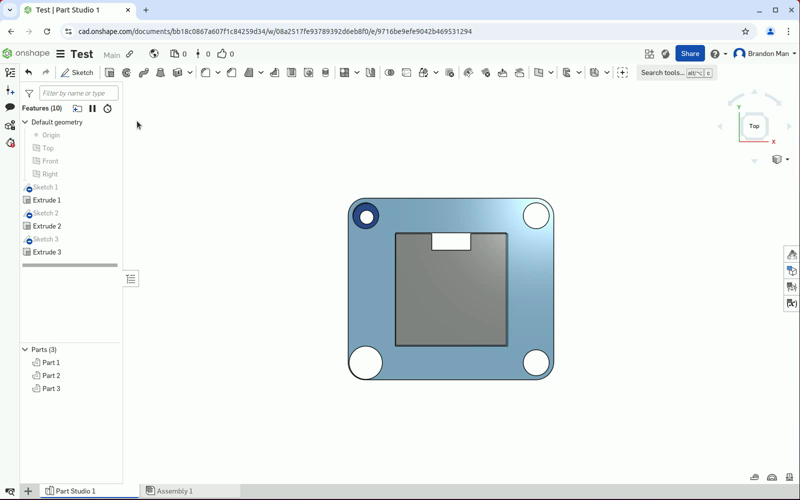
key(shift+h)
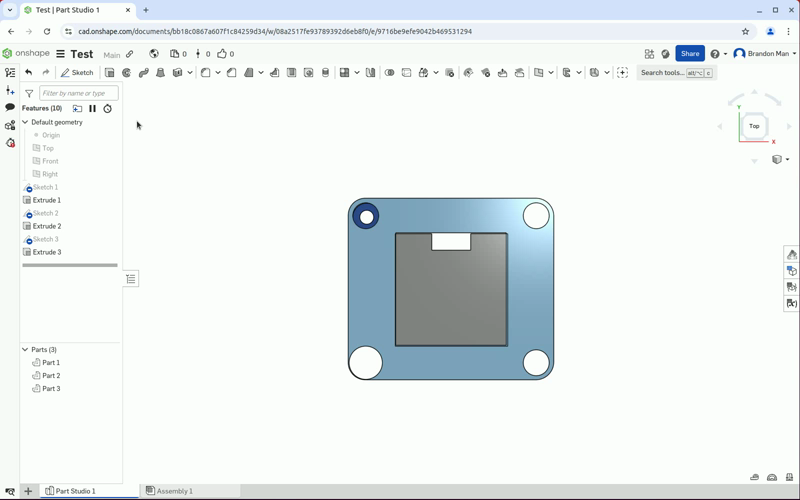
mouse_move(73, 189)
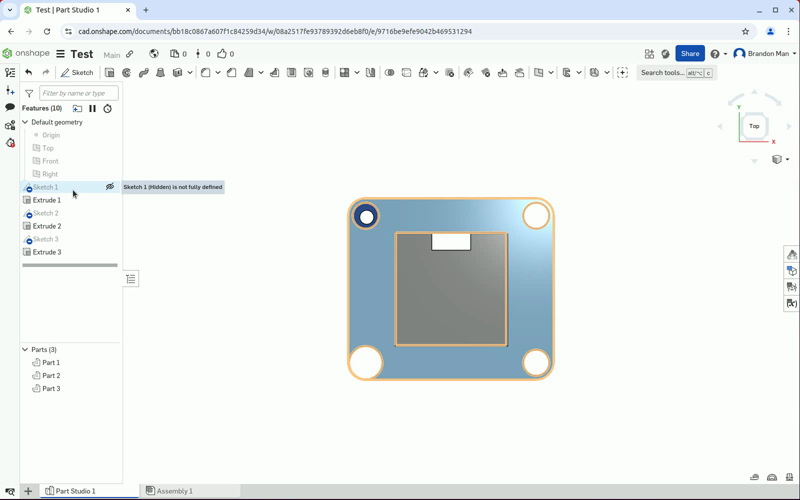
click(73, 189)
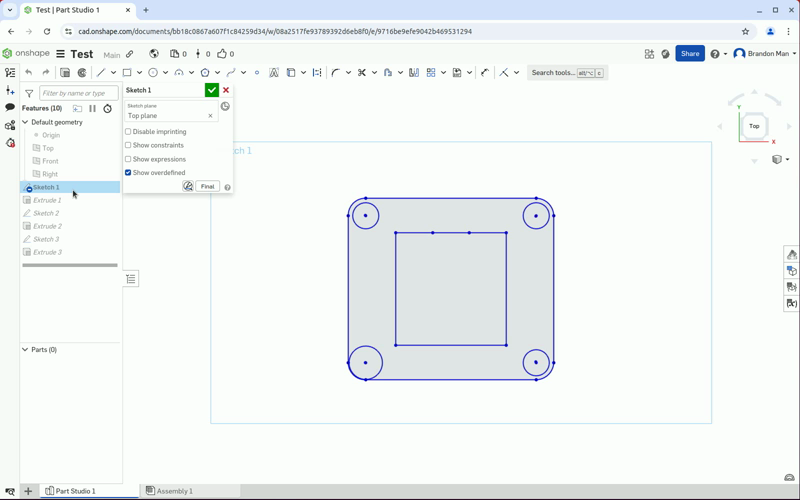
mouse_move(229, 92)
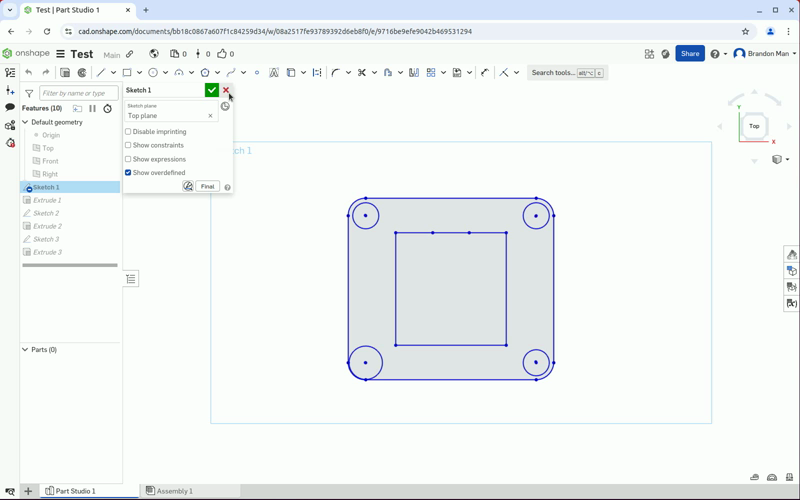
click(229, 92)
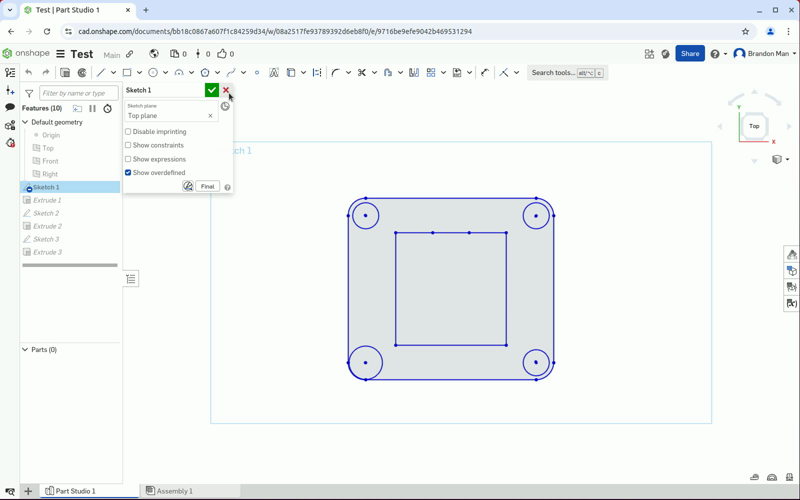
key(shift+s)
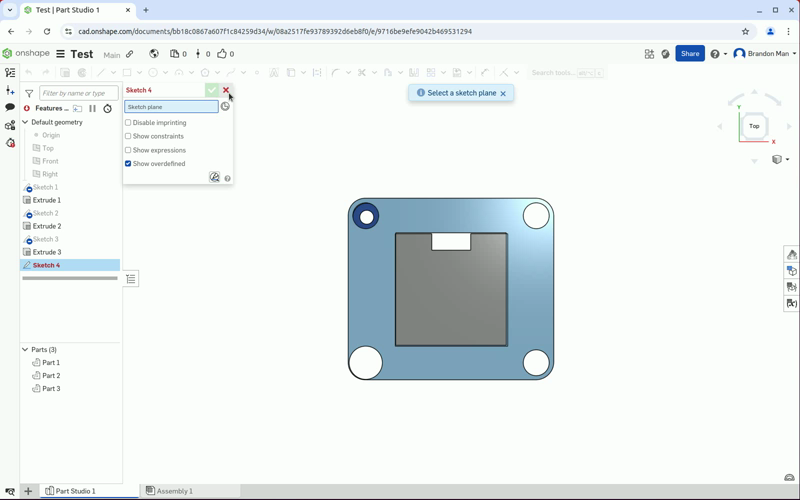
mouse_move(73, 150)
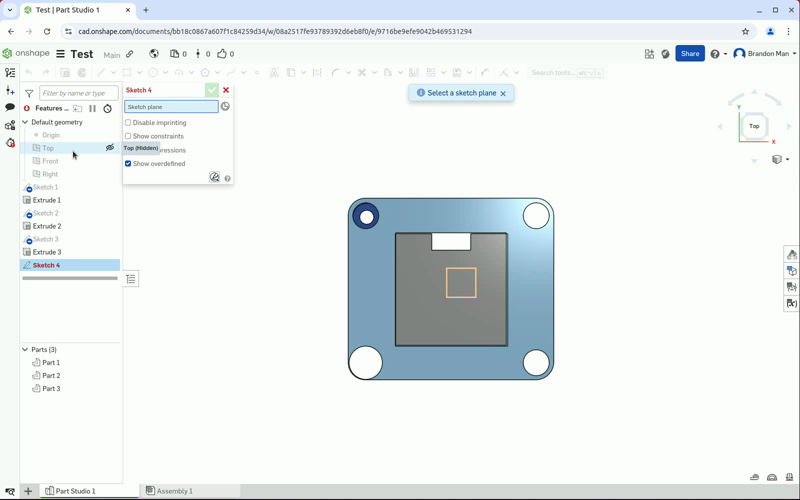
click(73, 150)
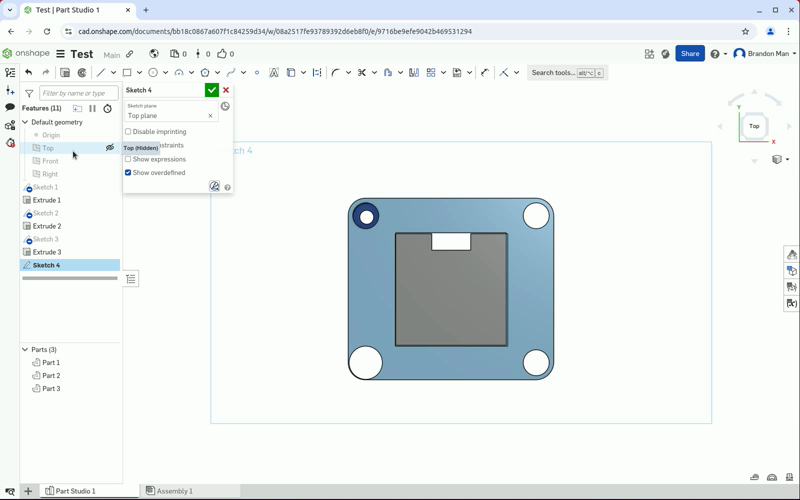
mouse_move(73, 352)
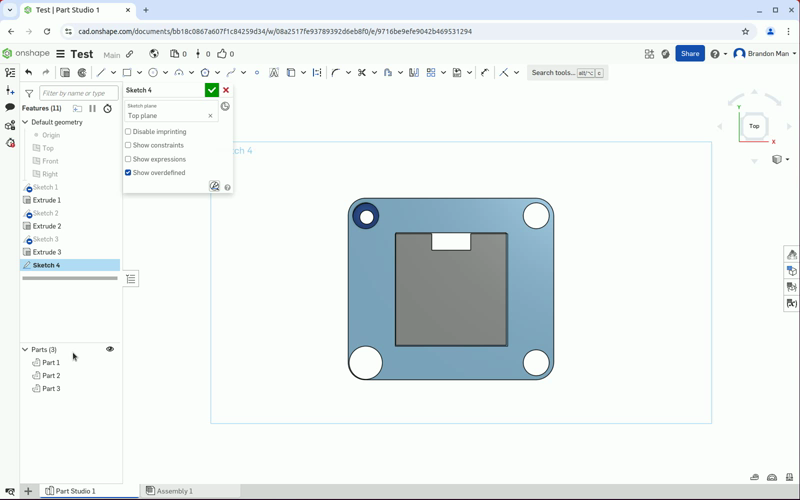
key(y)
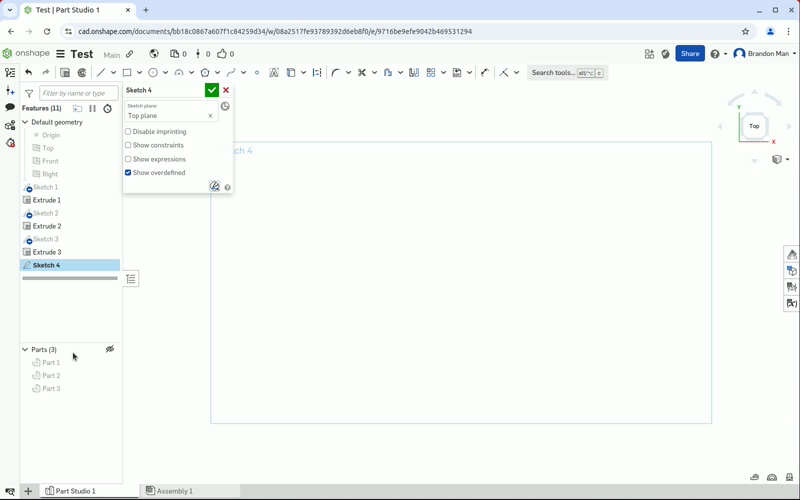
key(c)
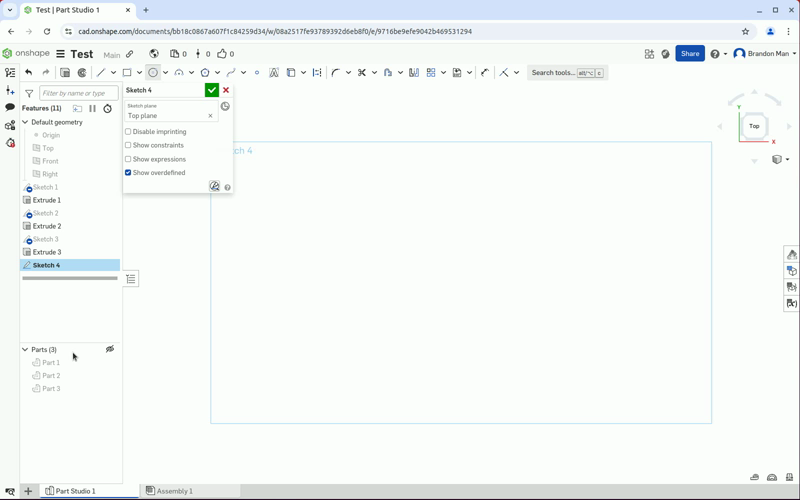
key_down(shift)
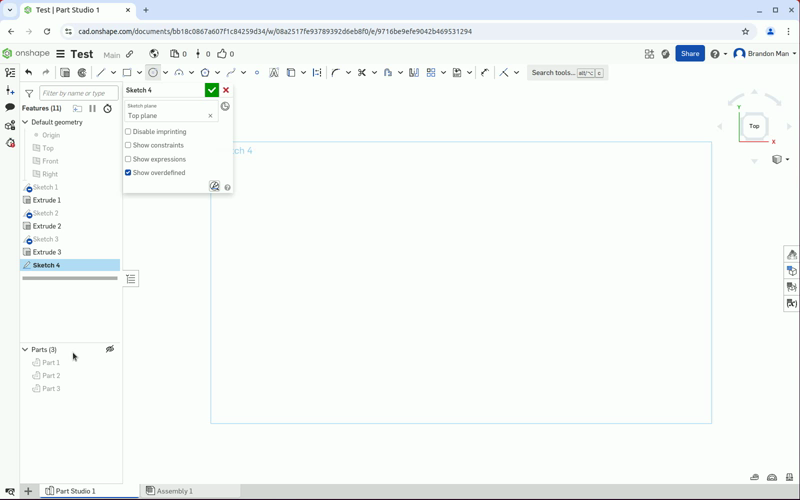
mouse_move(535, 217)
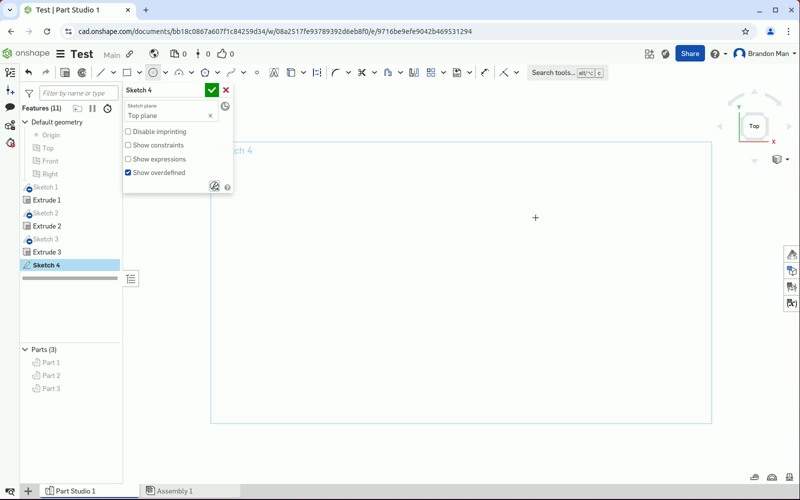
click(535, 217)
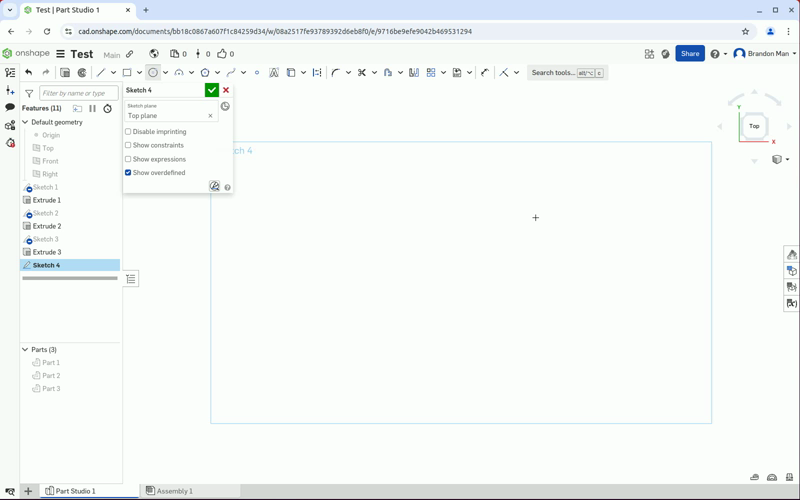
key_up(shift)
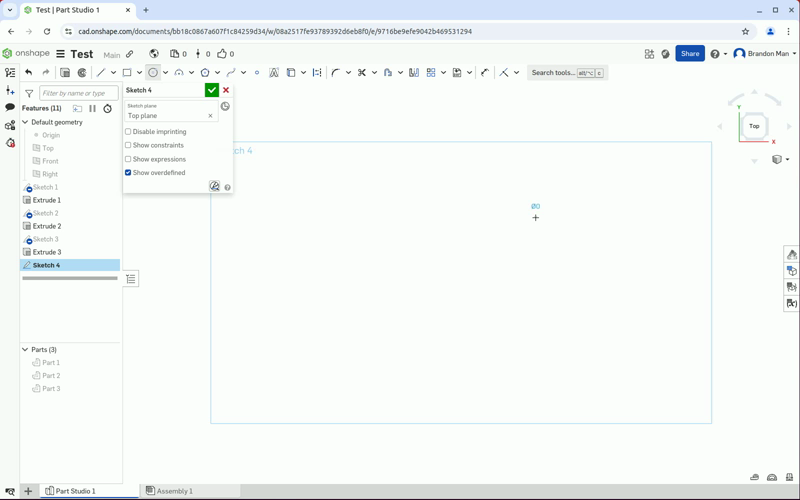
mouse_move(549, 217)
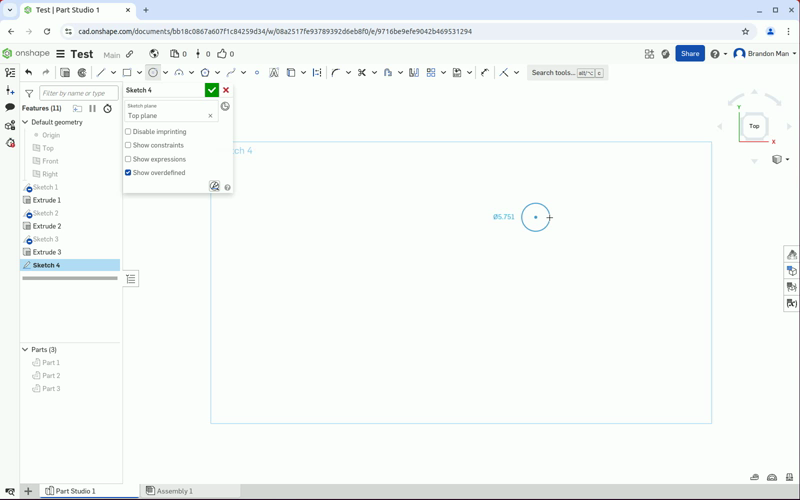
click(549, 217)
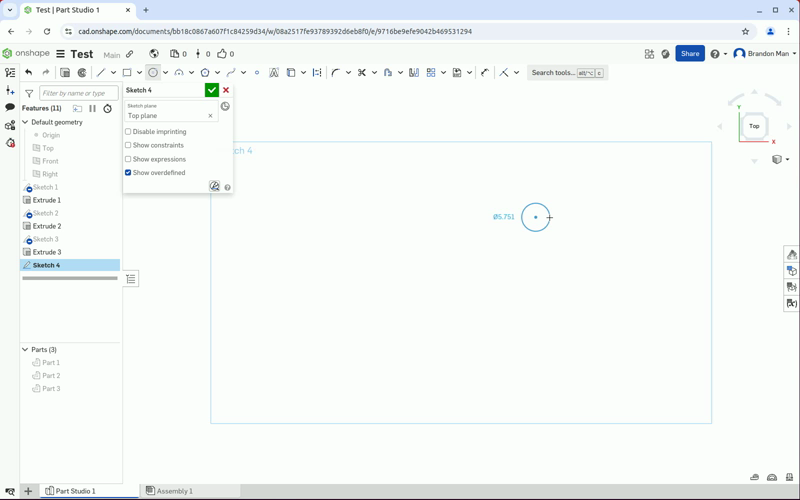
key(esc)
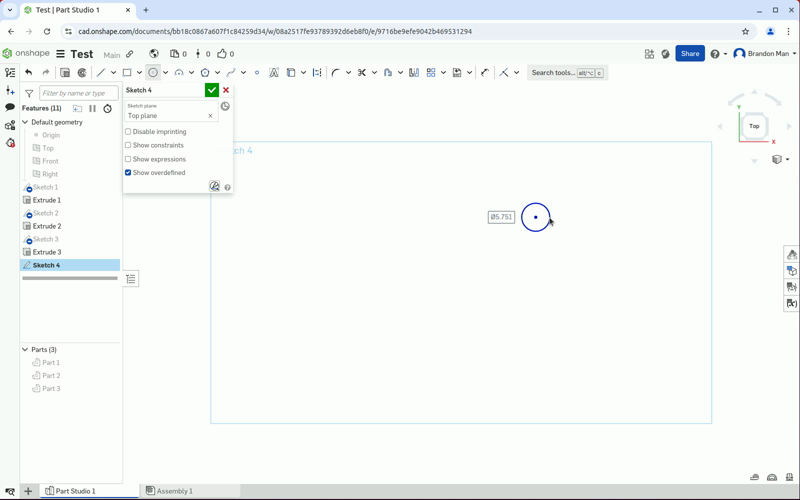
key(c)
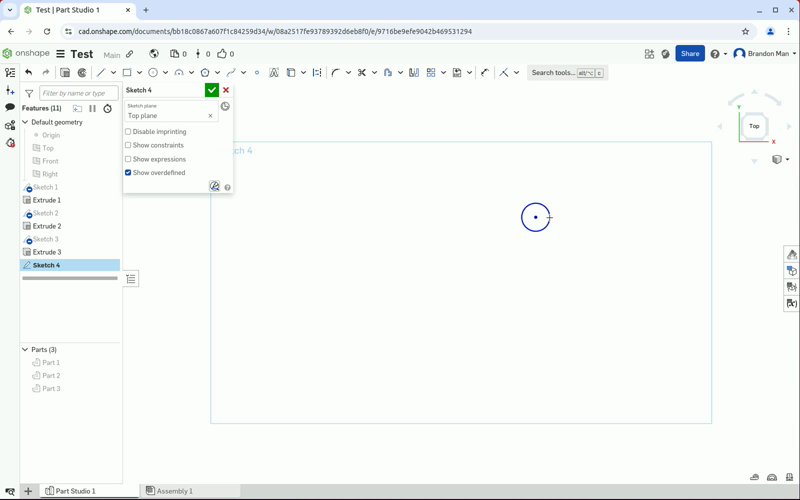
key_down(shift)
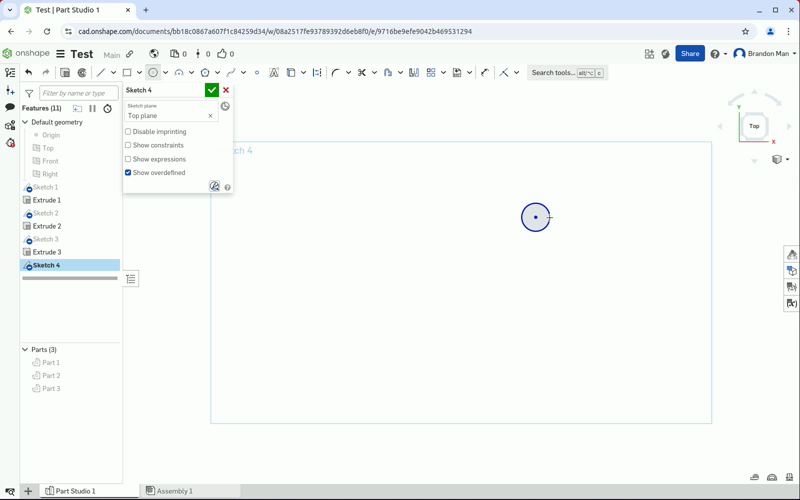
mouse_move(535, 217)
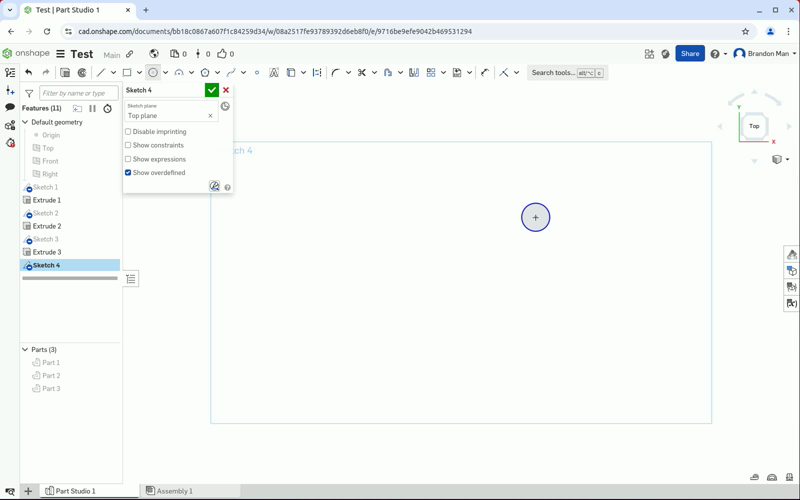
click(535, 217)
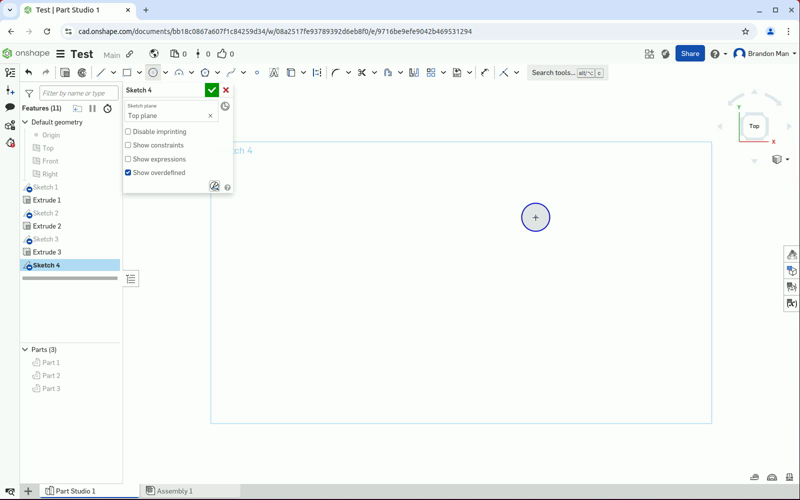
key_up(shift)
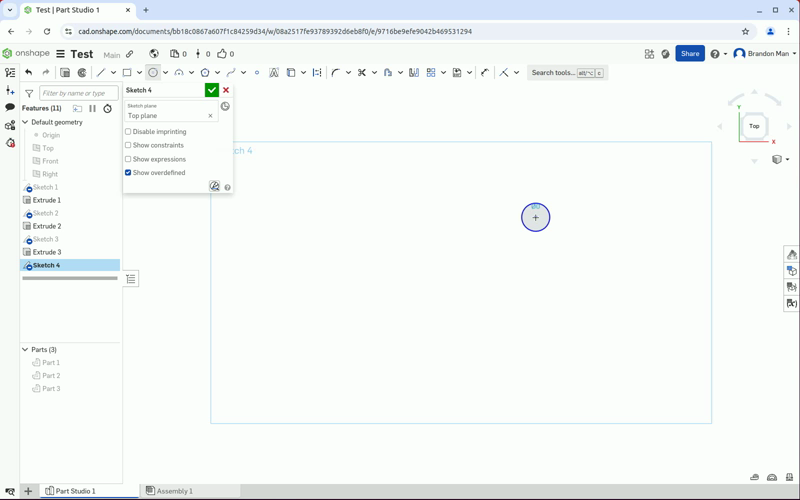
mouse_move(542, 217)
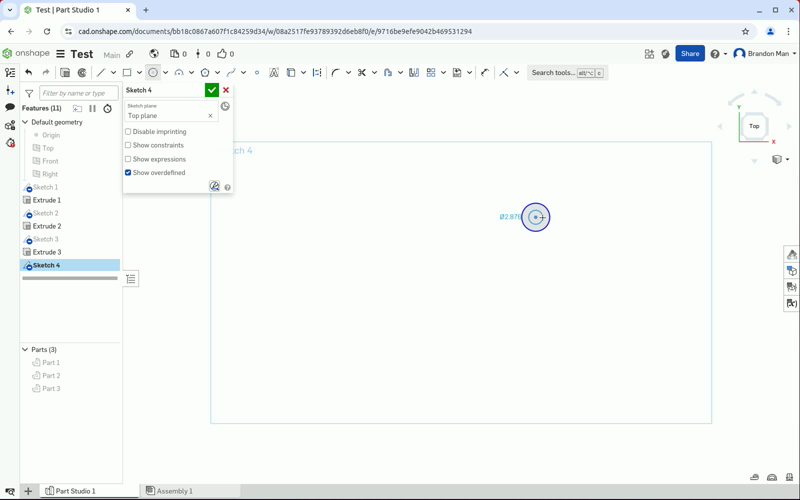
click(542, 217)
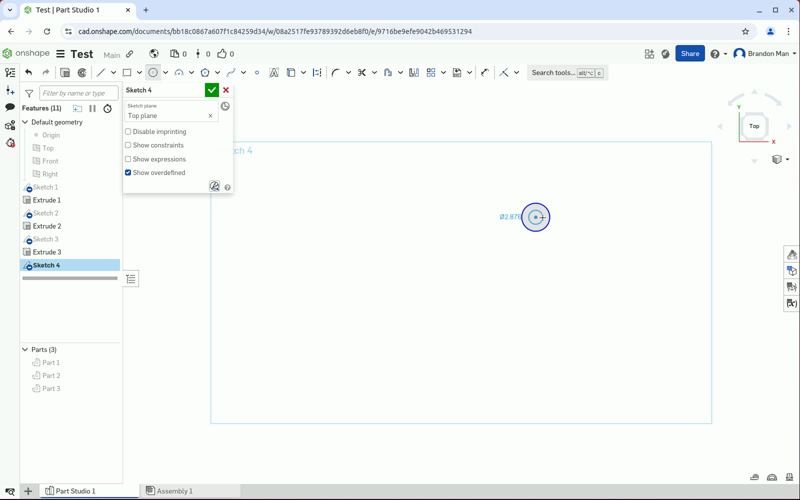
key(esc)
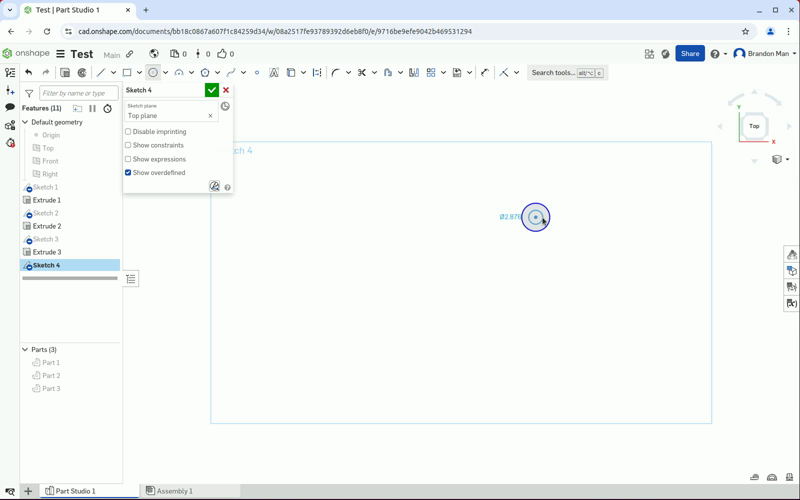
mouse_move(536, 206)
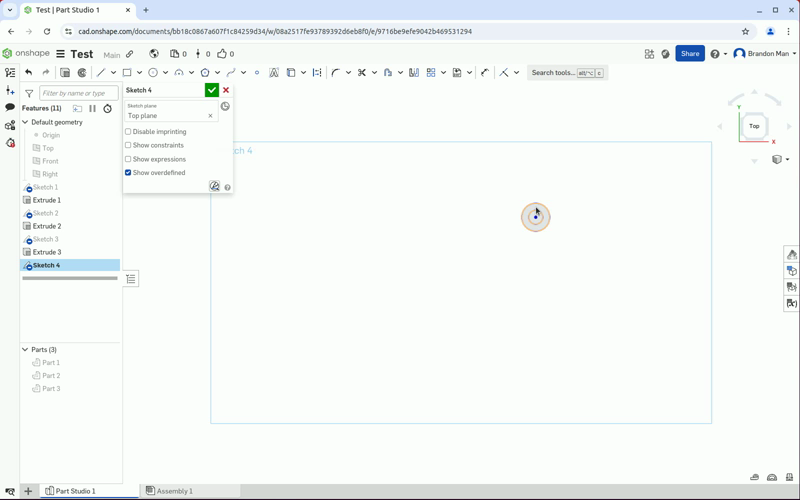
scroll(6)
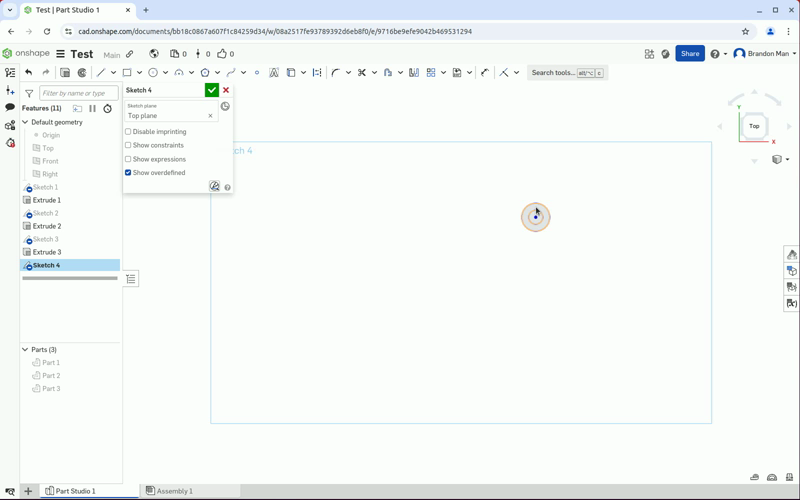
scroll(6)
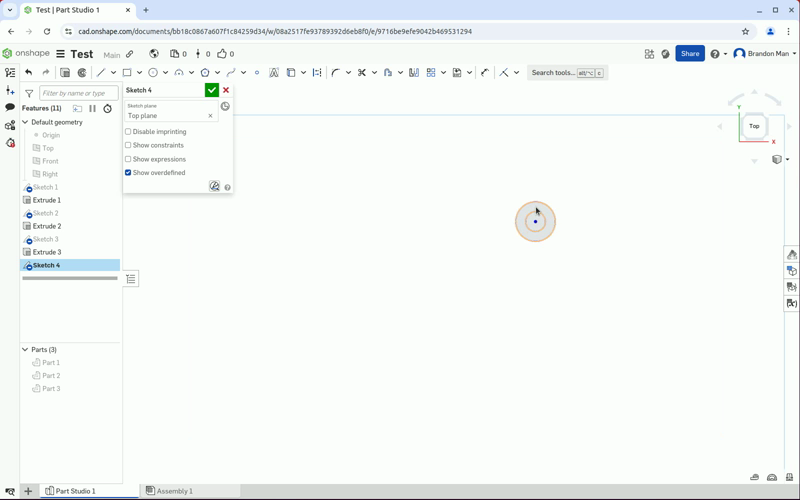
scroll(6)
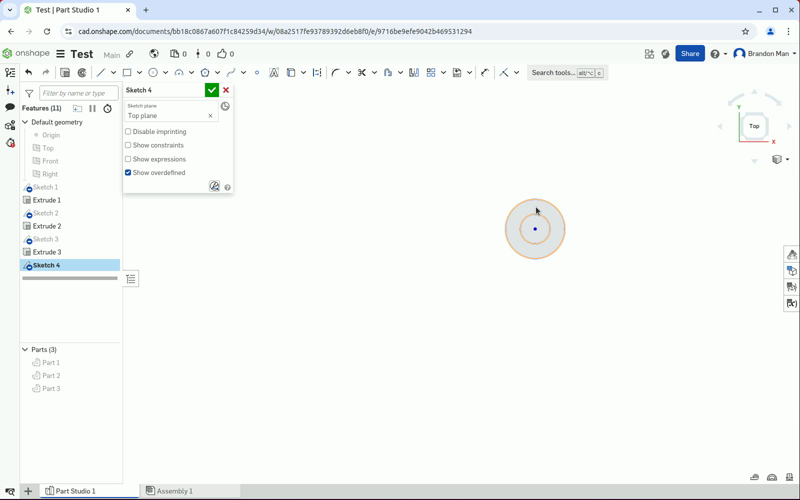
scroll(6)
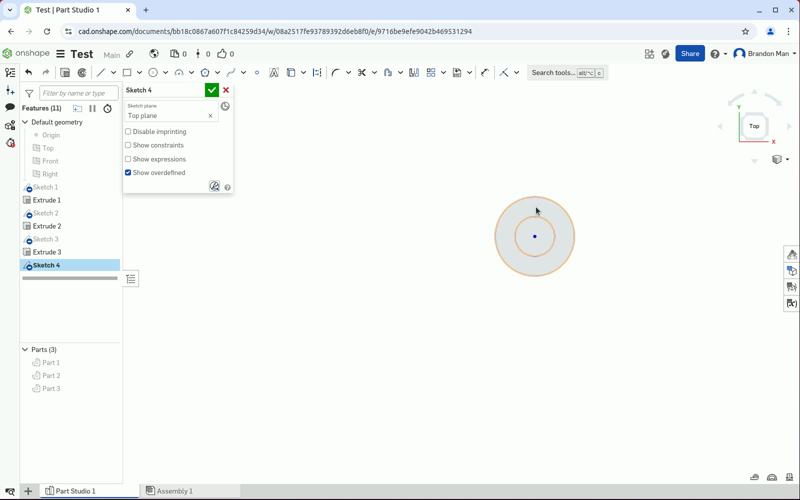
scroll(6)
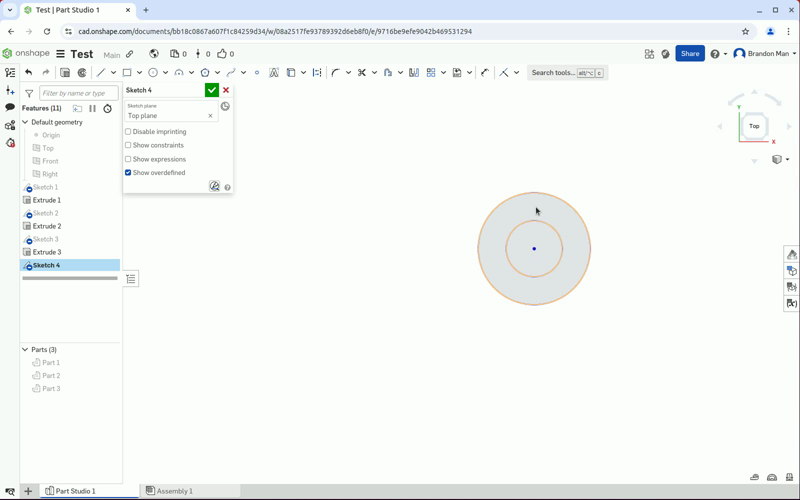
scroll(6)
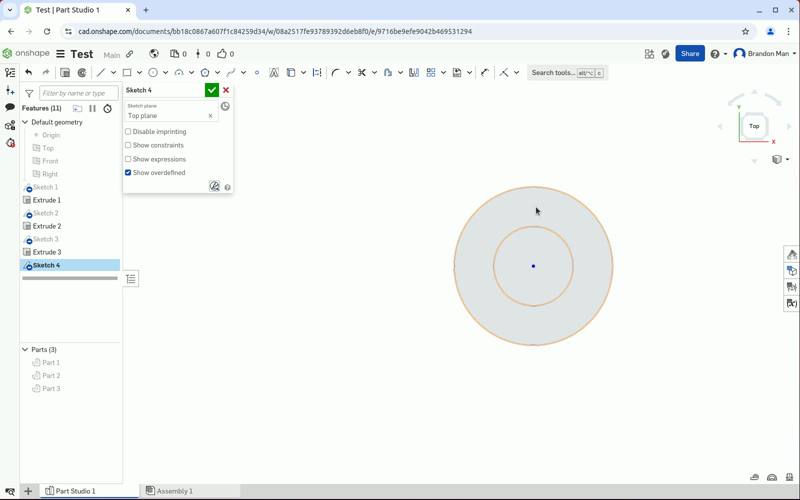
scroll(6)
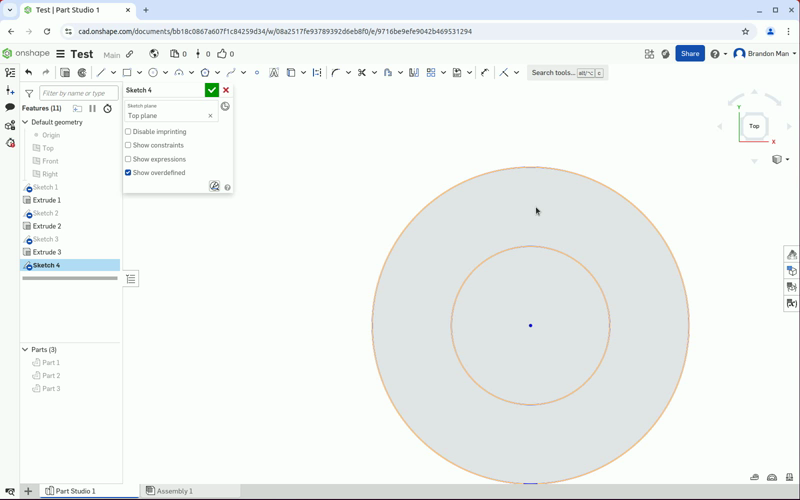
click(536, 206)
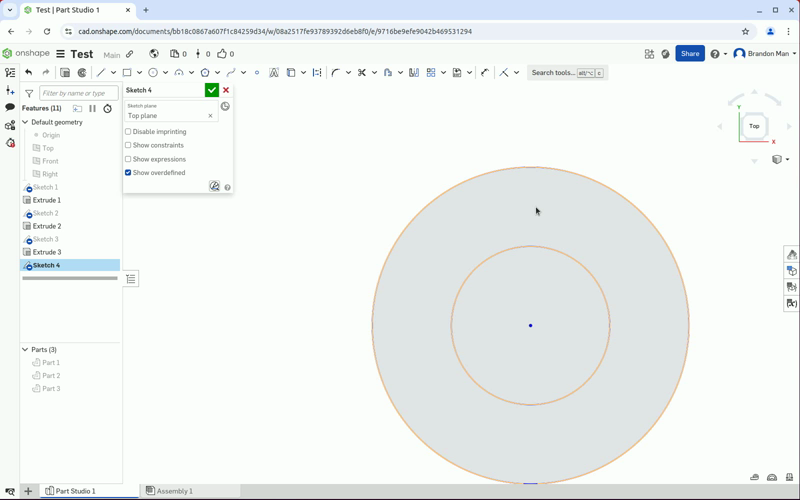
scroll(-6)
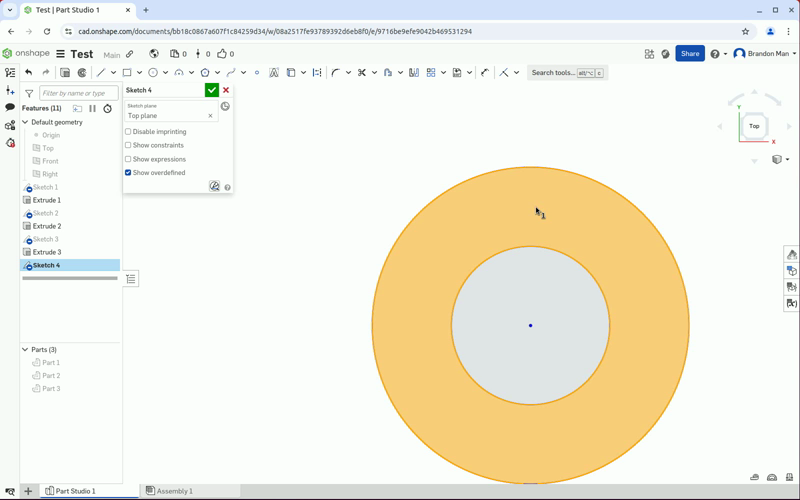
scroll(-6)
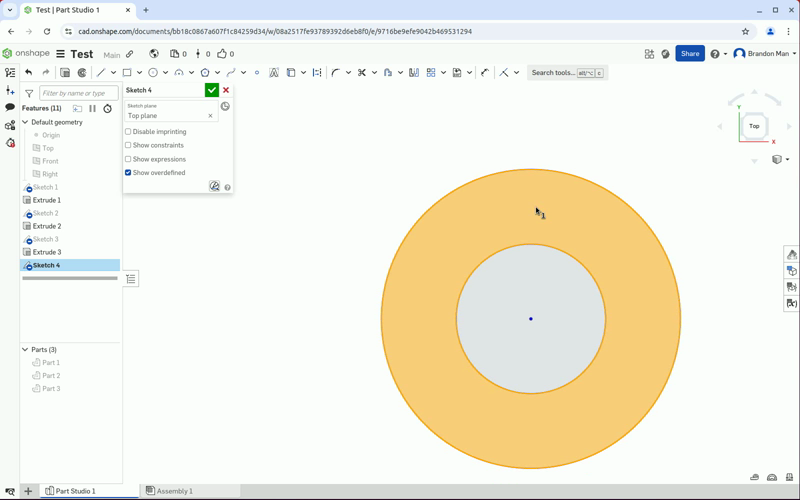
scroll(-6)
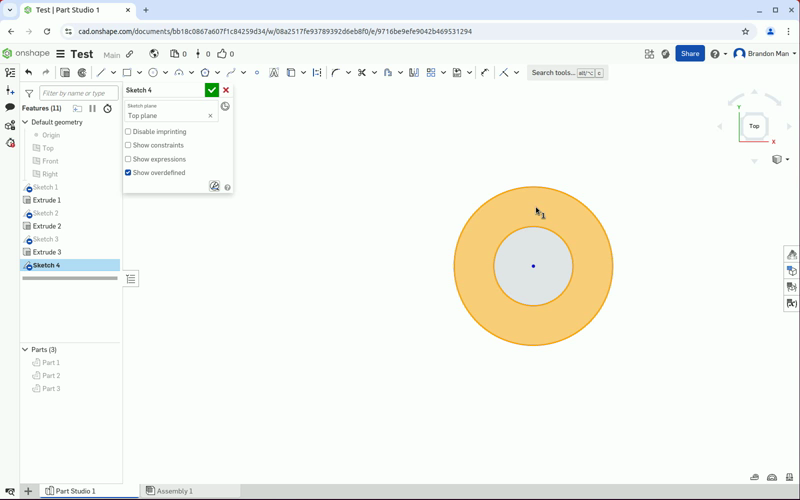
scroll(-6)
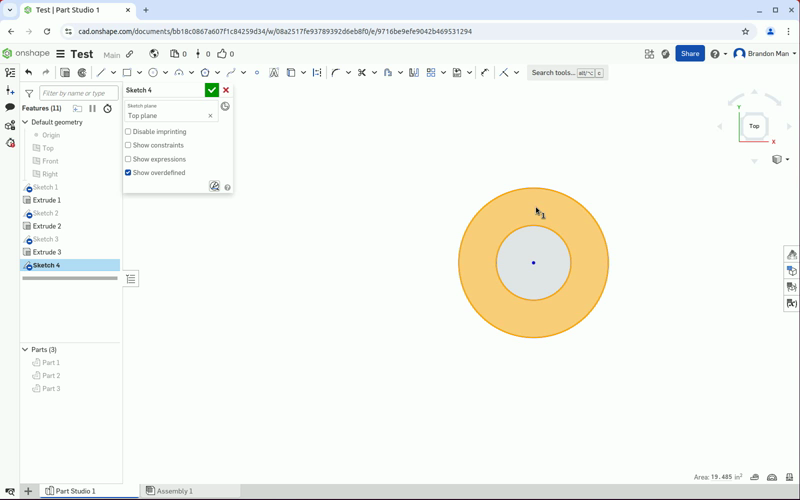
scroll(-6)
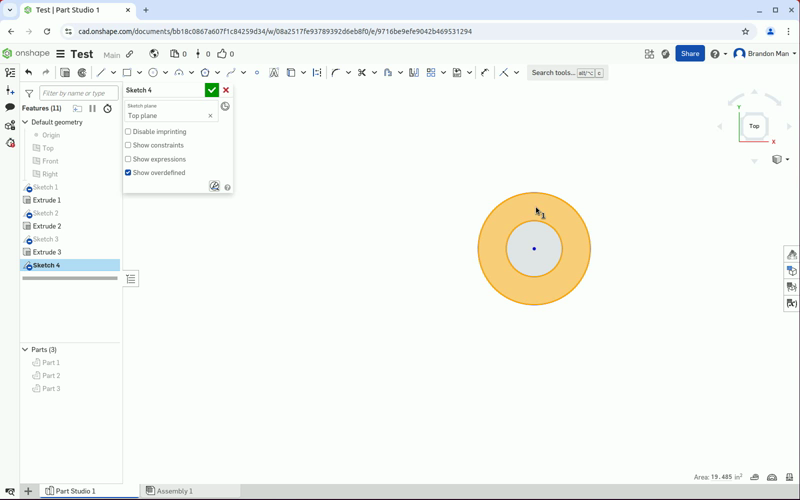
scroll(-6)
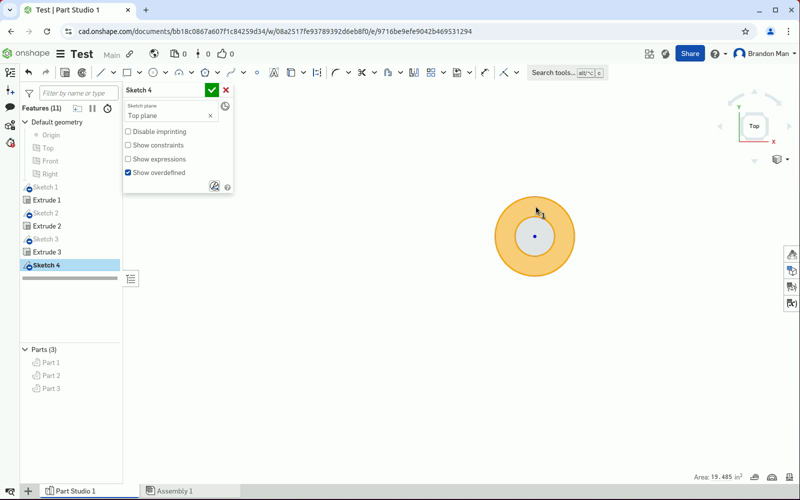
scroll(-6)
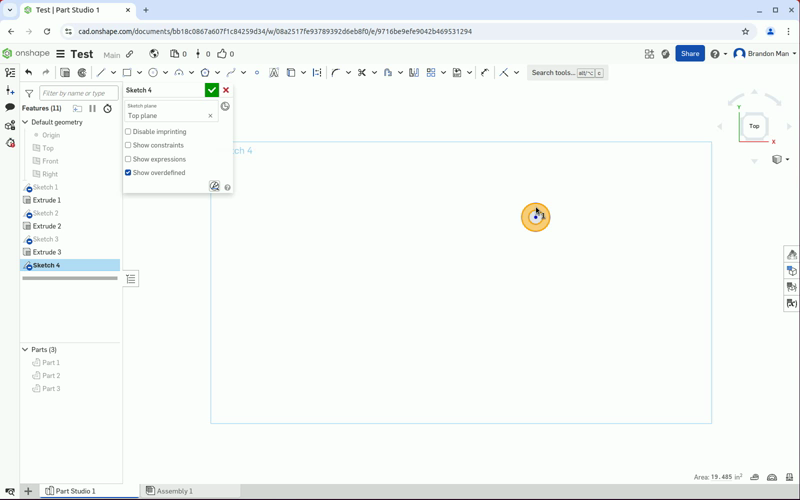
mouse_move(73, 352)
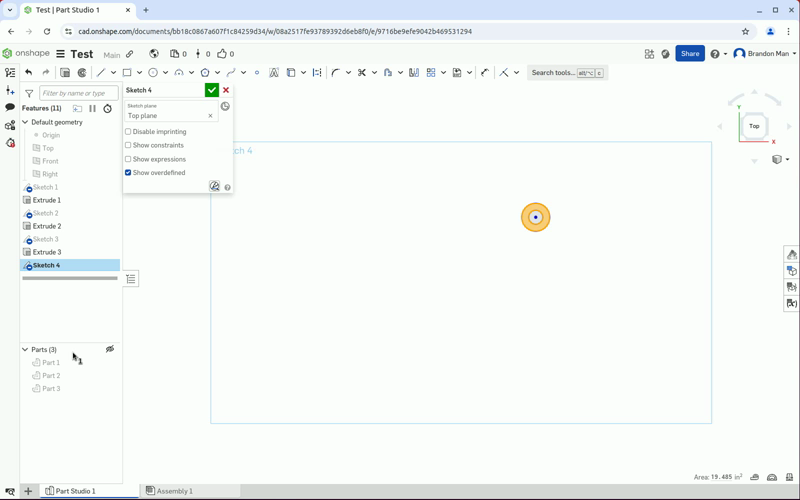
key(shift+y)
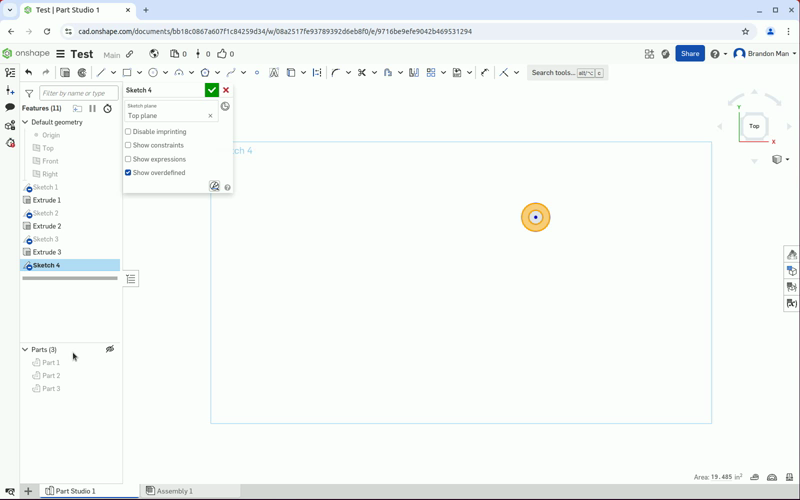
key(shift+e)
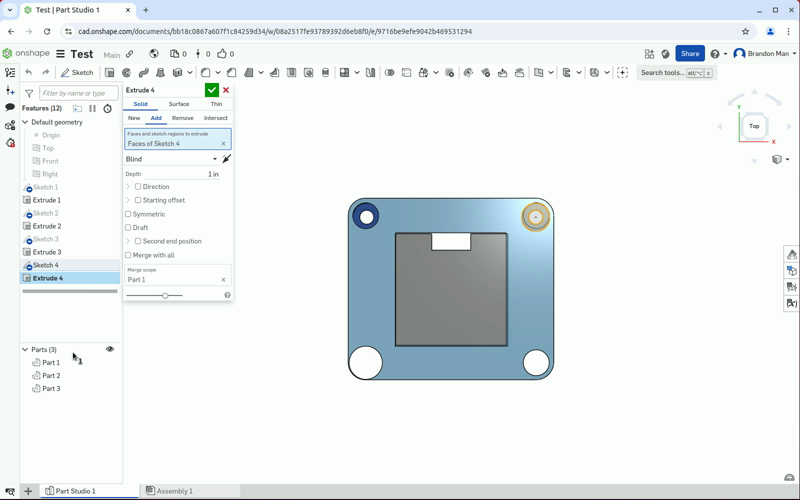
mouse_move(143, 106)
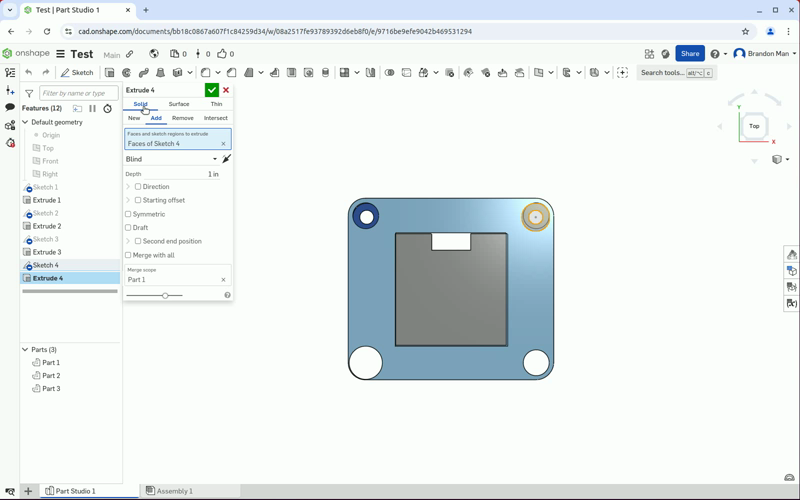
click(143, 106)
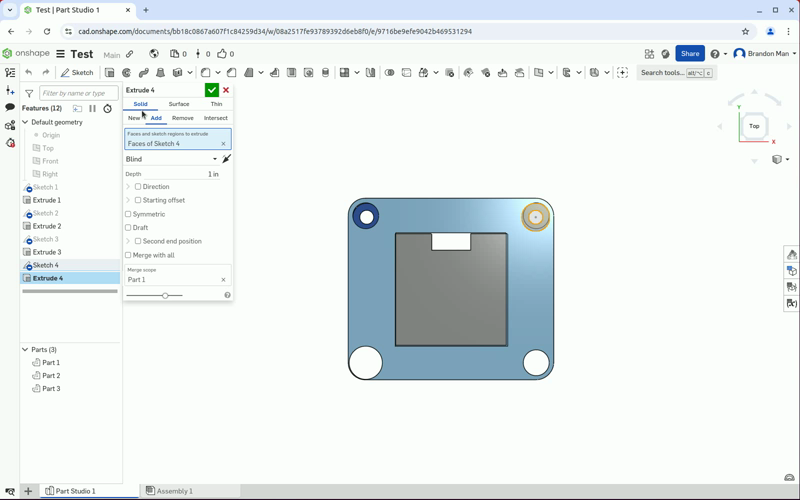
mouse_move(137, 120)
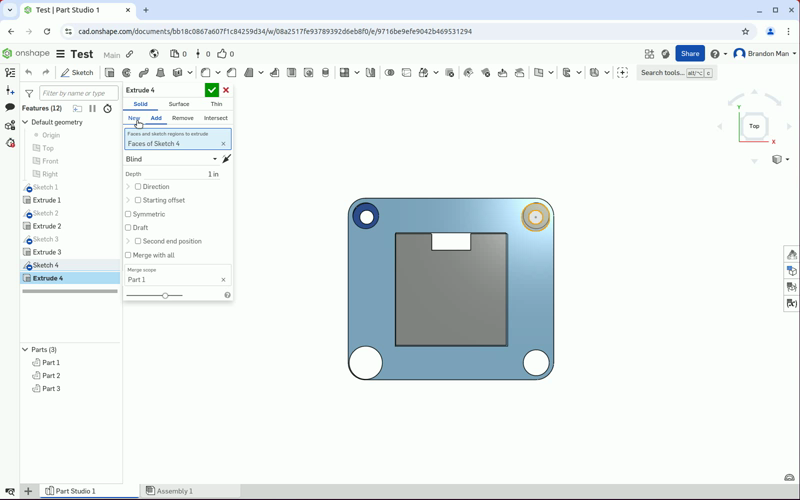
click(137, 120)
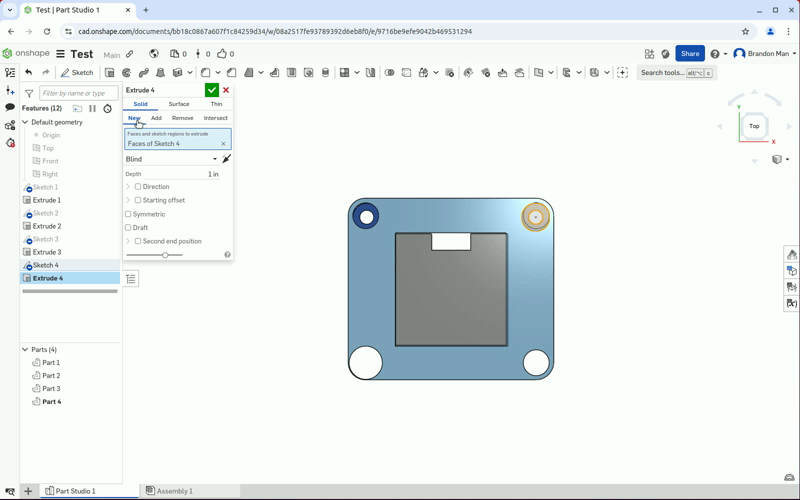
key(tab, 4)
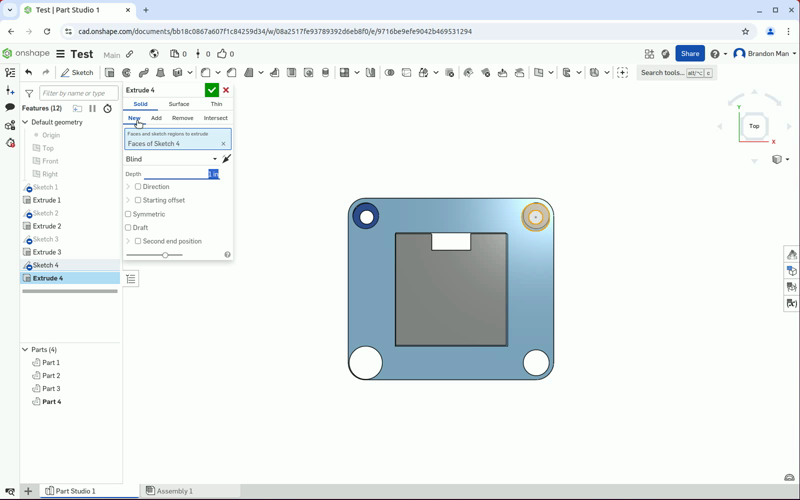
text(2.889)
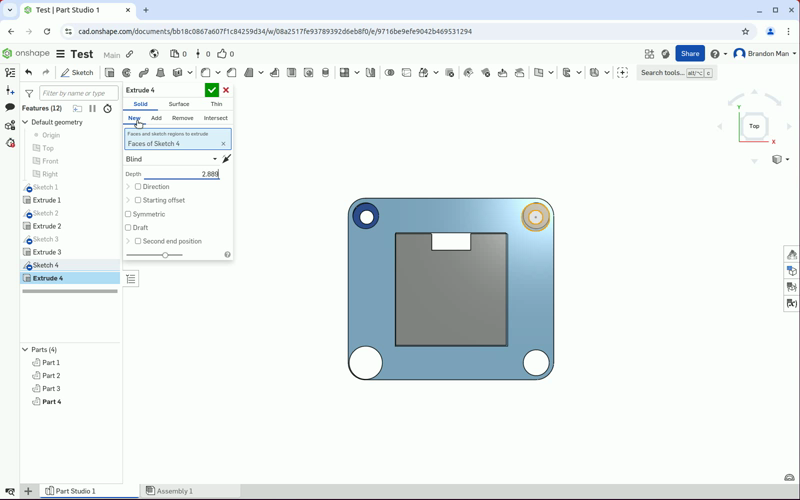
key(enter)
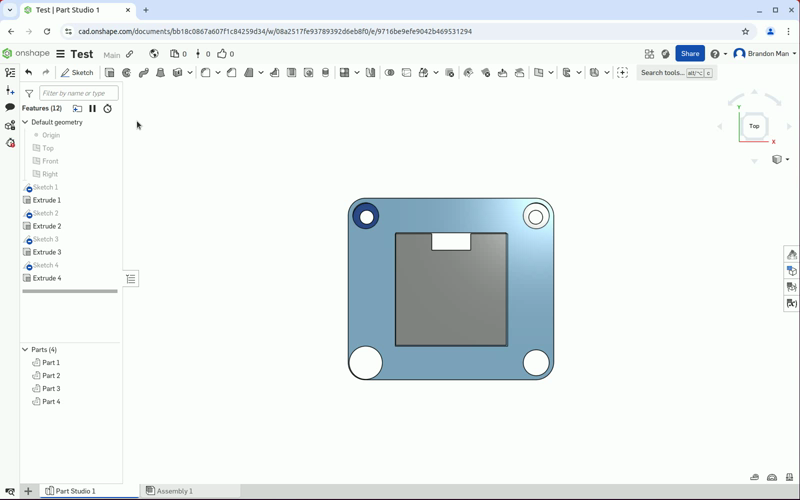
key(shift+h)
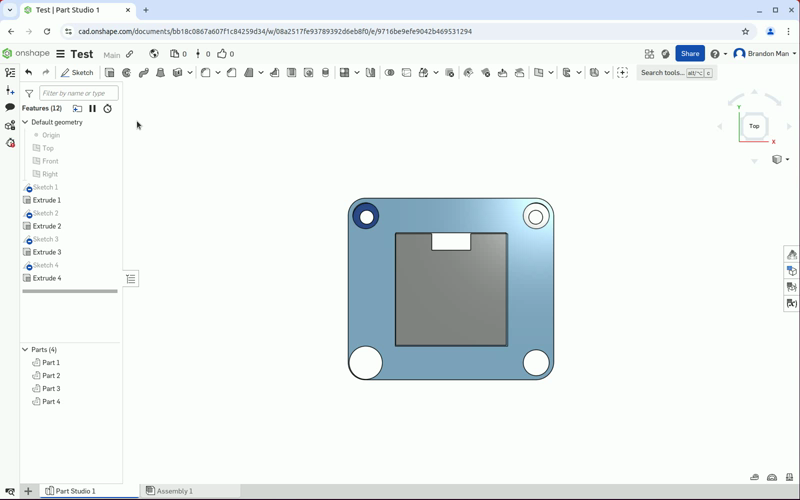
key(shift+h)
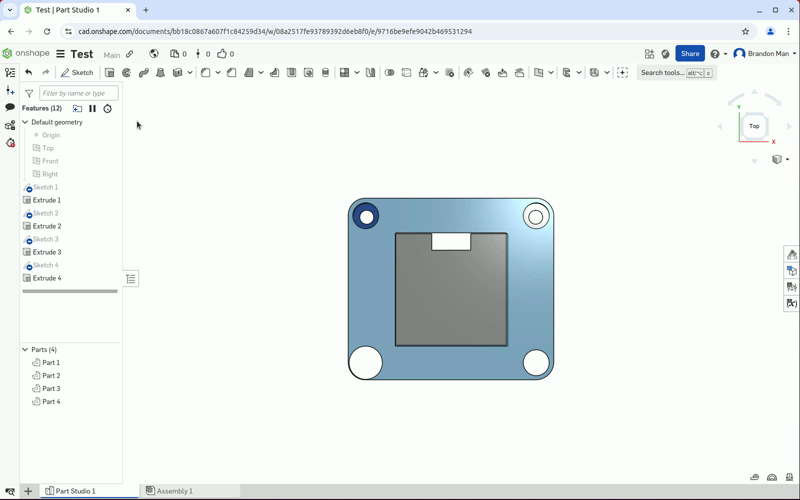
mouse_move(73, 189)
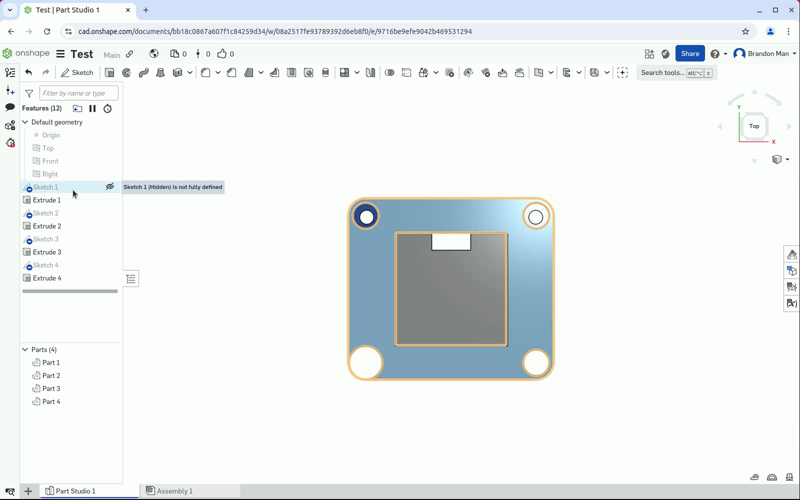
click(73, 189)
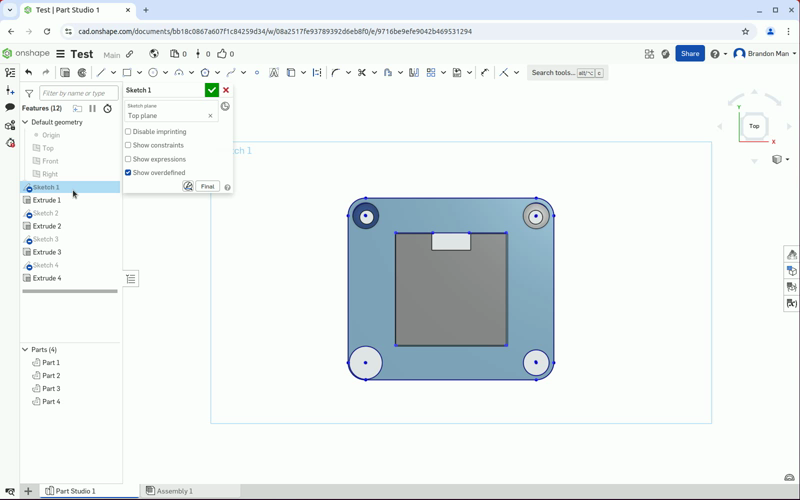
mouse_move(229, 92)
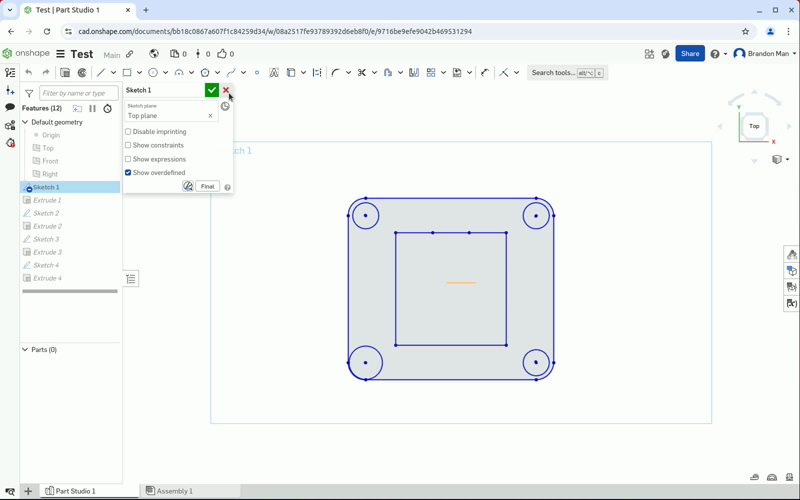
click(229, 92)
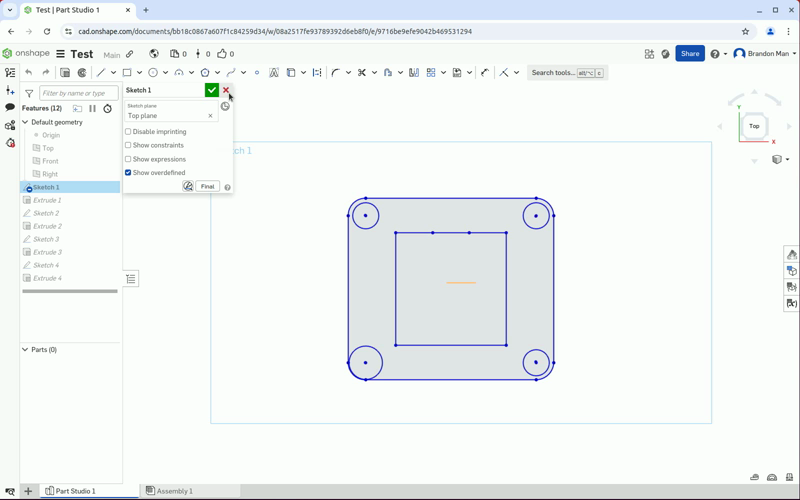
key(shift+s)
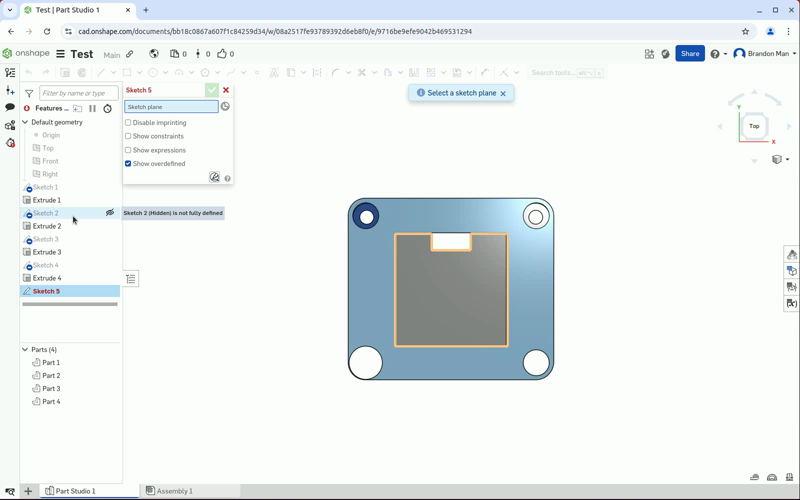
scroll(3)
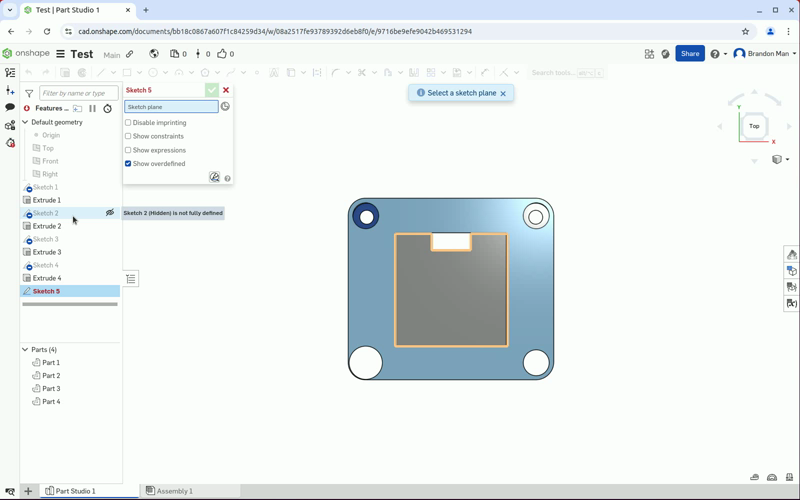
mouse_move(73, 150)
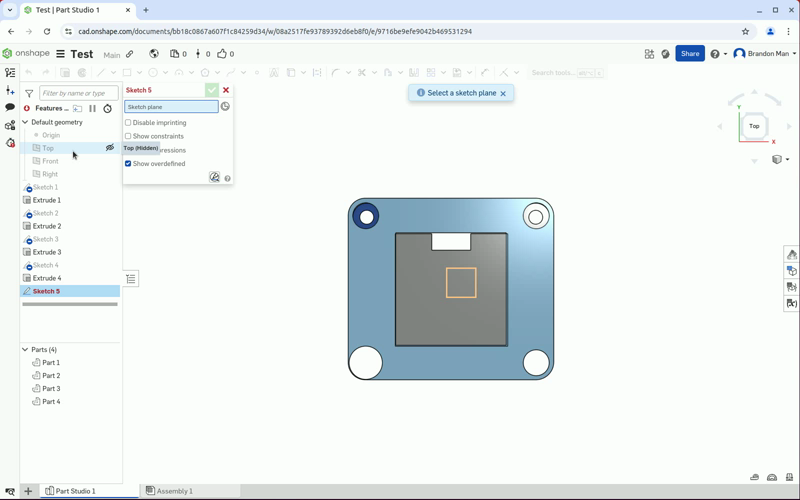
click(73, 150)
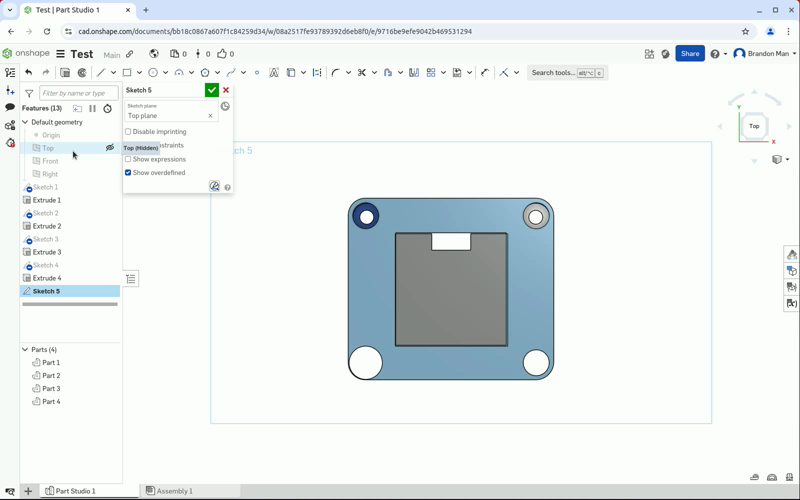
mouse_move(73, 352)
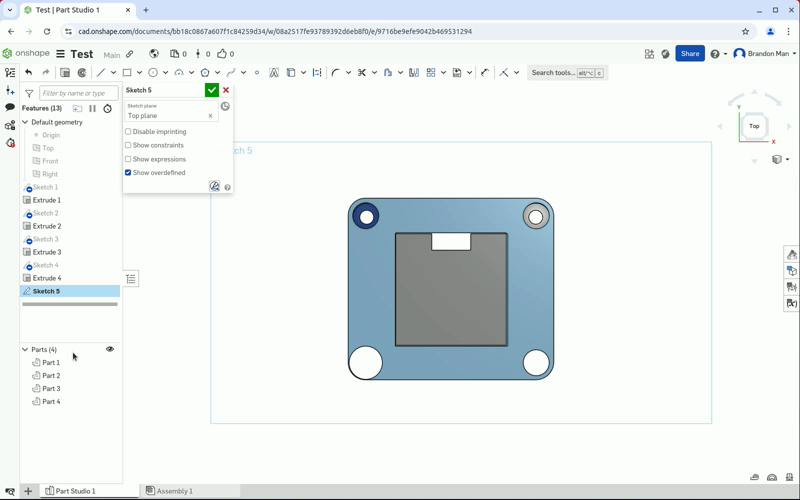
key(y)
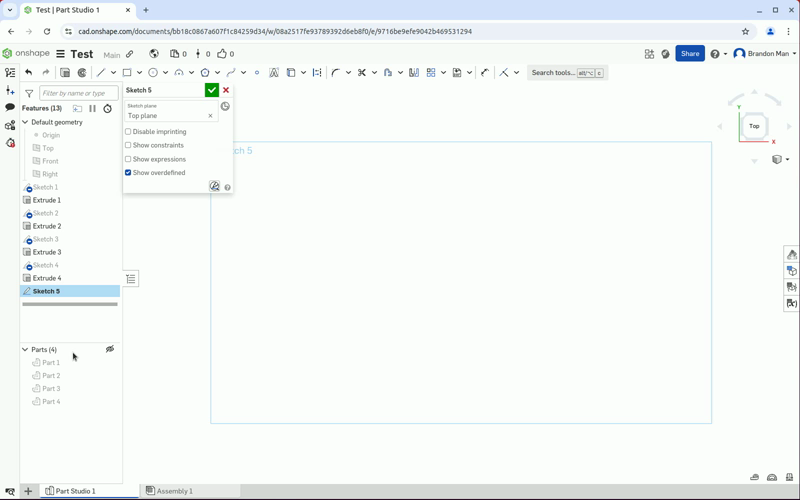
key(c)
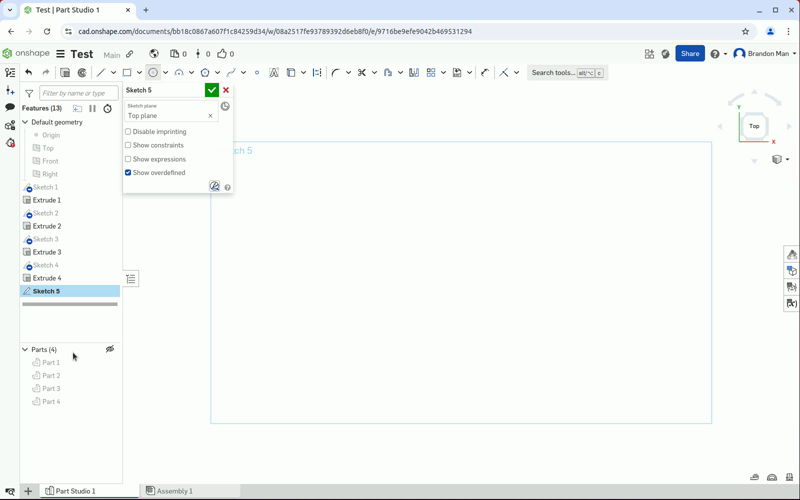
key_down(shift)
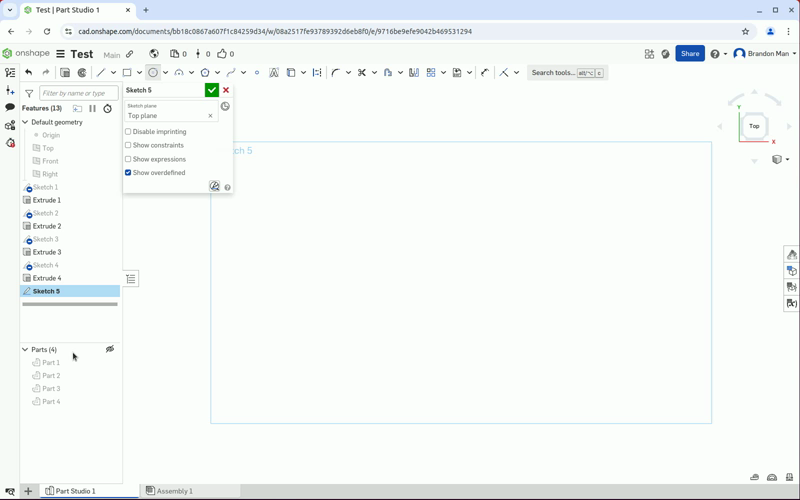
mouse_move(535, 362)
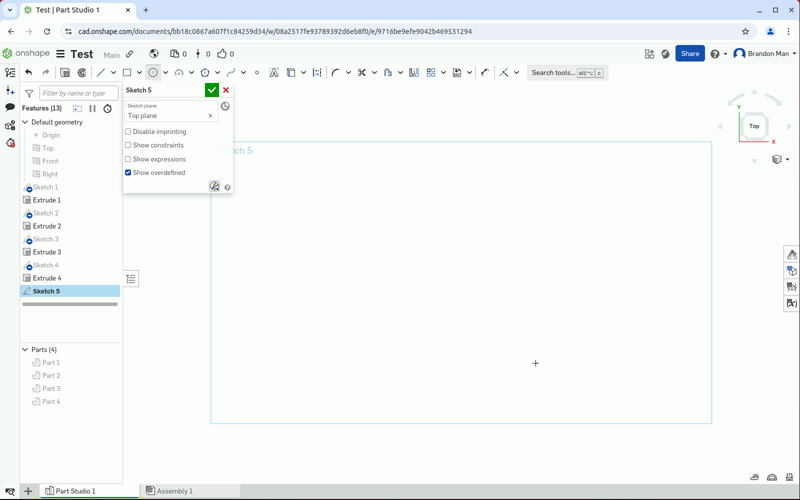
click(535, 362)
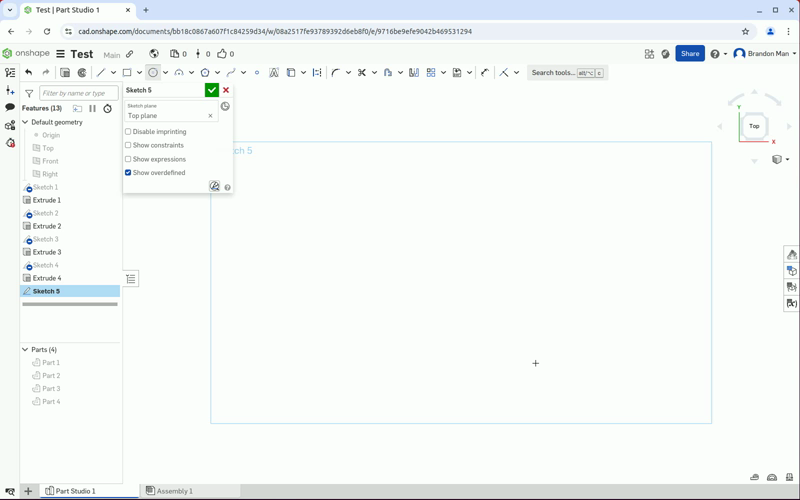
key_up(shift)
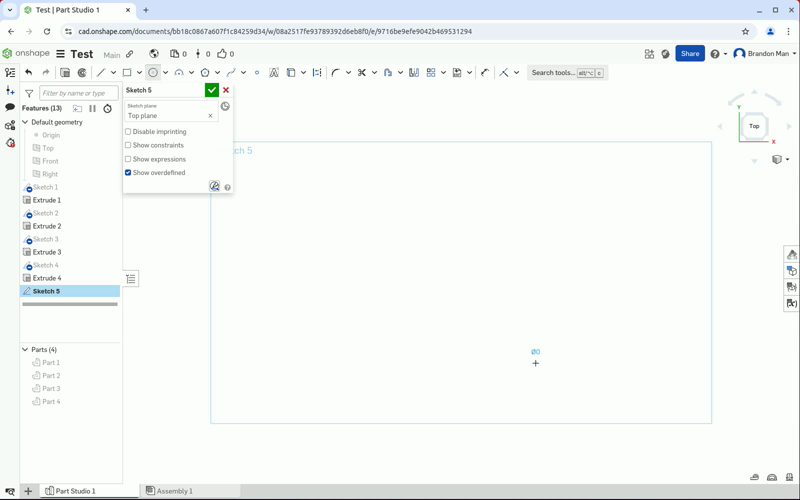
mouse_move(549, 362)
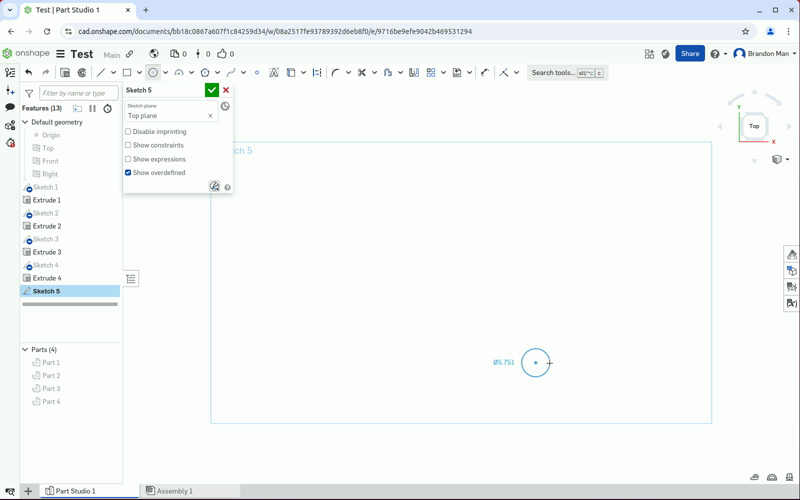
click(549, 362)
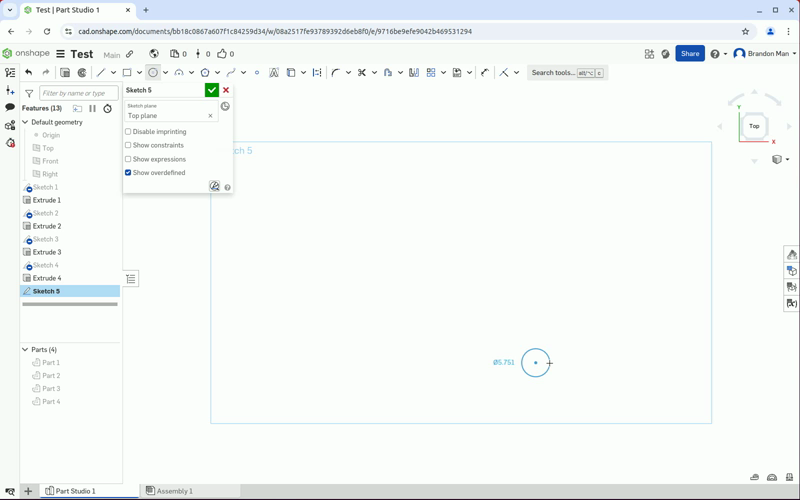
key(esc)
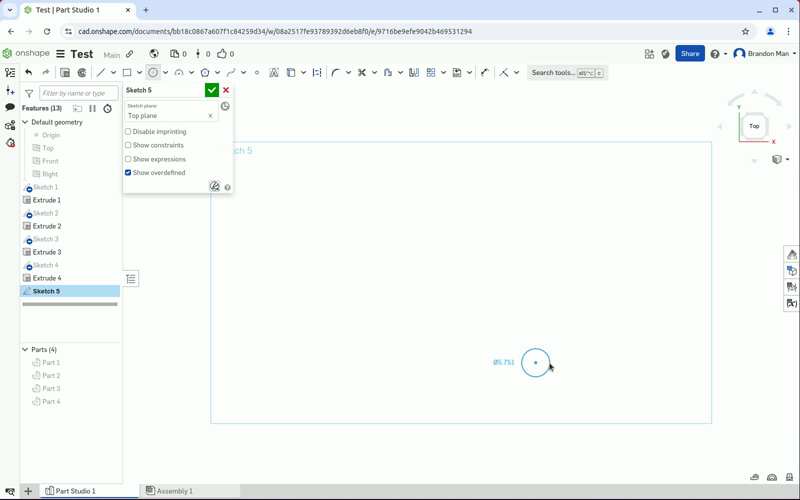
key(c)
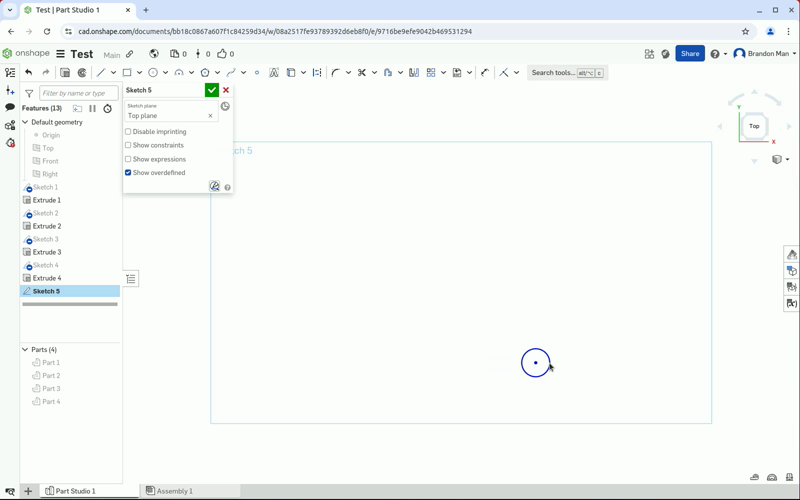
key_down(shift)
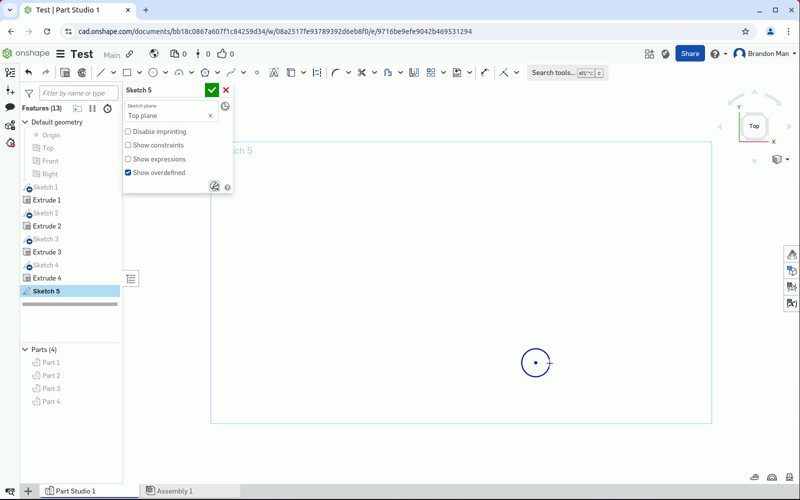
mouse_move(535, 362)
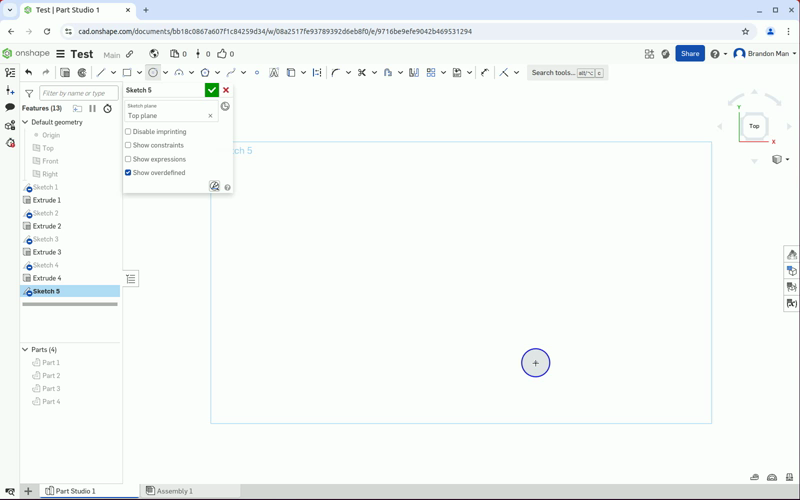
click(535, 362)
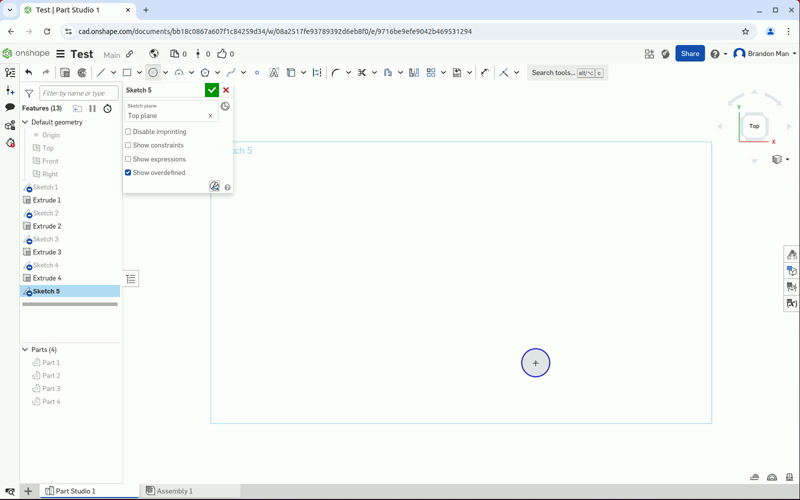
key_up(shift)
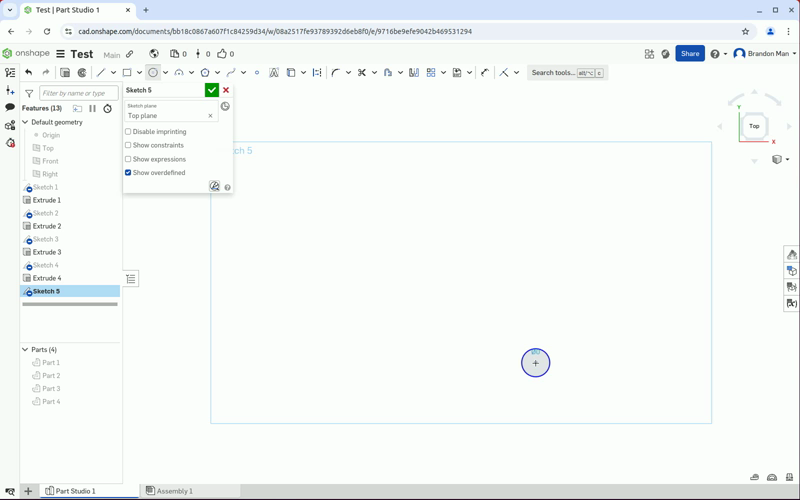
mouse_move(542, 362)
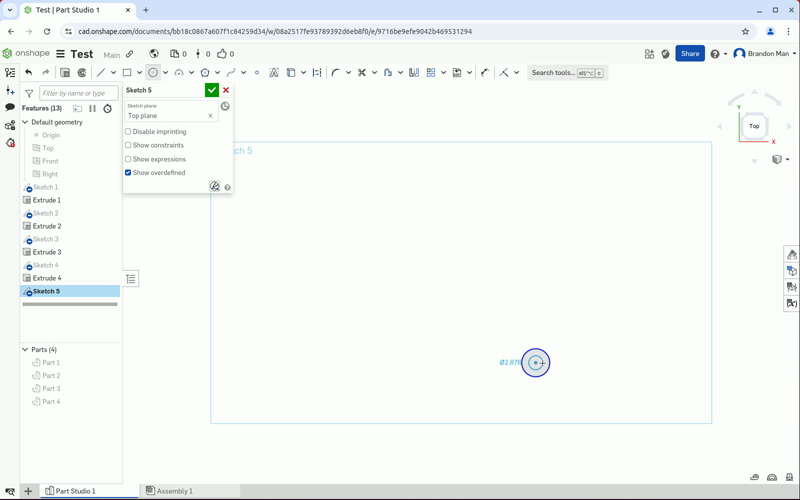
click(542, 362)
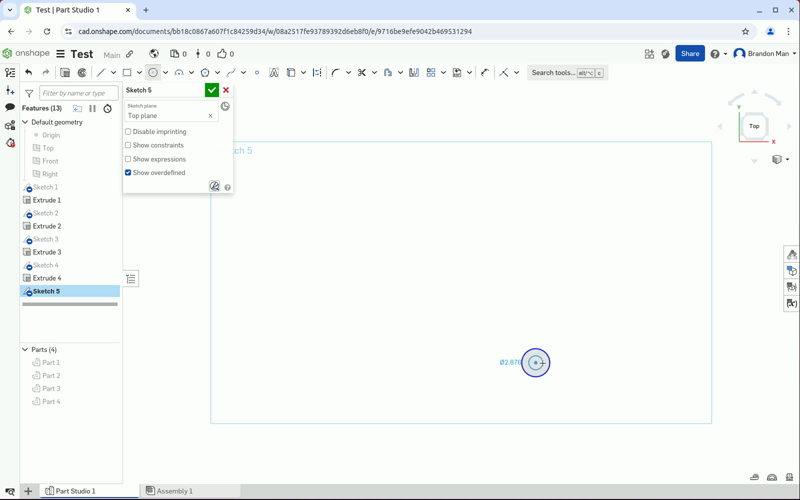
key(esc)
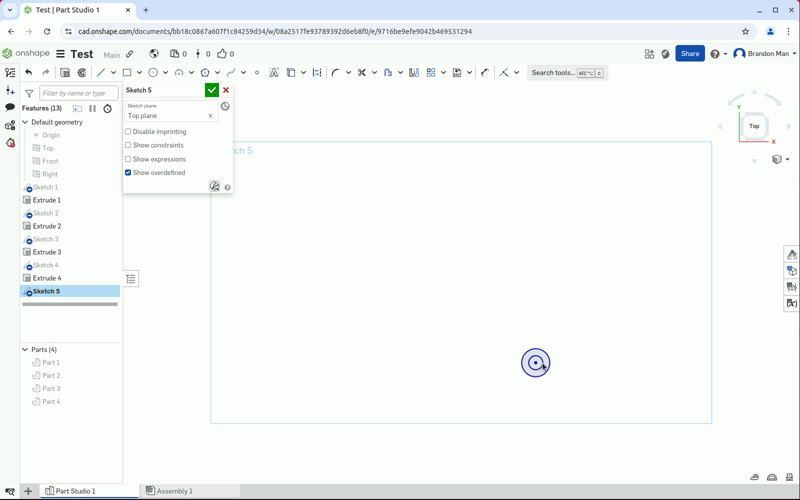
mouse_move(531, 370)
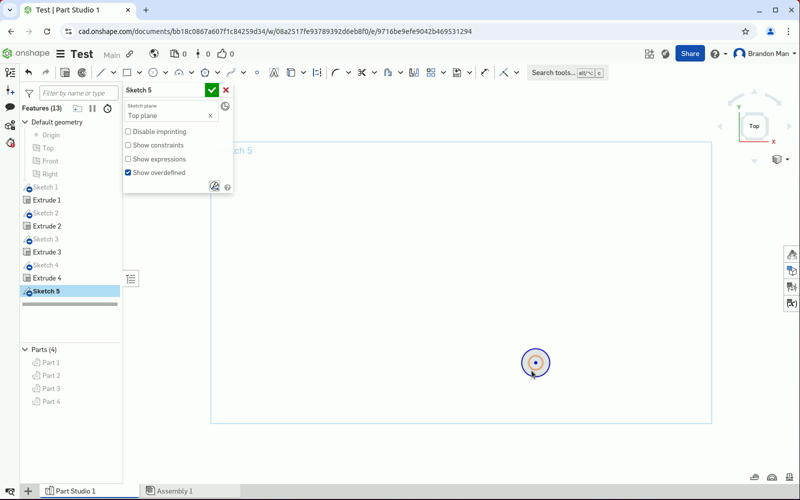
scroll(6)
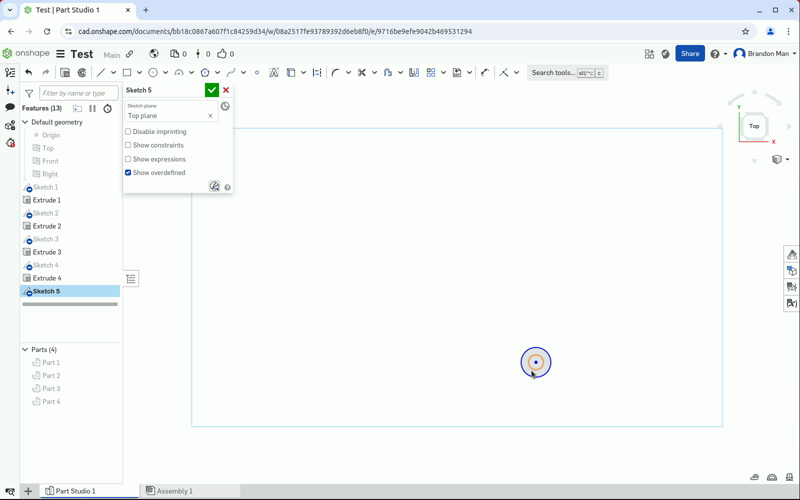
scroll(6)
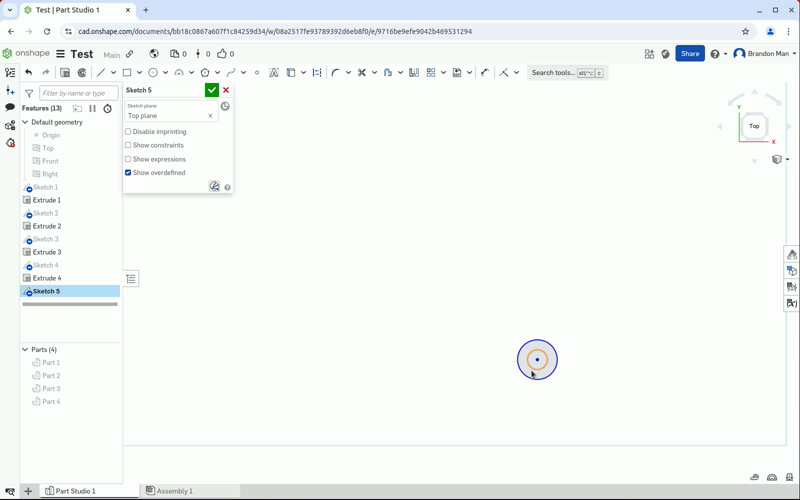
scroll(6)
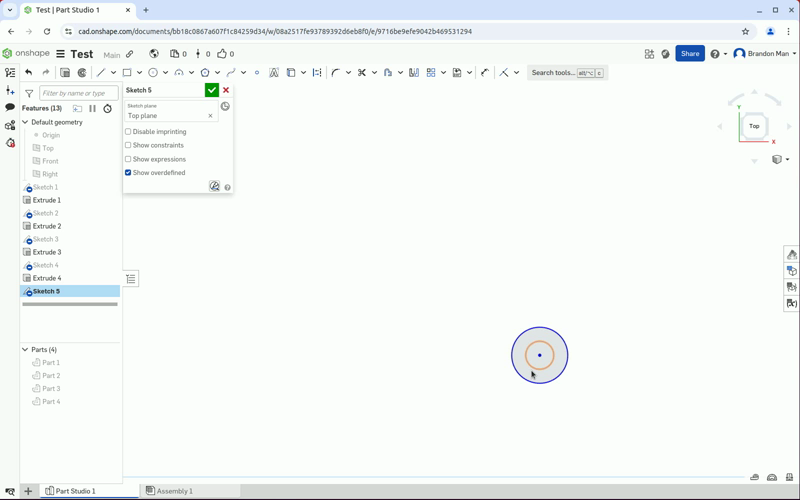
scroll(6)
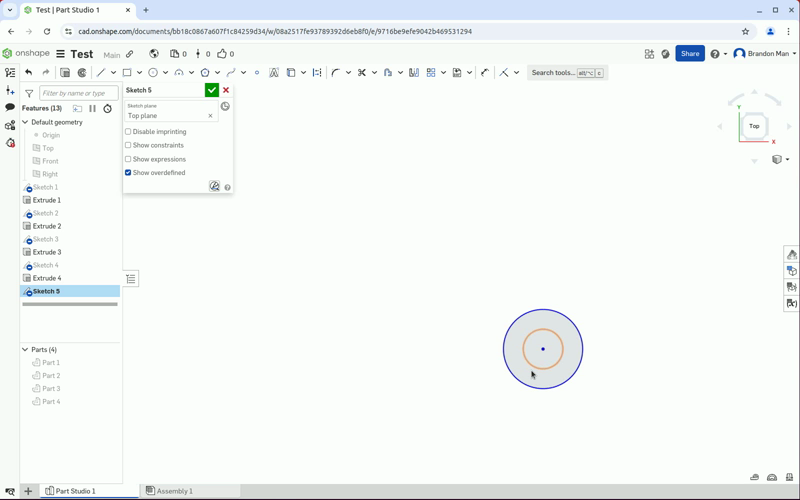
scroll(6)
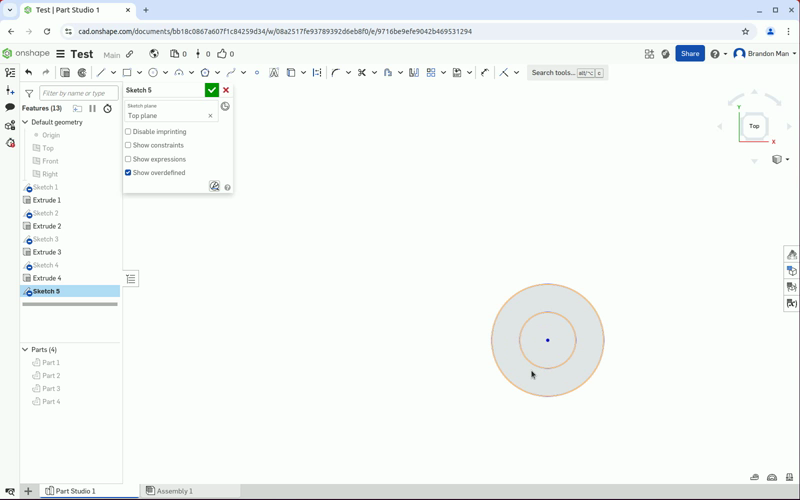
scroll(6)
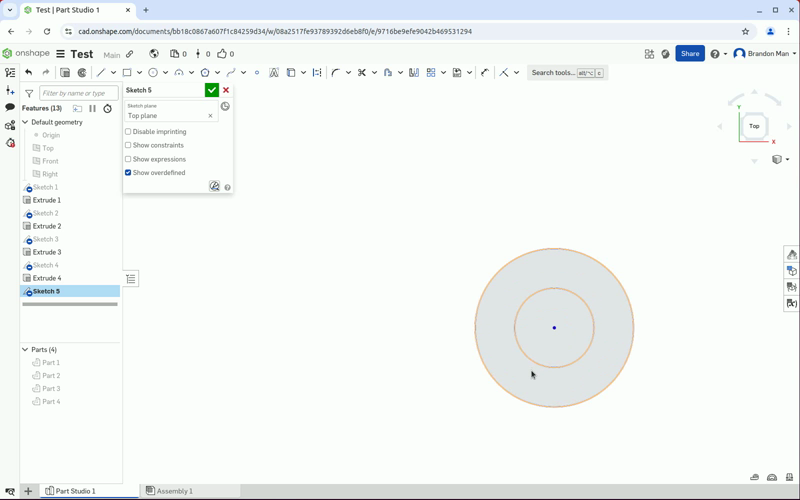
scroll(6)
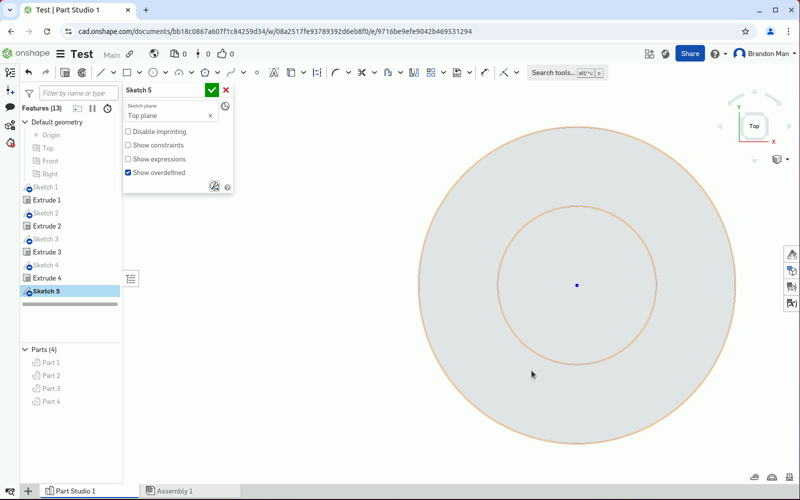
click(531, 370)
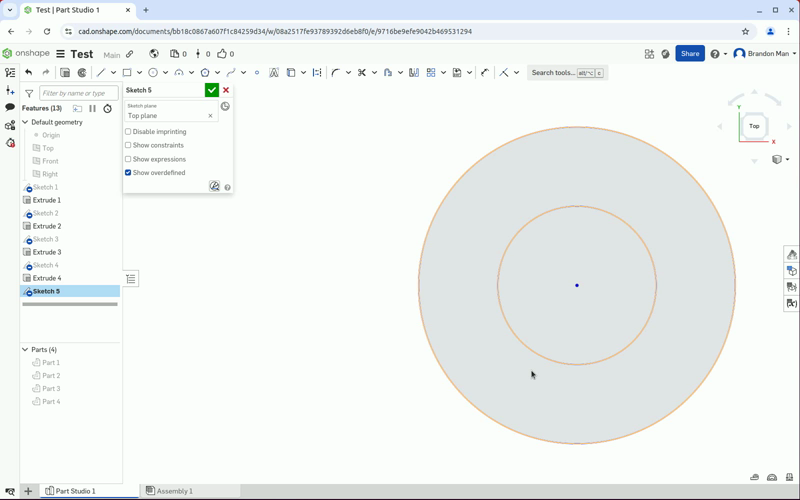
scroll(-6)
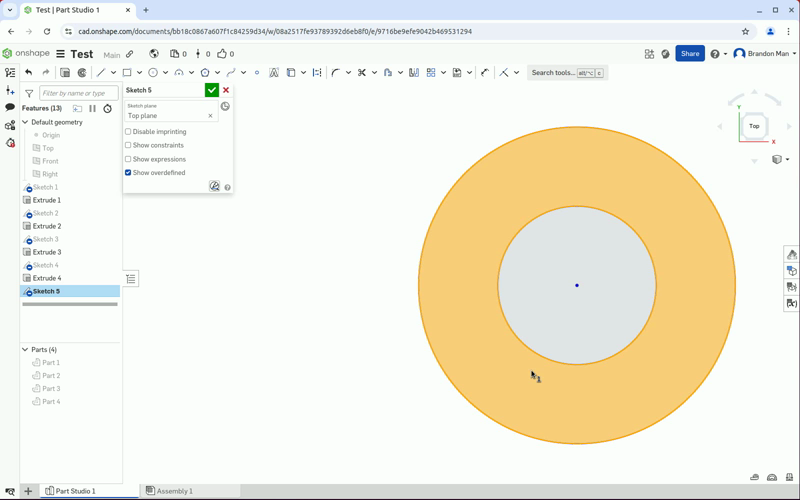
scroll(-6)
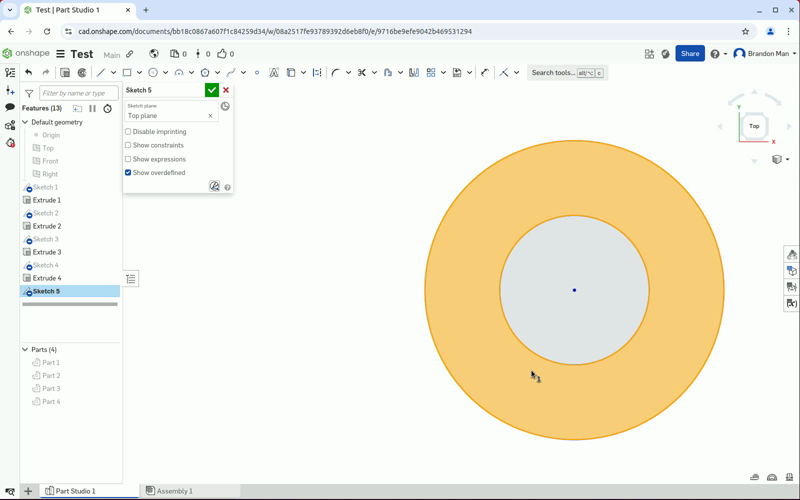
scroll(-6)
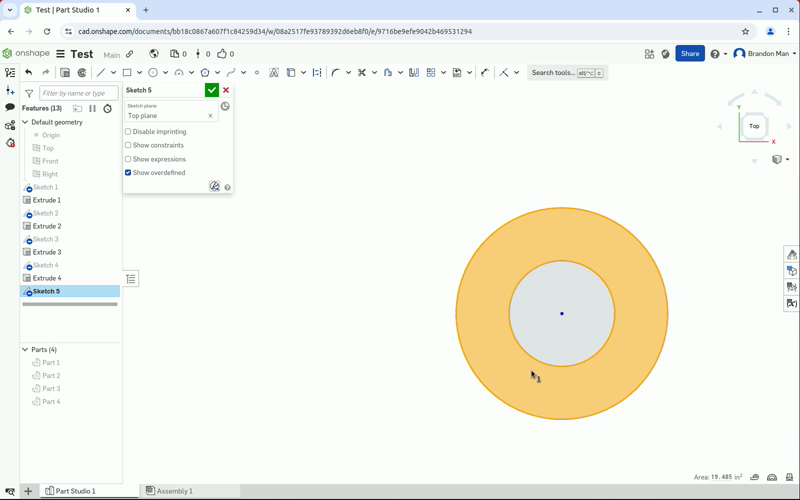
scroll(-6)
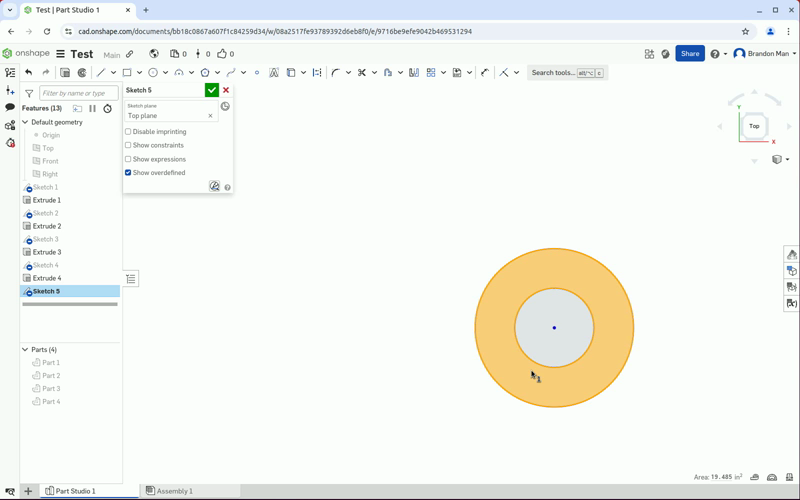
scroll(-6)
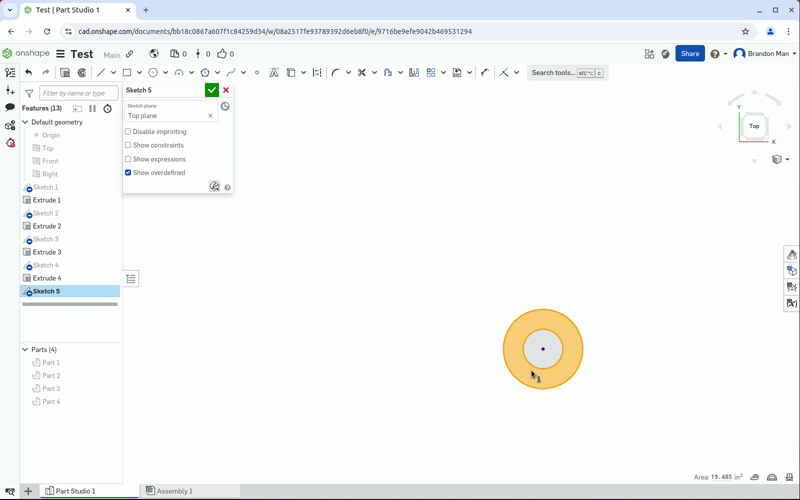
scroll(-6)
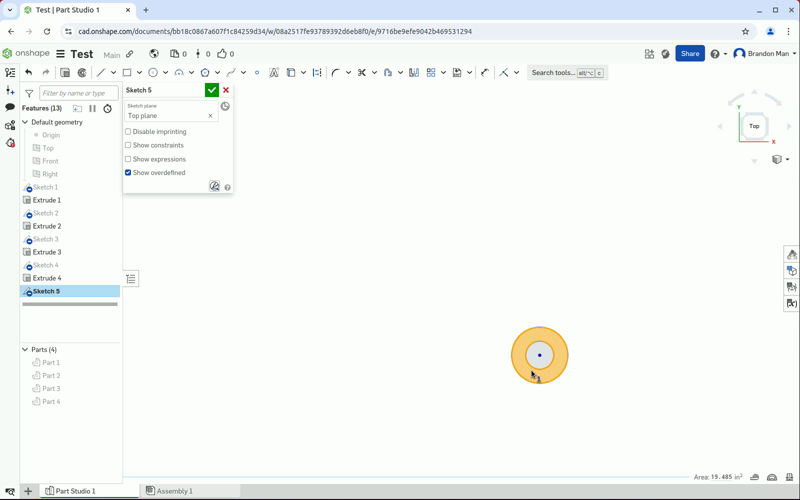
scroll(-6)
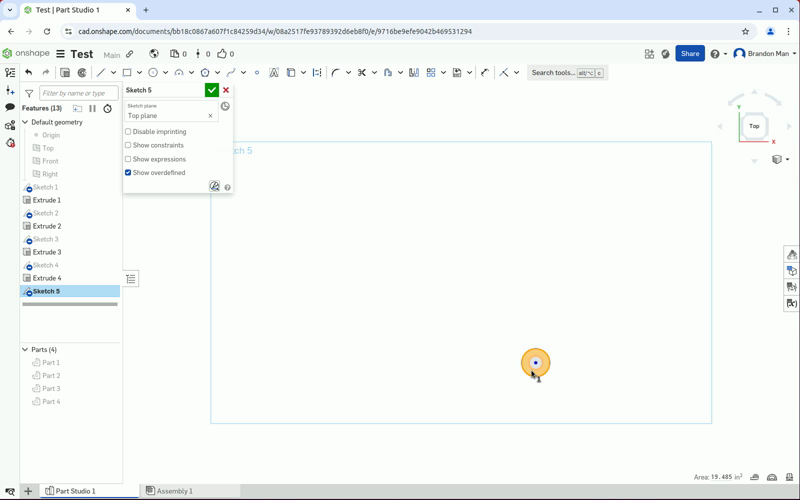
mouse_move(73, 352)
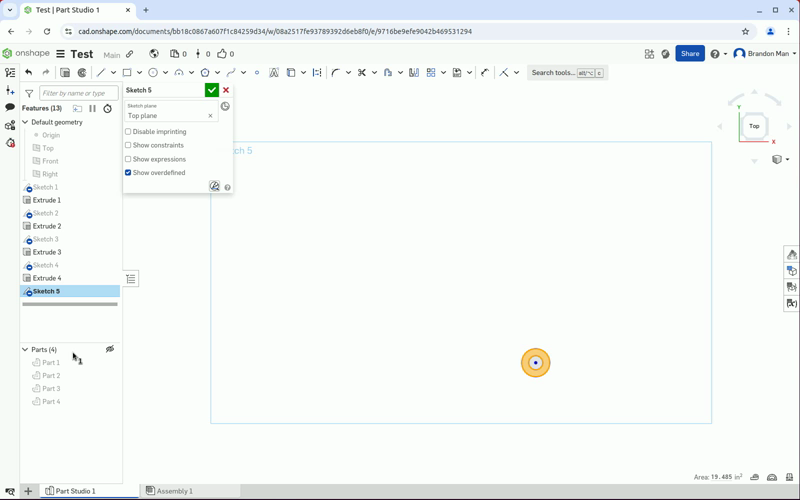
key(shift+y)
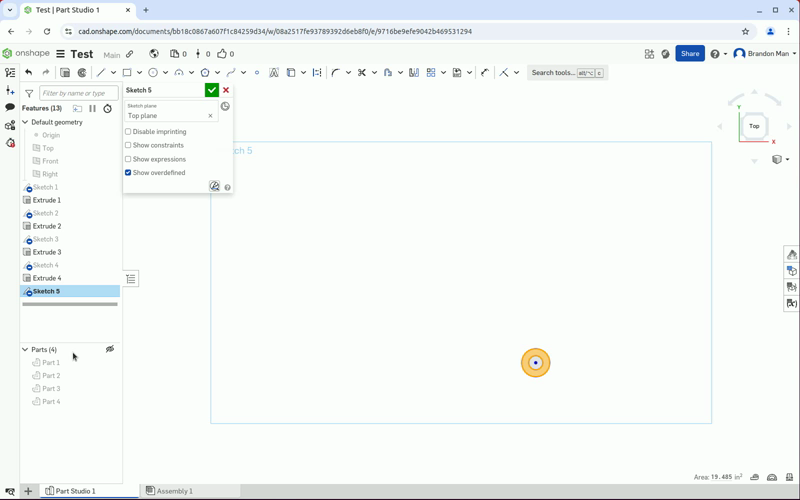
key(shift+e)
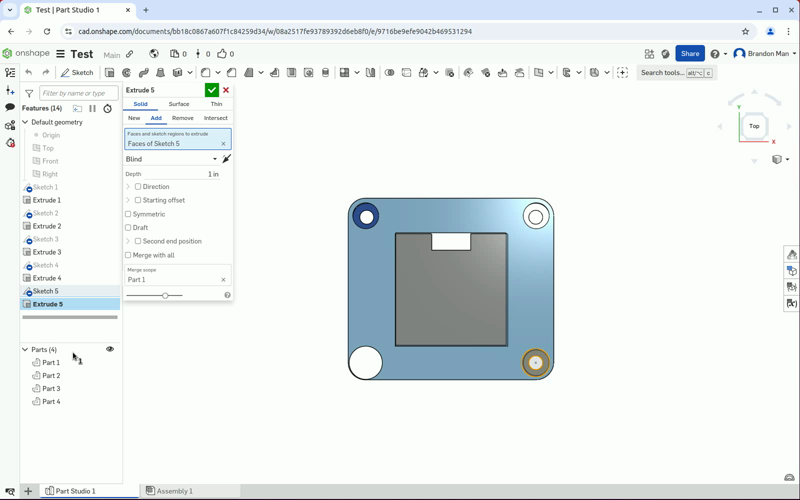
mouse_move(143, 106)
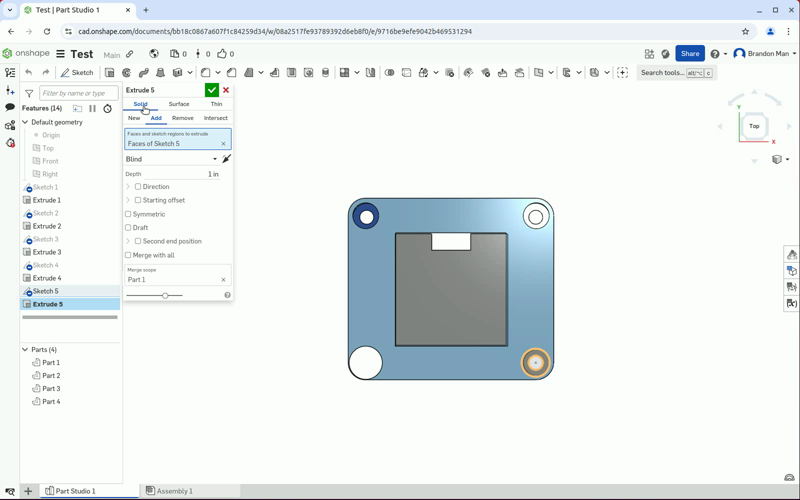
click(143, 106)
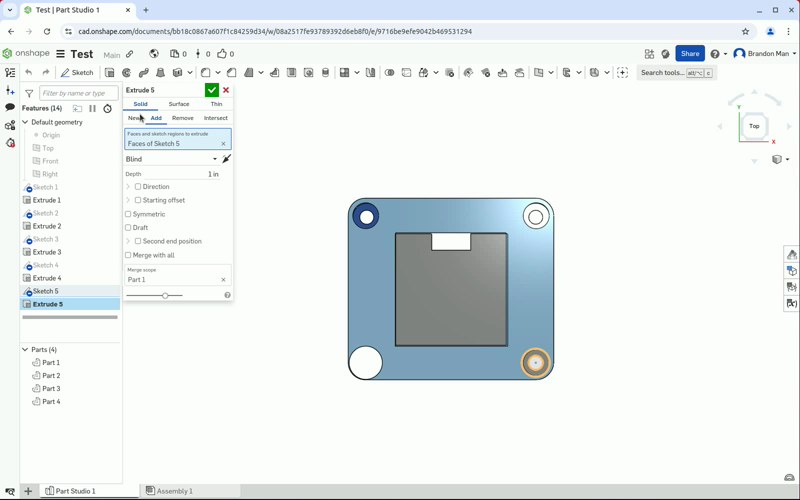
mouse_move(137, 120)
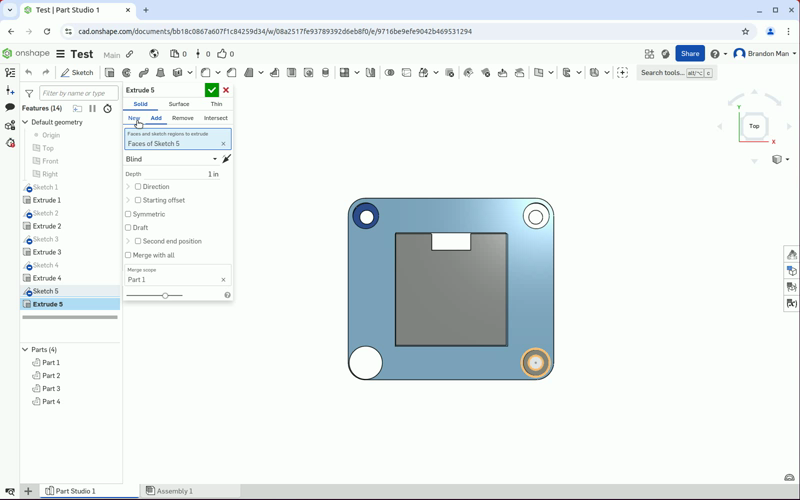
click(137, 120)
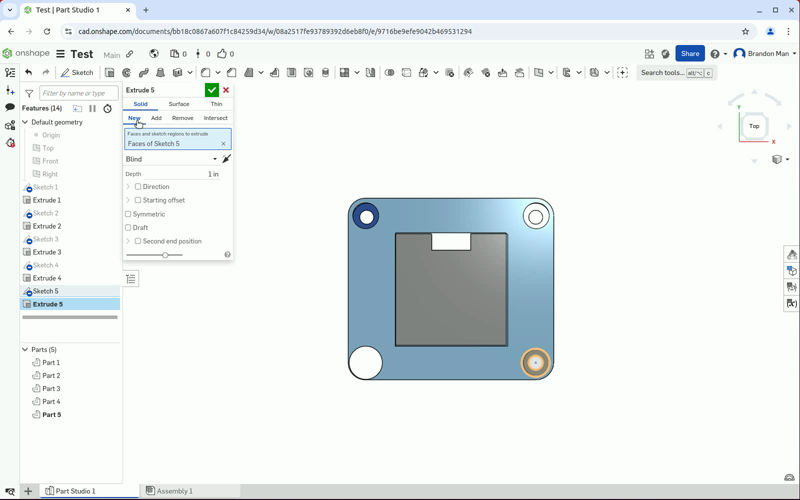
key(tab, 4)
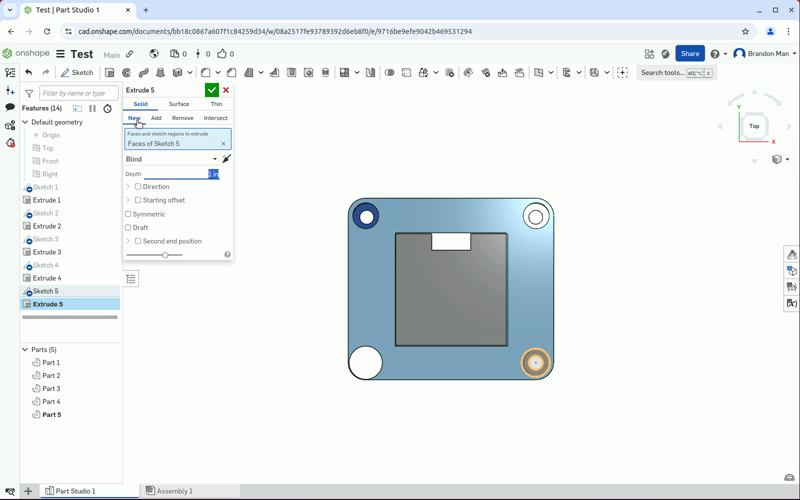
text(2.889)
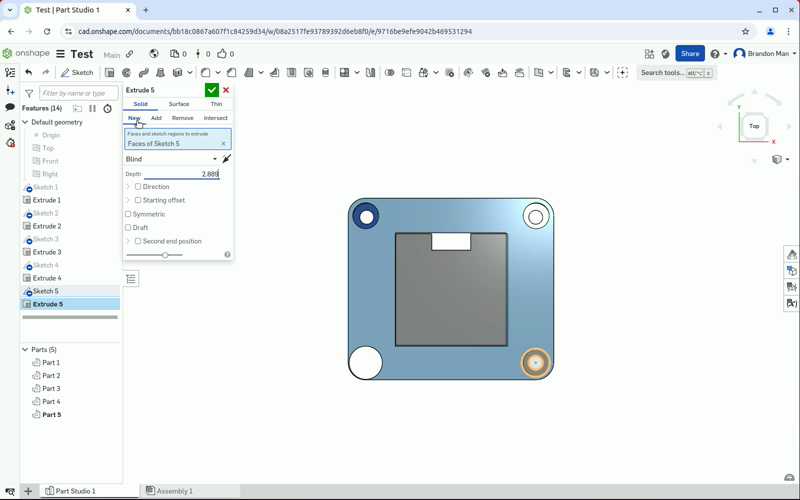
key(enter)
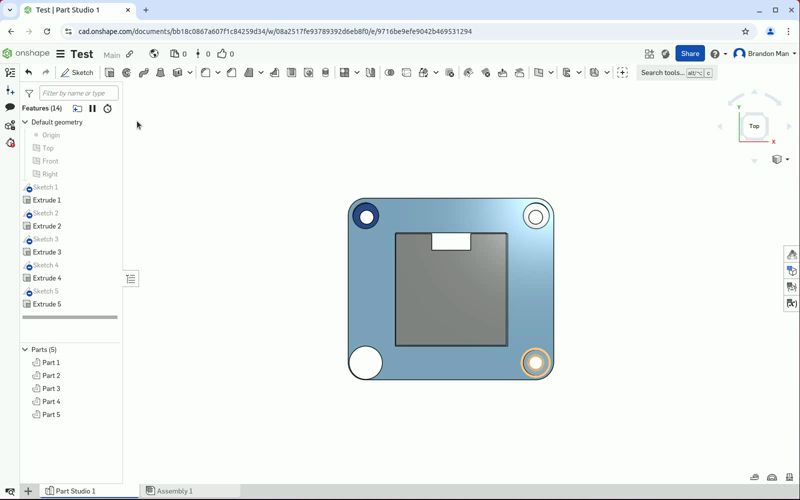
key(shift+h)
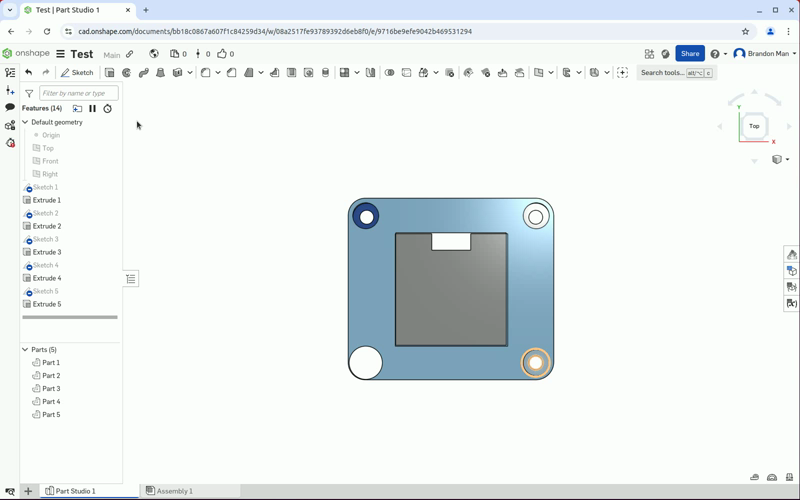
key(shift+h)
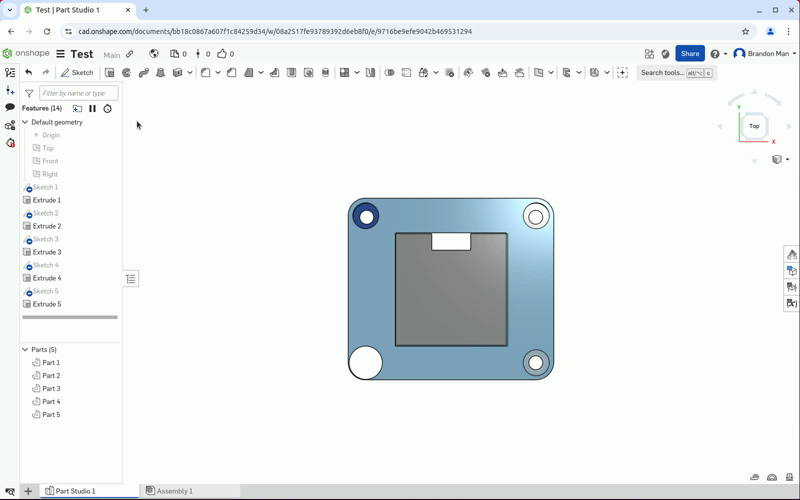
mouse_move(73, 189)
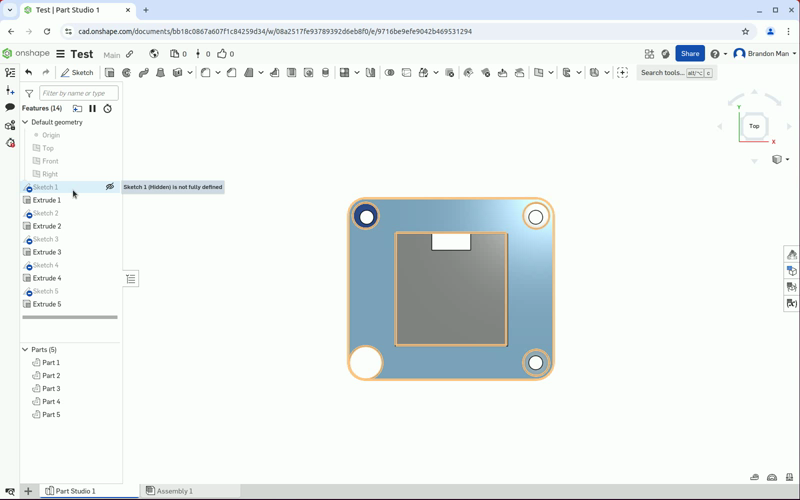
click(73, 189)
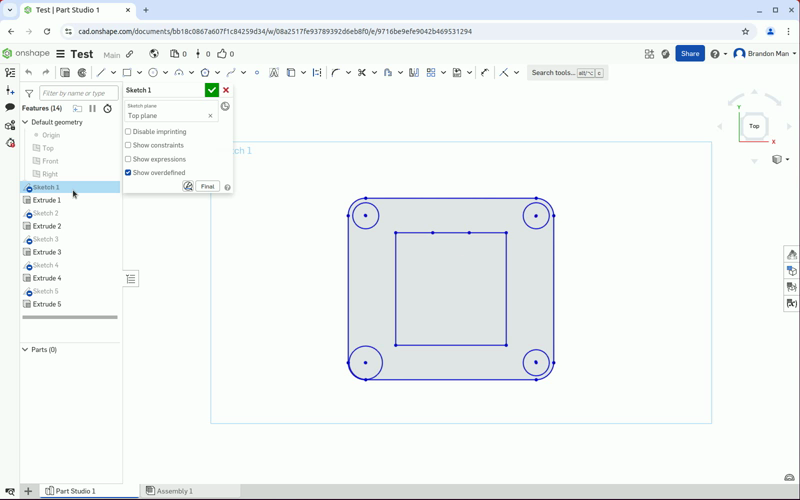
mouse_move(229, 92)
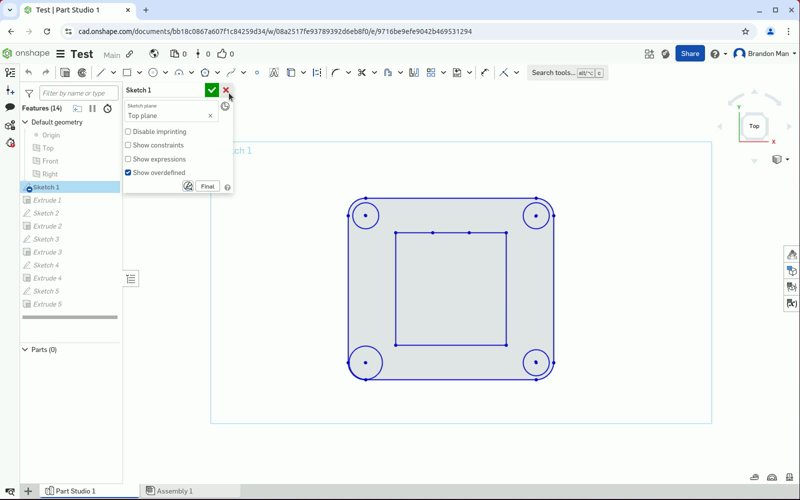
click(229, 92)
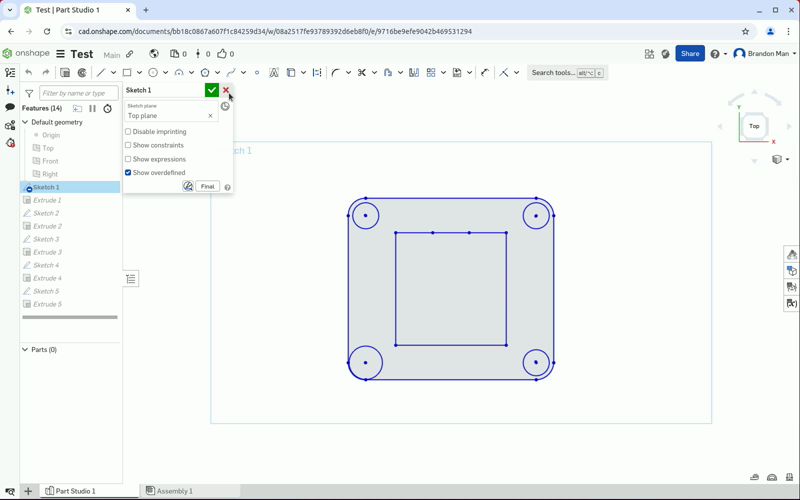
key(shift+s)
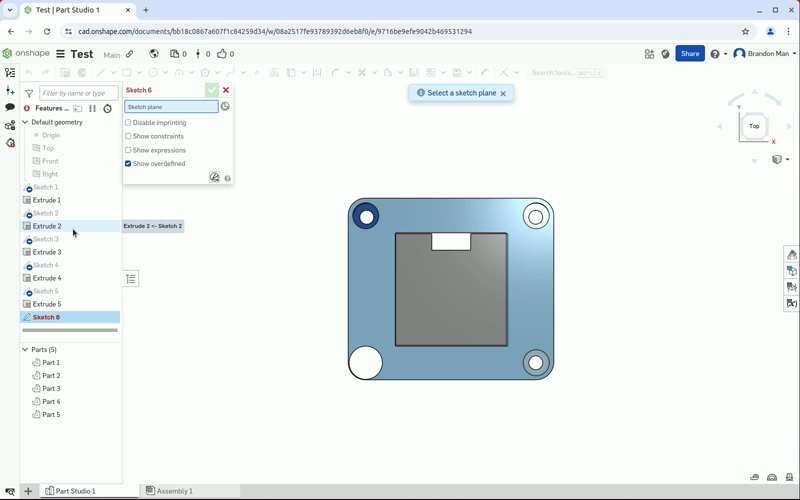
scroll(3)
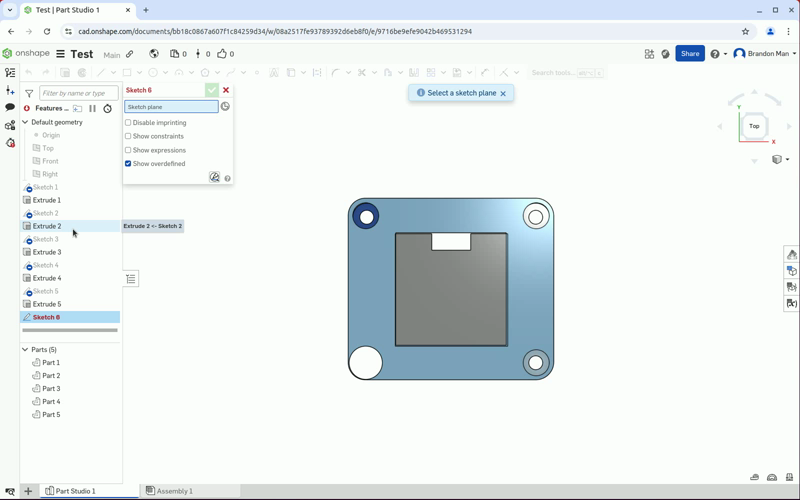
mouse_move(73, 150)
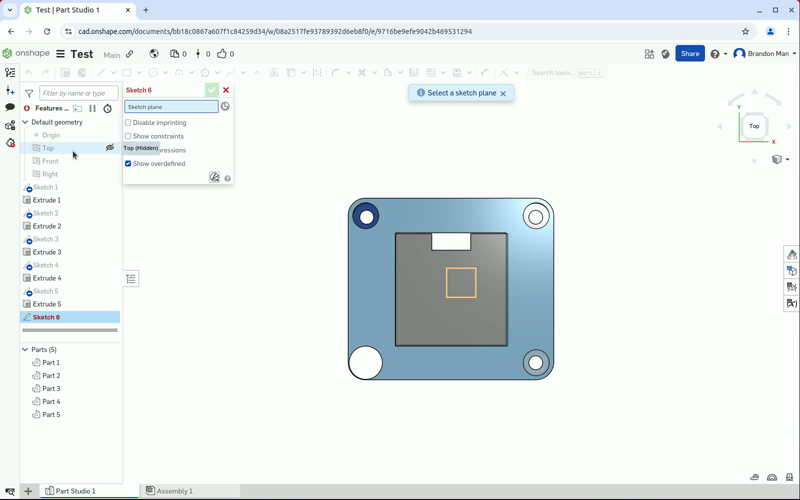
click(73, 150)
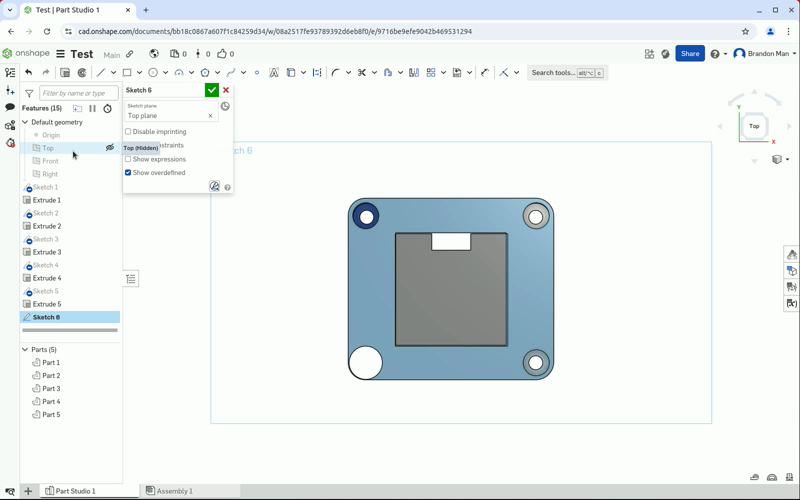
mouse_move(73, 352)
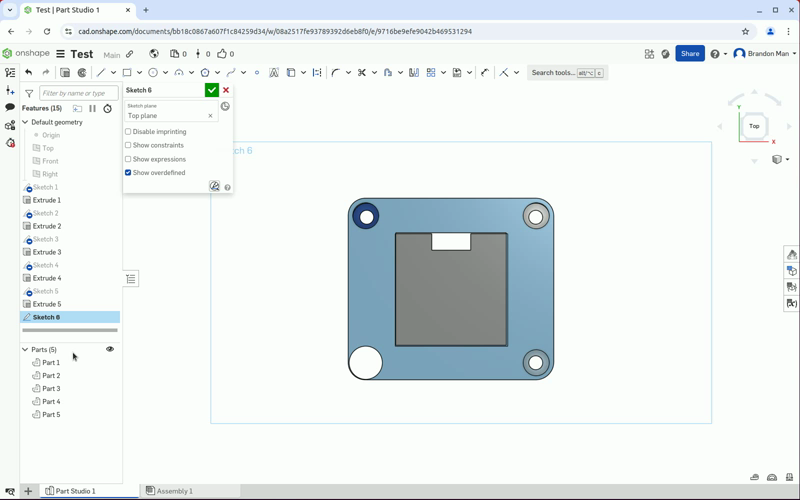
key(y)
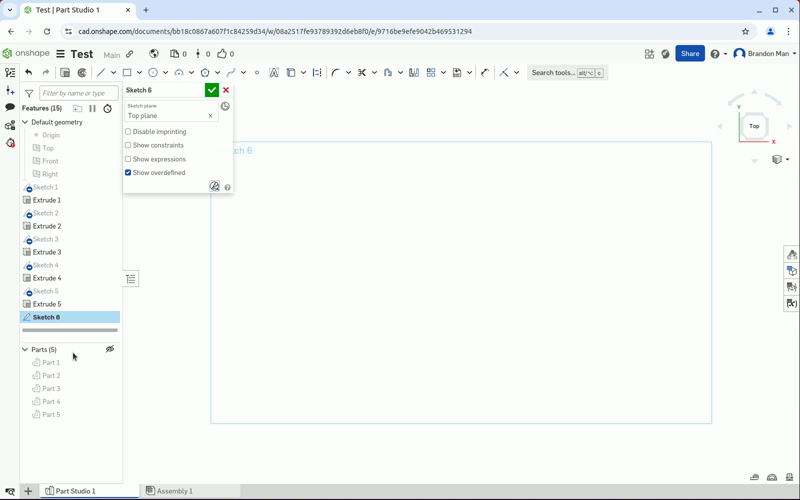
key(c)
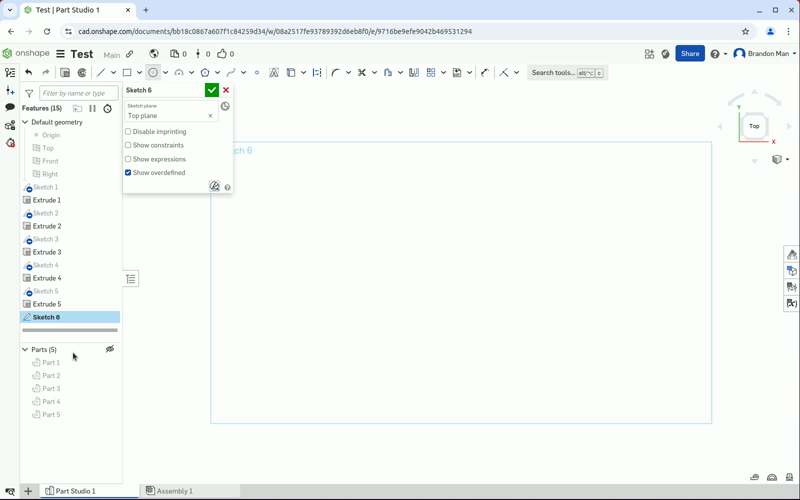
key_down(shift)
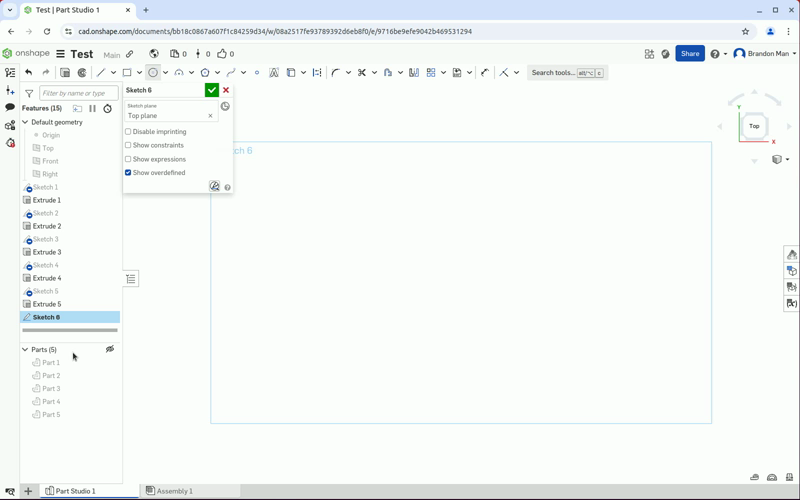
mouse_move(366, 362)
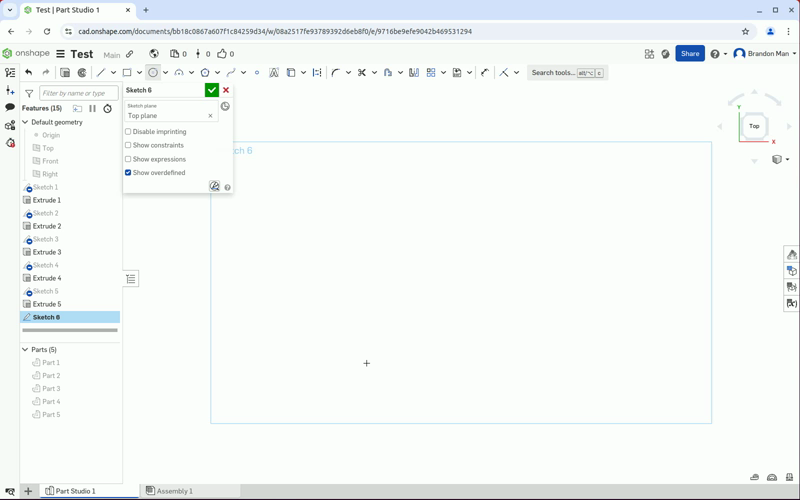
click(366, 362)
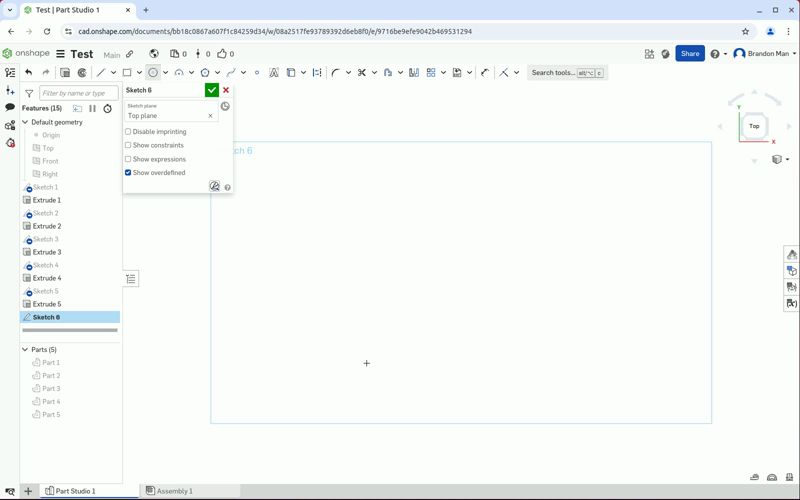
key_up(shift)
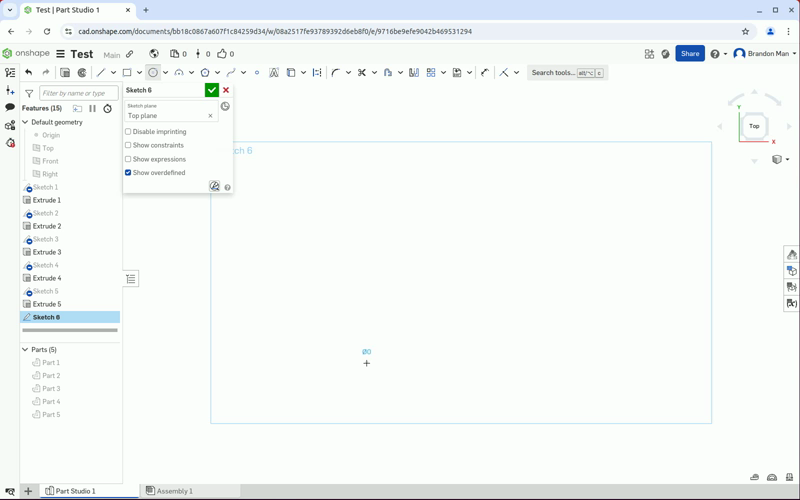
mouse_move(380, 362)
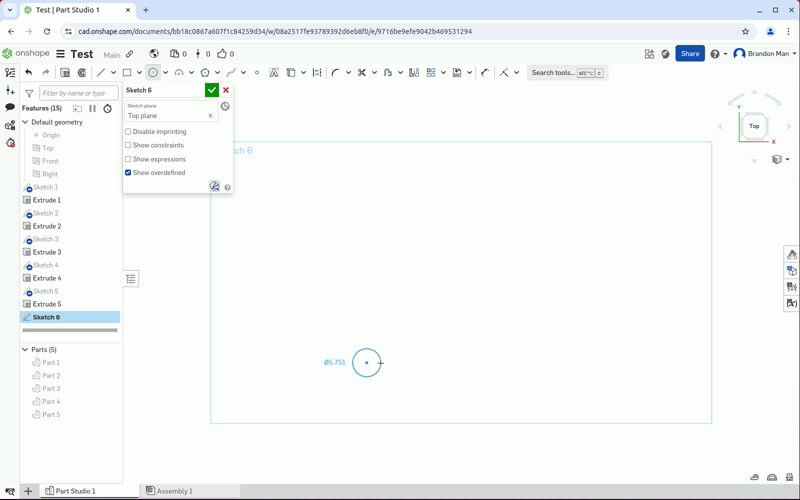
click(380, 362)
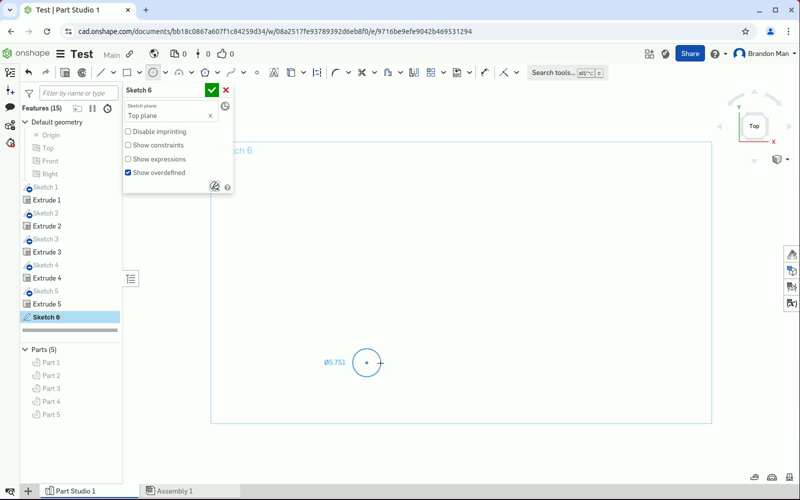
key(esc)
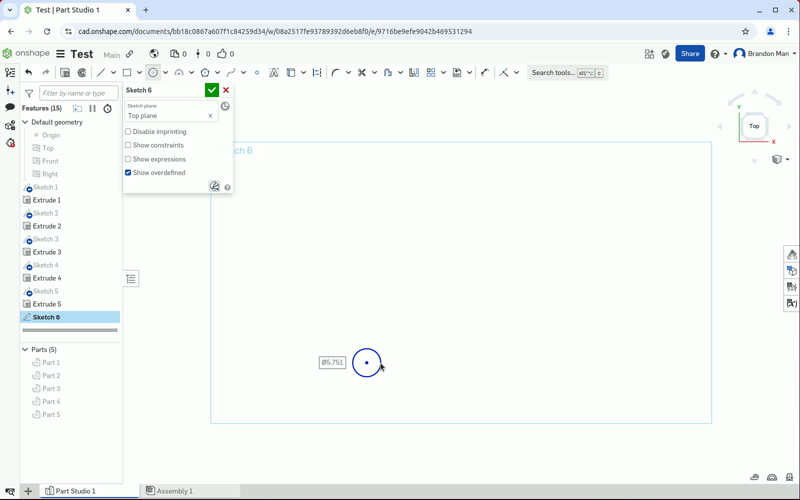
key(c)
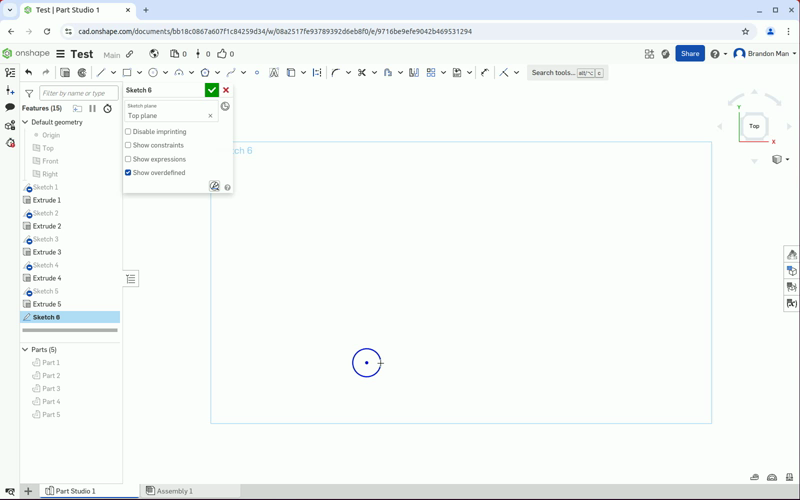
key_down(shift)
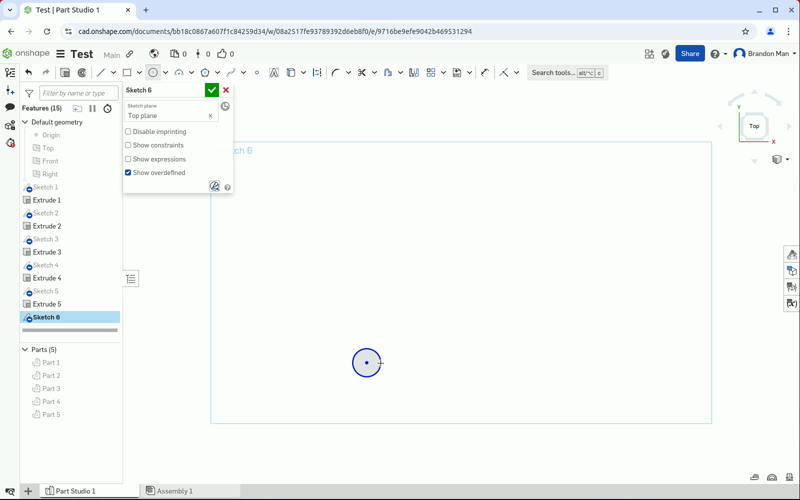
mouse_move(366, 362)
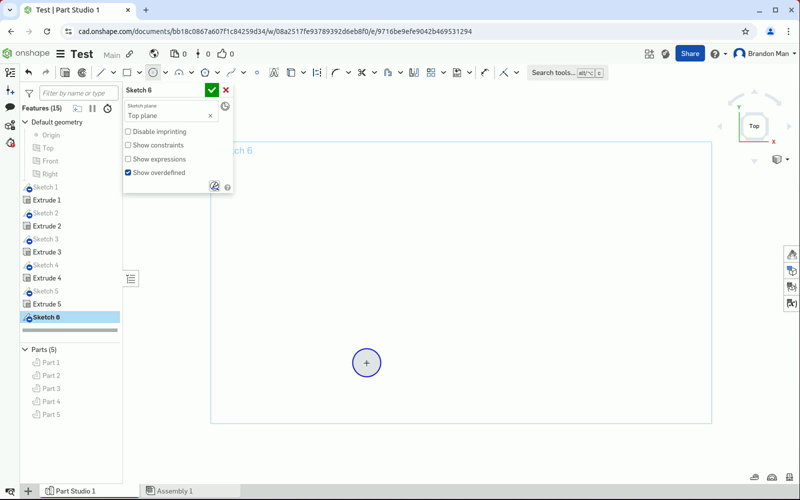
click(366, 362)
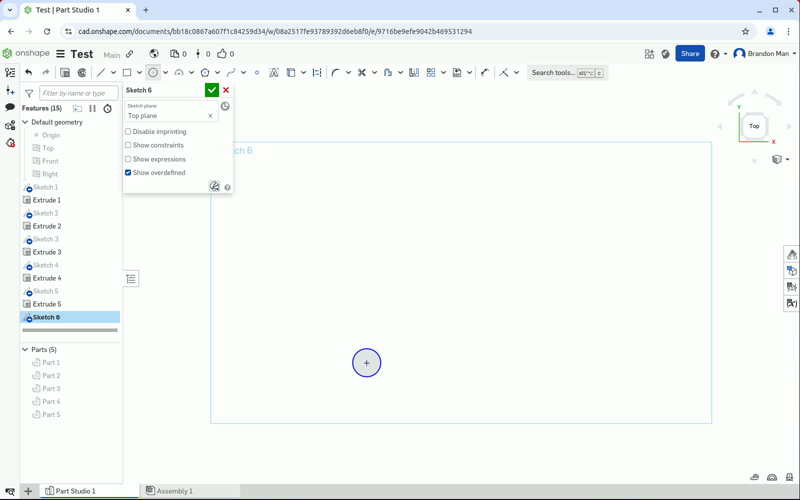
key_up(shift)
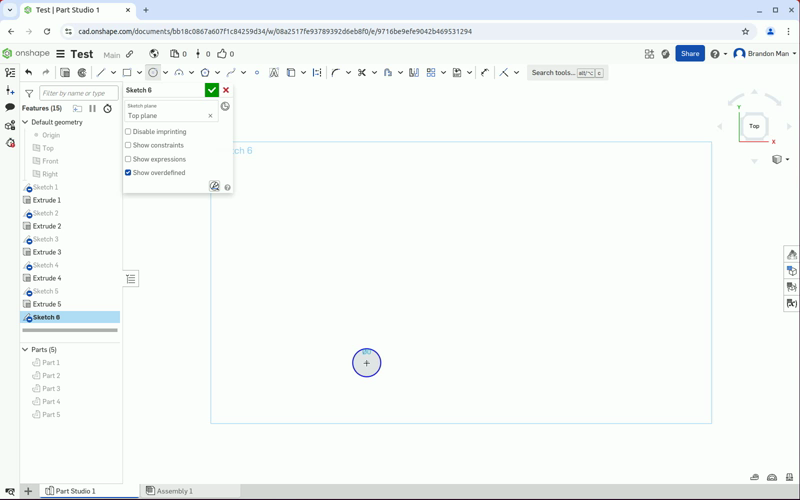
mouse_move(373, 362)
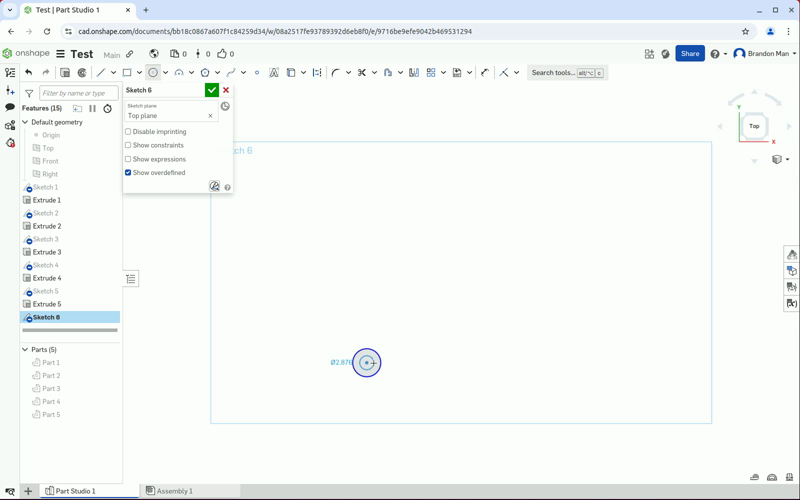
click(373, 362)
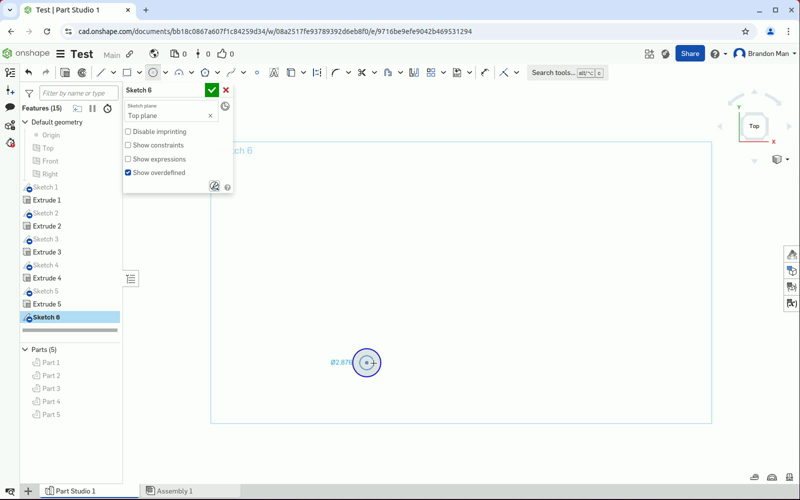
key(esc)
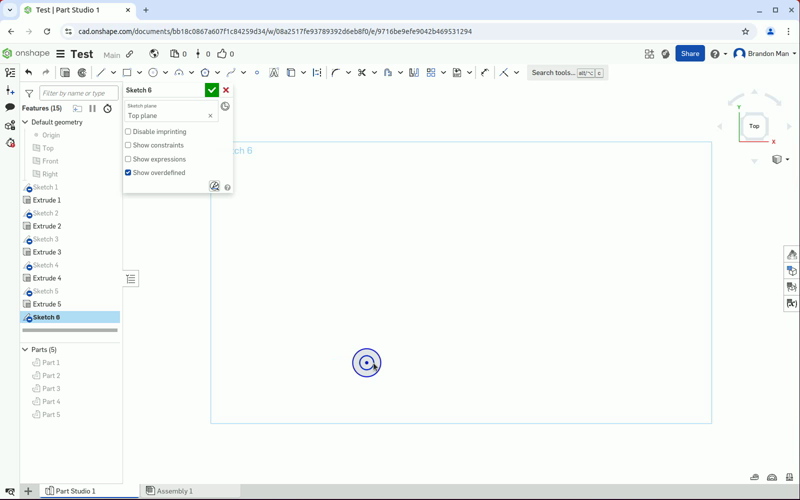
mouse_move(354, 366)
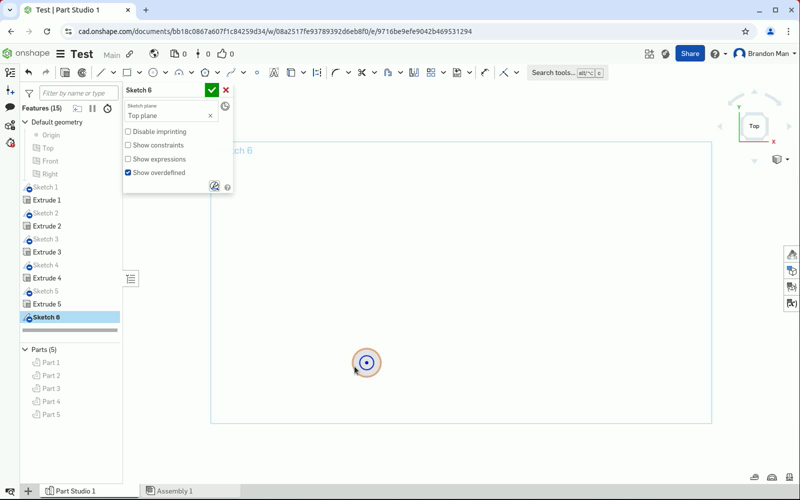
scroll(6)
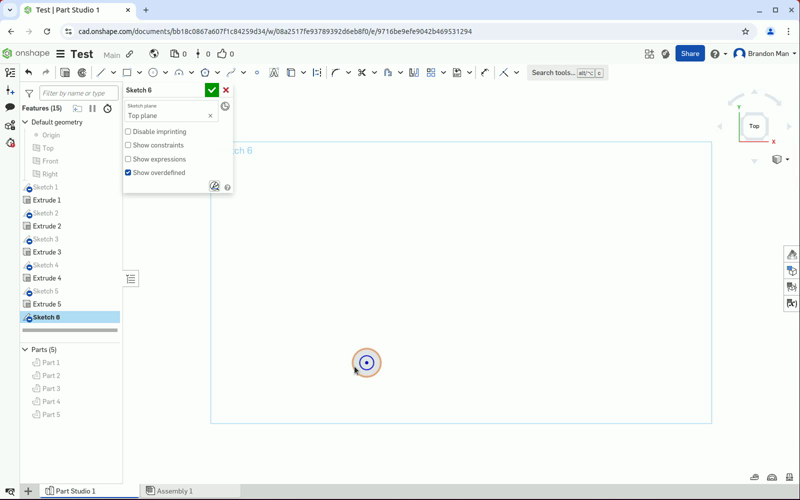
scroll(6)
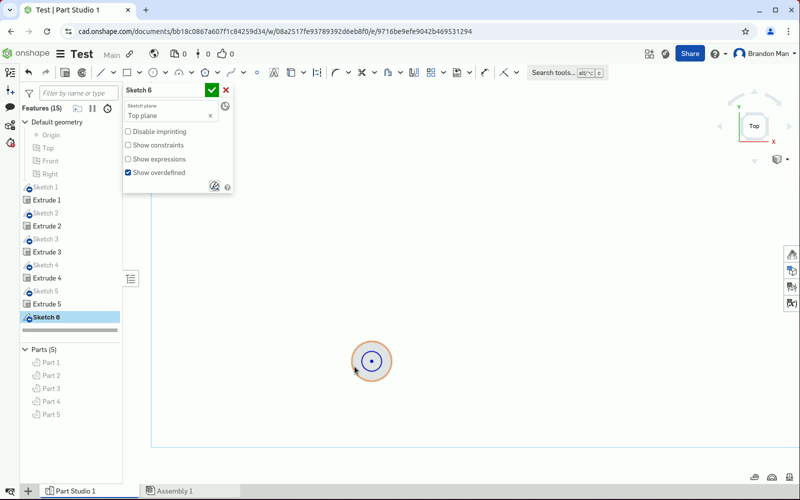
scroll(6)
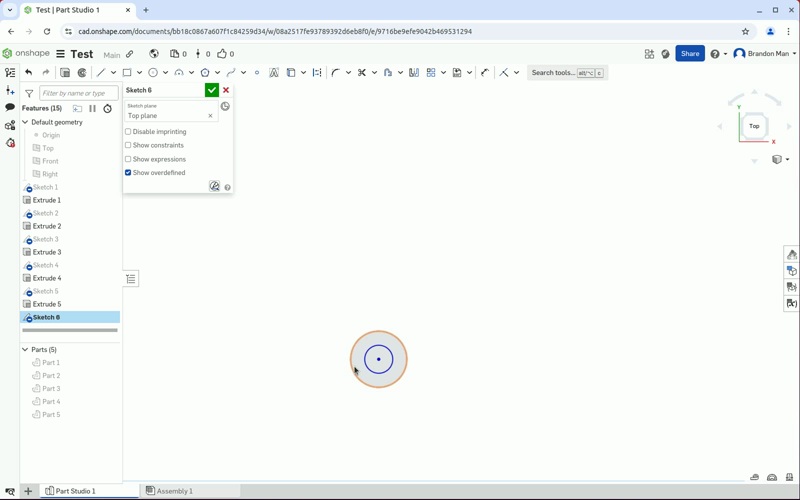
scroll(6)
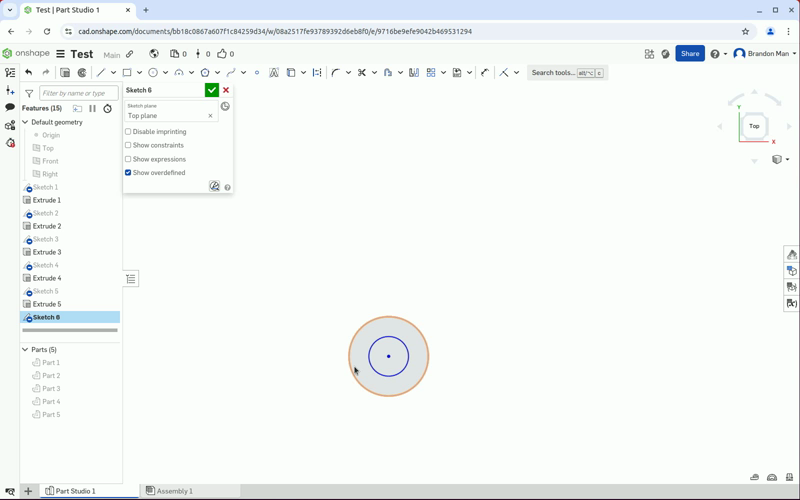
scroll(6)
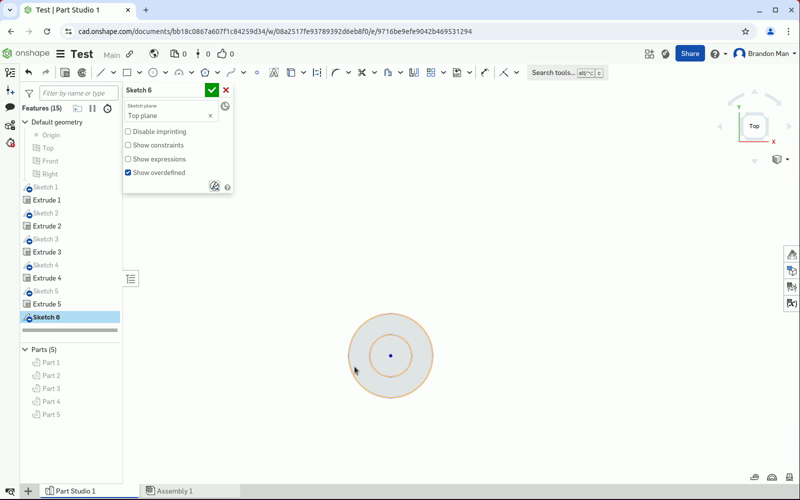
scroll(6)
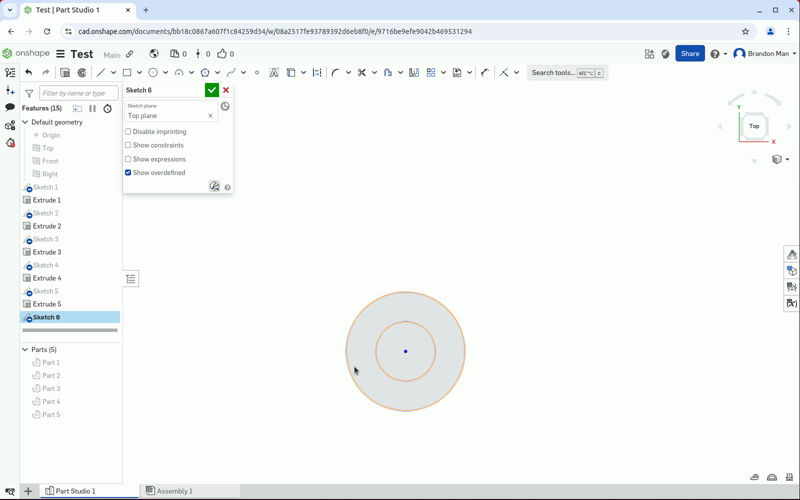
scroll(6)
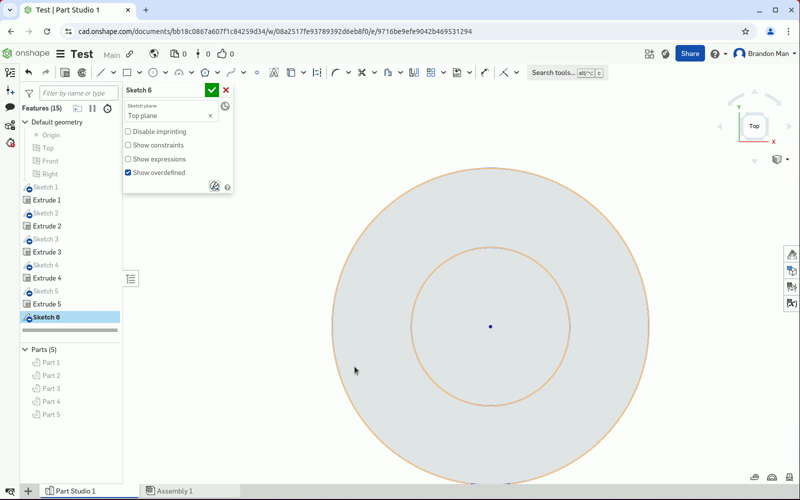
click(354, 366)
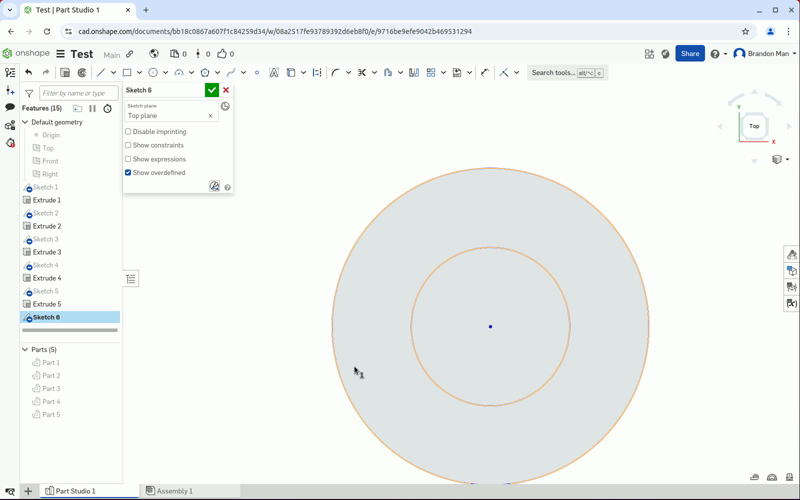
scroll(-6)
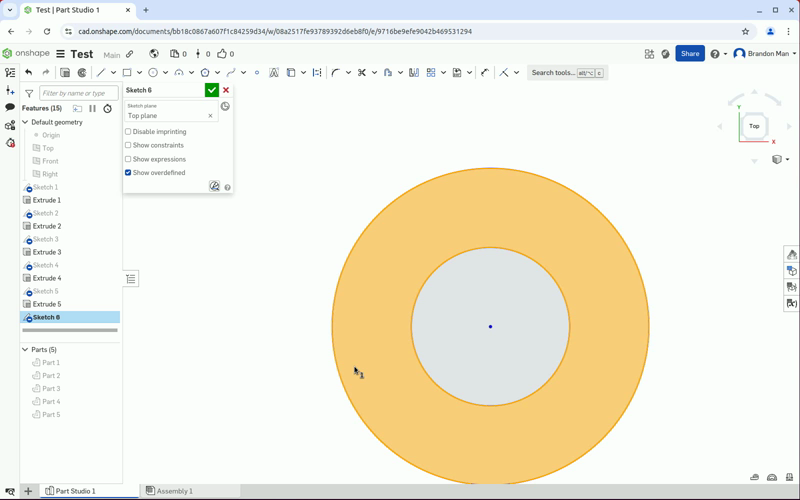
scroll(-6)
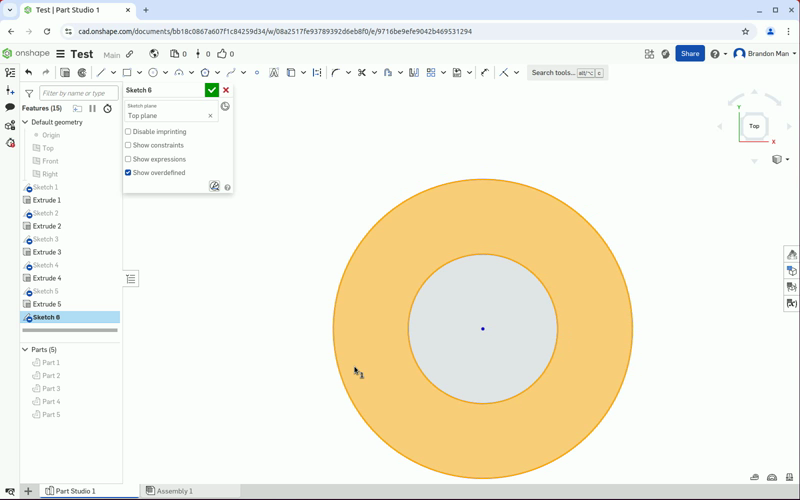
scroll(-6)
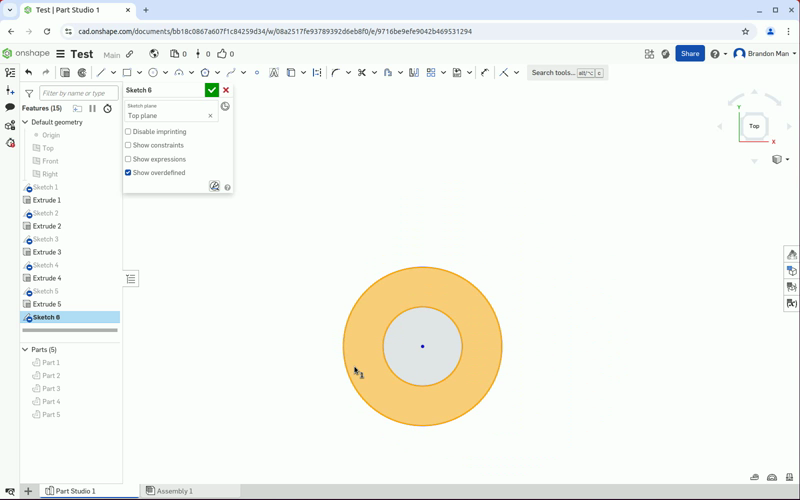
scroll(-6)
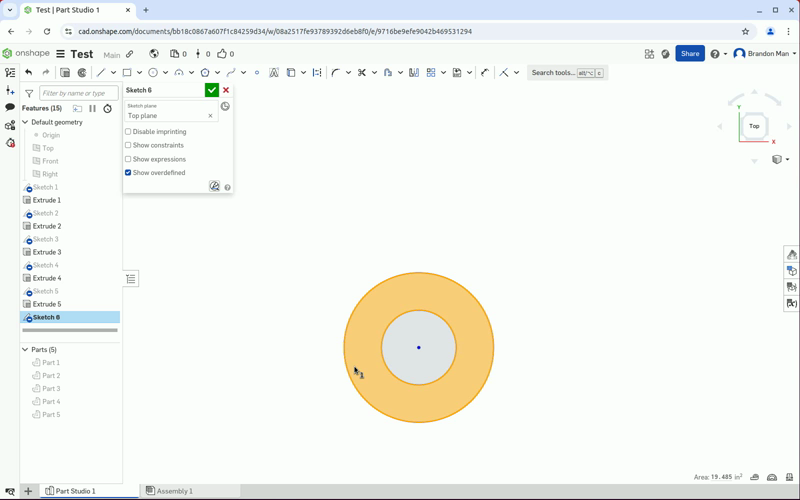
scroll(-6)
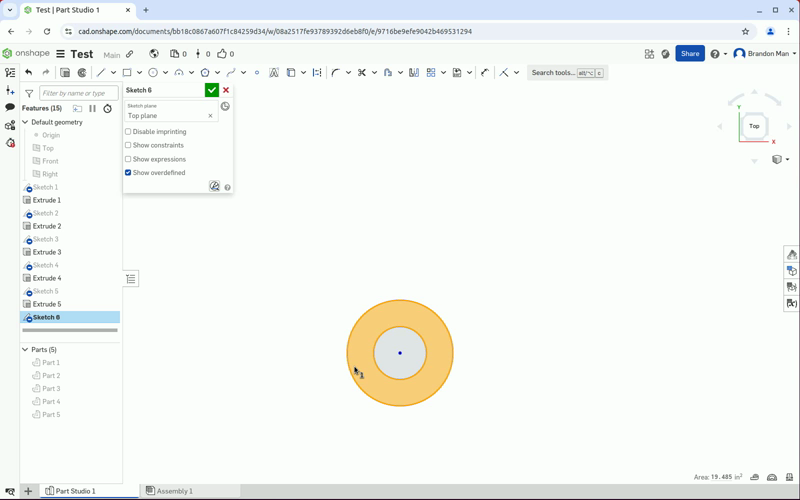
scroll(-6)
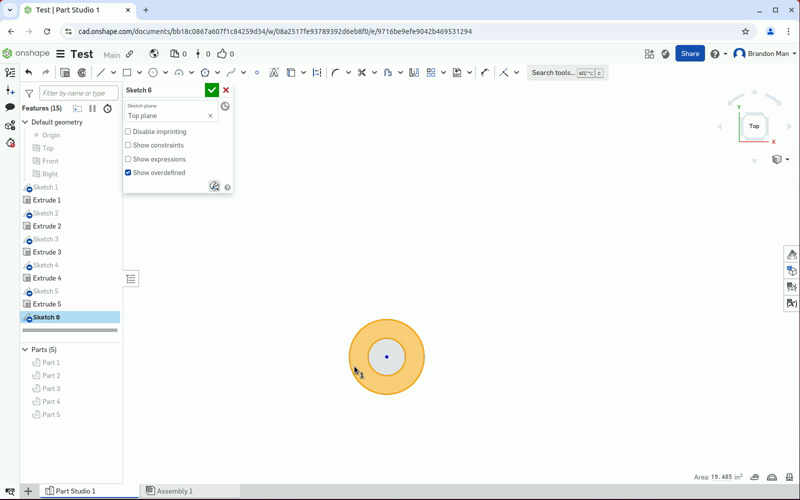
scroll(-6)
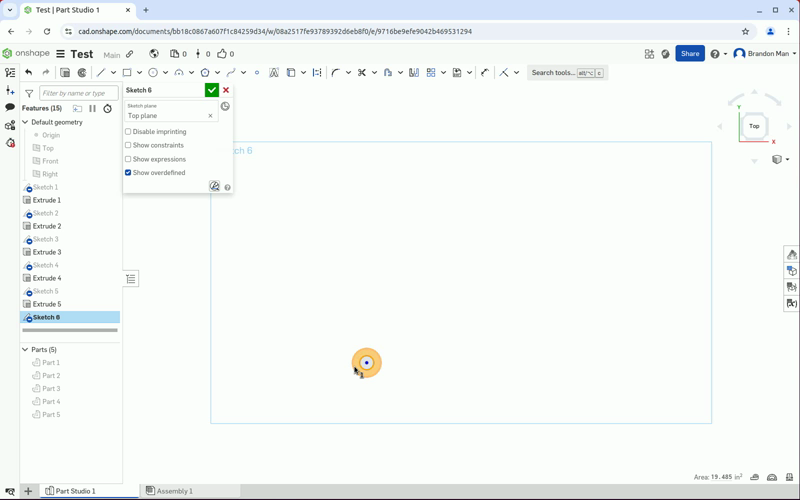
mouse_move(73, 352)
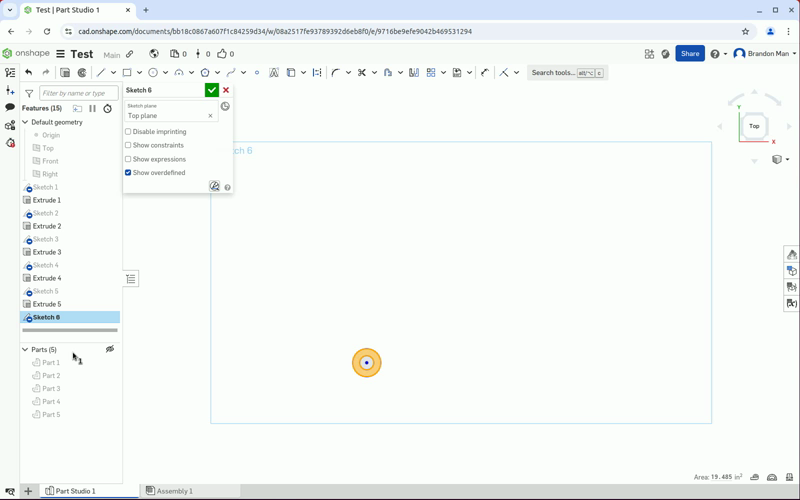
key(shift+y)
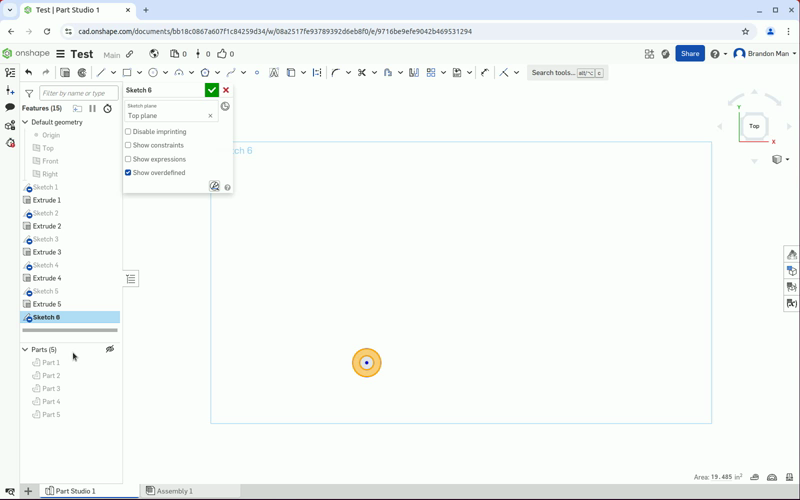
key(shift+e)
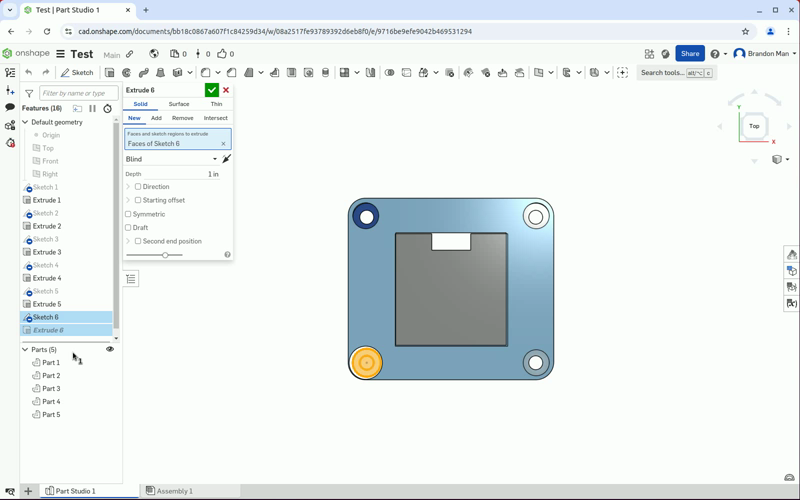
mouse_move(143, 106)
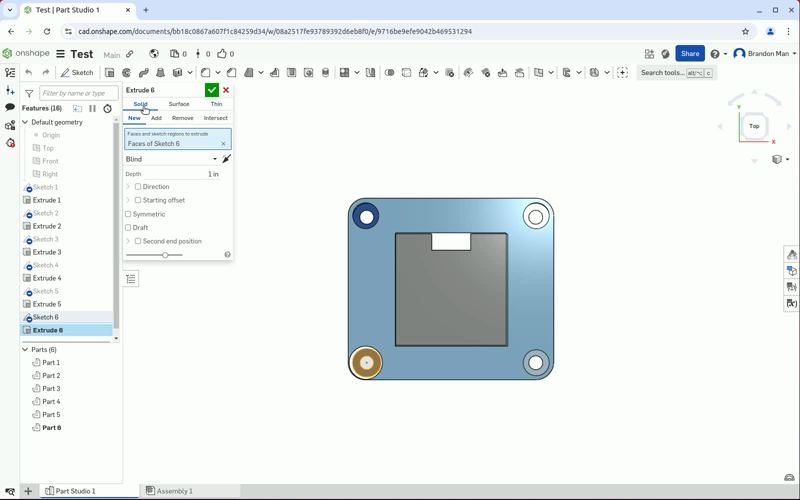
click(143, 106)
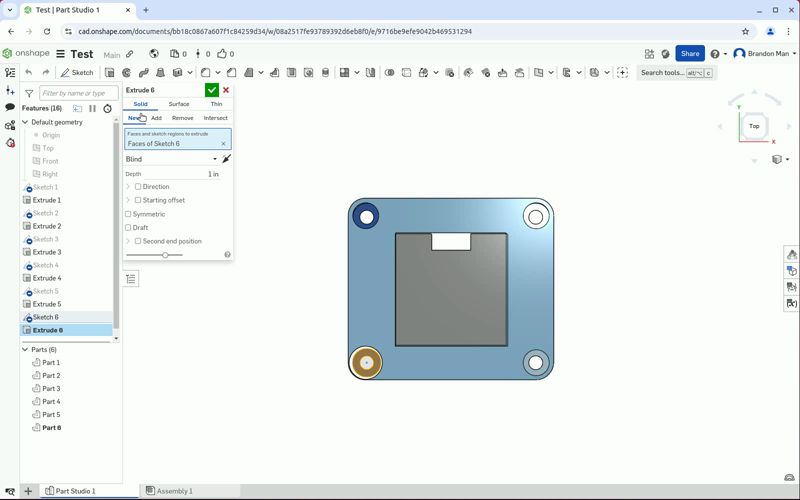
mouse_move(137, 120)
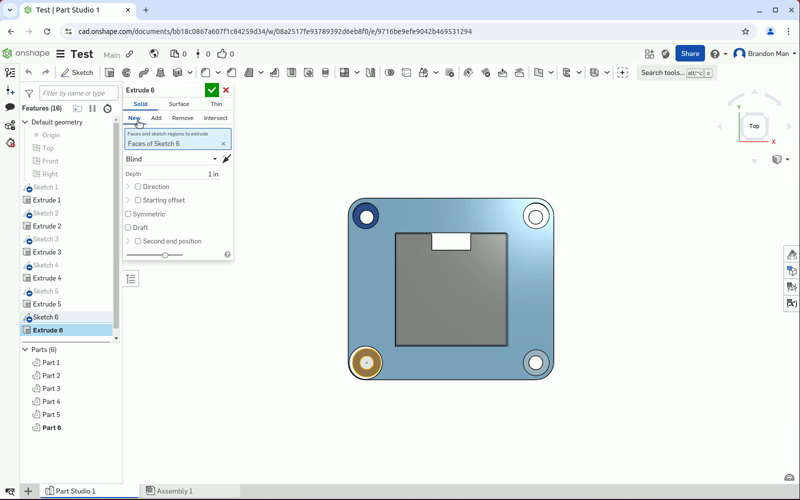
click(137, 120)
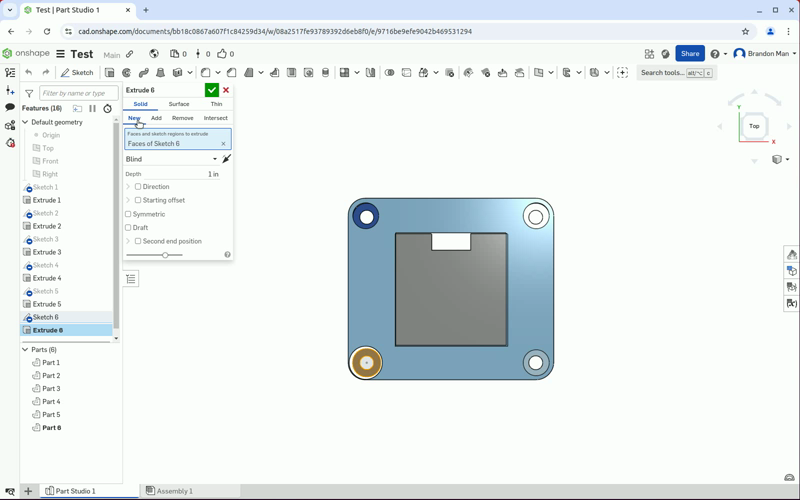
key(tab, 4)
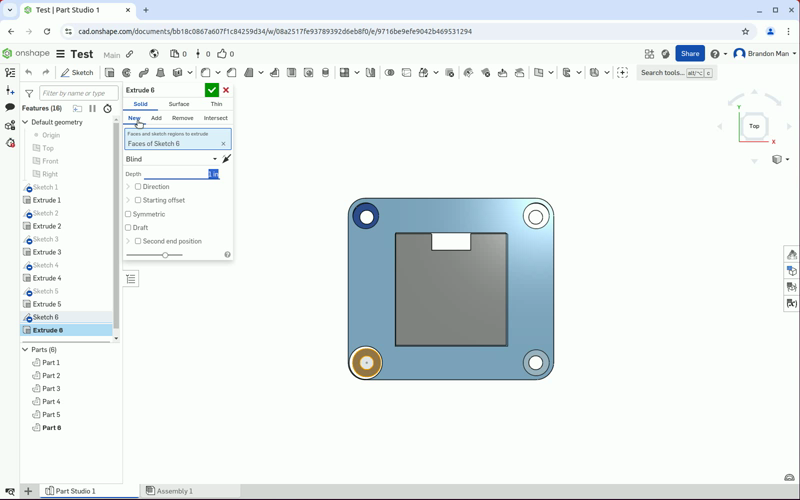
text(2.889)
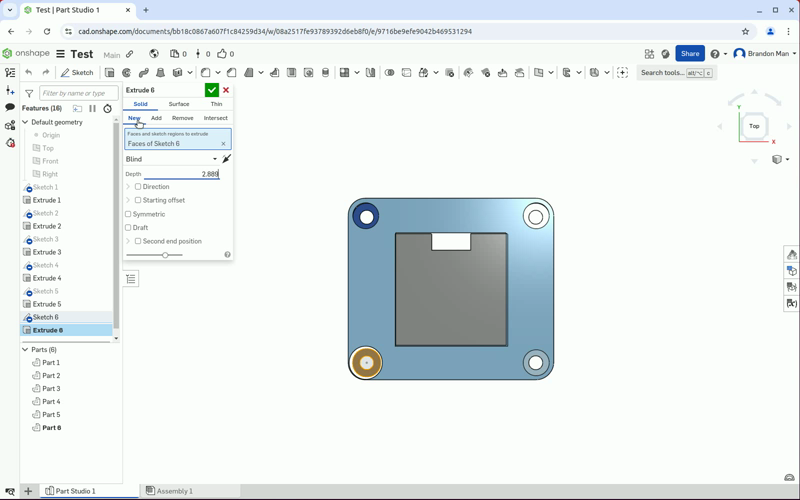
key(enter)
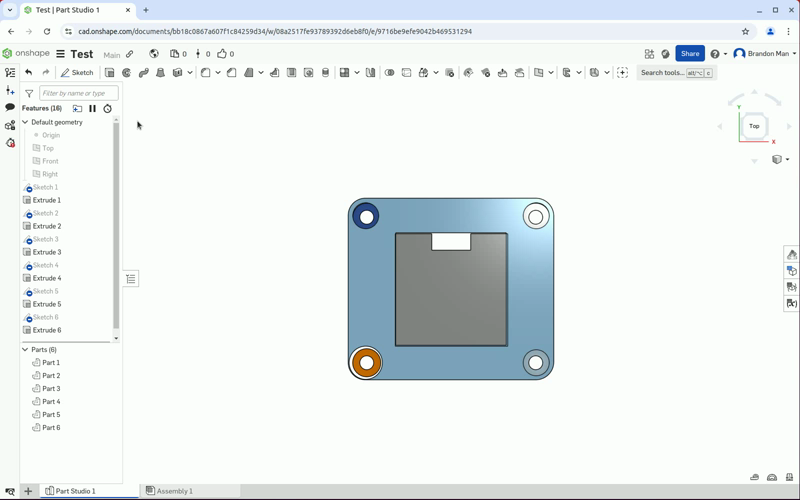
key(shift+h)
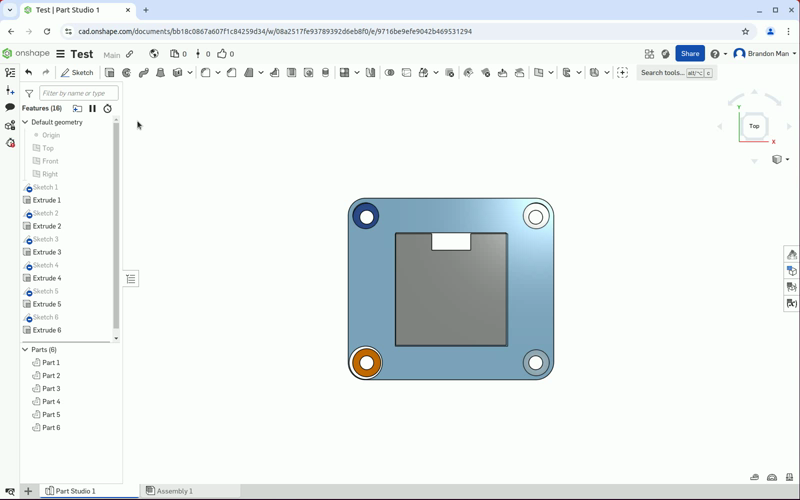
key(shift+h)
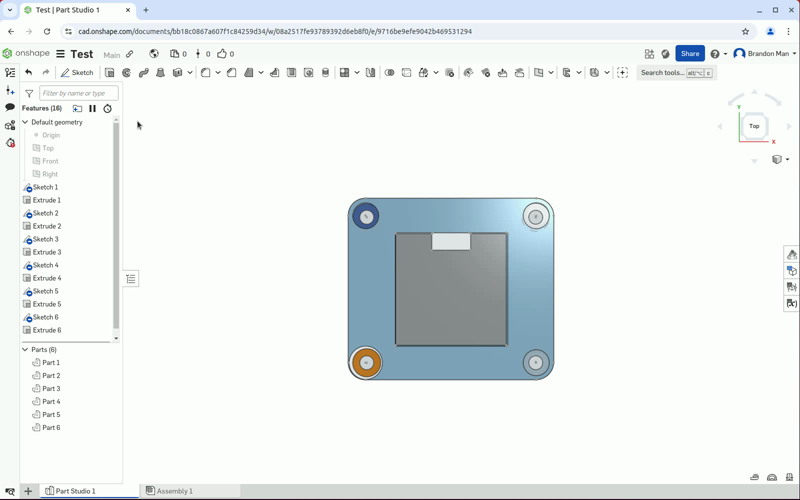
key(shift+7)
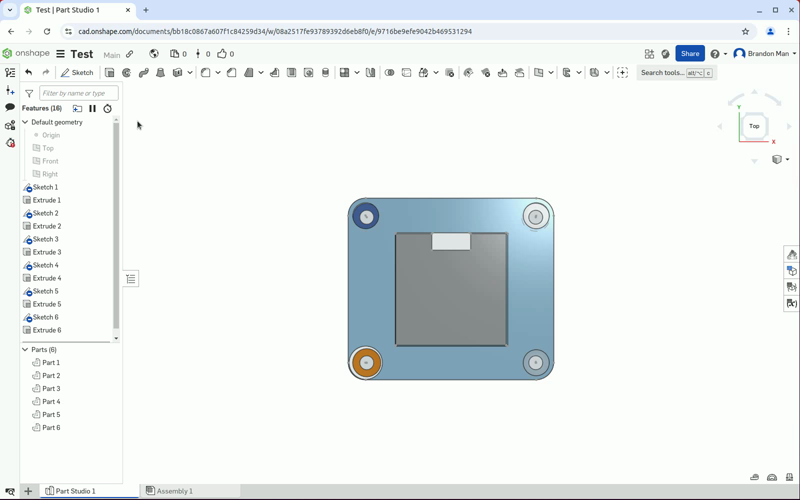
key(up, 3)
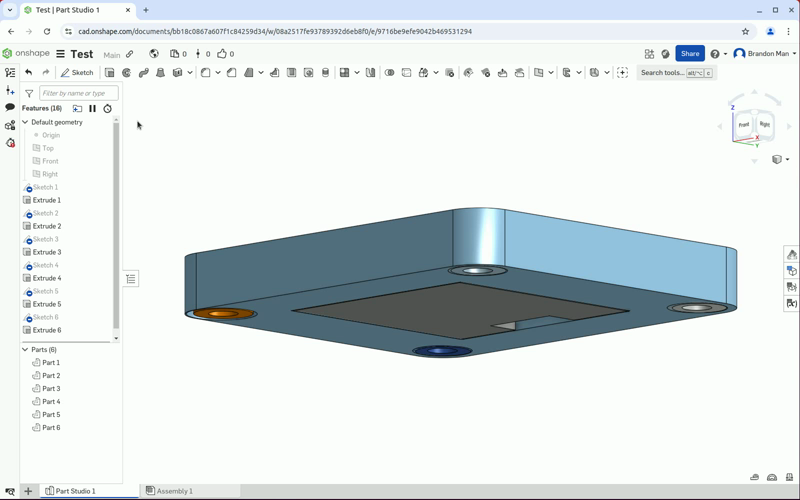
key(left, 3)
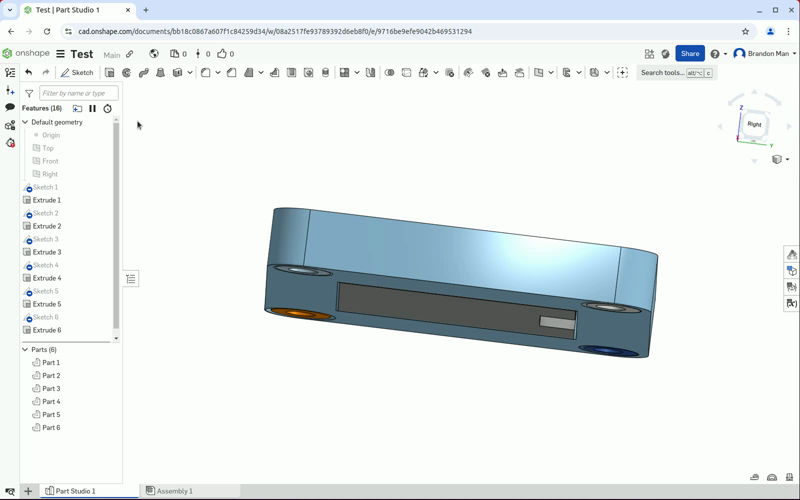
key(right, 3)
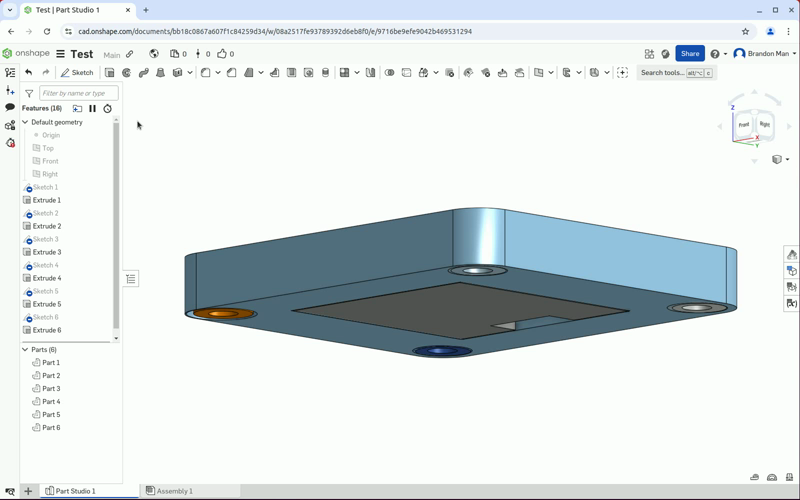
key(down, 3)
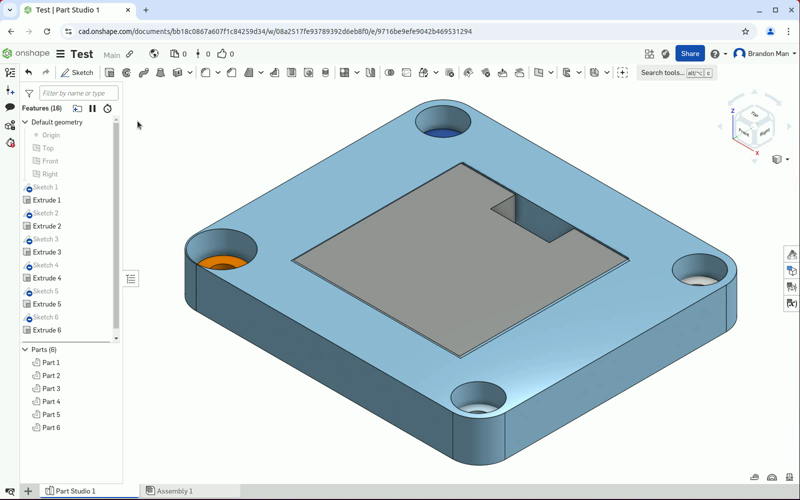
mouse_move(69, 189)
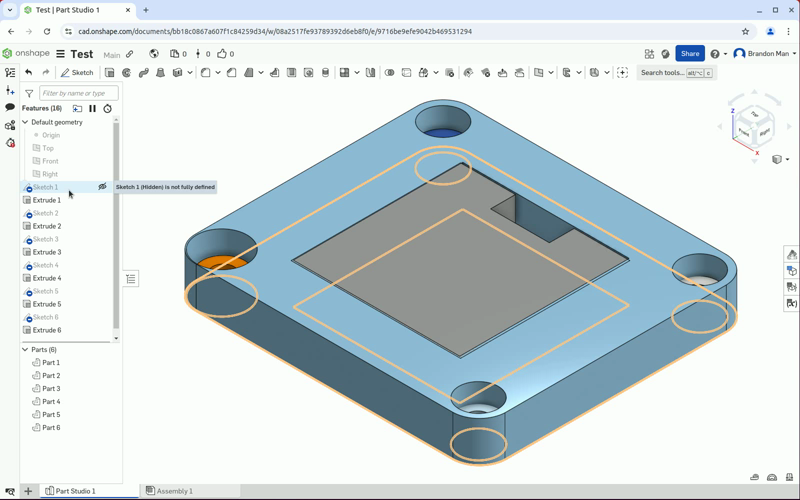
click(69, 189)